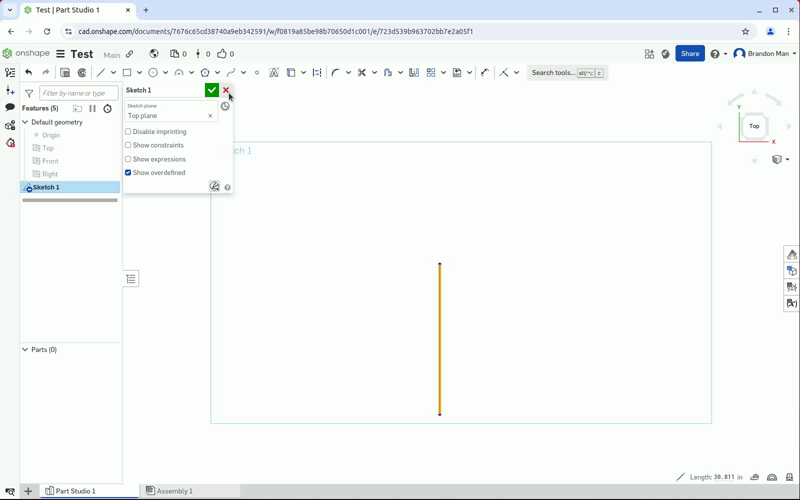
key(shift+h)
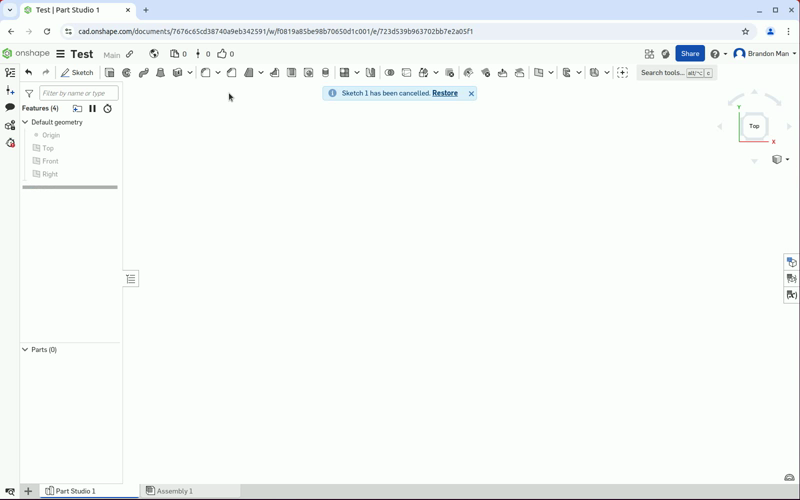
mouse_move(73, 352)
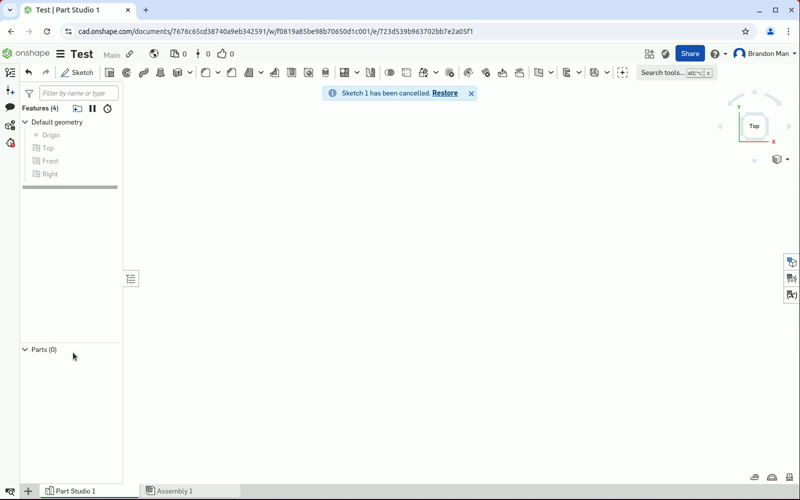
key(y)
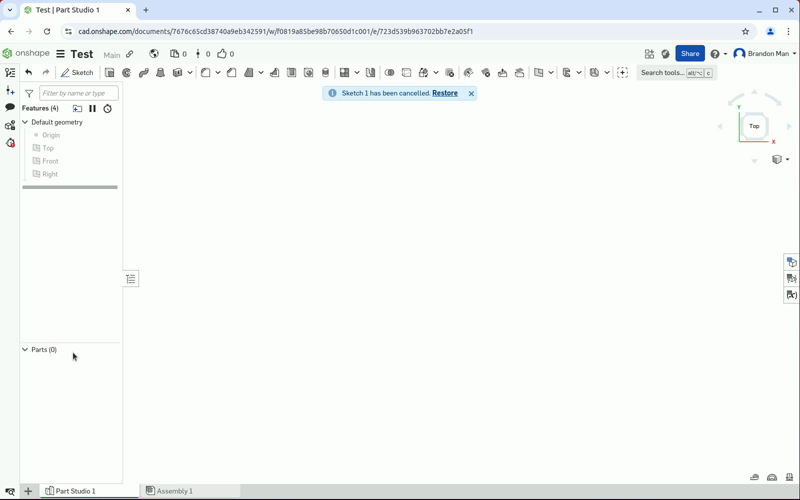
key(shift+p)
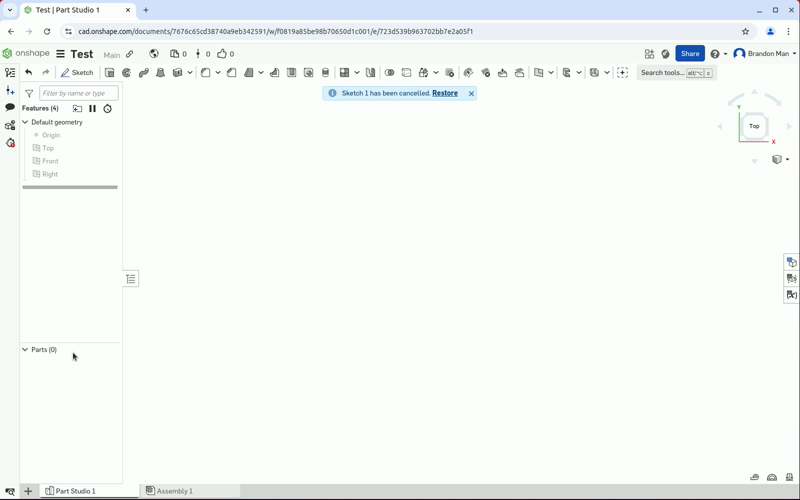
key(space)
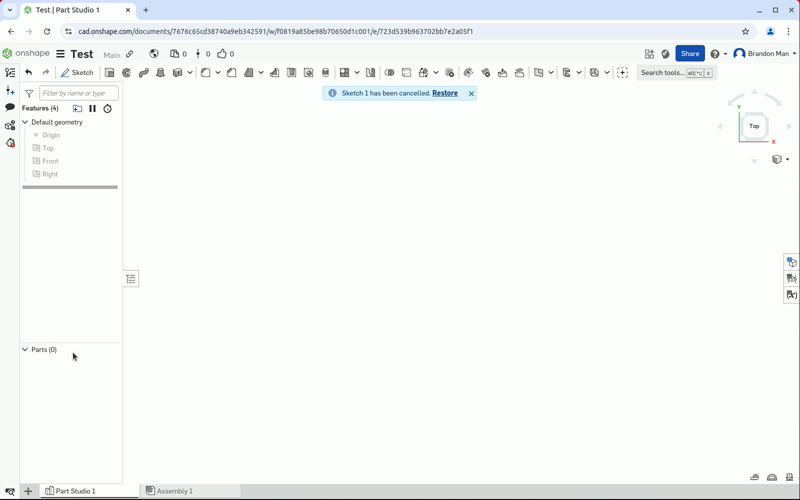
key_down(shift)
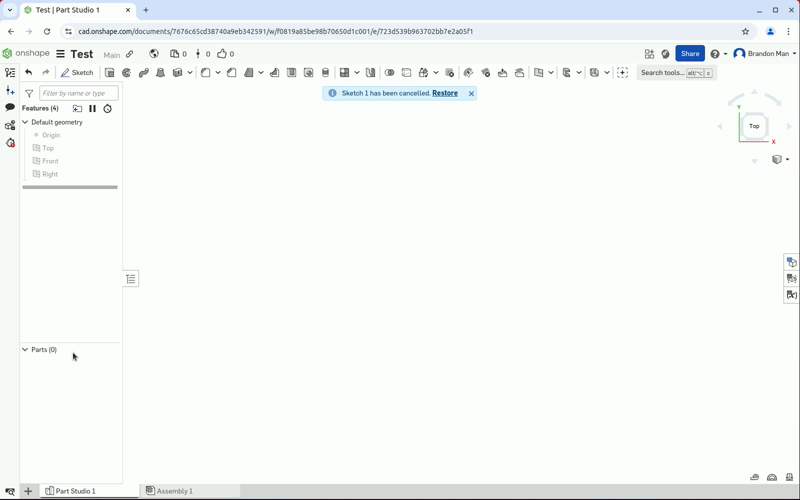
key(up)
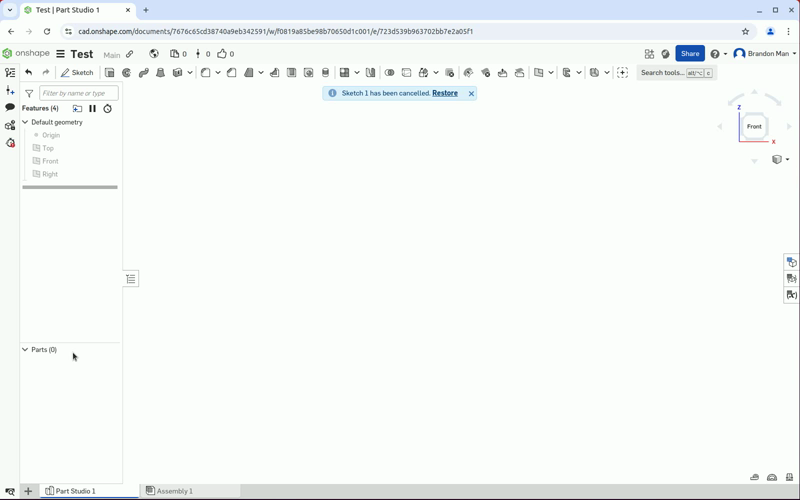
key_up(shift)
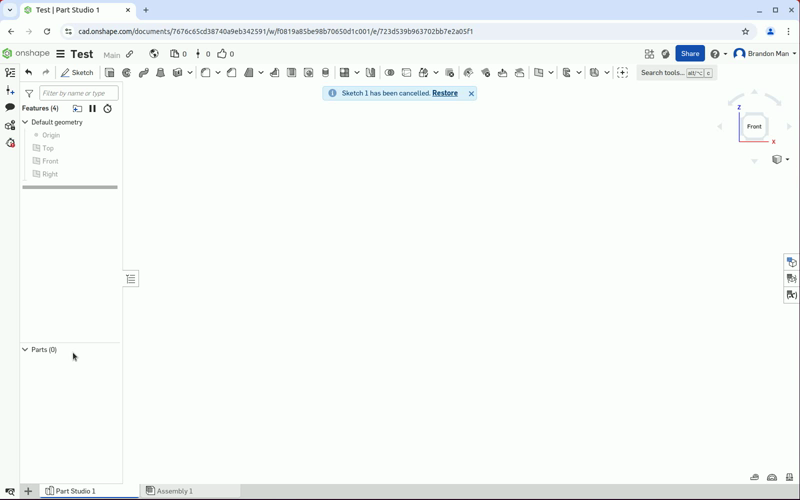
mouse_move(73, 352)
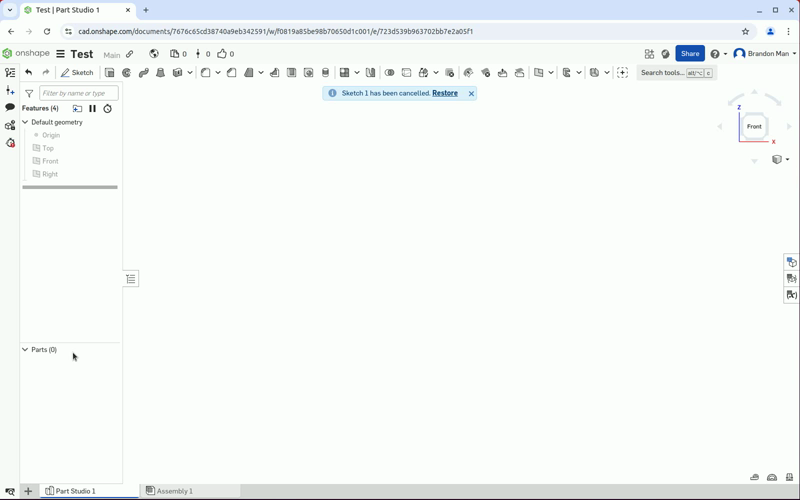
key(shift+y)
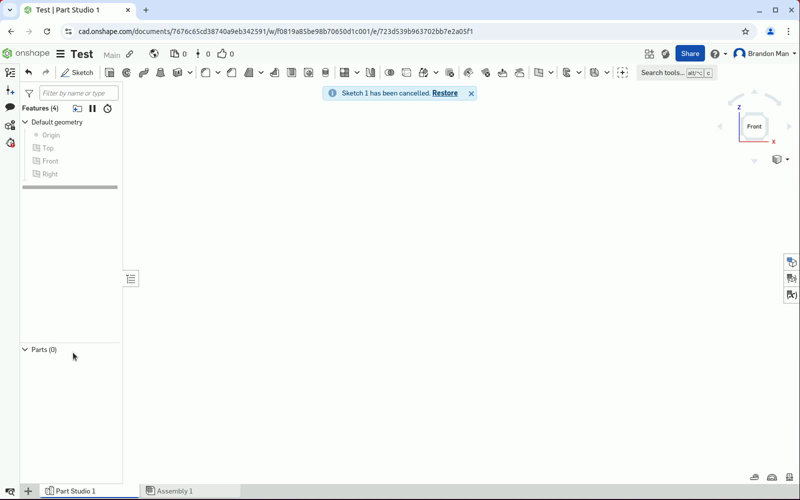
key(shift+s)
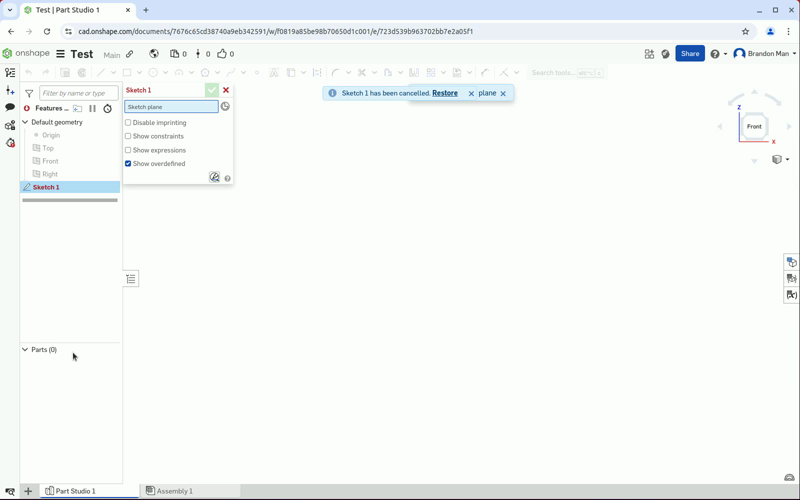
mouse_move(73, 163)
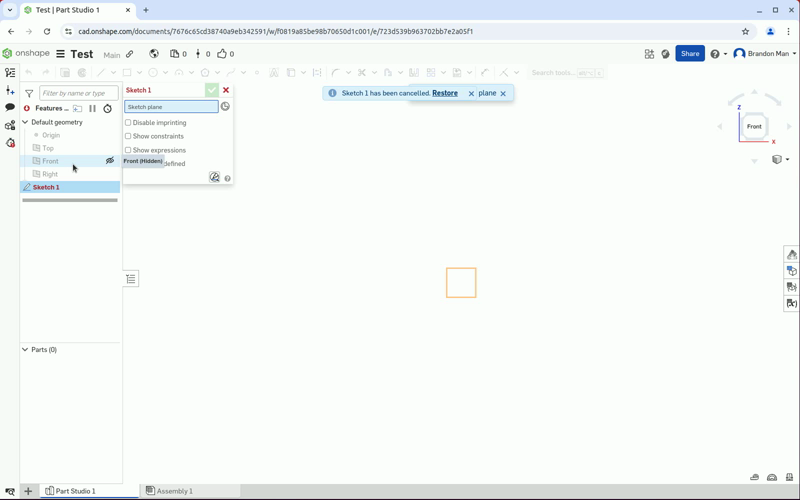
click(73, 163)
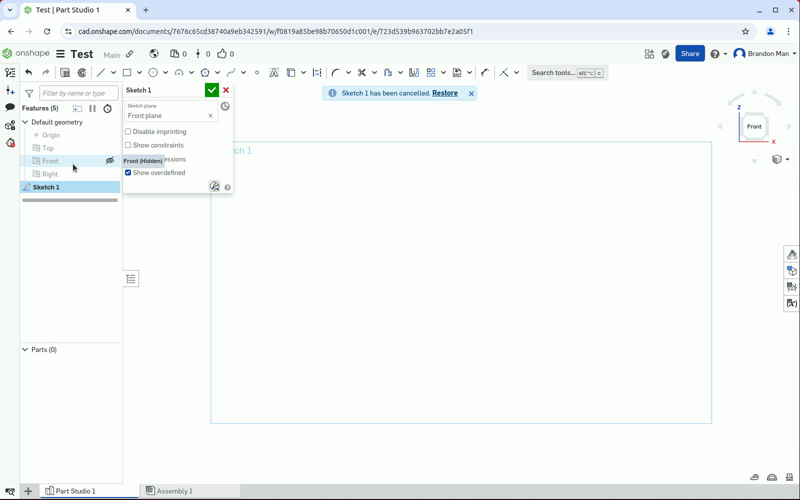
mouse_move(73, 352)
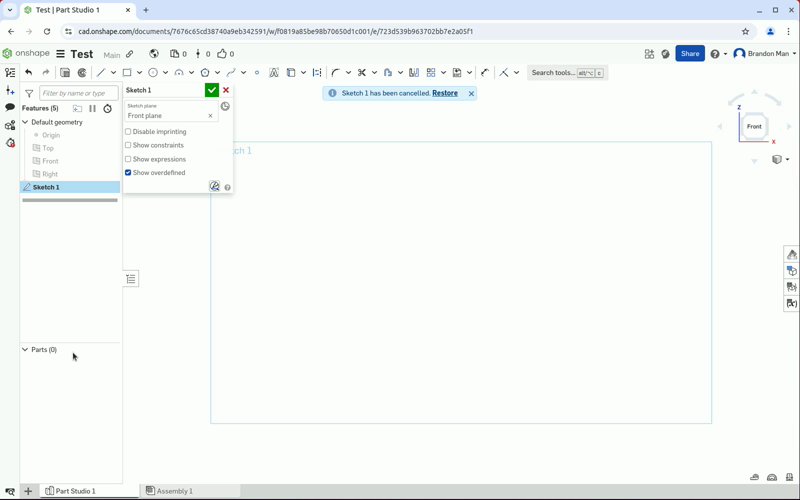
key(y)
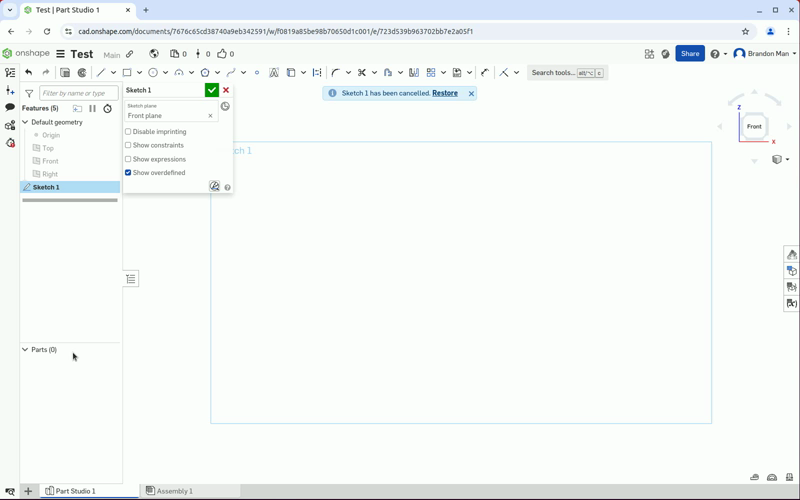
key(a)
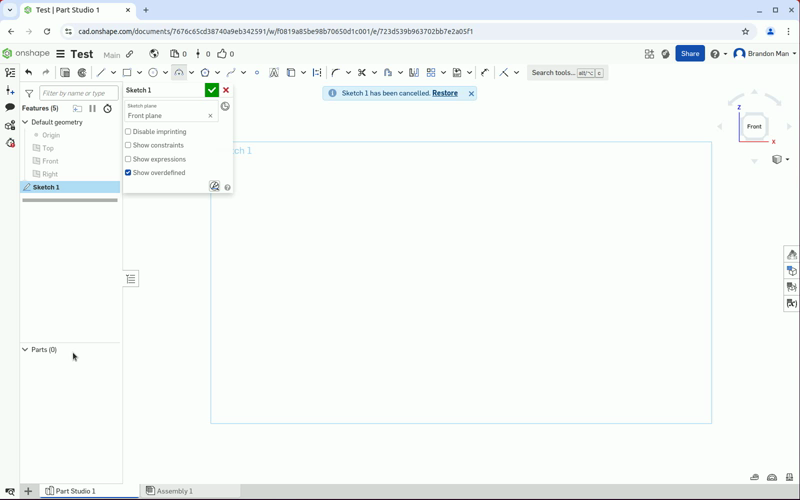
key_down(shift)
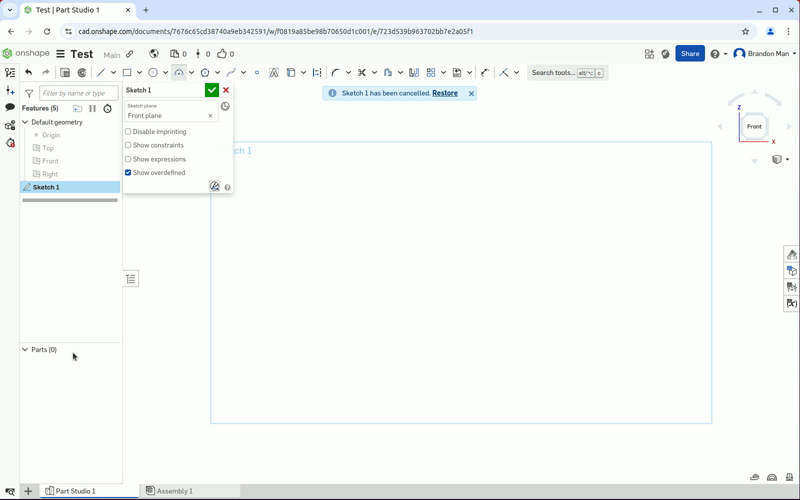
mouse_move(356, 261)
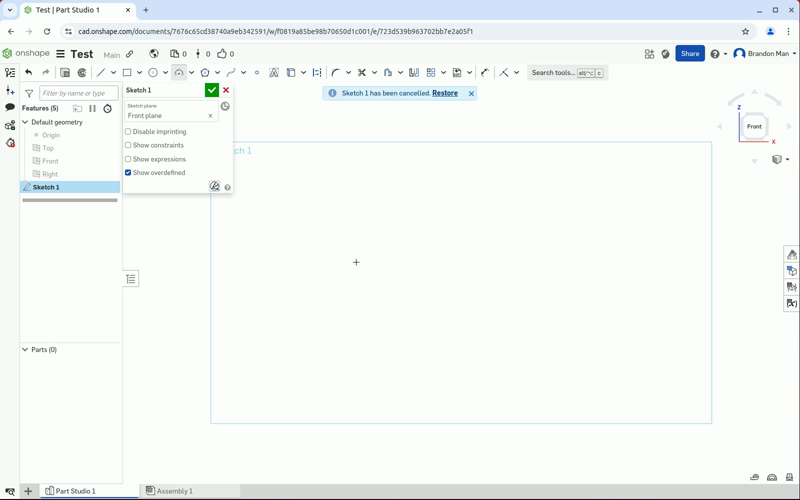
click(356, 261)
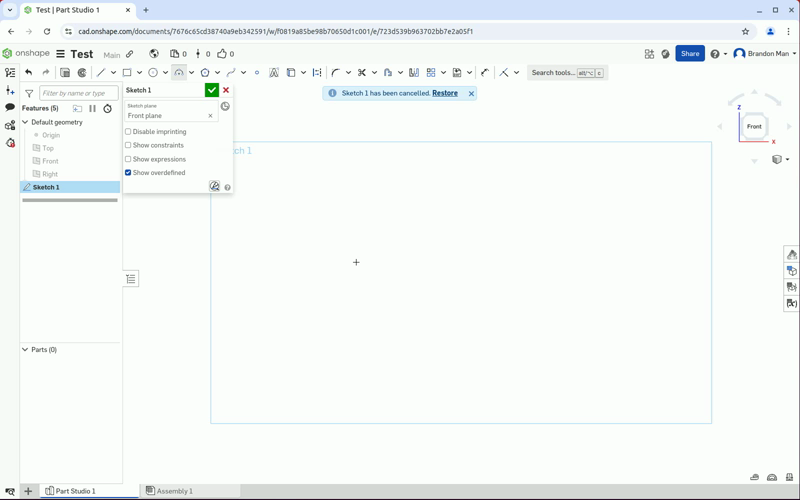
key_up(shift)
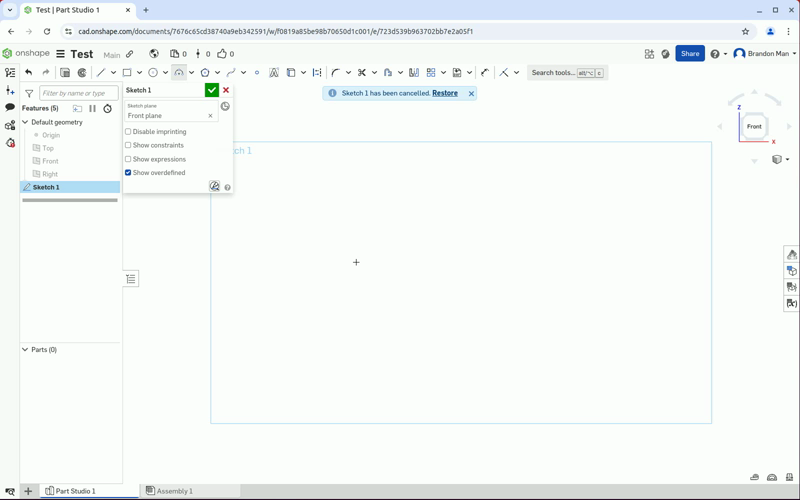
key_down(shift)
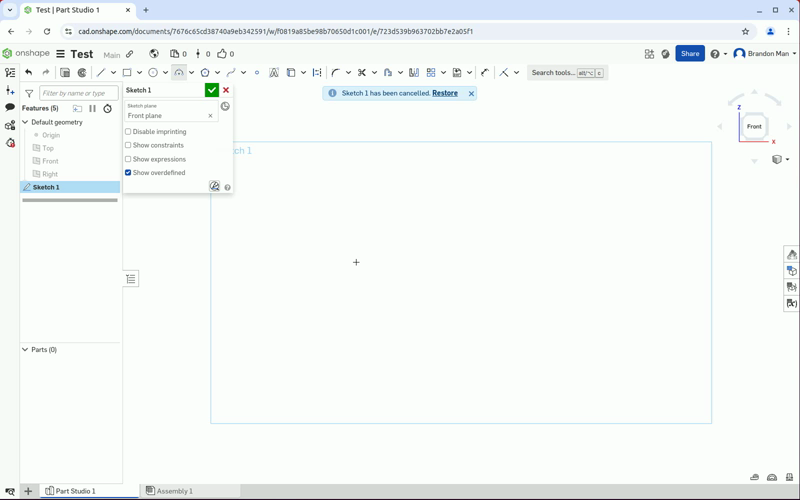
mouse_move(356, 247)
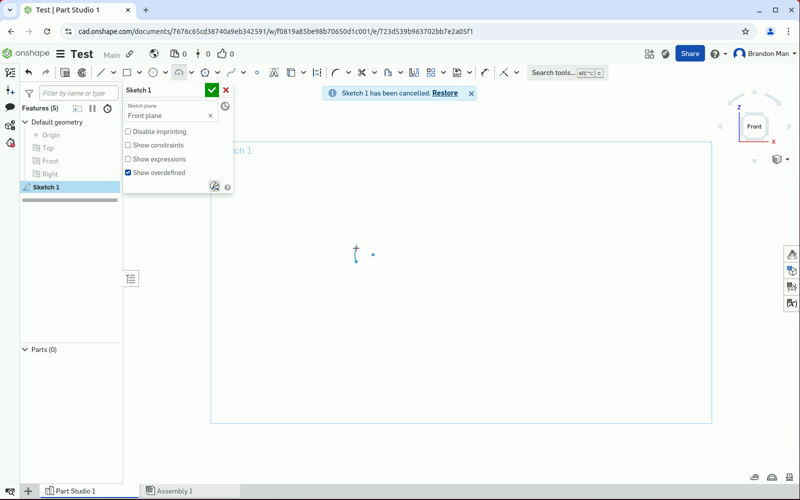
click(356, 247)
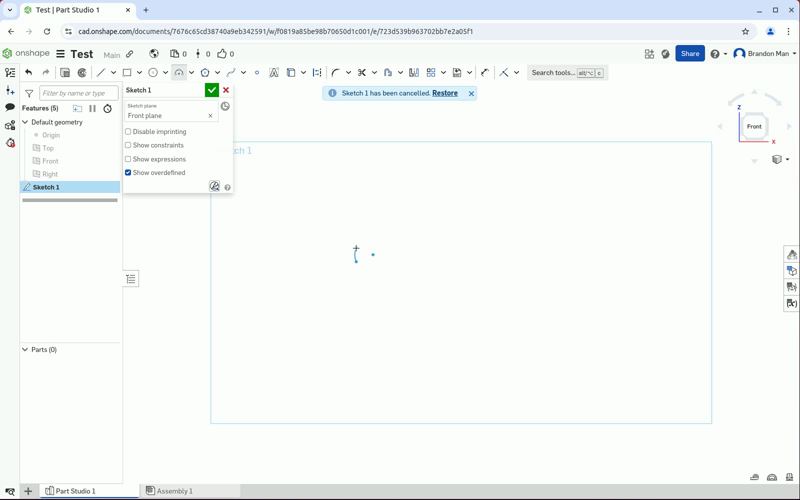
mouse_move(348, 254)
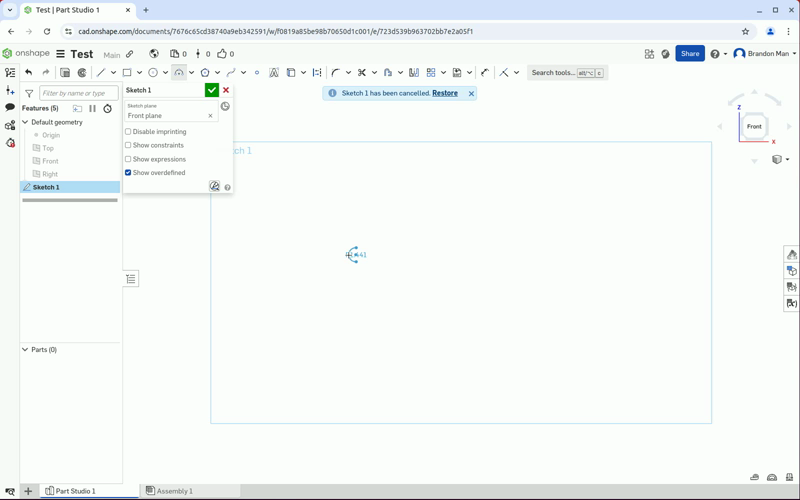
click(348, 254)
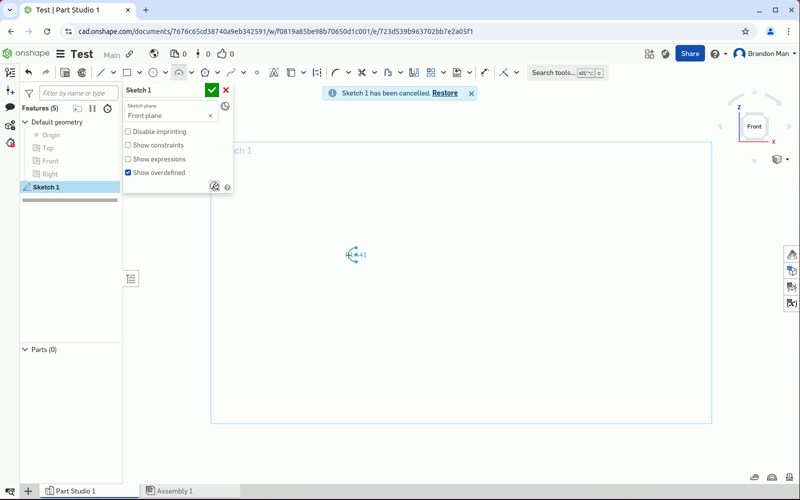
key_up(shift)
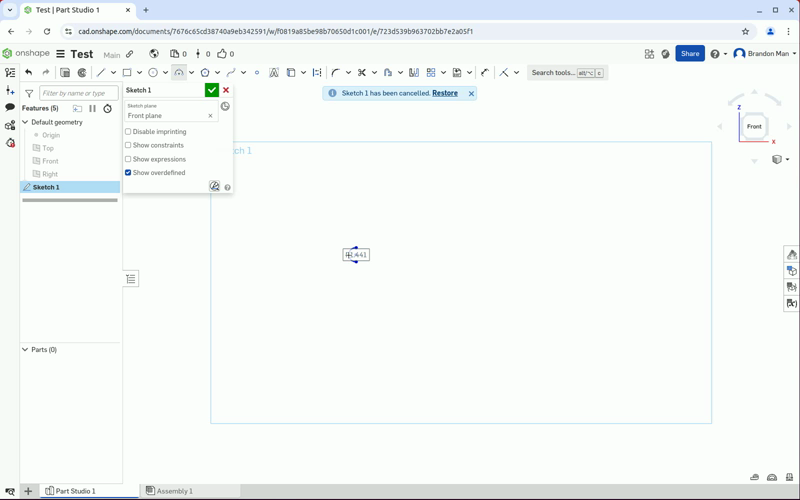
mouse_move(356, 247)
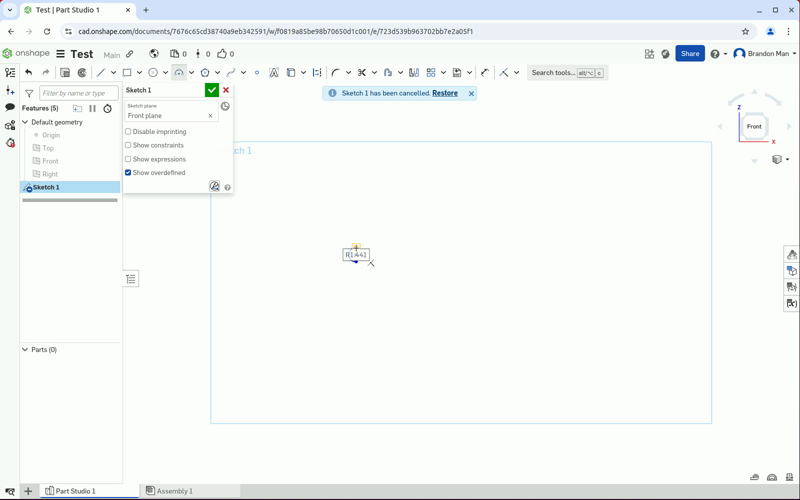
click(356, 247)
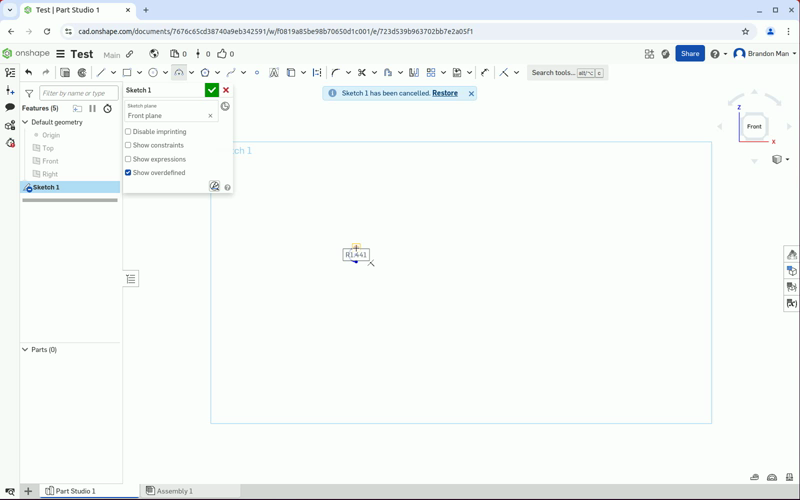
key_down(shift)
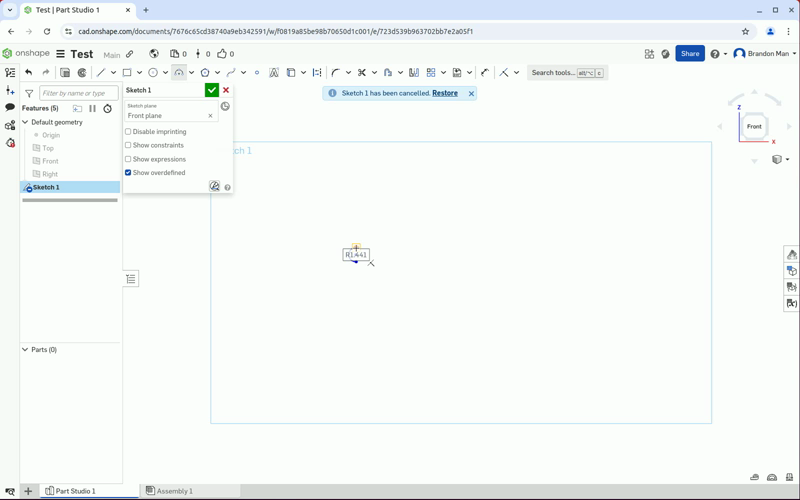
mouse_move(380, 223)
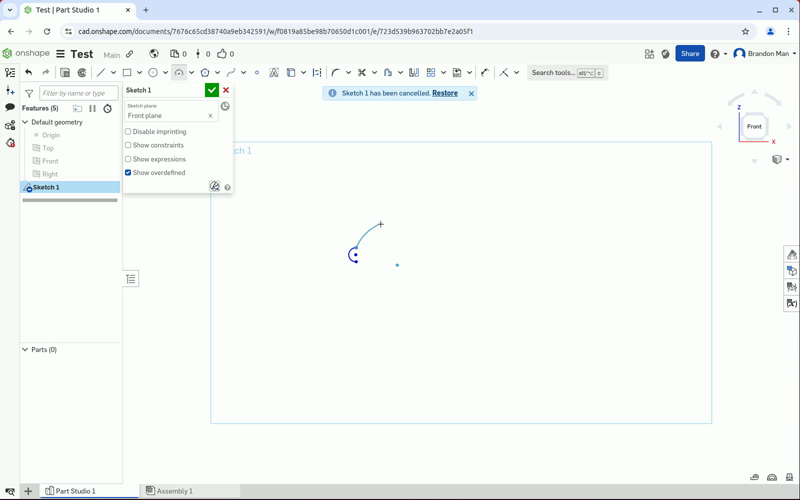
click(380, 223)
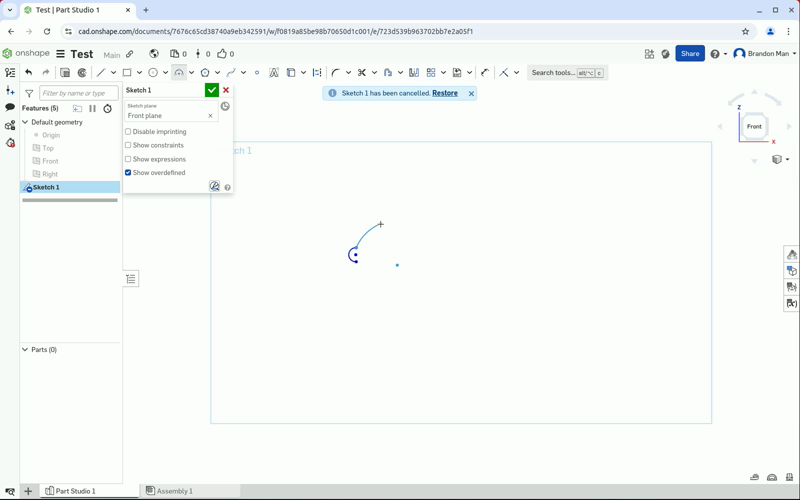
mouse_move(365, 232)
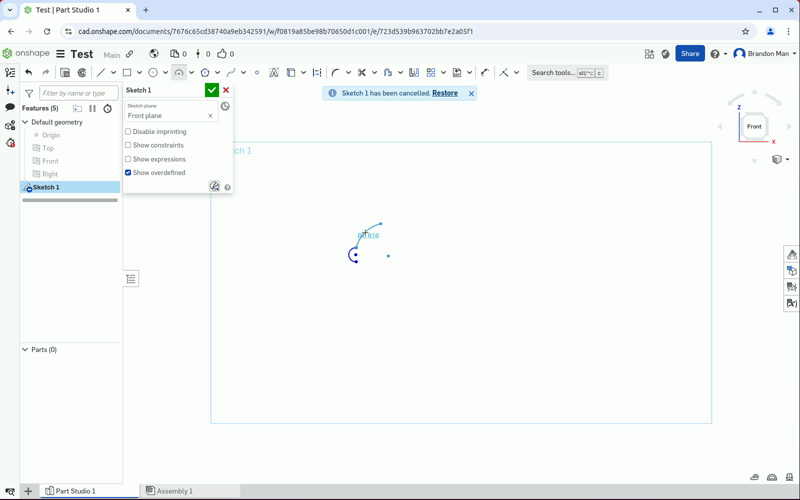
click(365, 232)
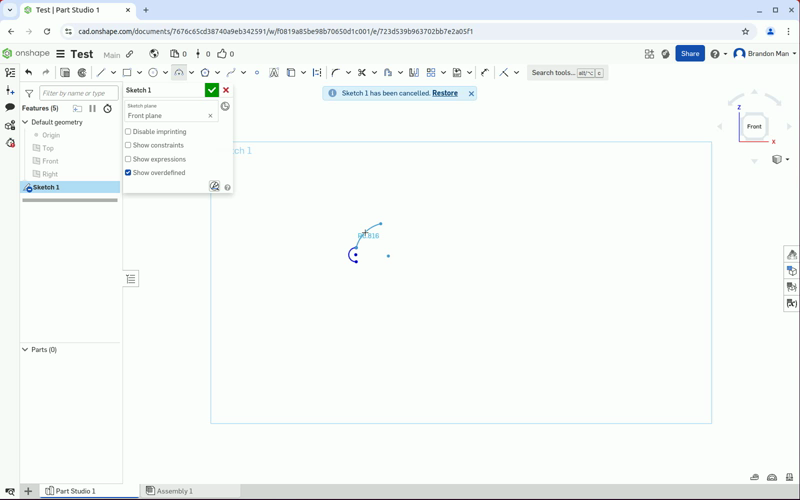
key_up(shift)
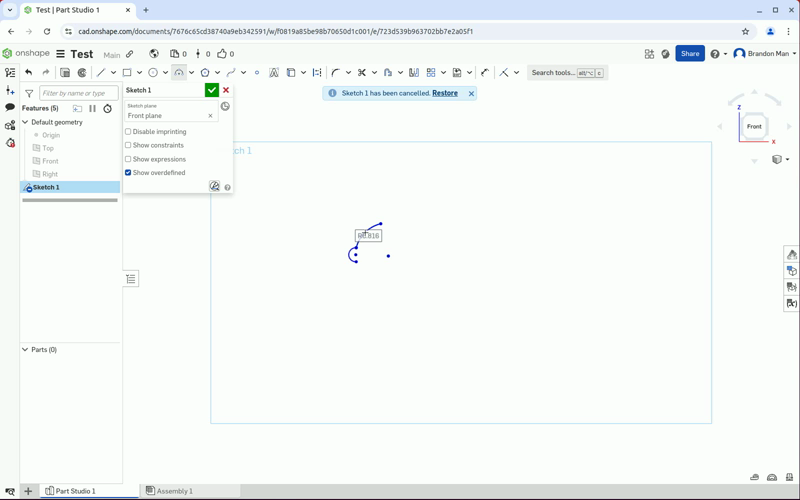
mouse_move(380, 223)
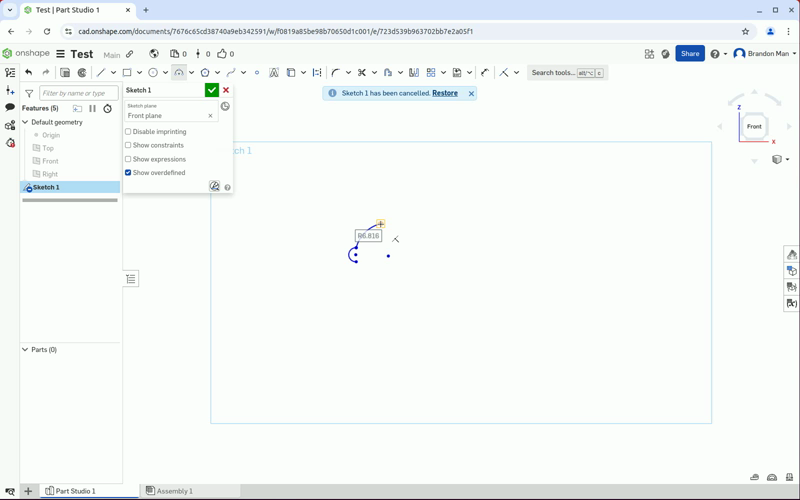
click(380, 223)
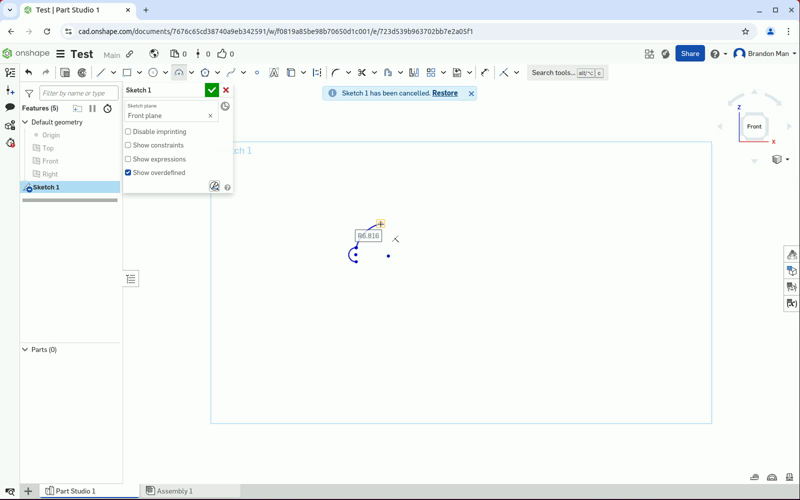
key_down(shift)
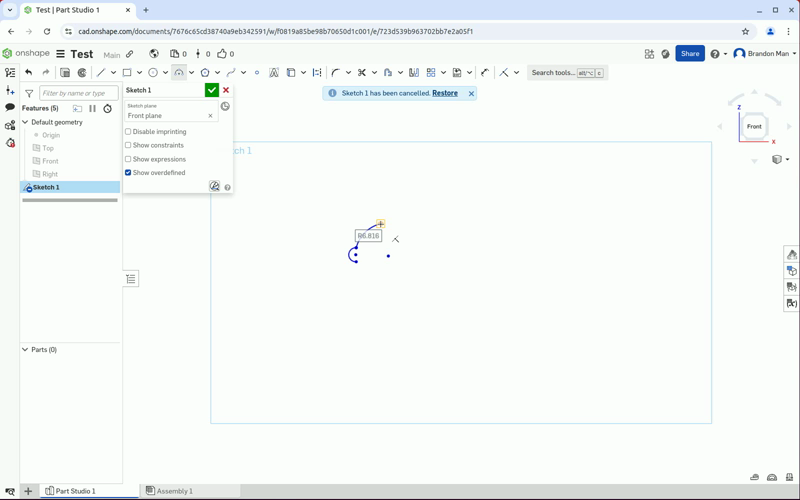
mouse_move(393, 223)
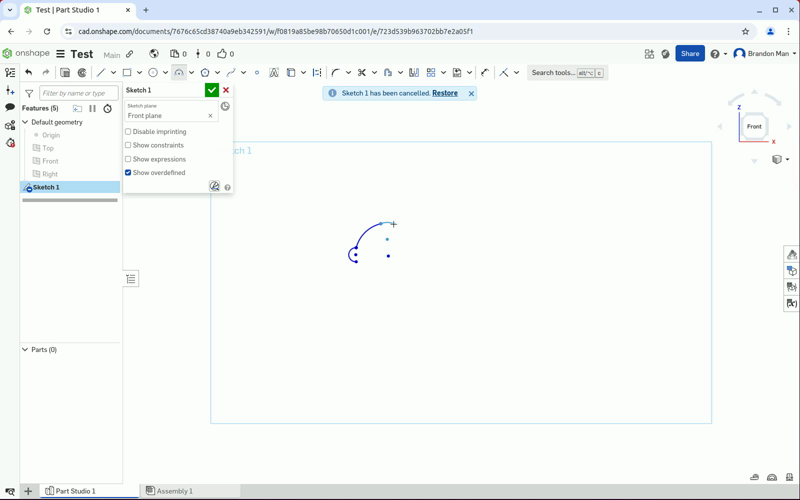
click(393, 223)
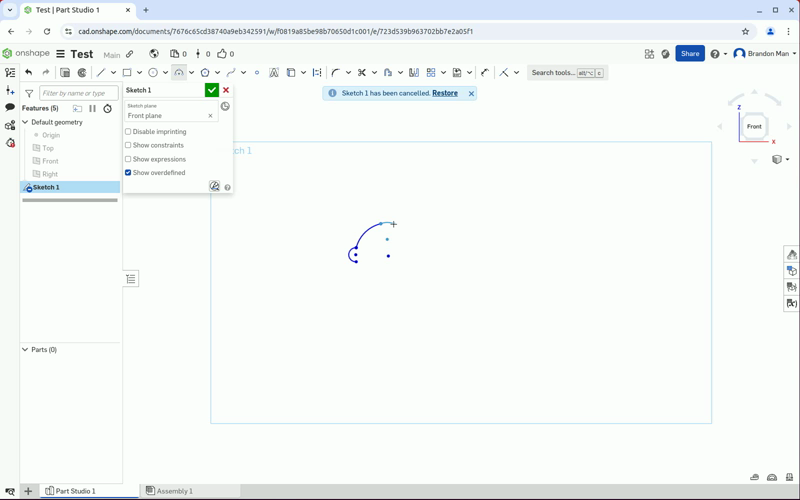
mouse_move(387, 216)
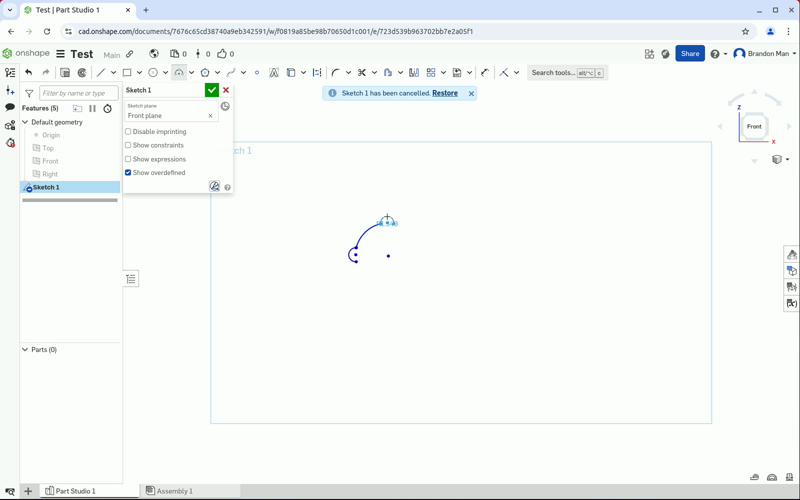
click(387, 216)
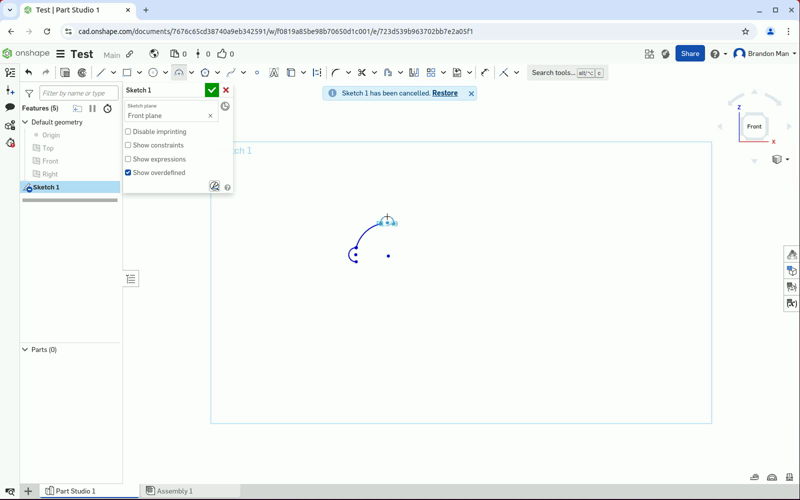
key_up(shift)
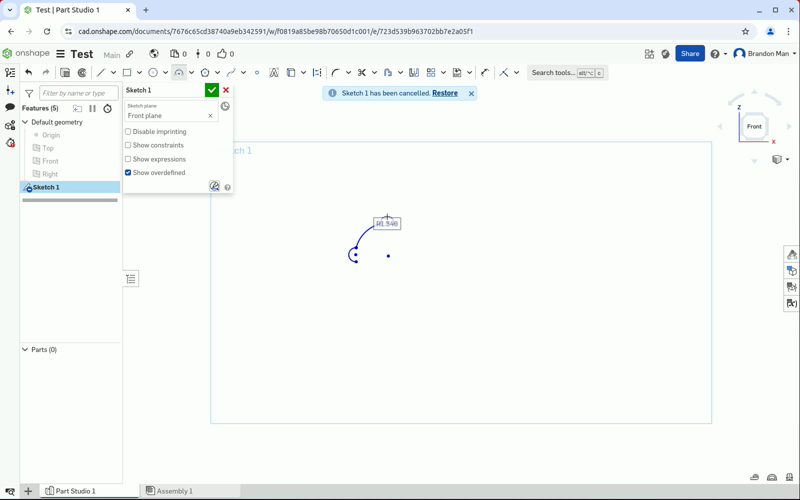
mouse_move(393, 223)
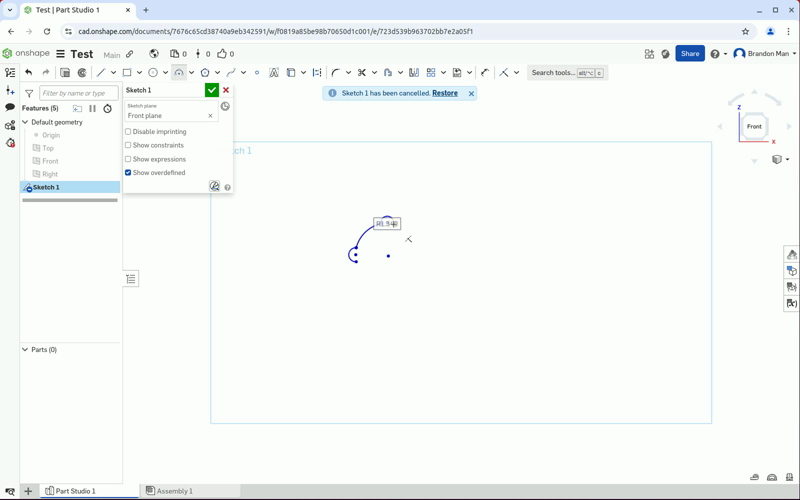
click(393, 223)
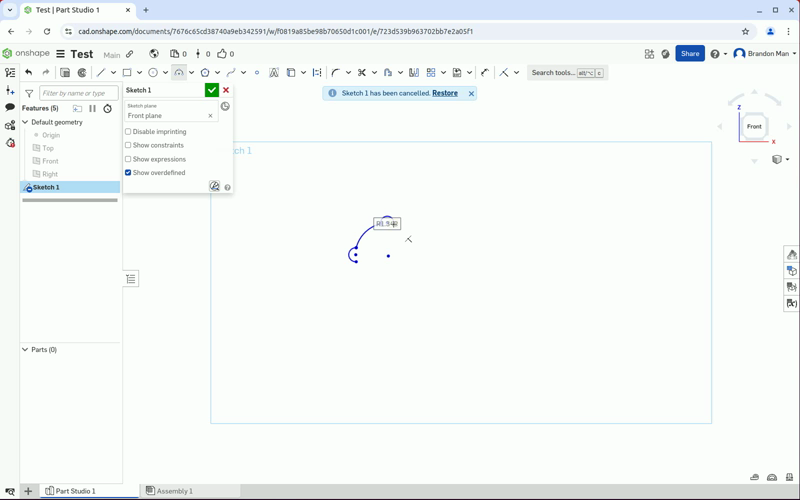
key_down(shift)
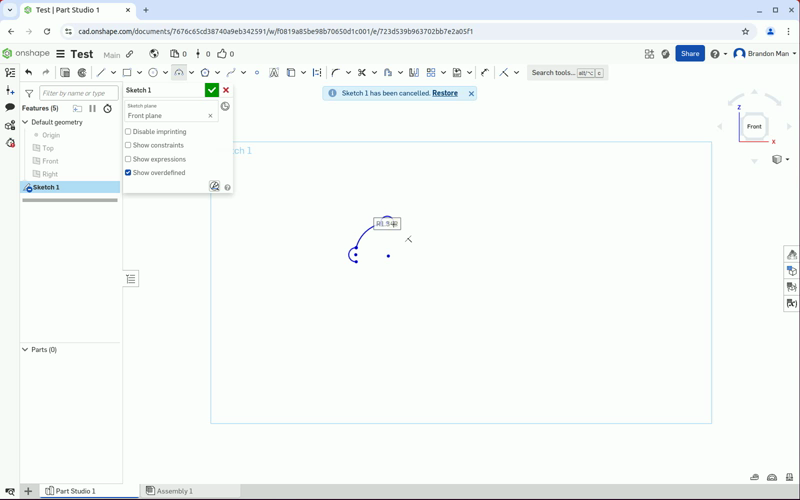
mouse_move(418, 247)
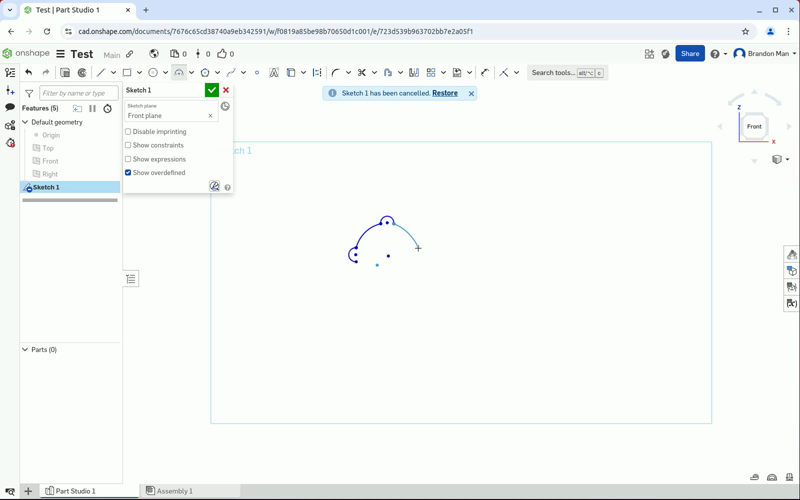
click(418, 247)
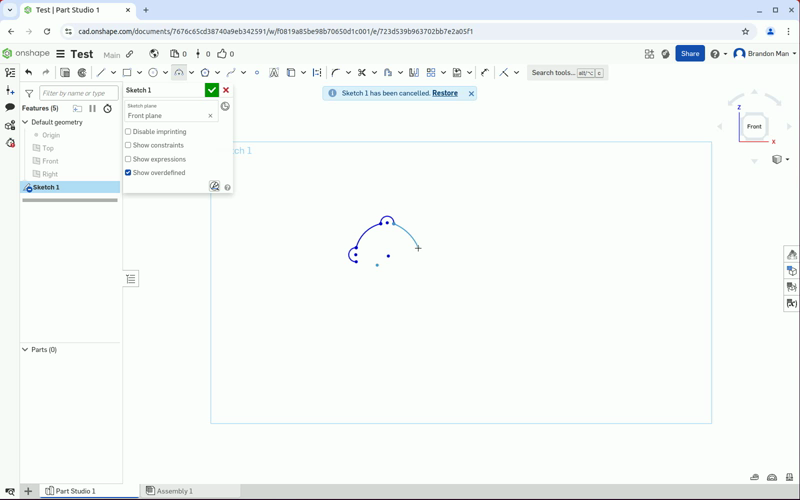
mouse_move(409, 232)
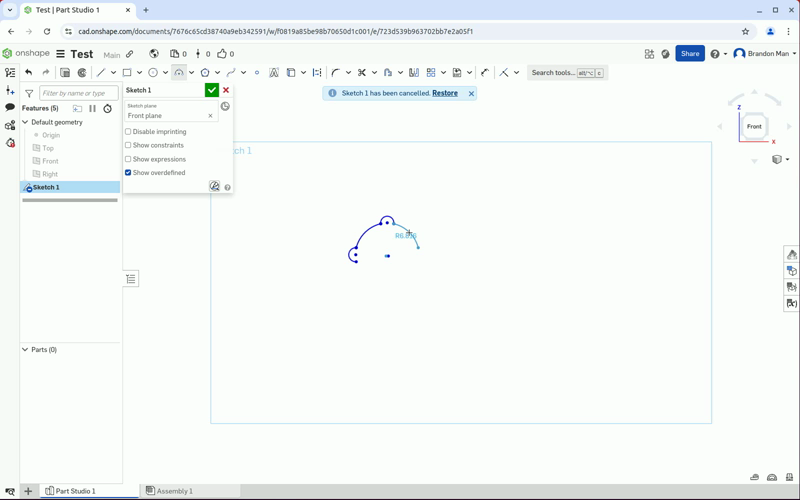
click(409, 232)
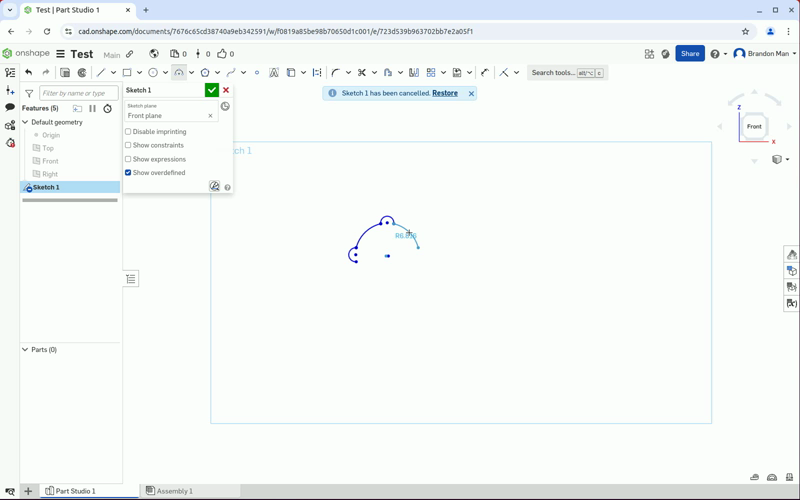
key_up(shift)
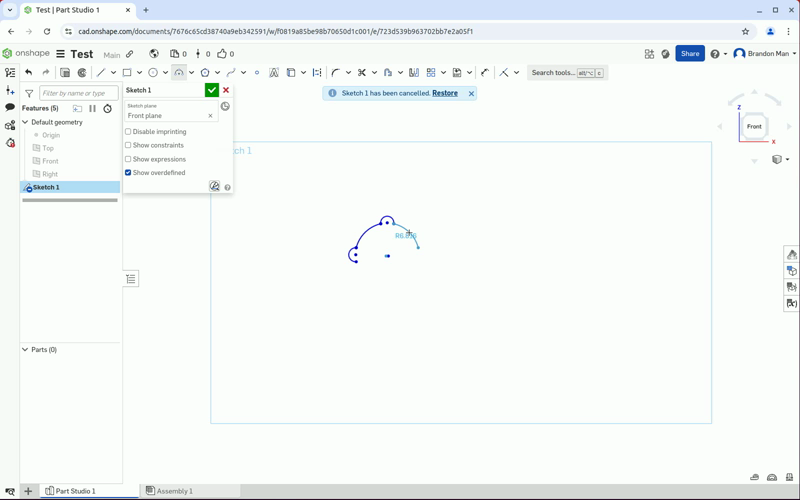
mouse_move(418, 247)
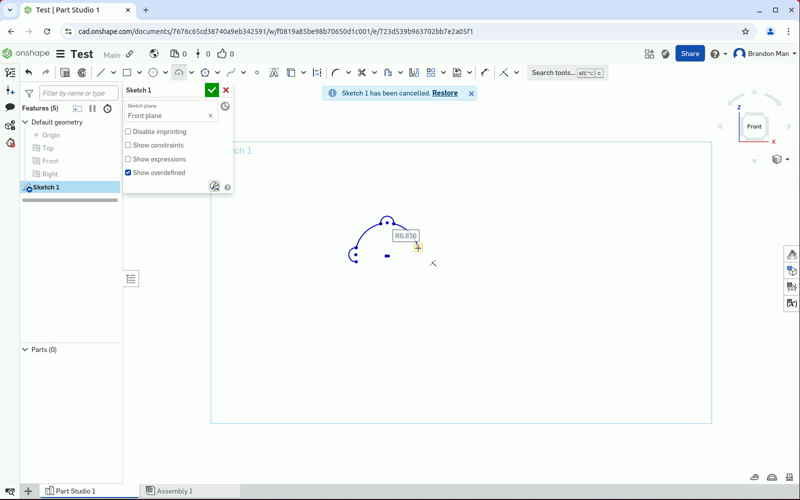
click(418, 247)
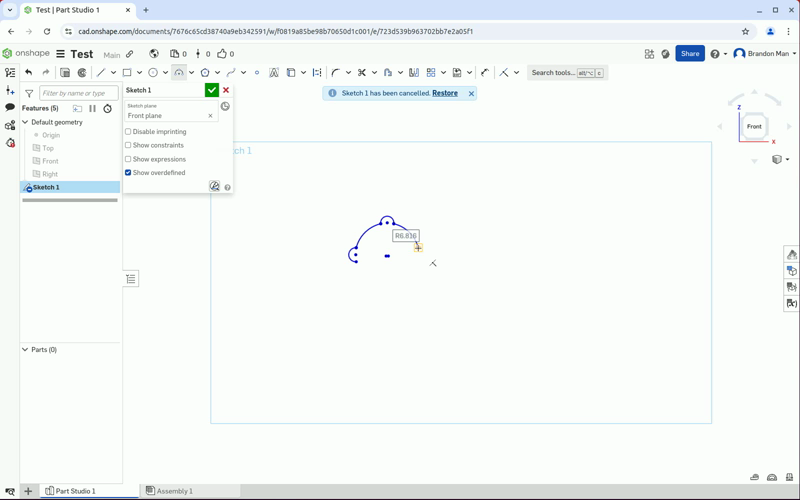
key_down(shift)
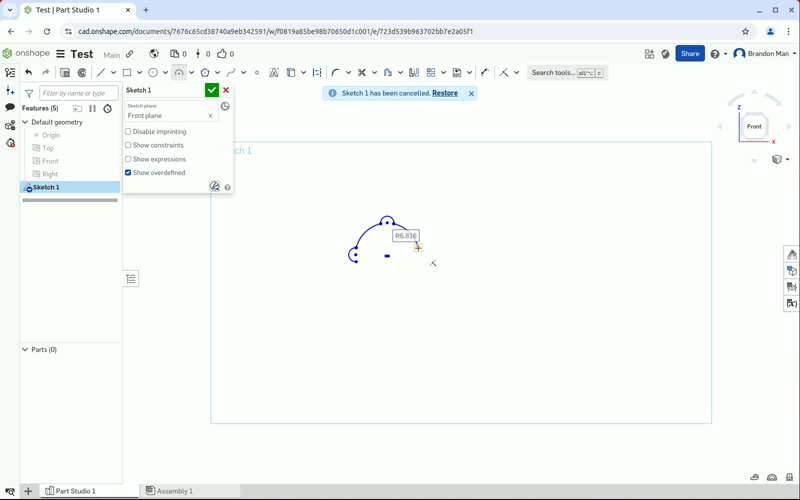
mouse_move(418, 261)
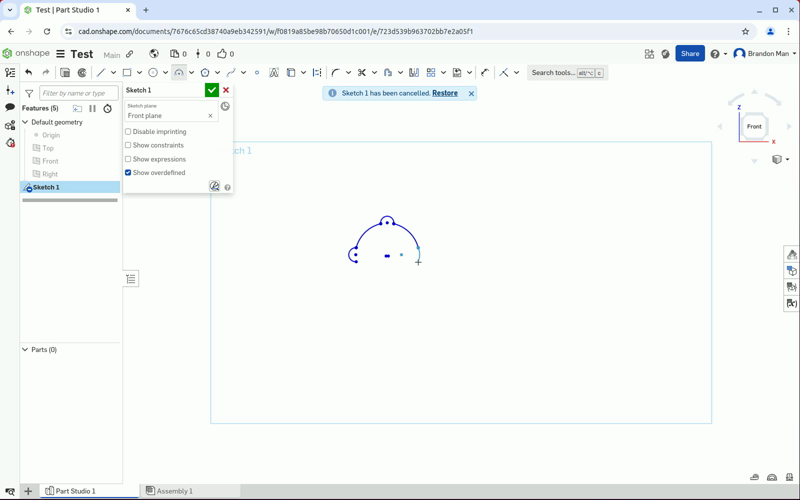
click(418, 261)
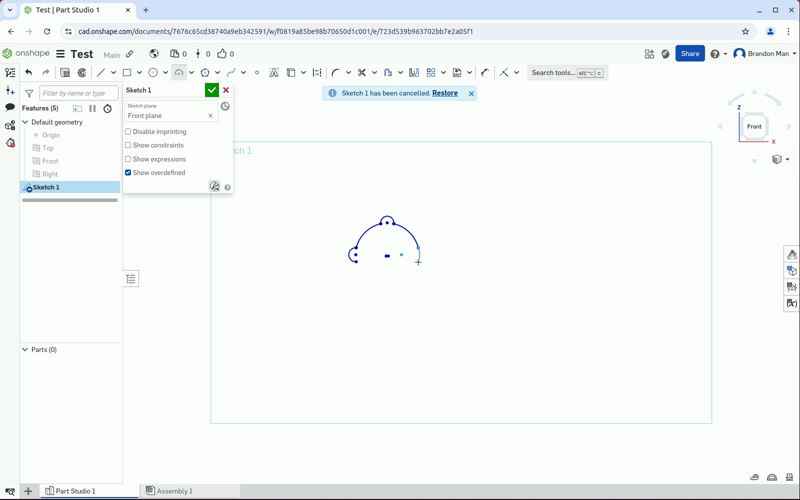
mouse_move(426, 254)
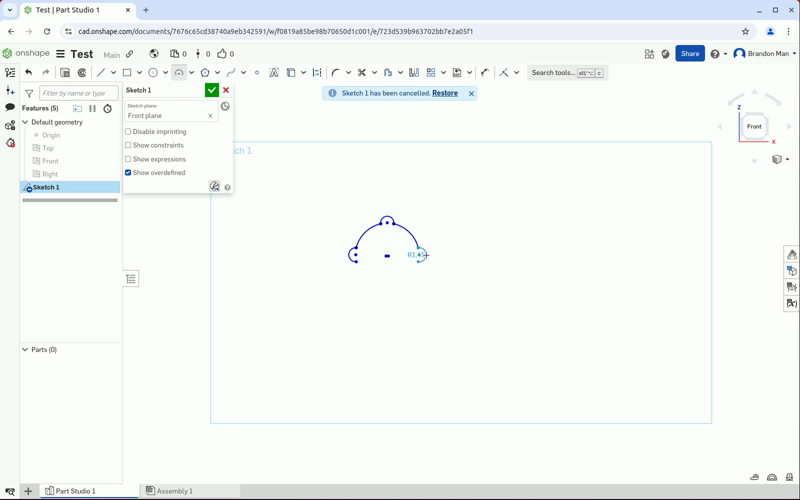
click(426, 254)
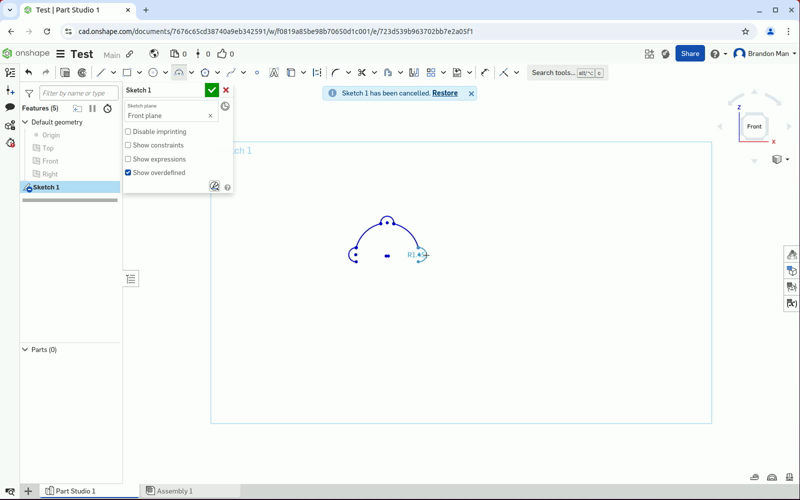
key_up(shift)
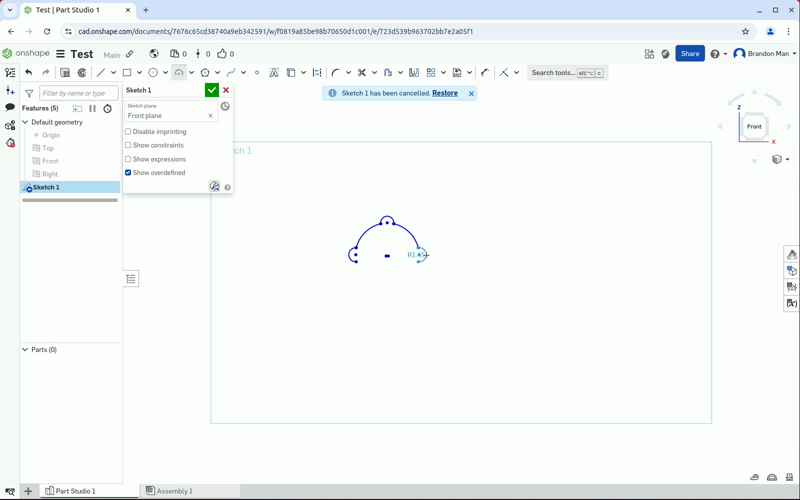
mouse_move(418, 261)
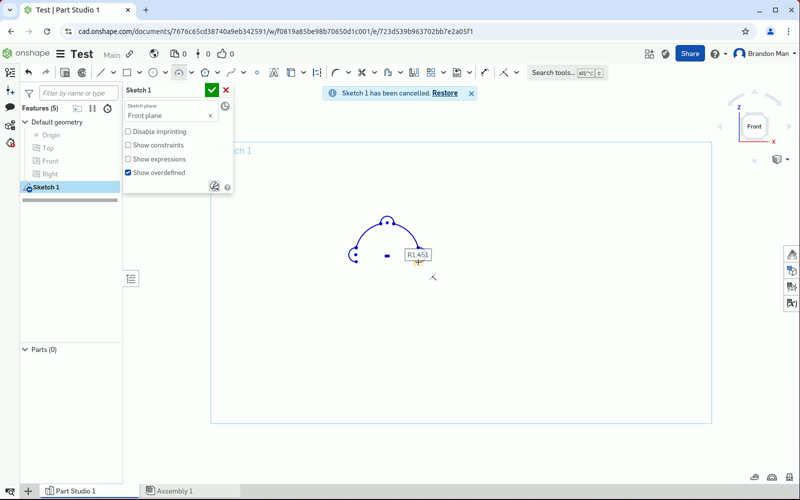
click(418, 261)
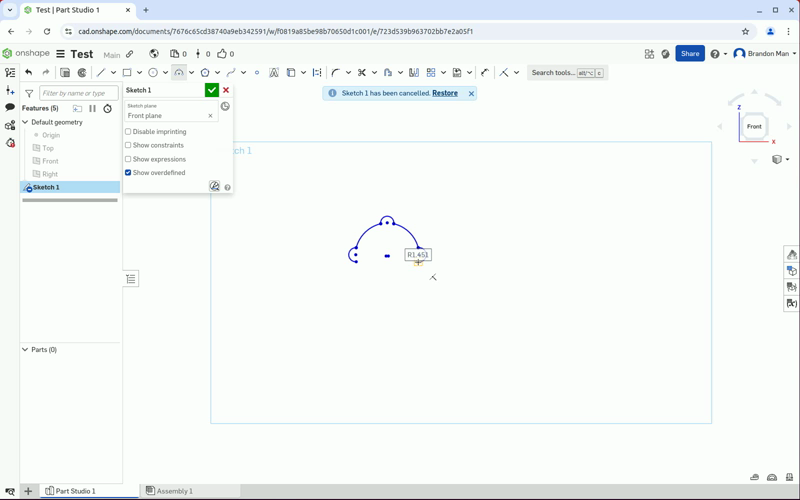
key_down(shift)
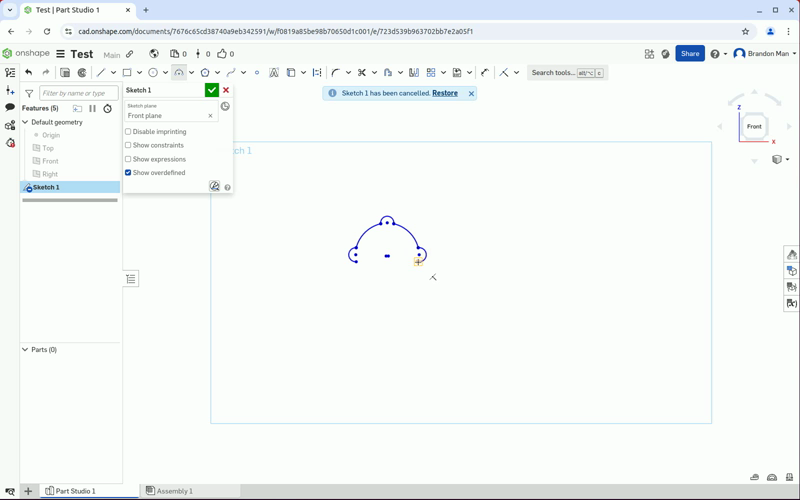
mouse_move(394, 285)
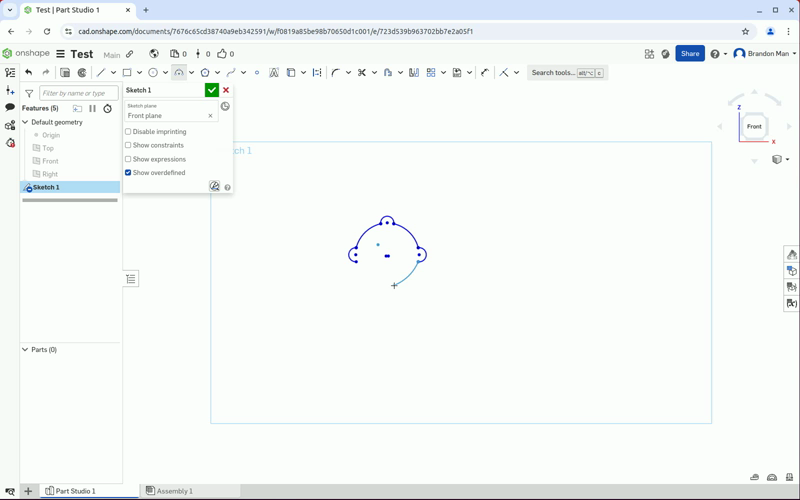
click(394, 285)
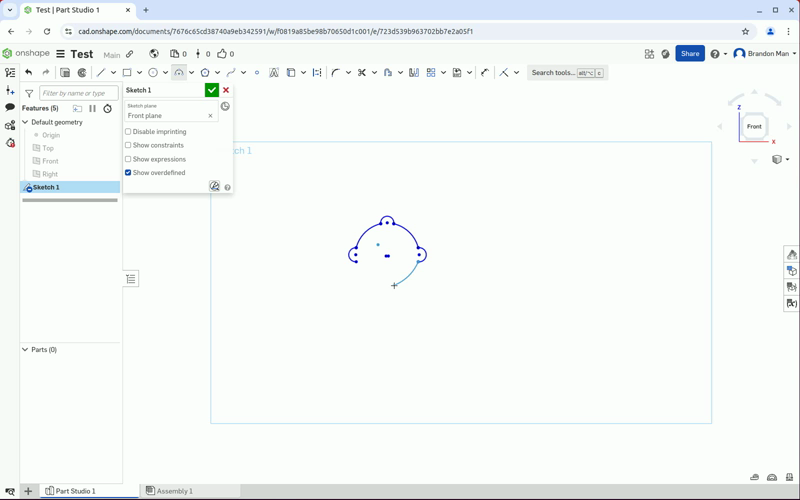
mouse_move(409, 276)
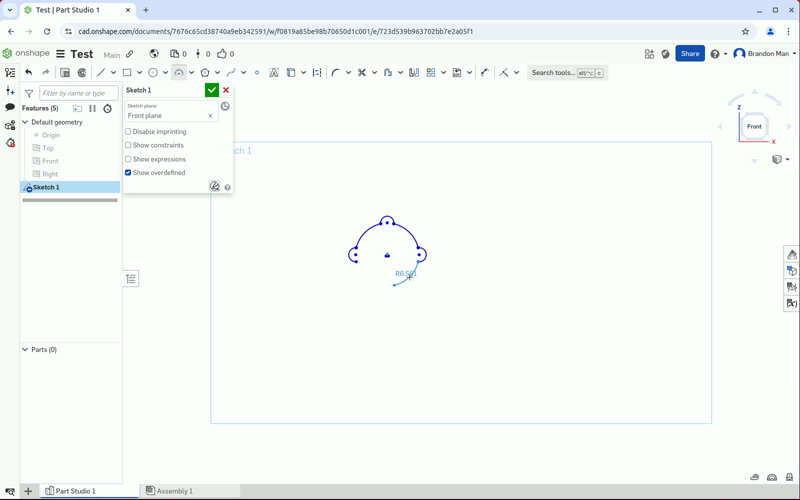
click(409, 276)
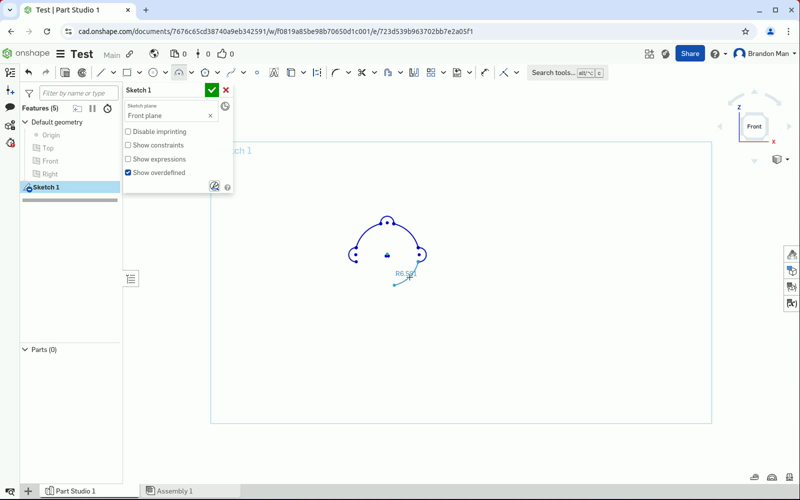
key_up(shift)
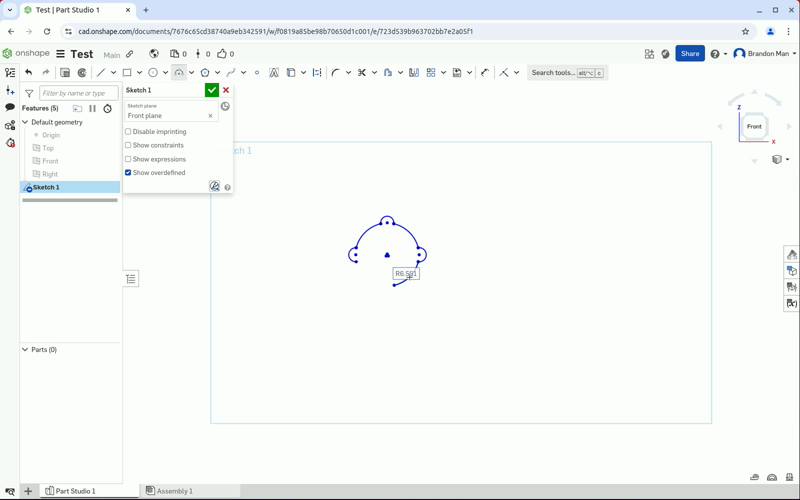
mouse_move(394, 285)
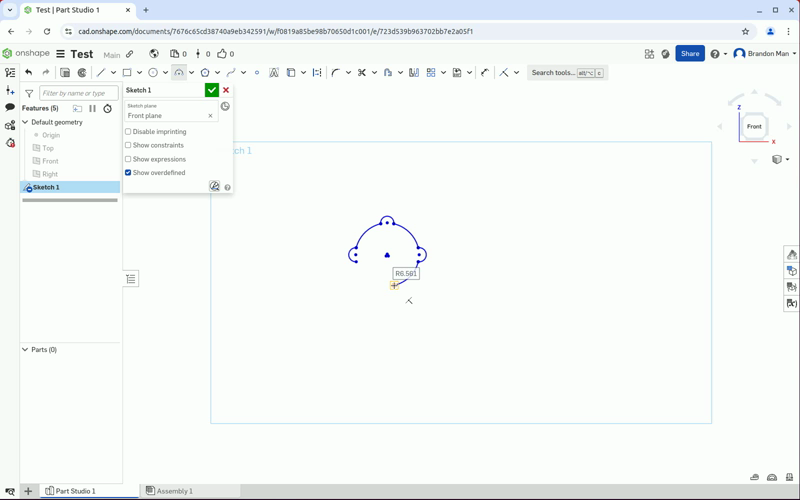
click(394, 285)
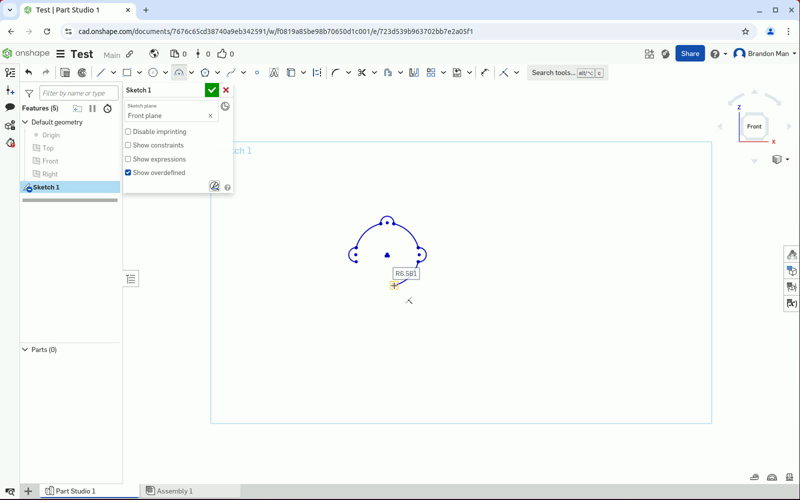
key_down(shift)
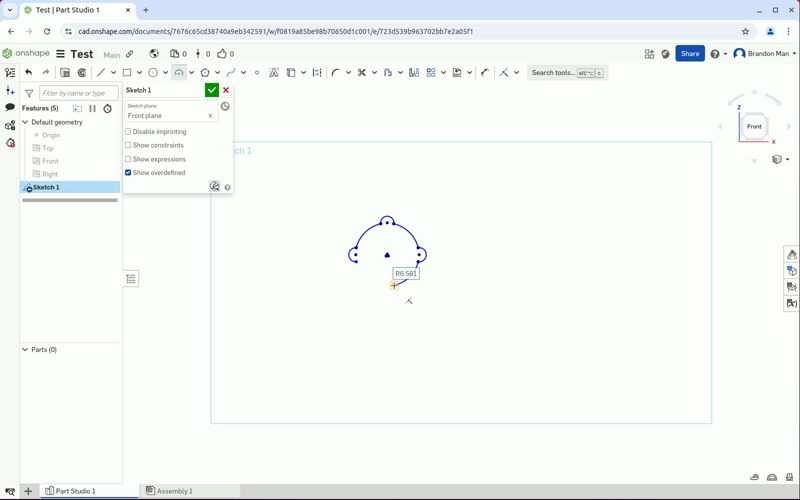
mouse_move(380, 285)
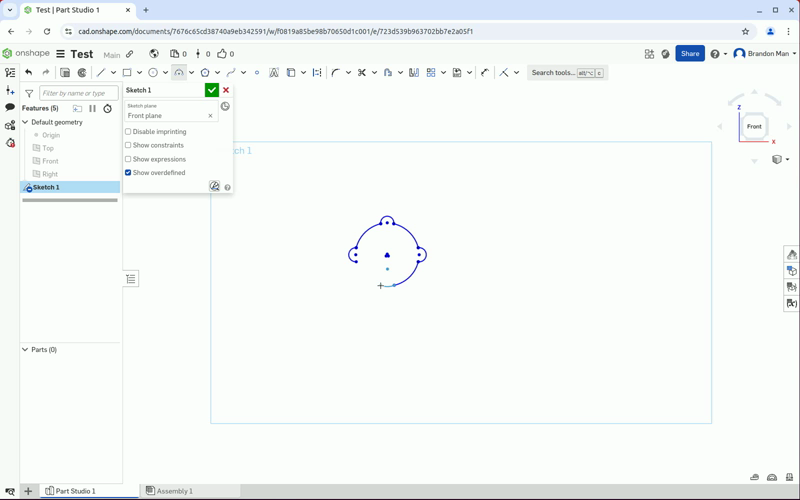
click(380, 285)
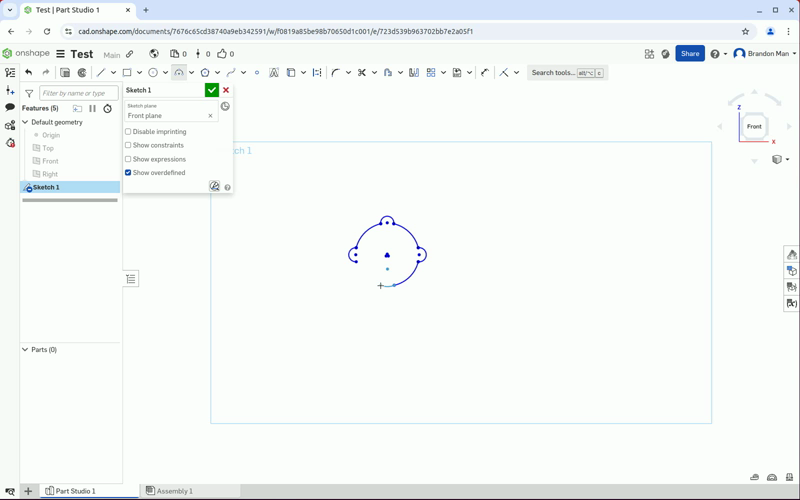
mouse_move(387, 293)
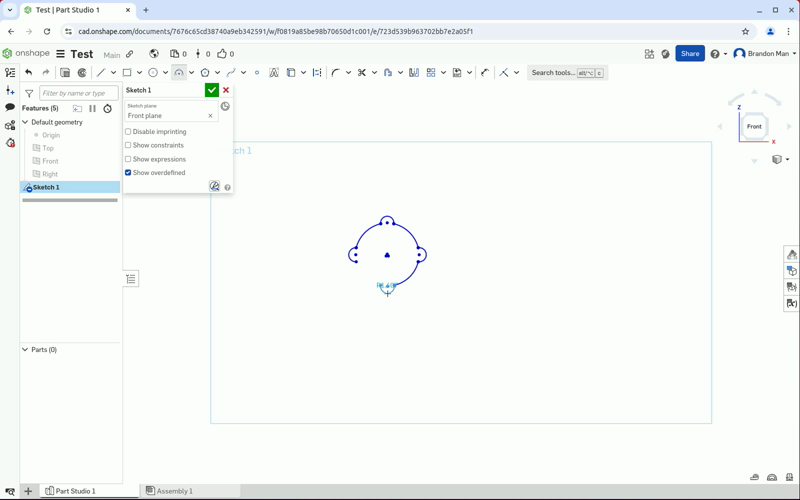
click(387, 293)
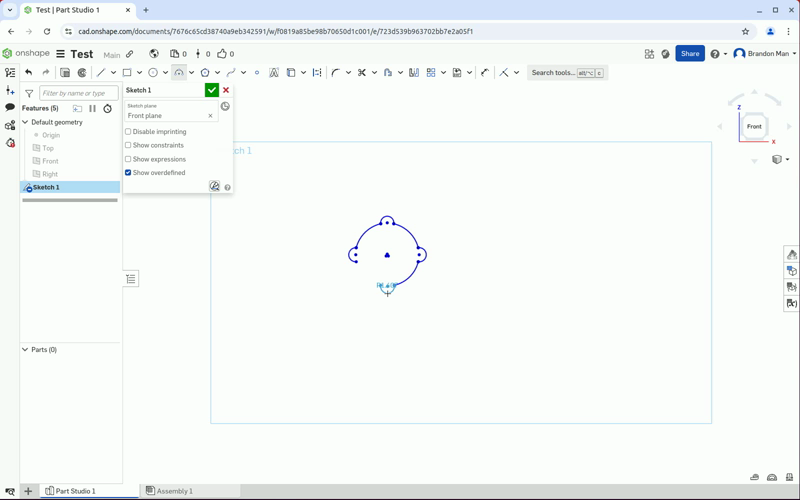
key_up(shift)
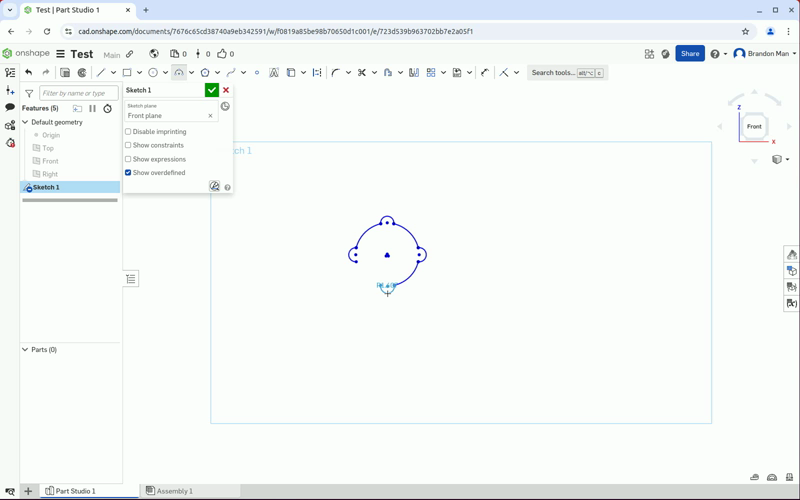
mouse_move(380, 285)
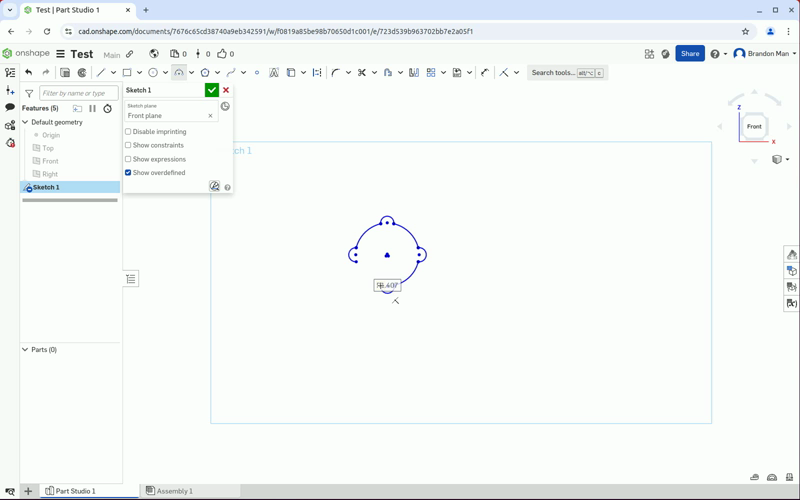
click(380, 285)
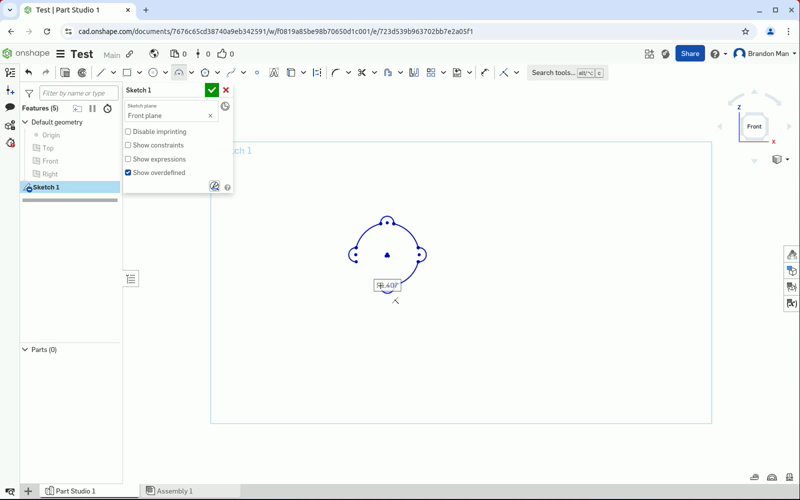
mouse_move(356, 261)
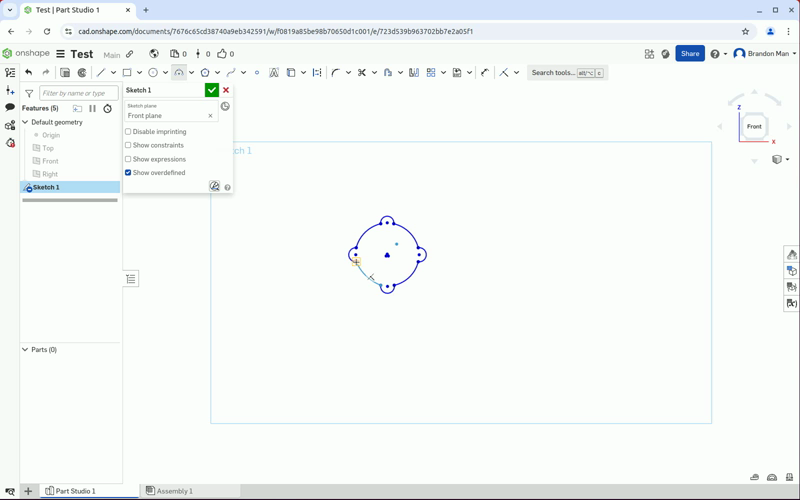
click(356, 261)
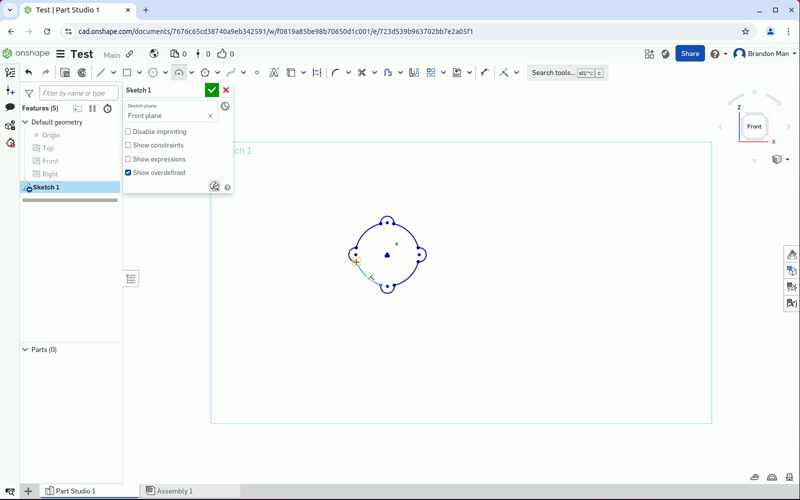
key_down(shift)
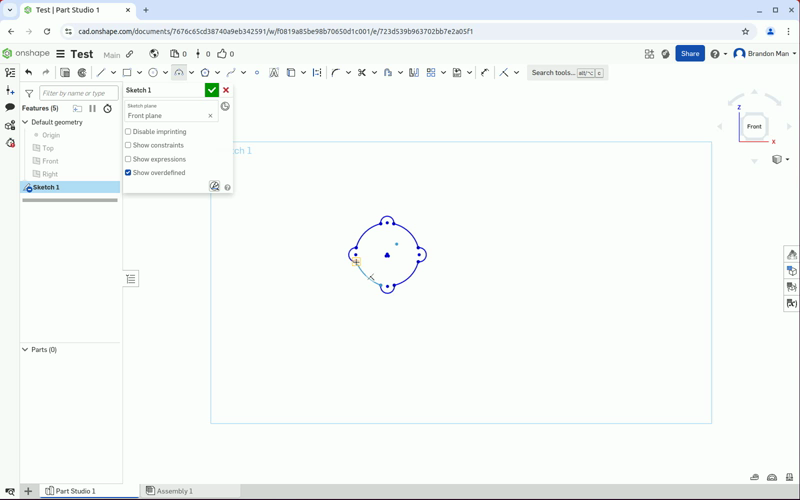
mouse_move(365, 276)
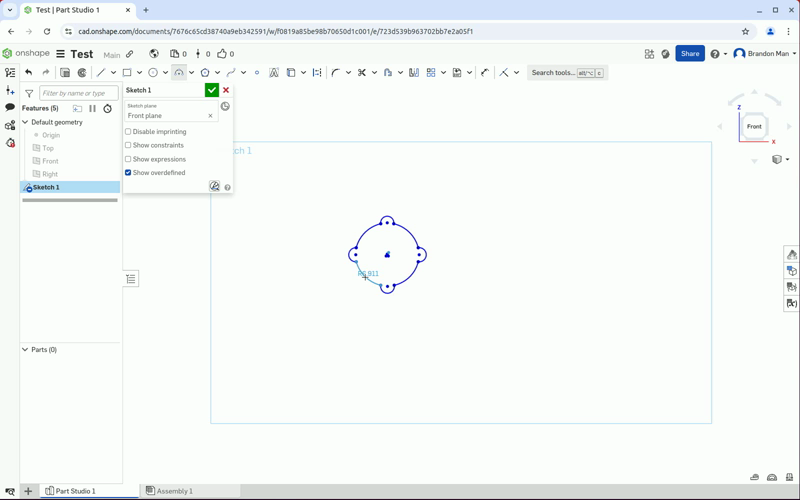
click(365, 276)
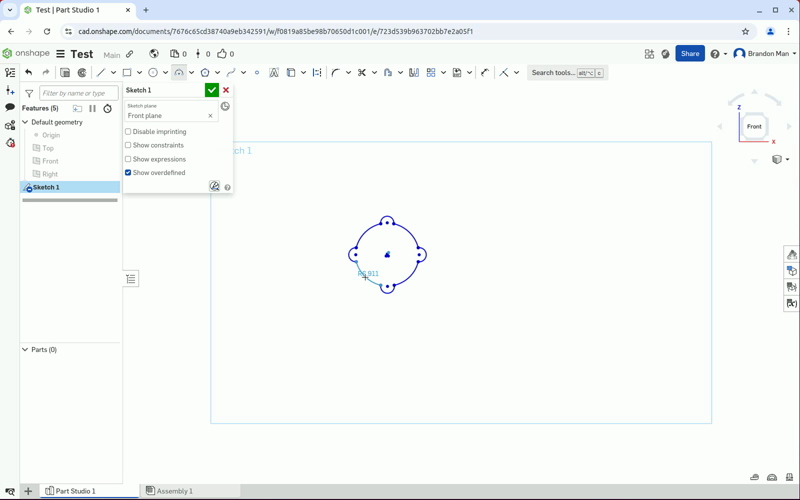
key_up(shift)
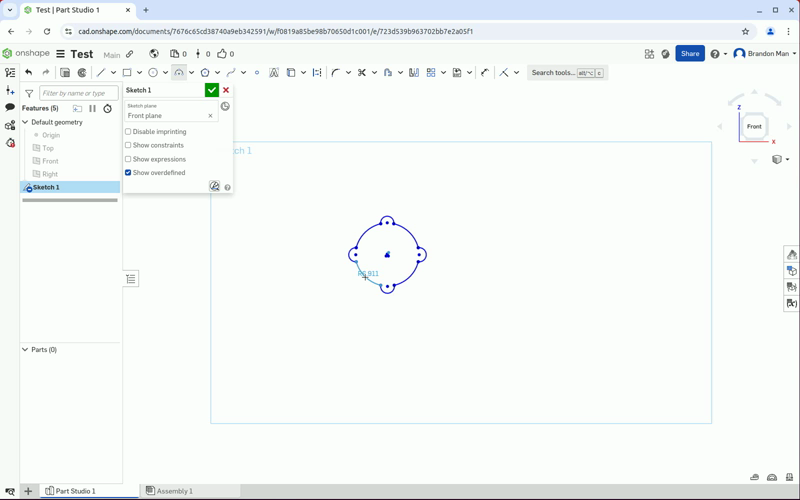
key(esc)
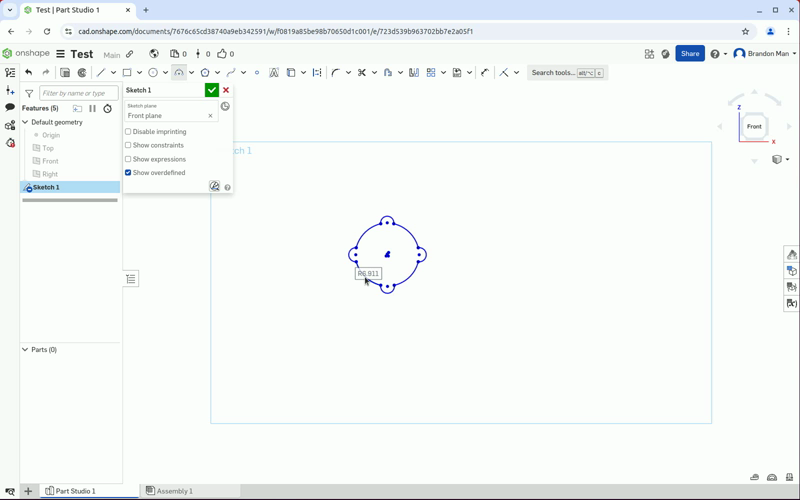
key(c)
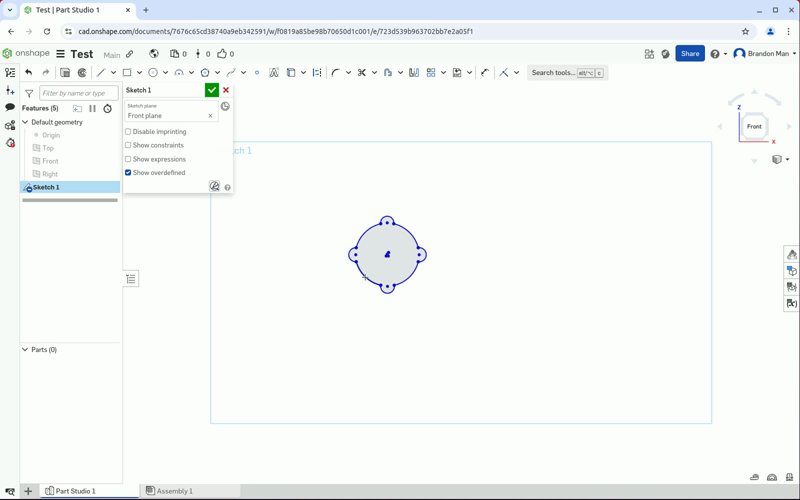
key_down(shift)
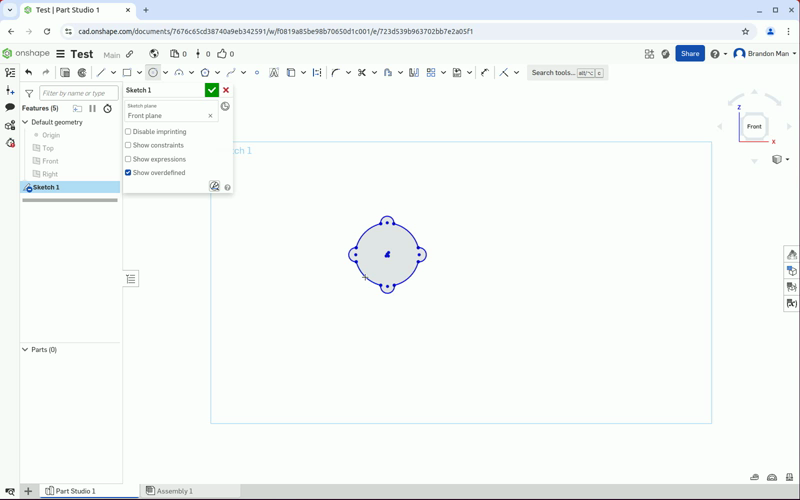
mouse_move(352, 254)
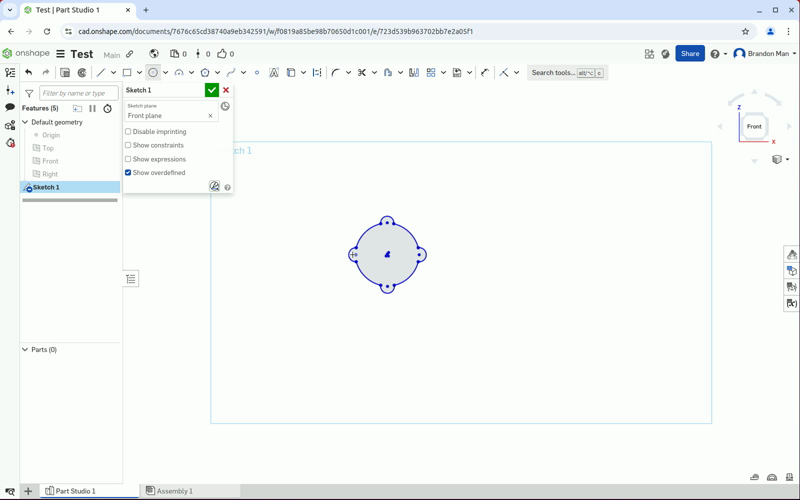
scroll(6)
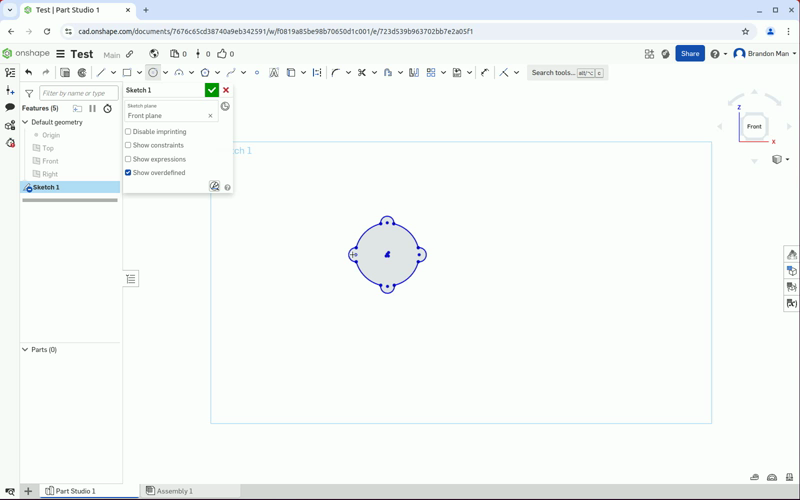
scroll(6)
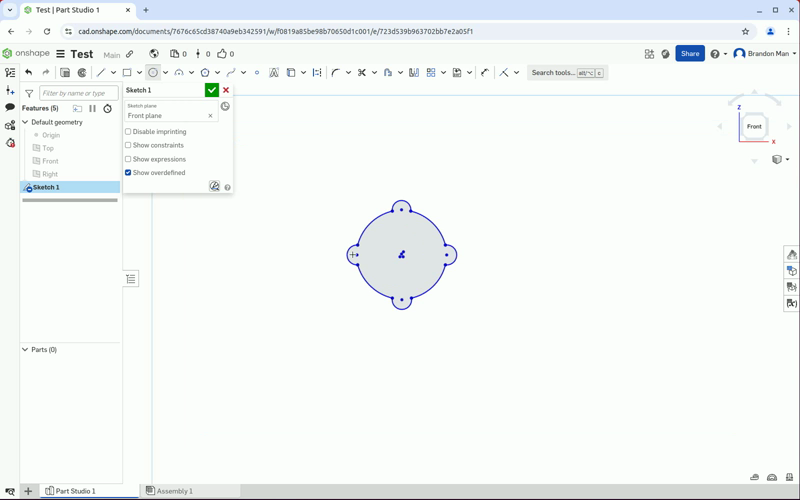
scroll(6)
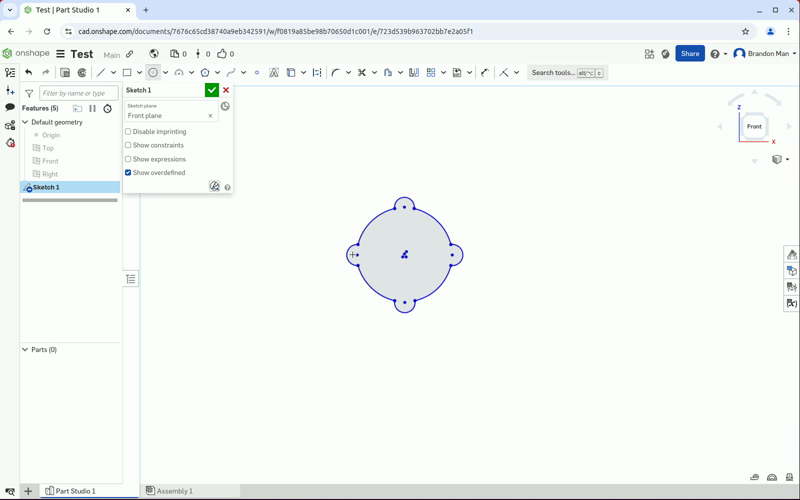
scroll(6)
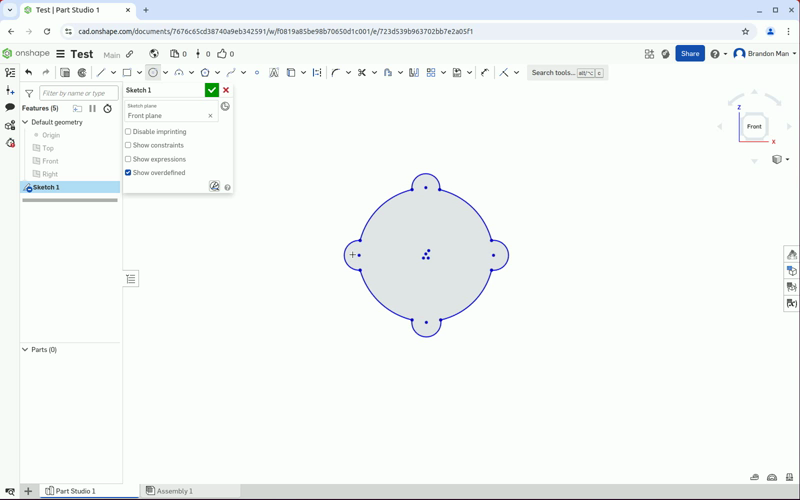
scroll(6)
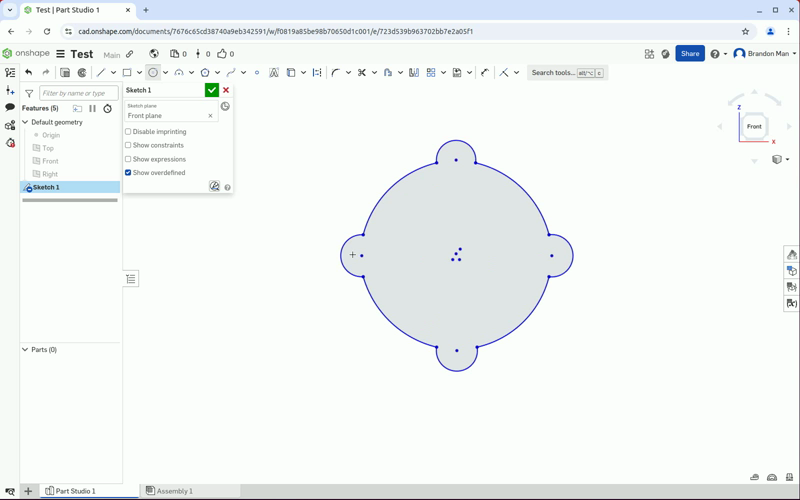
scroll(6)
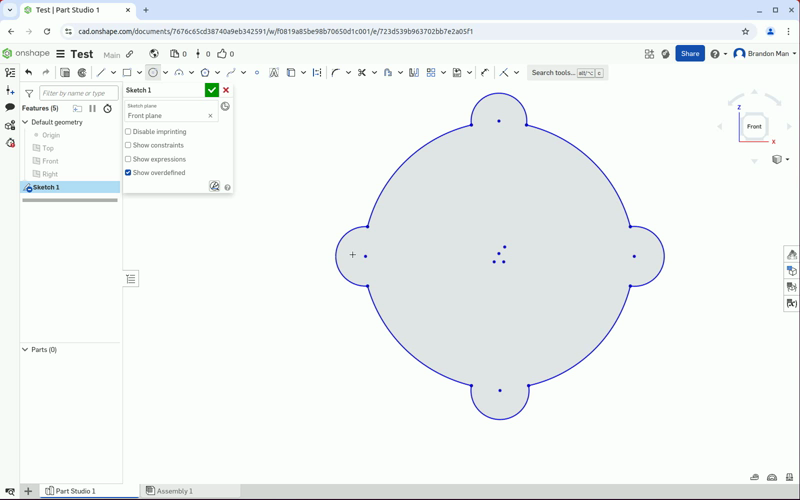
scroll(6)
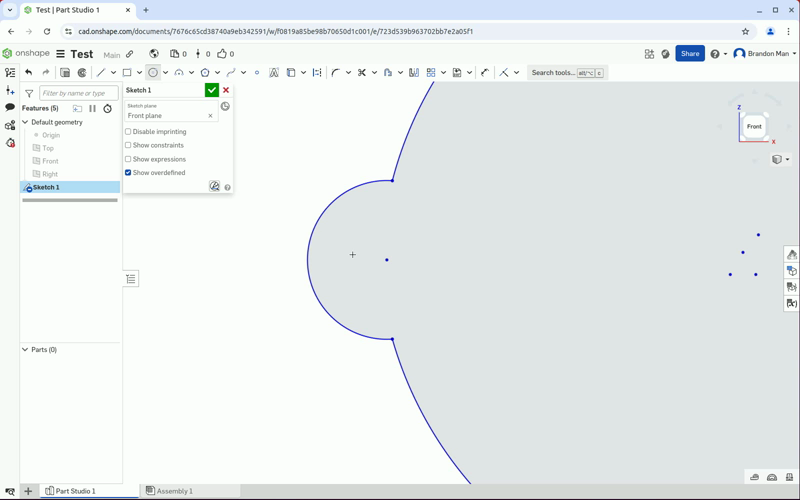
click(352, 254)
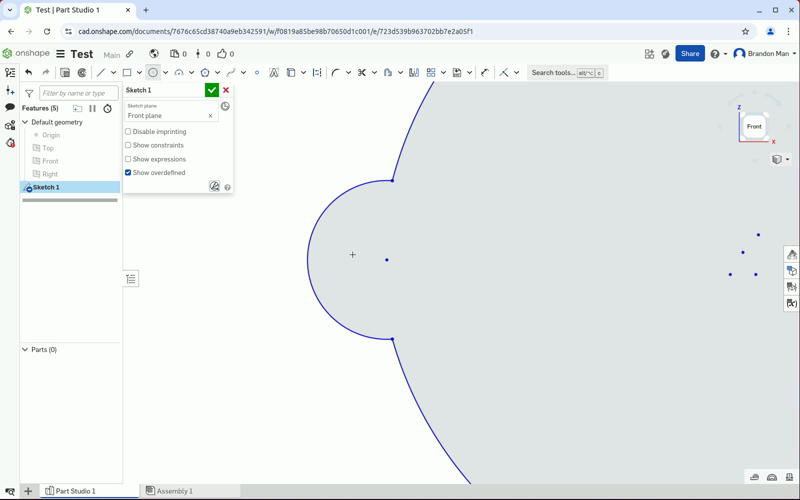
scroll(-6)
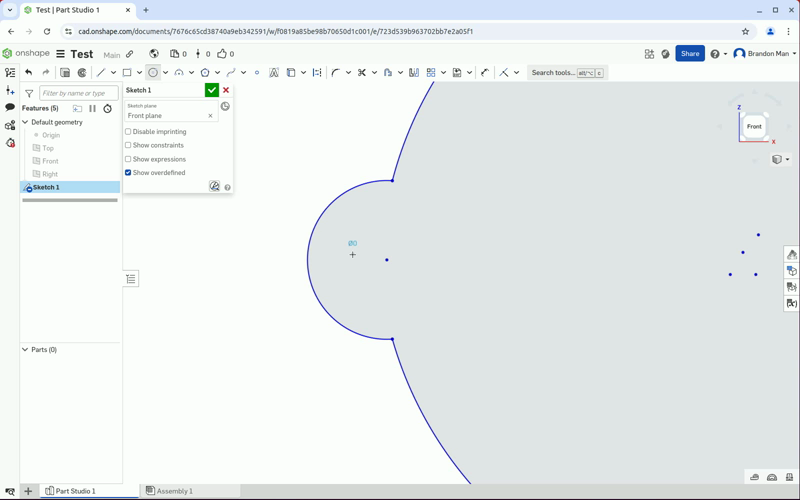
scroll(-6)
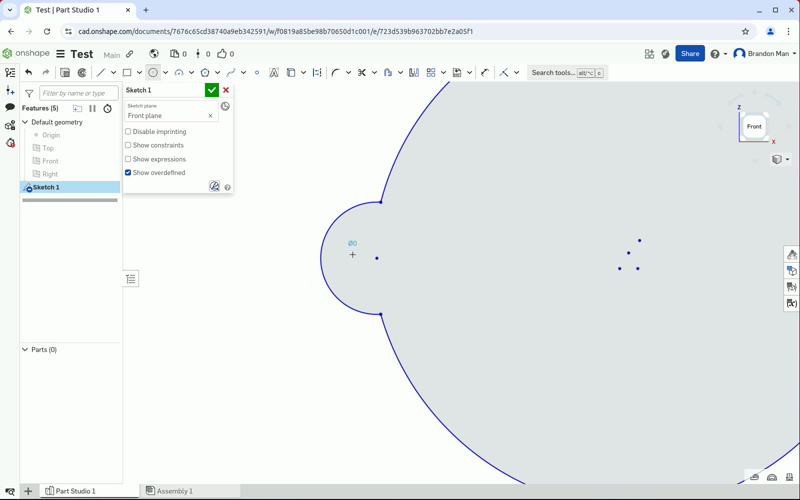
scroll(-6)
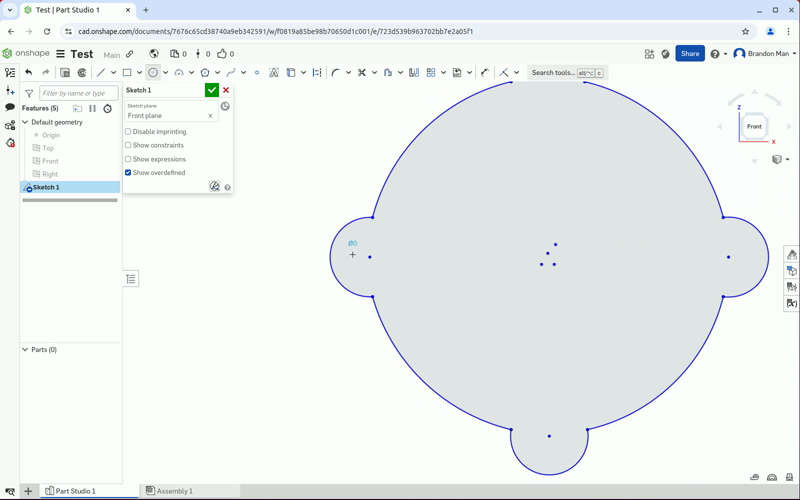
scroll(-6)
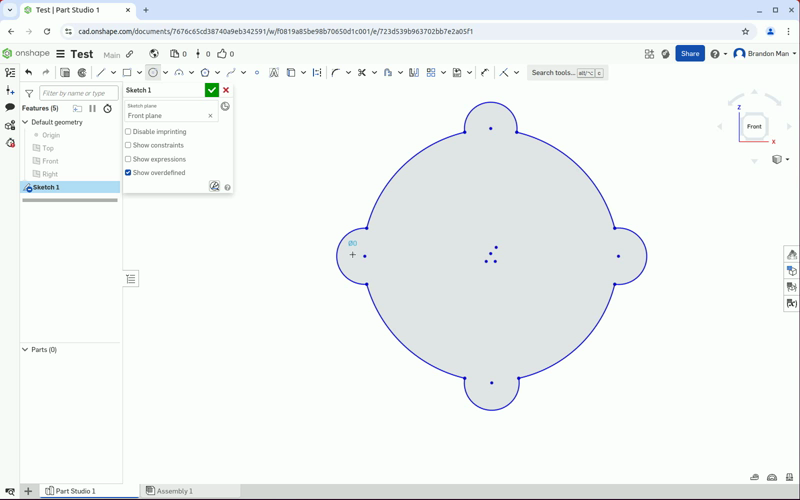
scroll(-6)
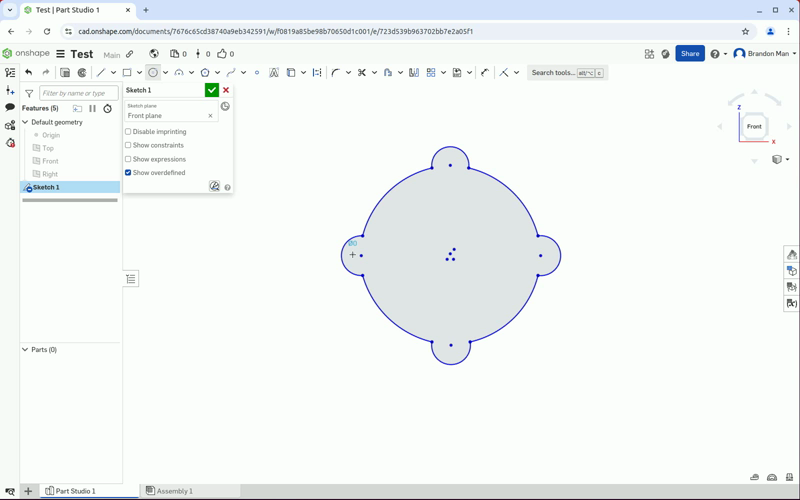
scroll(-6)
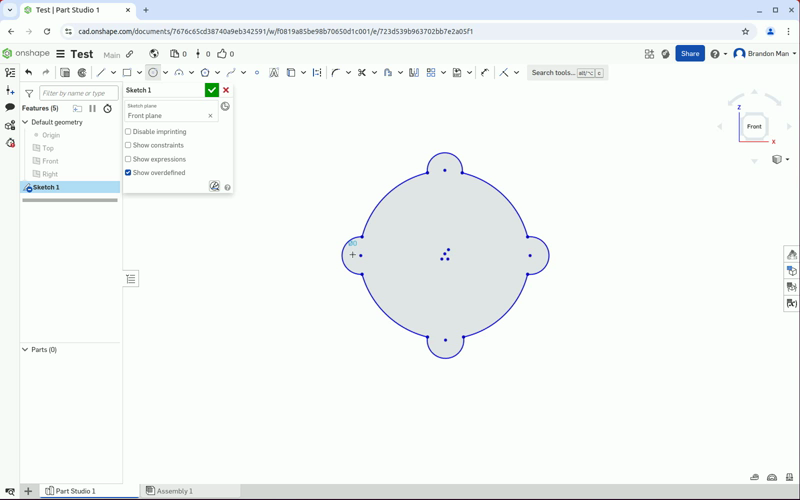
scroll(-6)
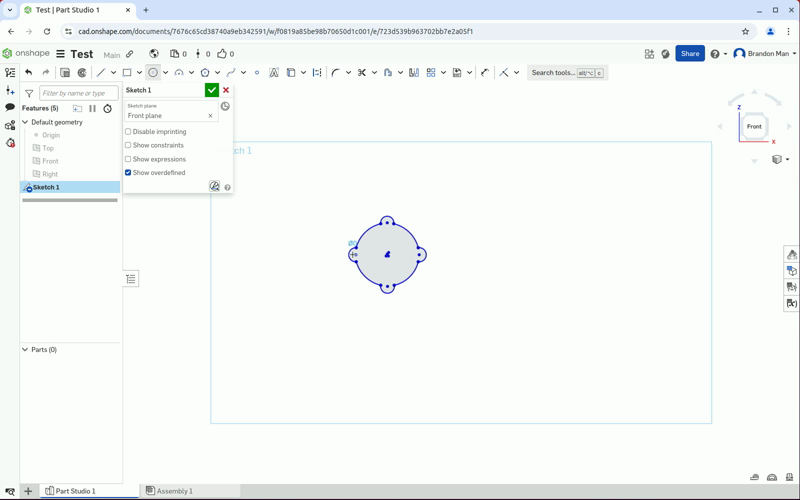
key_up(shift)
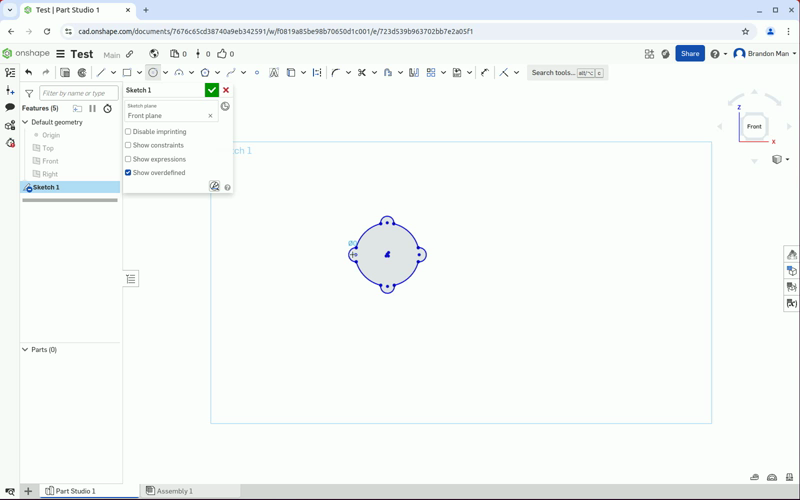
mouse_move(355, 254)
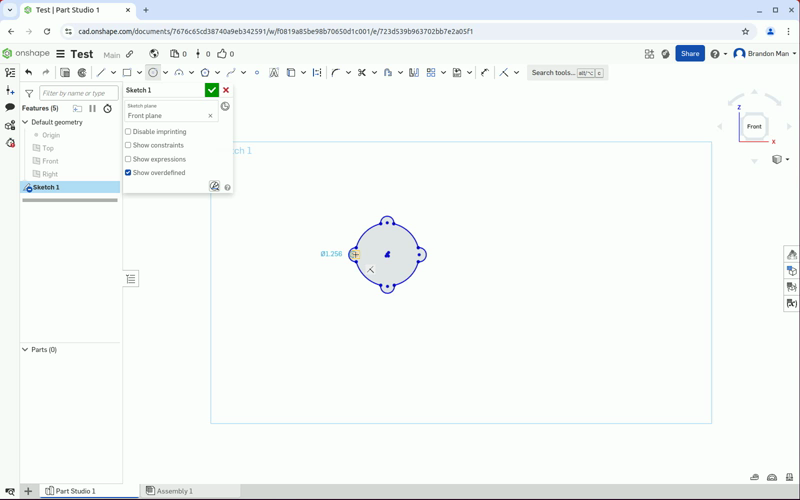
click(355, 254)
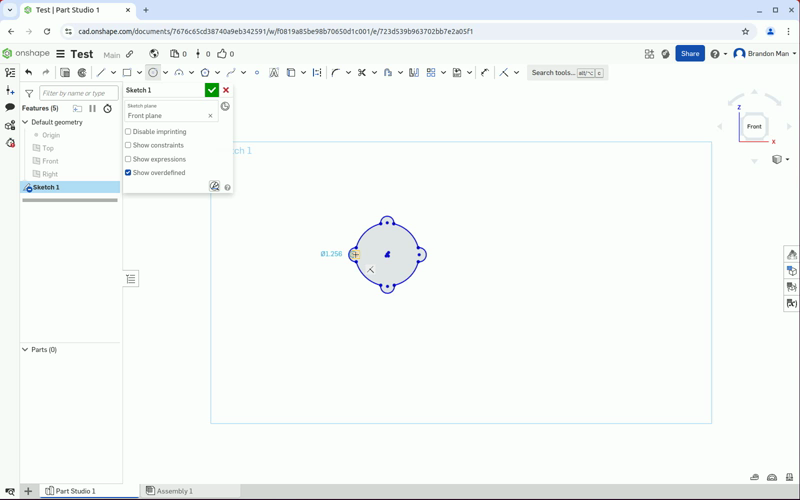
key(esc)
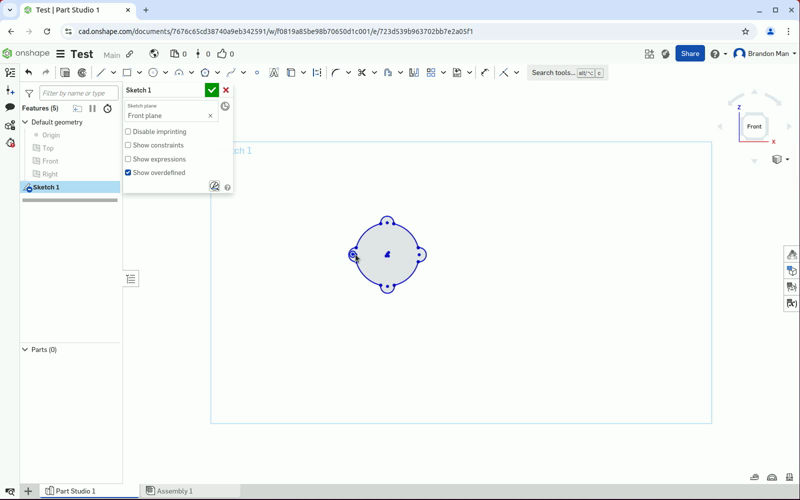
key(a)
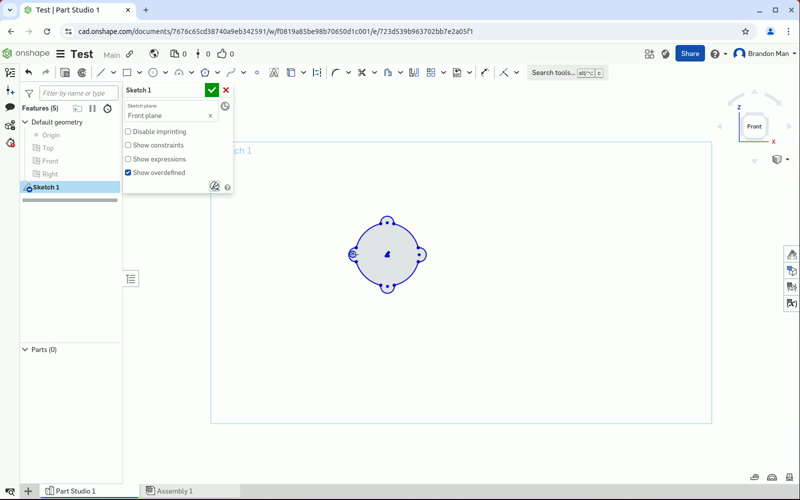
key_down(shift)
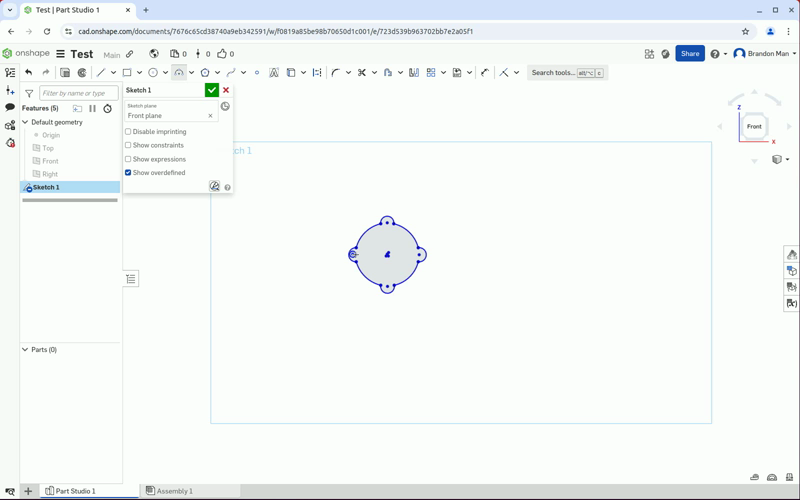
mouse_move(365, 263)
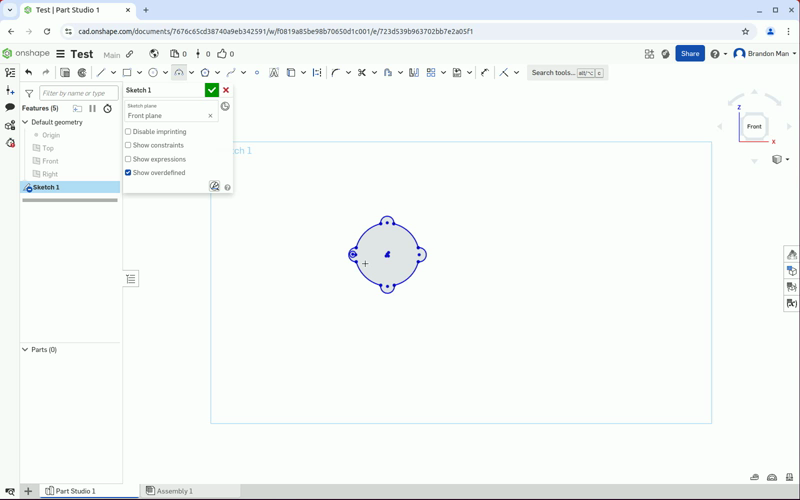
click(365, 263)
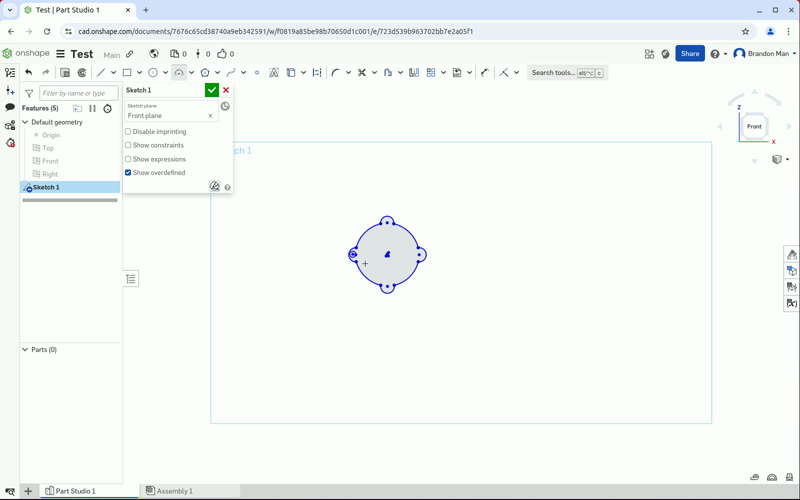
key_up(shift)
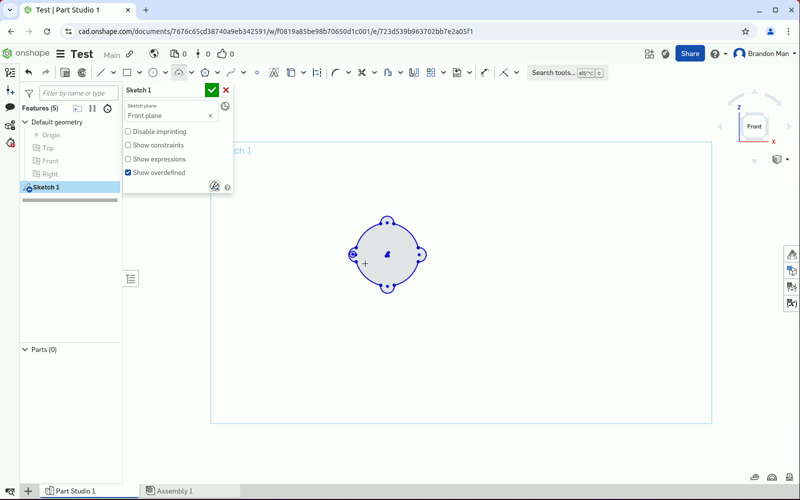
key_down(shift)
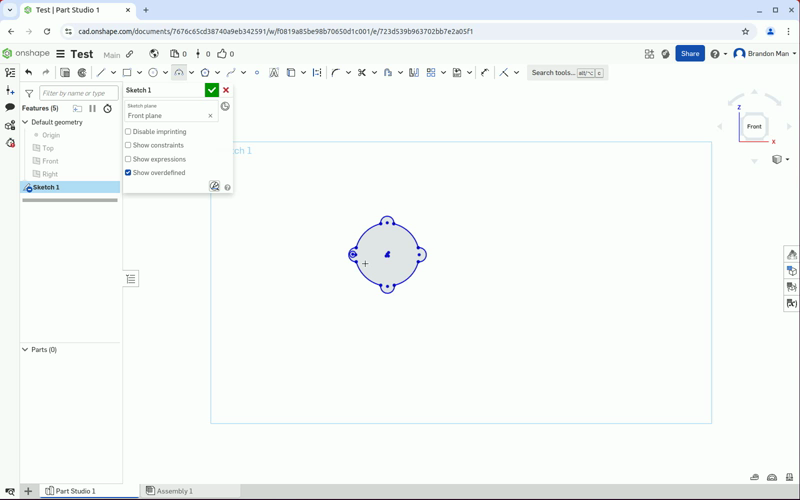
mouse_move(368, 269)
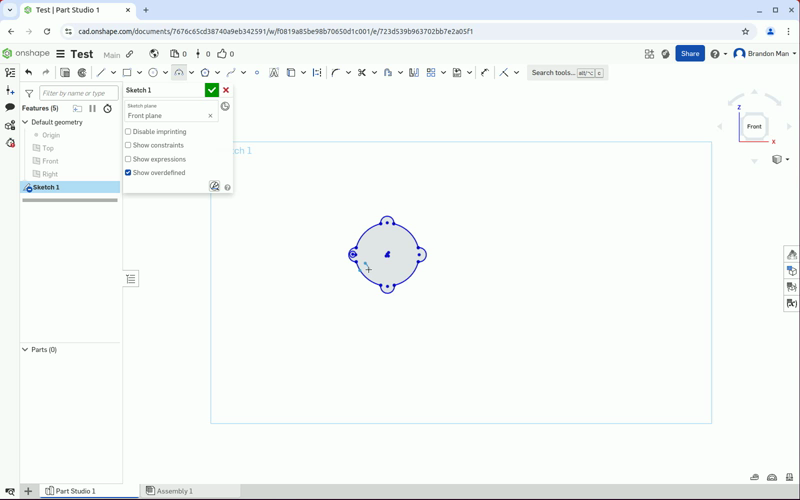
scroll(6)
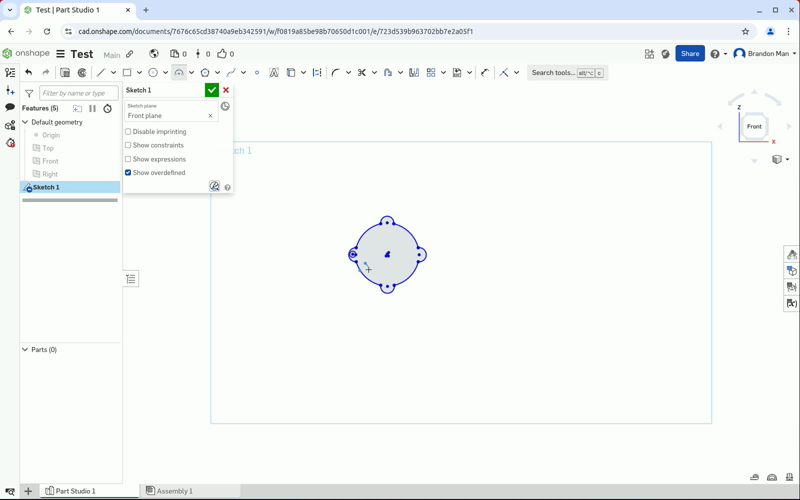
scroll(6)
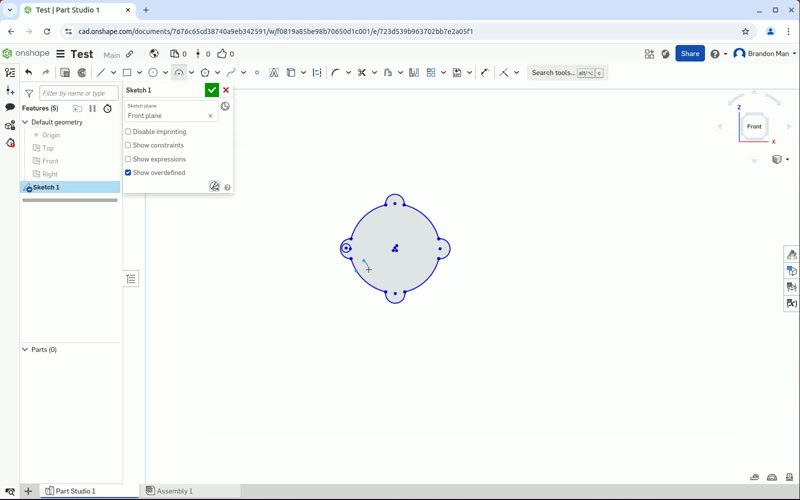
scroll(6)
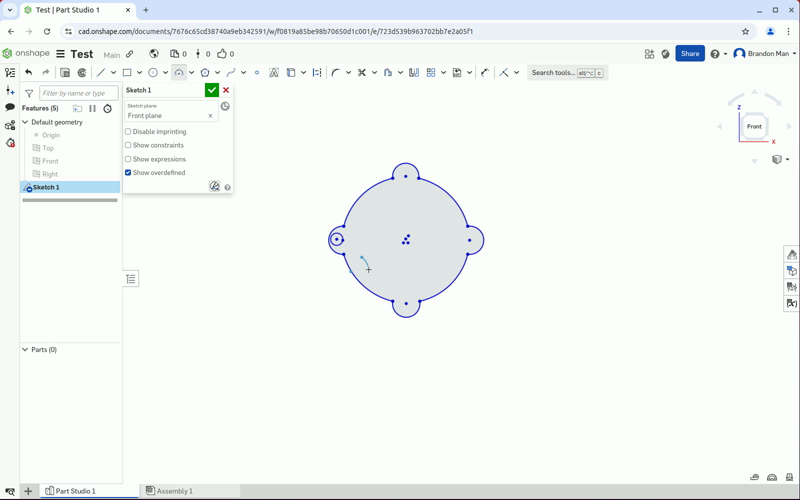
scroll(6)
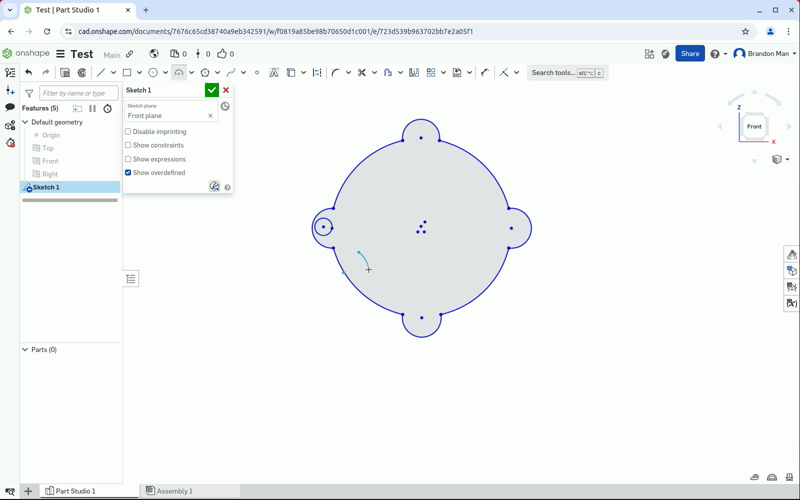
scroll(6)
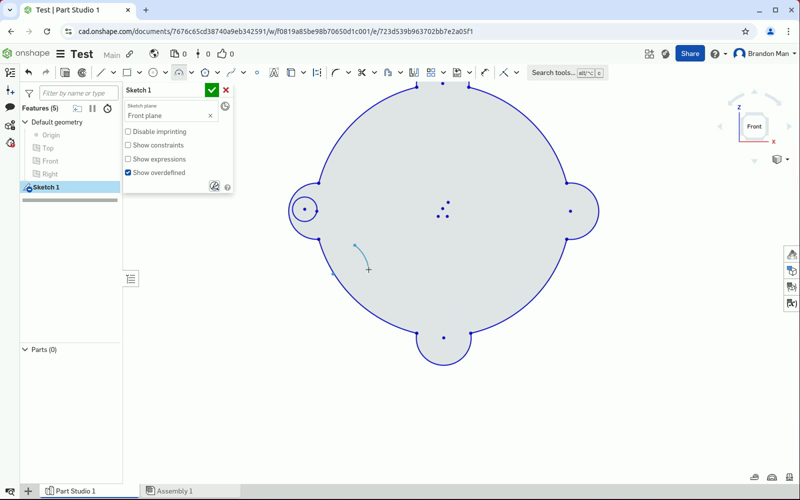
scroll(6)
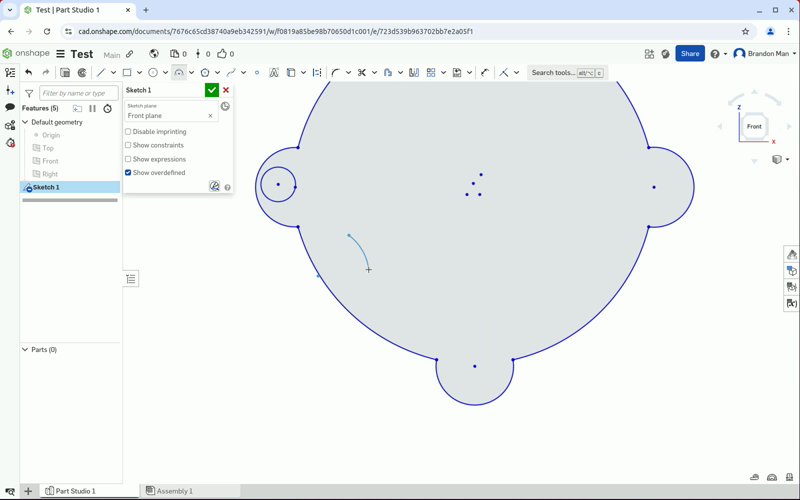
scroll(6)
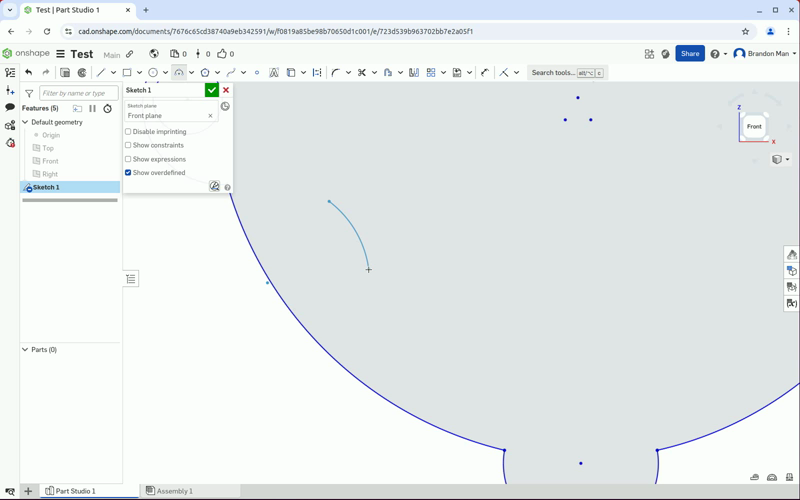
click(368, 269)
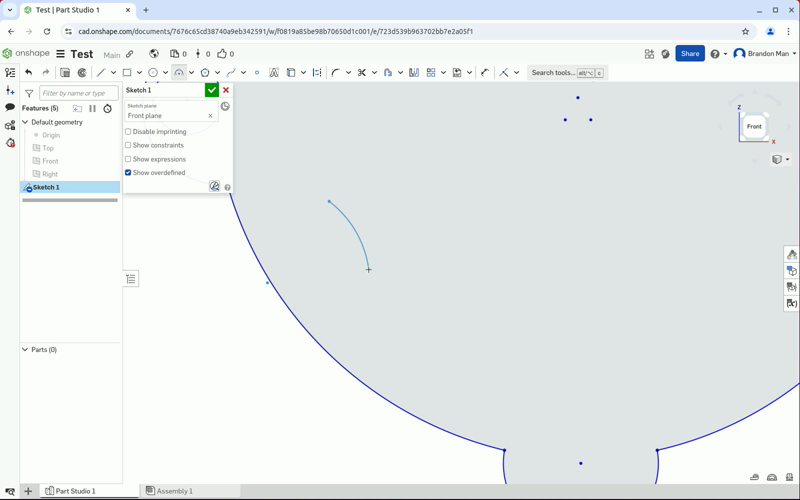
scroll(-6)
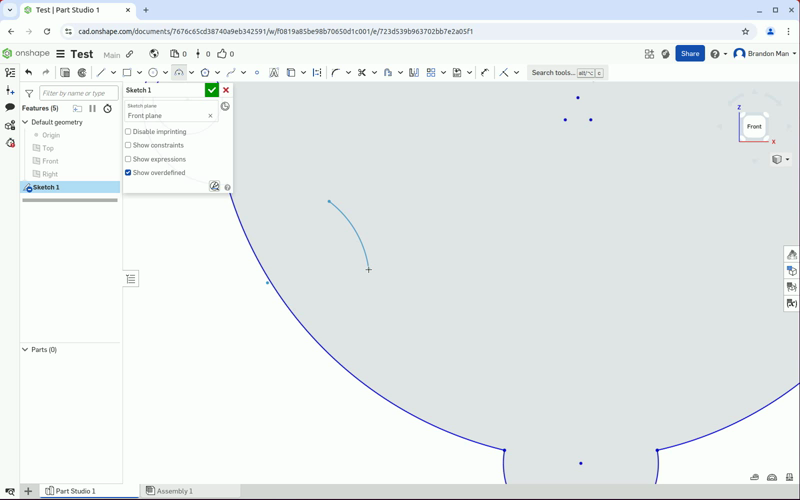
scroll(-6)
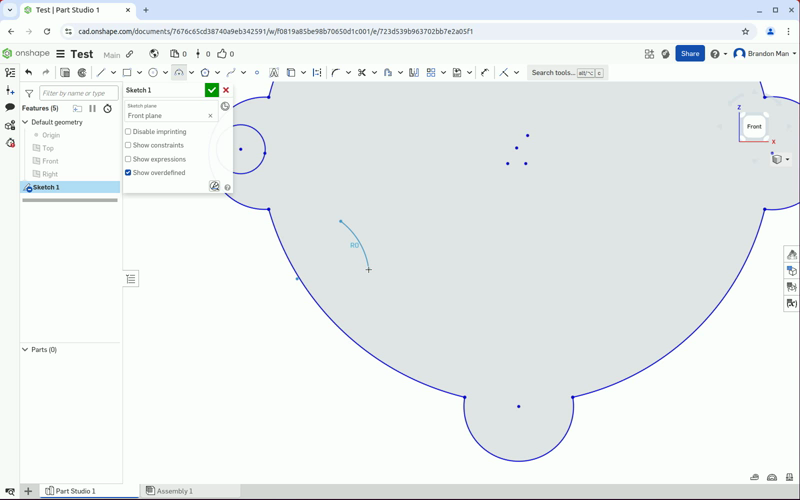
scroll(-6)
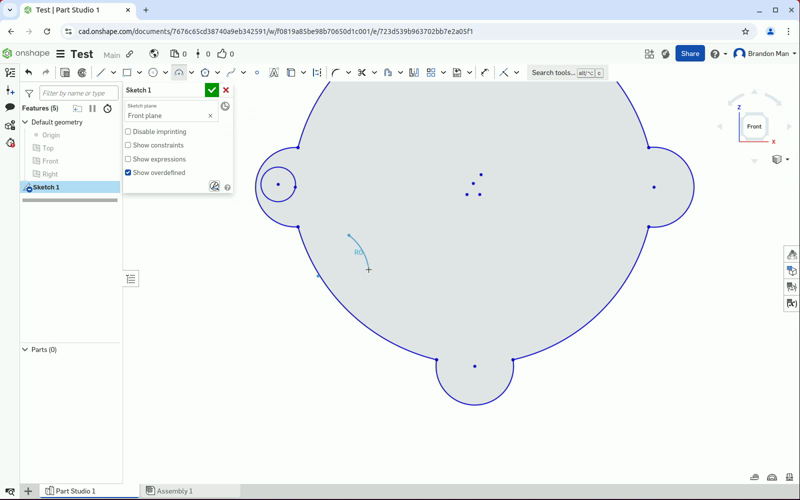
scroll(-6)
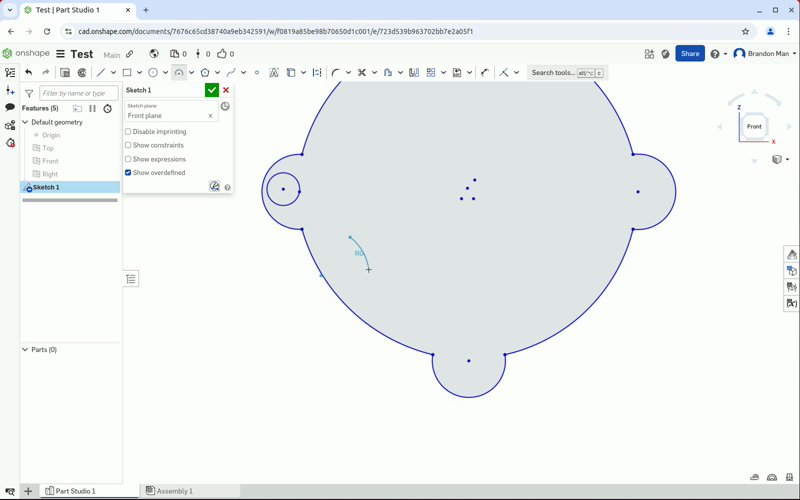
scroll(-6)
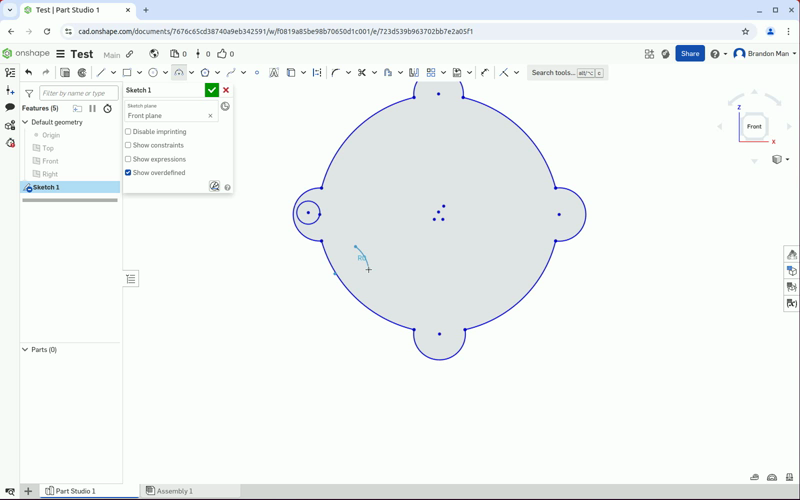
scroll(-6)
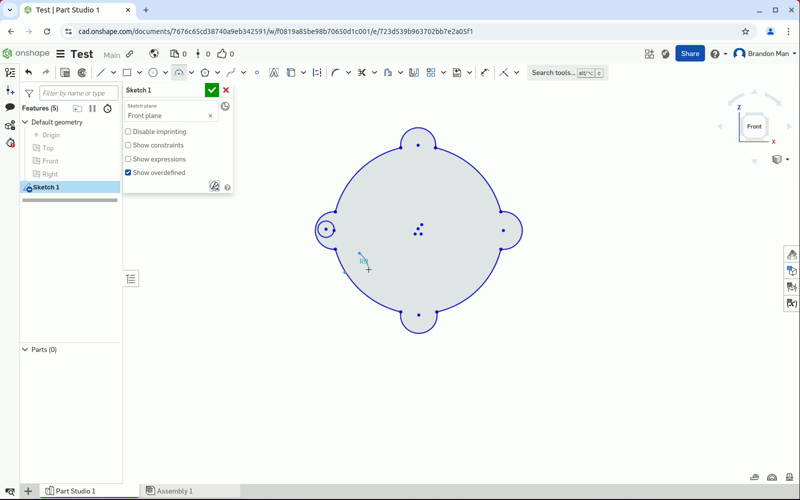
scroll(-6)
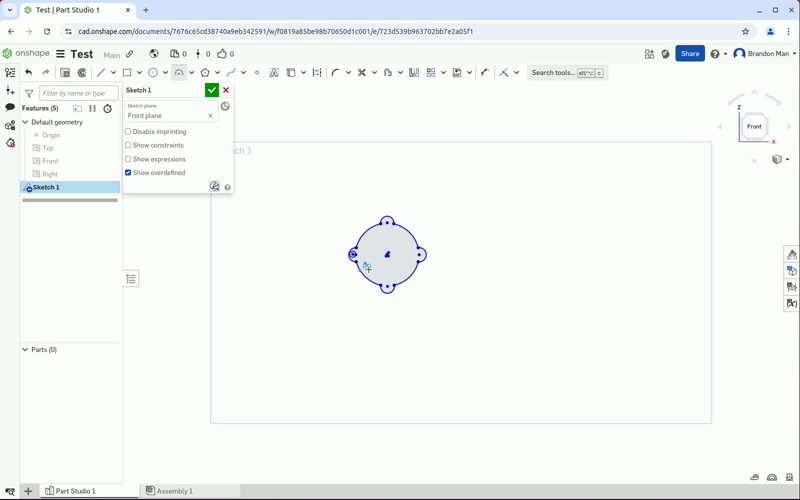
mouse_move(369, 264)
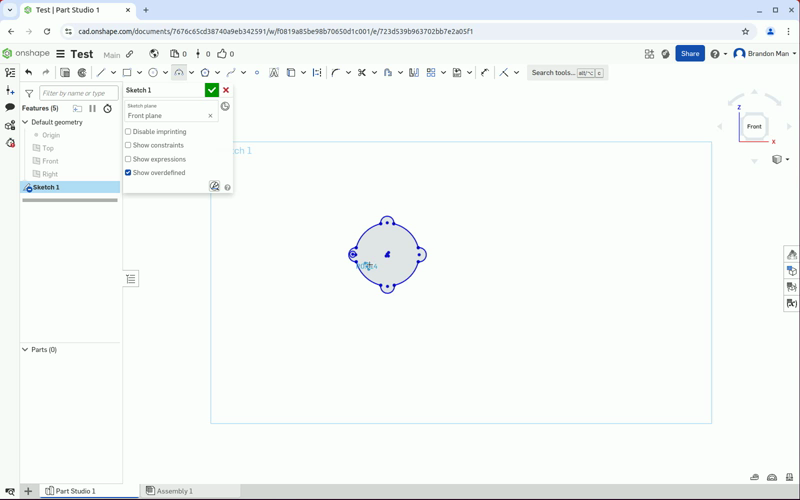
scroll(6)
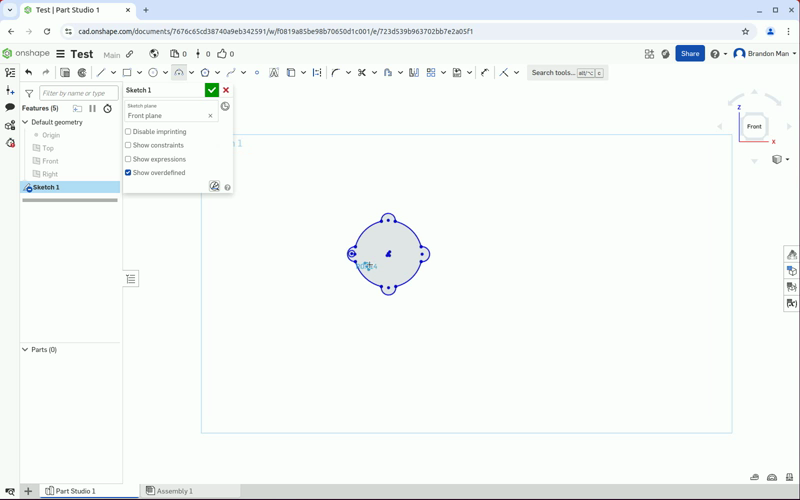
scroll(6)
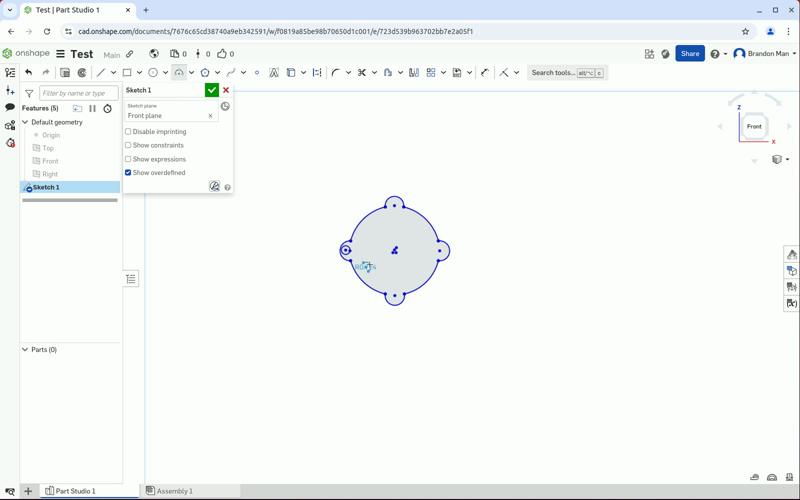
scroll(6)
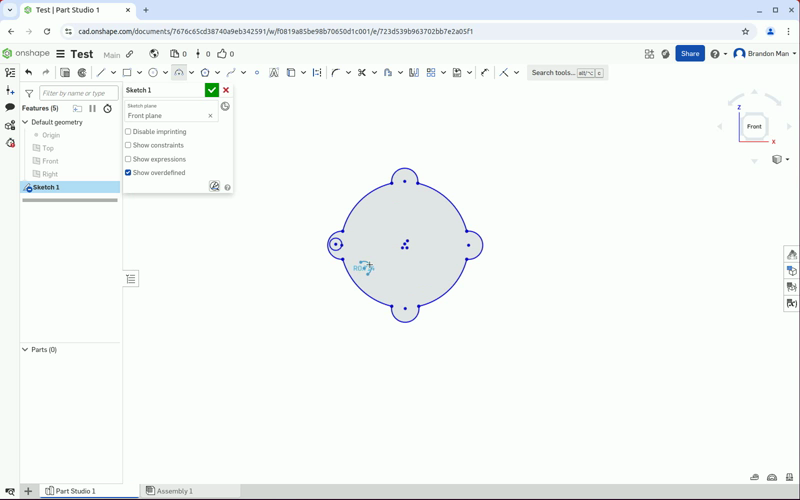
scroll(6)
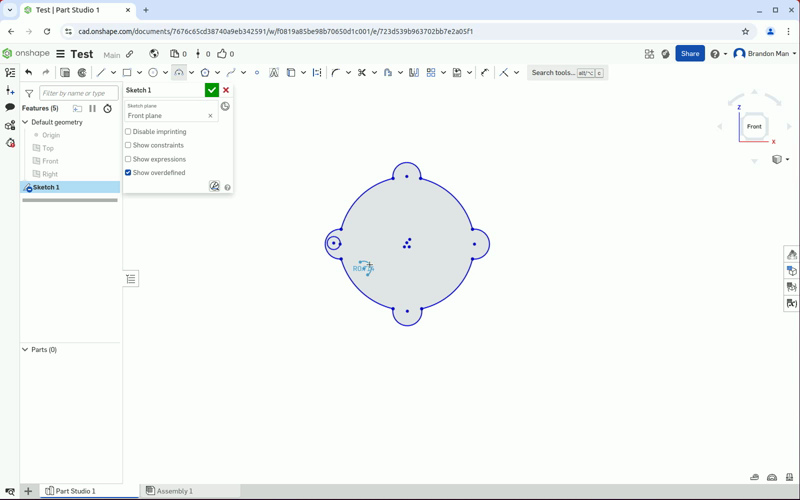
scroll(6)
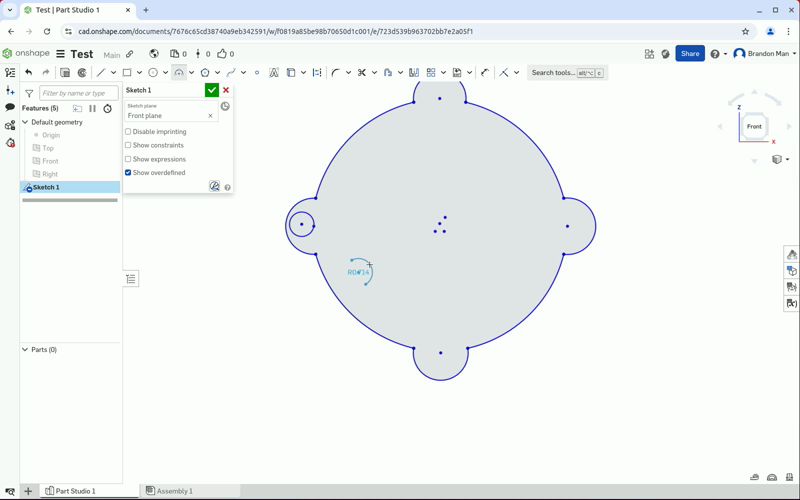
scroll(6)
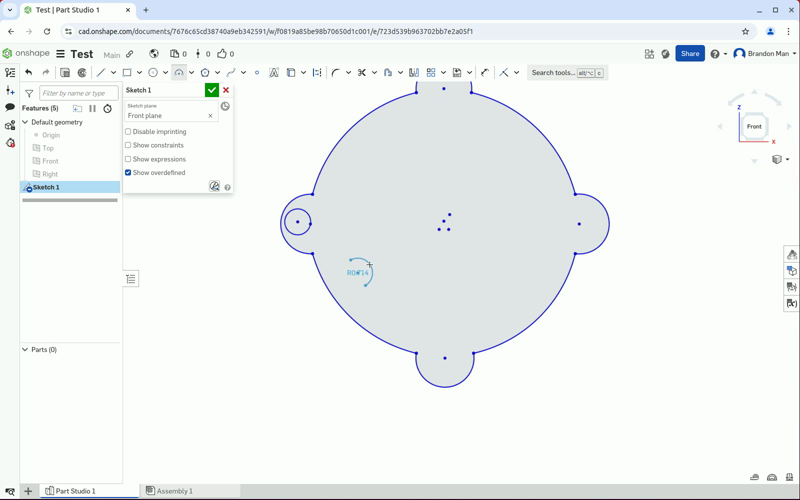
scroll(6)
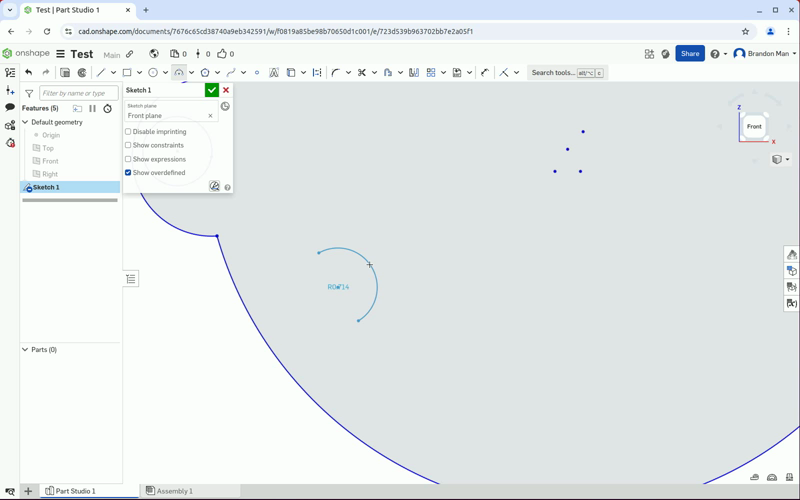
click(369, 264)
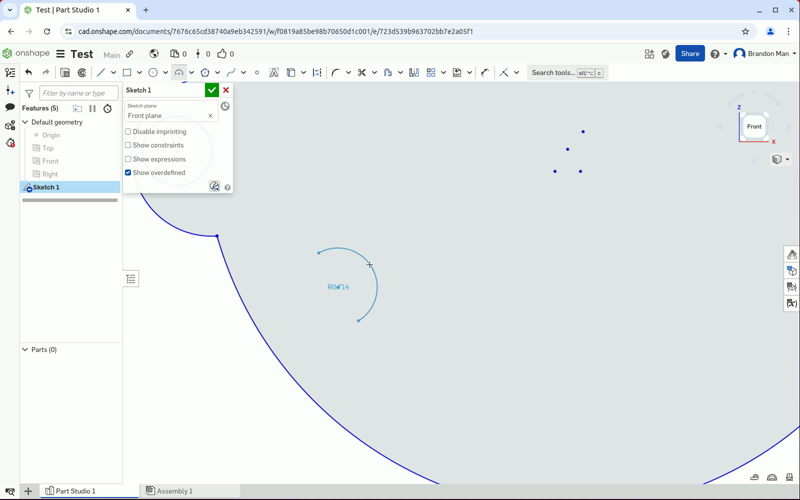
scroll(-6)
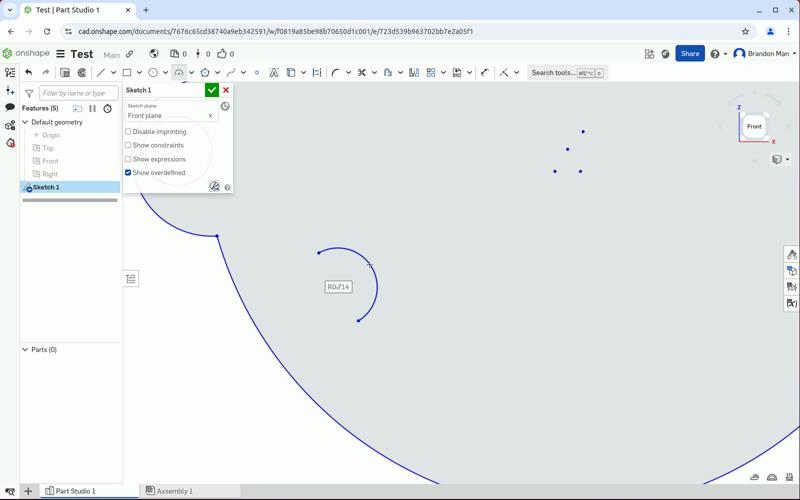
scroll(-6)
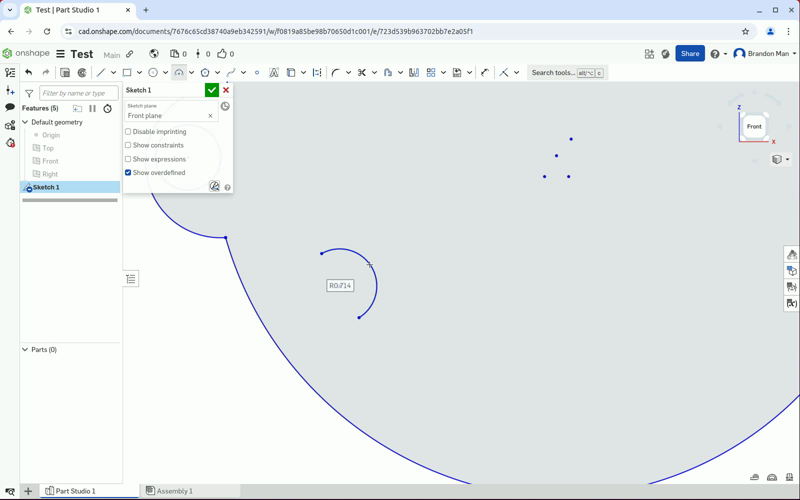
scroll(-6)
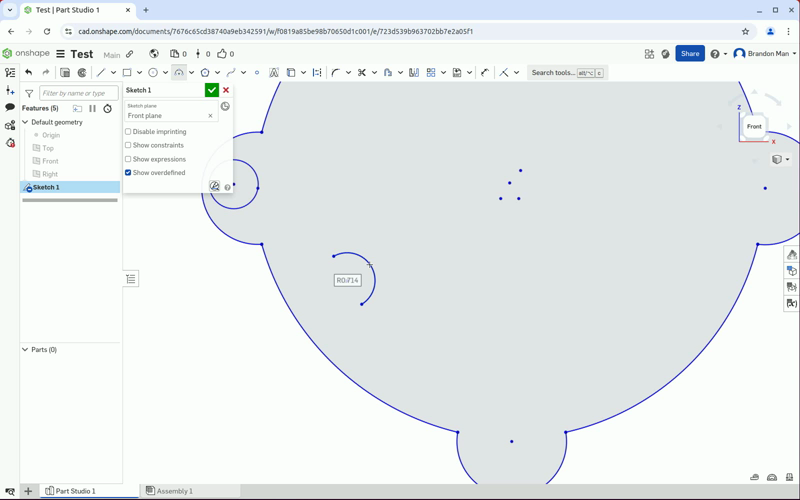
scroll(-6)
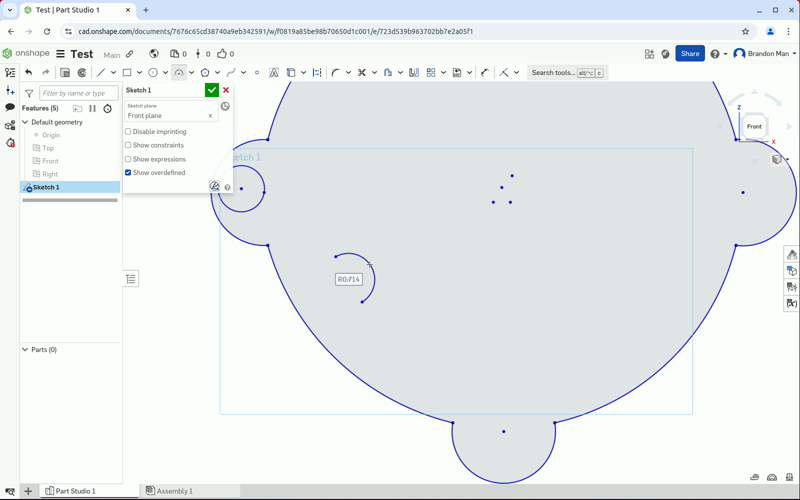
scroll(-6)
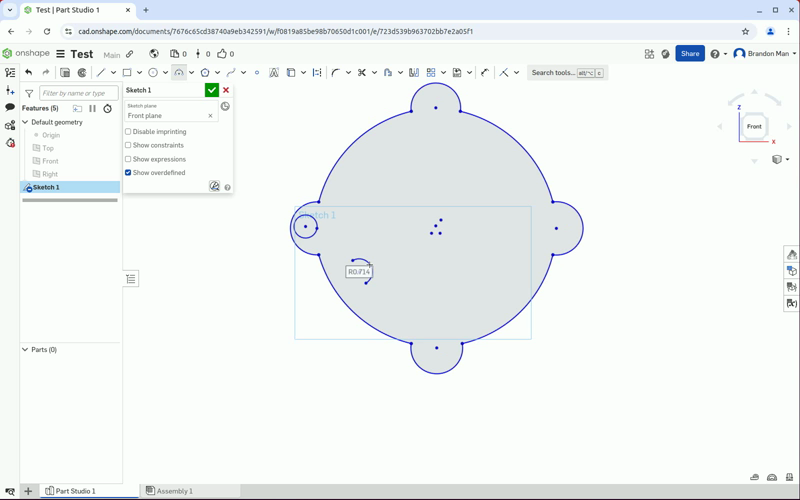
scroll(-6)
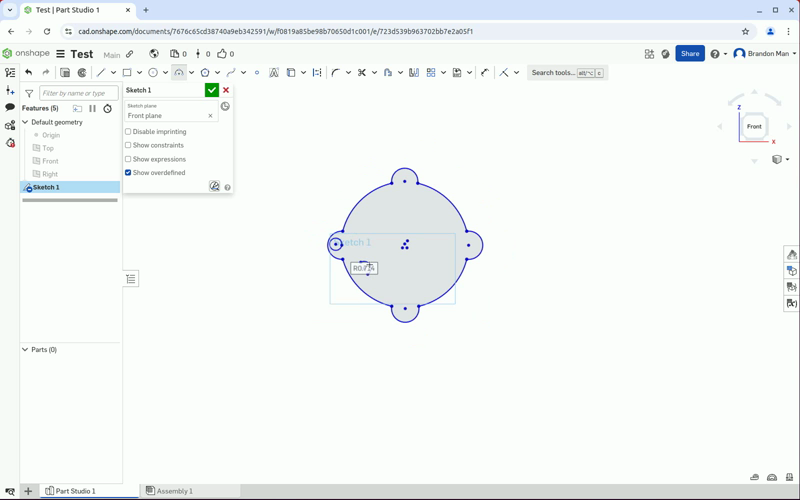
scroll(-6)
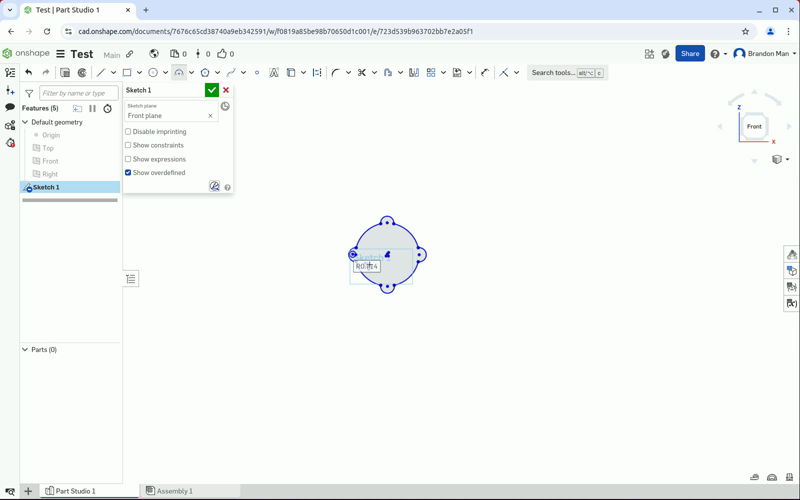
key_up(shift)
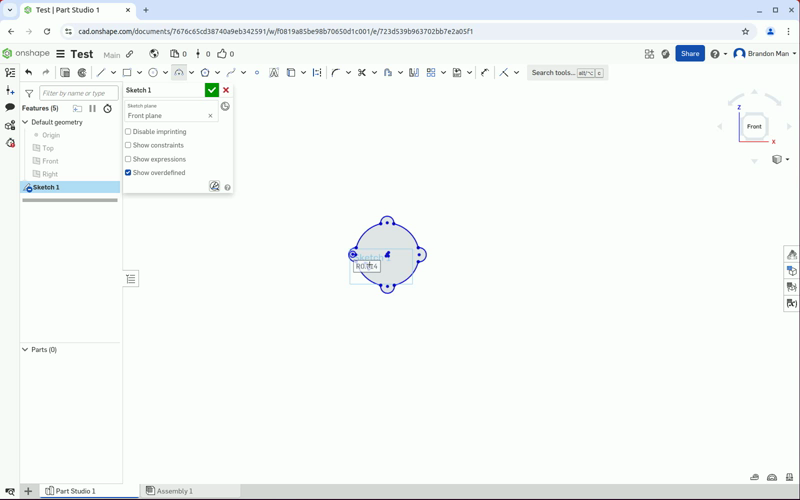
mouse_move(368, 269)
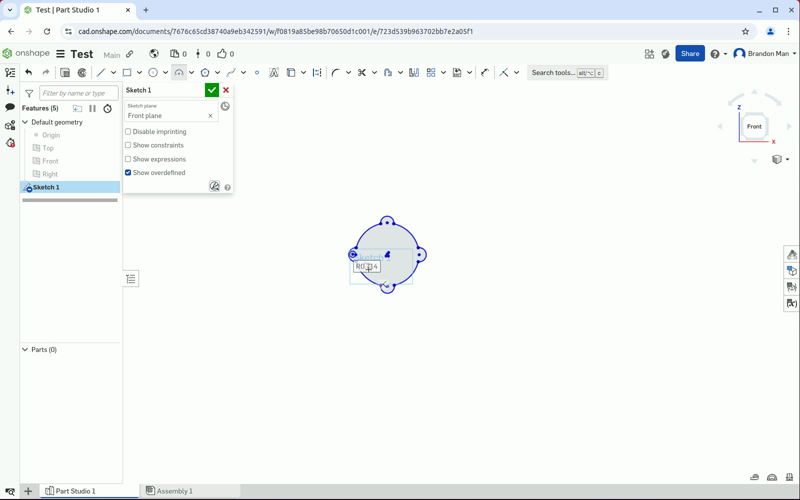
scroll(6)
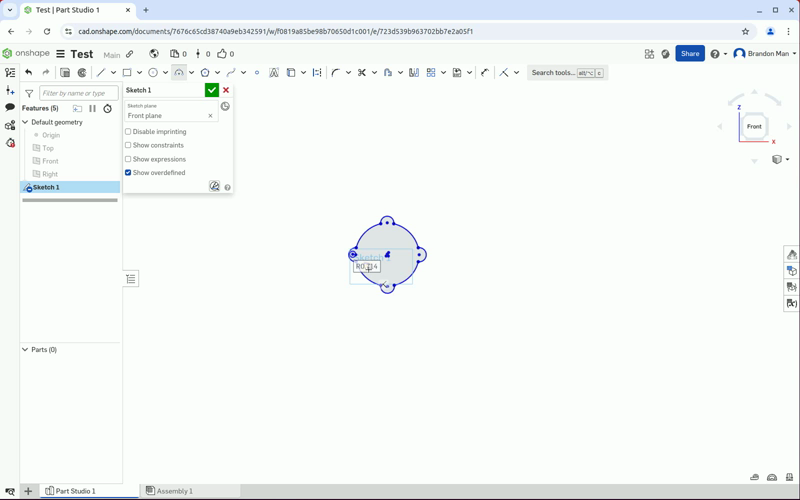
scroll(6)
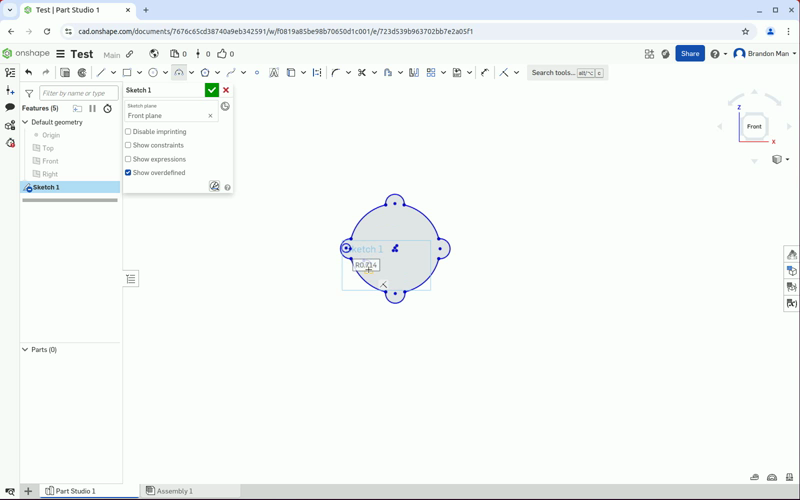
scroll(6)
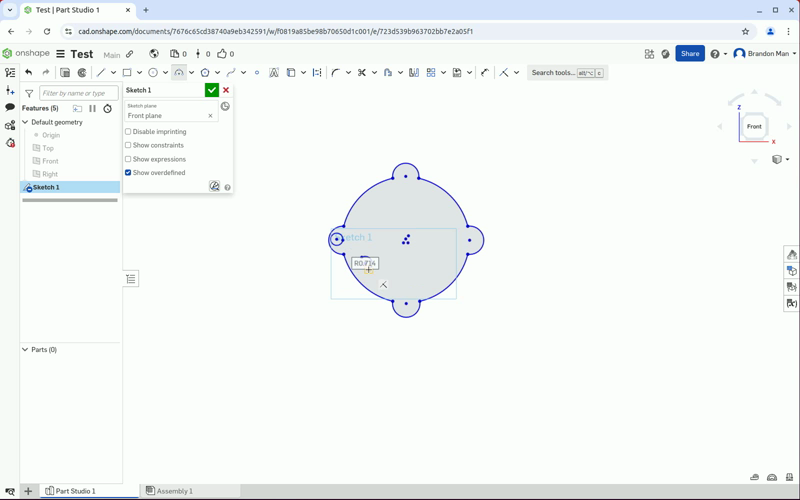
scroll(6)
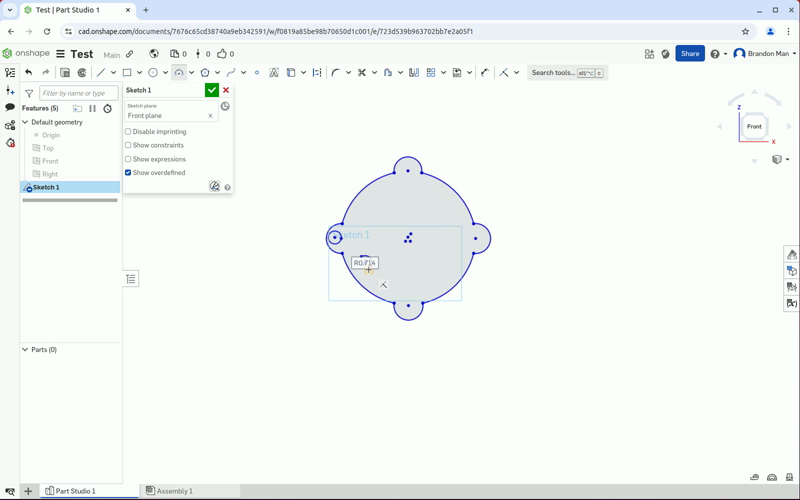
scroll(6)
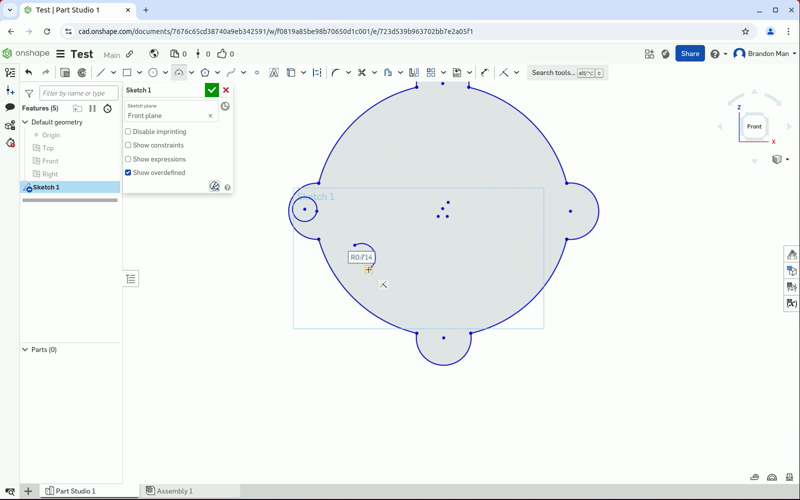
scroll(6)
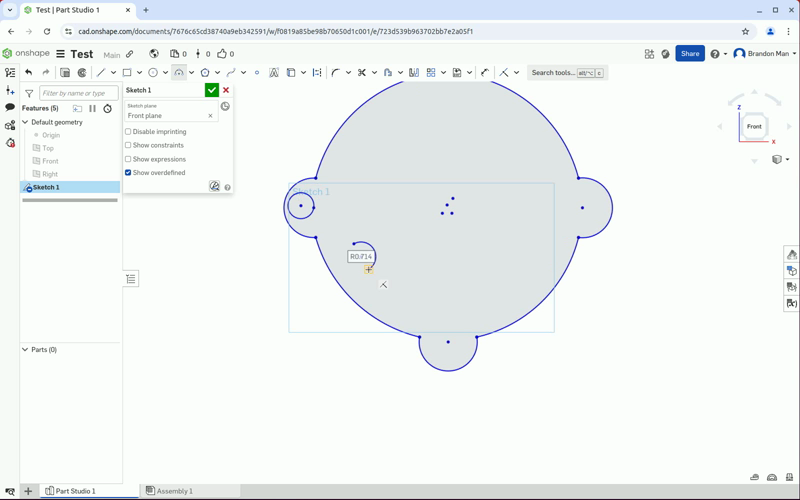
scroll(6)
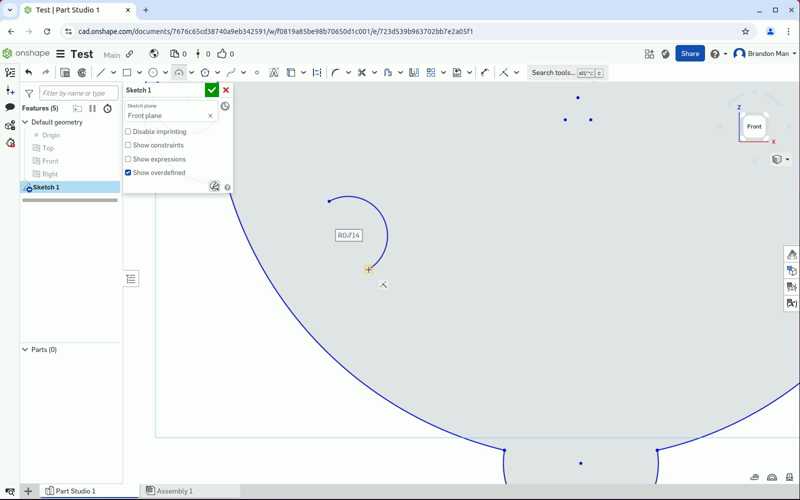
click(368, 269)
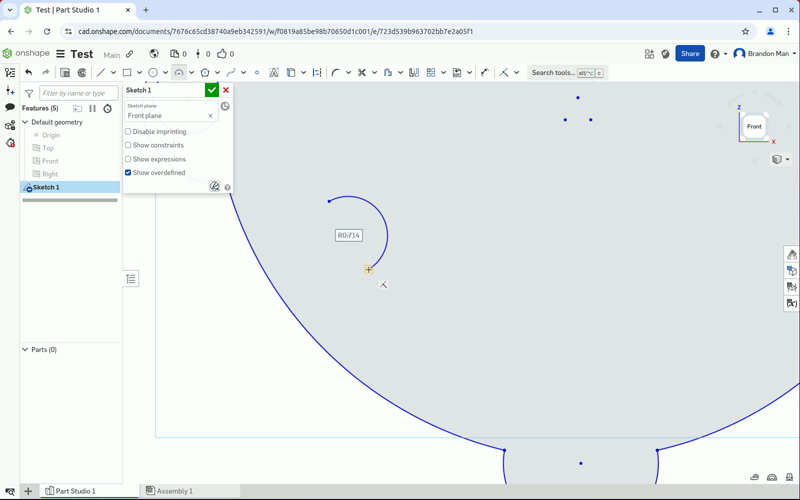
scroll(-6)
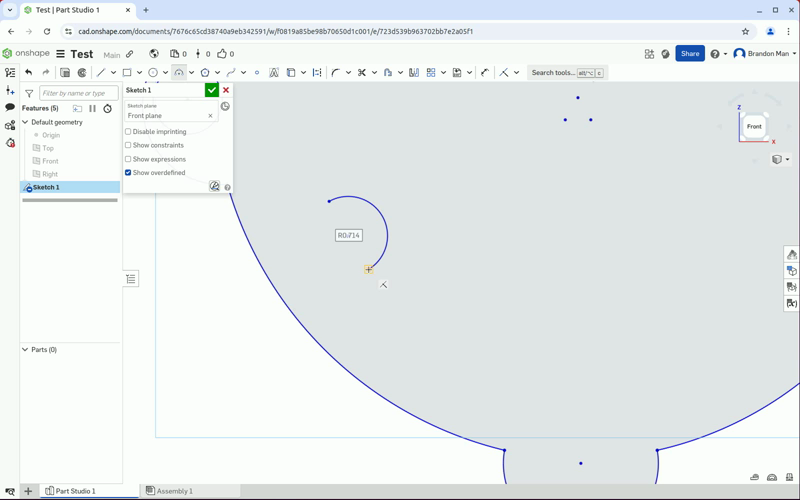
scroll(-6)
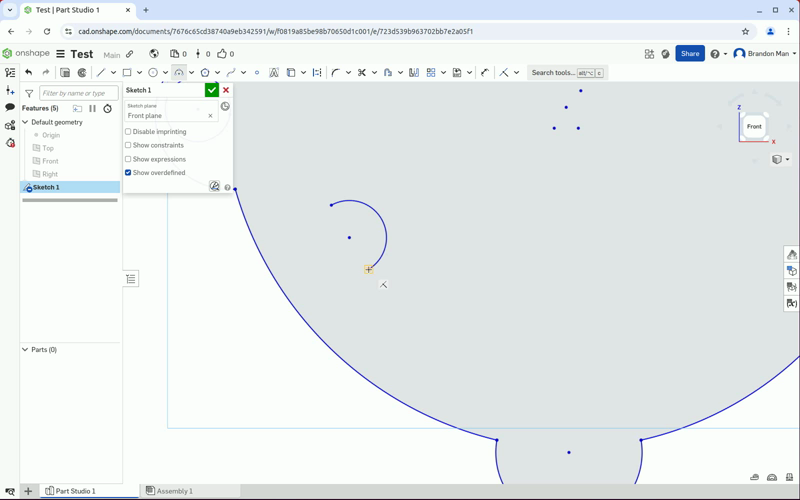
scroll(-6)
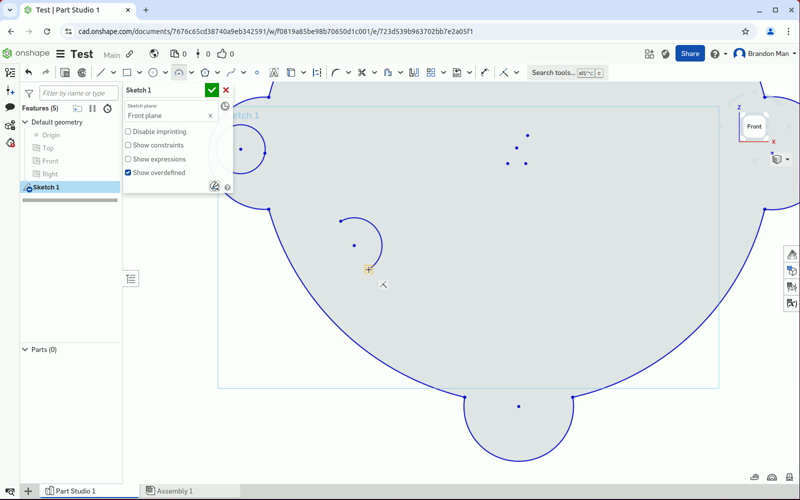
scroll(-6)
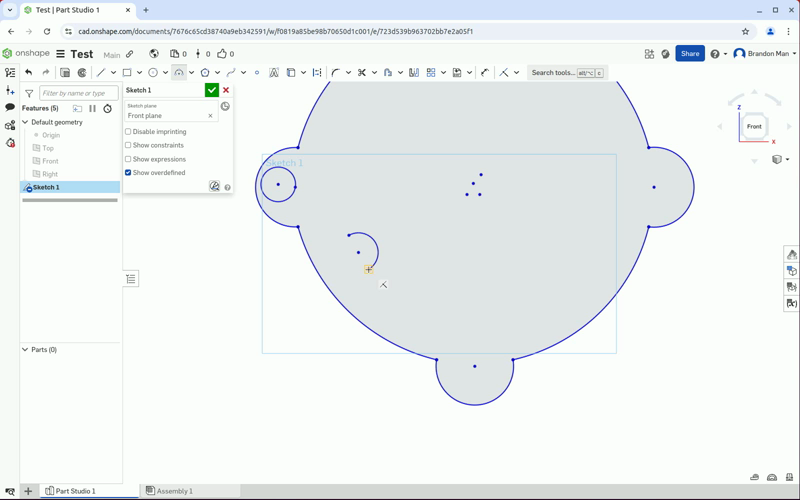
scroll(-6)
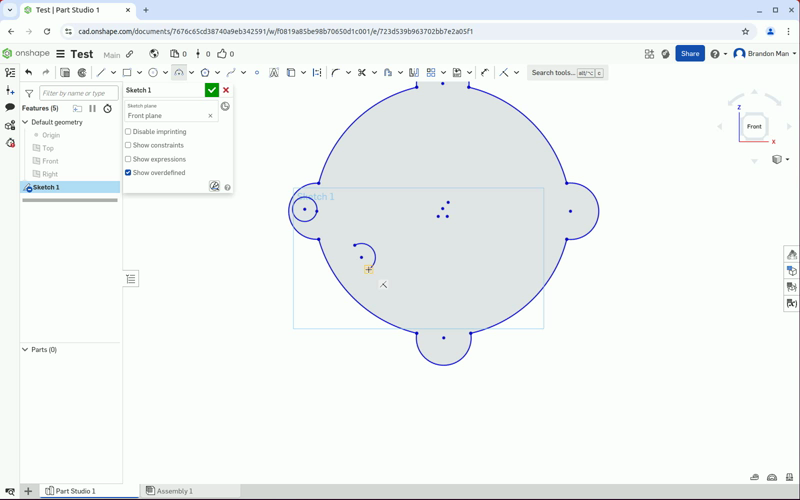
scroll(-6)
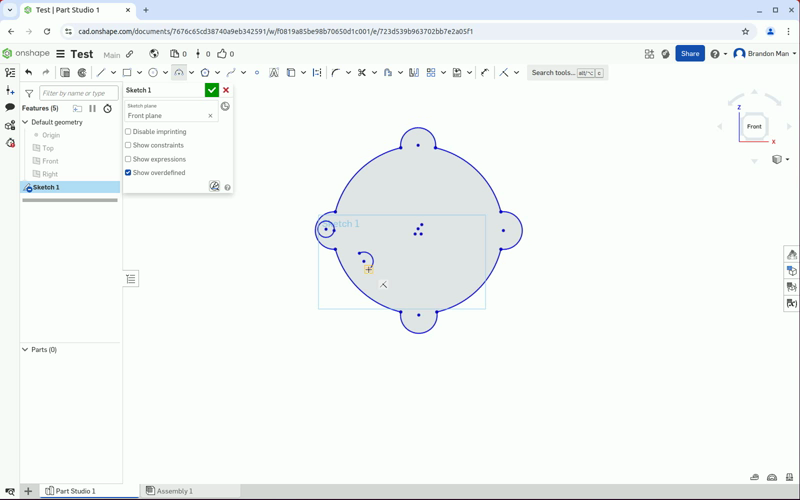
scroll(-6)
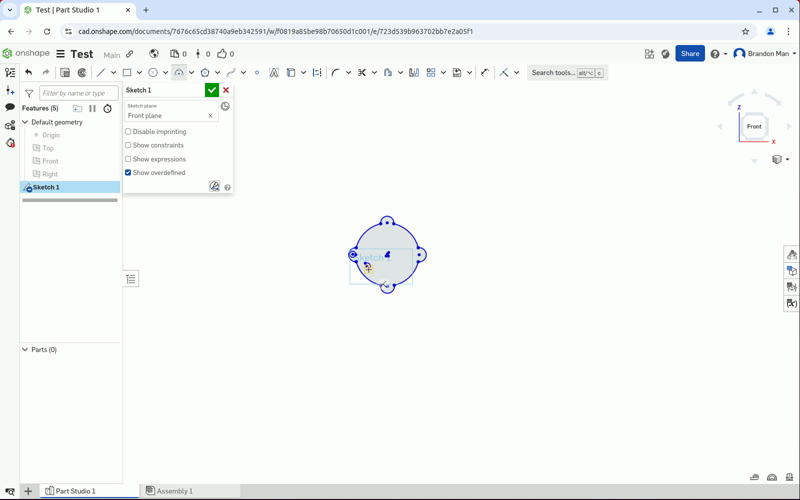
key_down(shift)
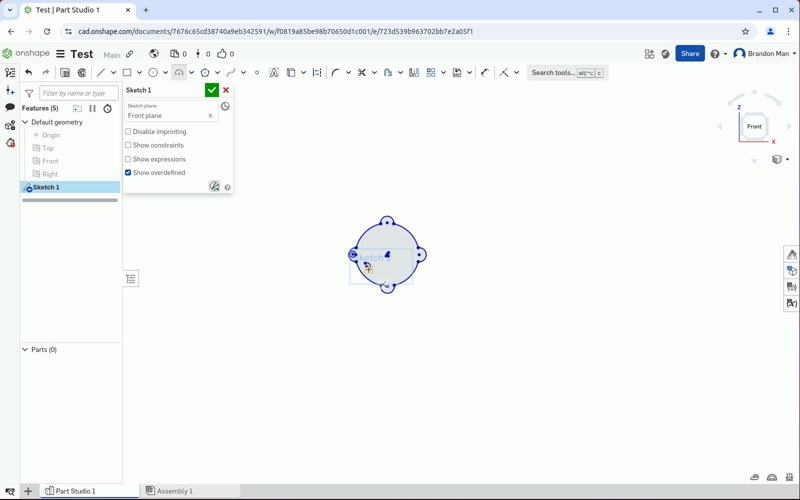
mouse_move(405, 269)
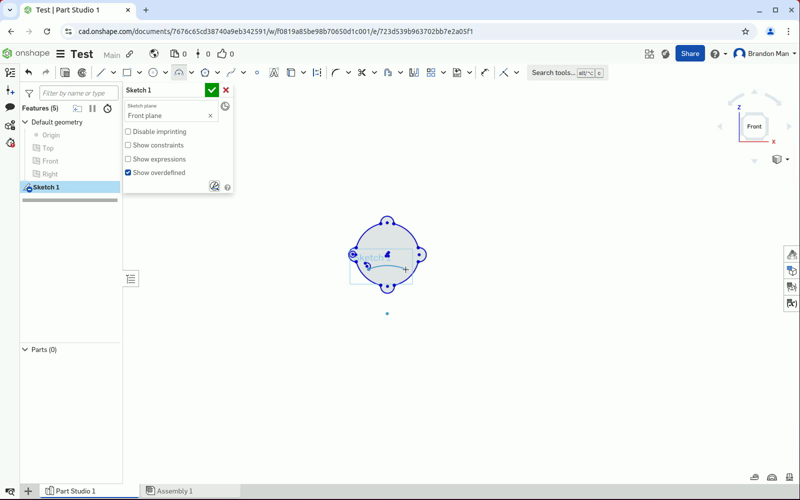
click(405, 269)
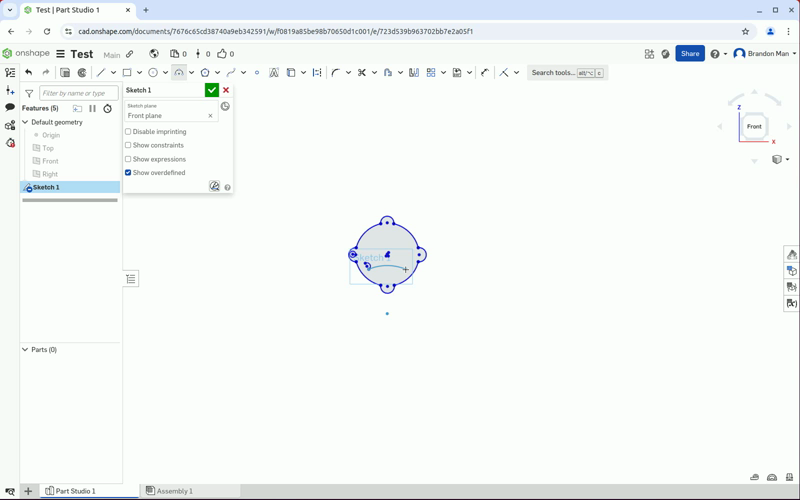
mouse_move(387, 277)
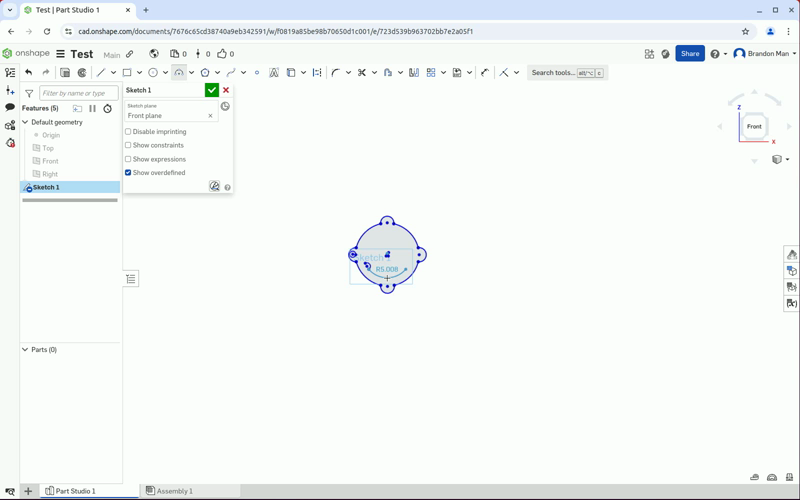
click(387, 277)
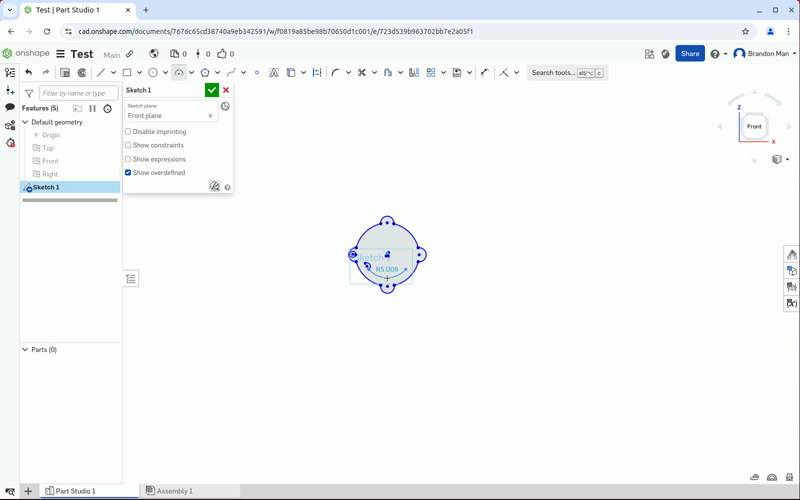
key_up(shift)
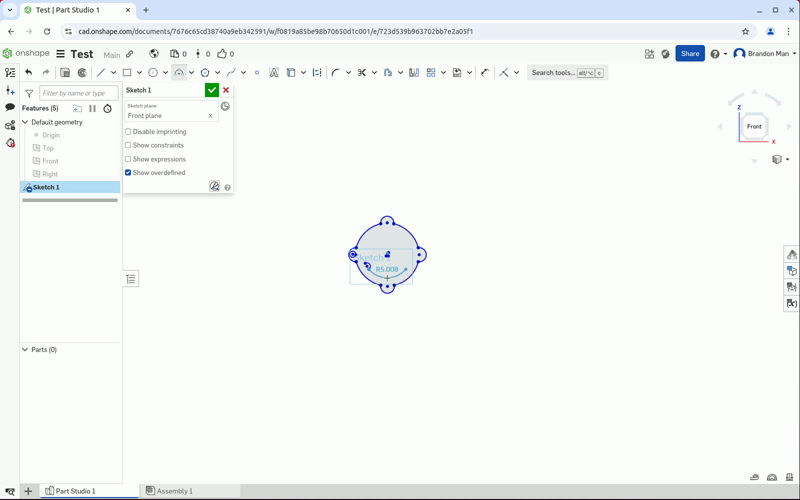
mouse_move(405, 269)
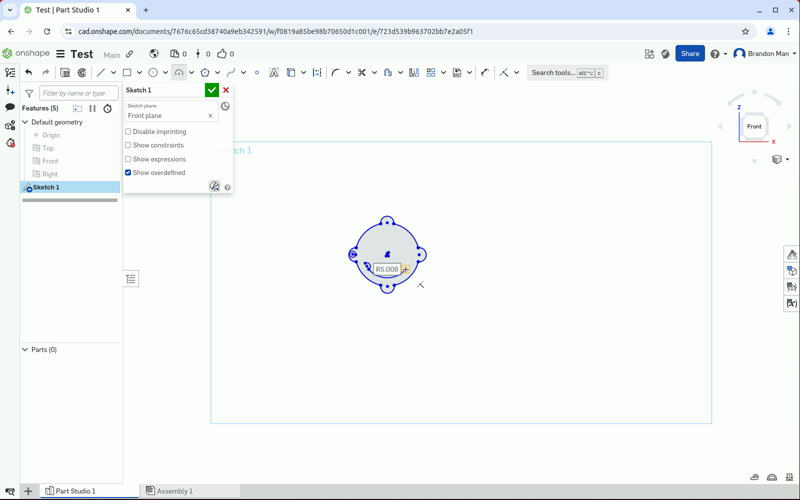
click(405, 269)
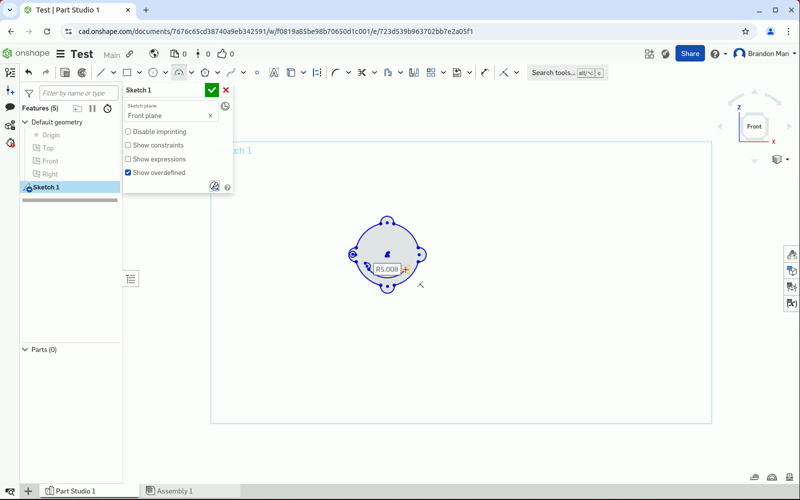
key_down(shift)
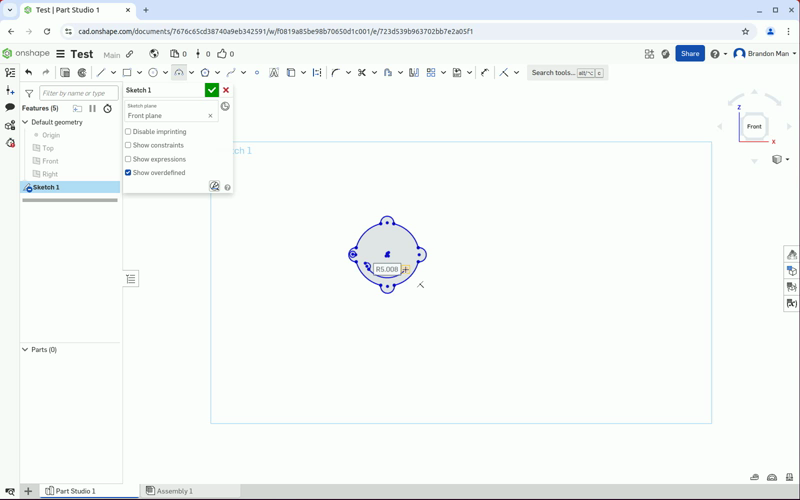
mouse_move(409, 263)
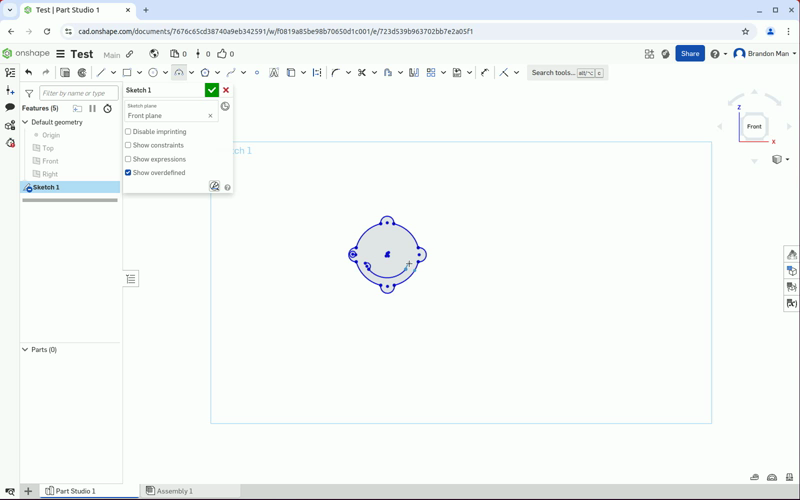
scroll(6)
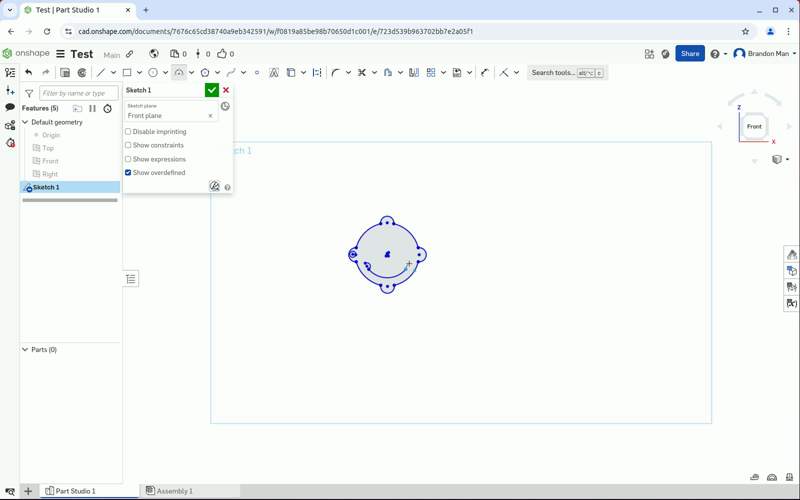
scroll(6)
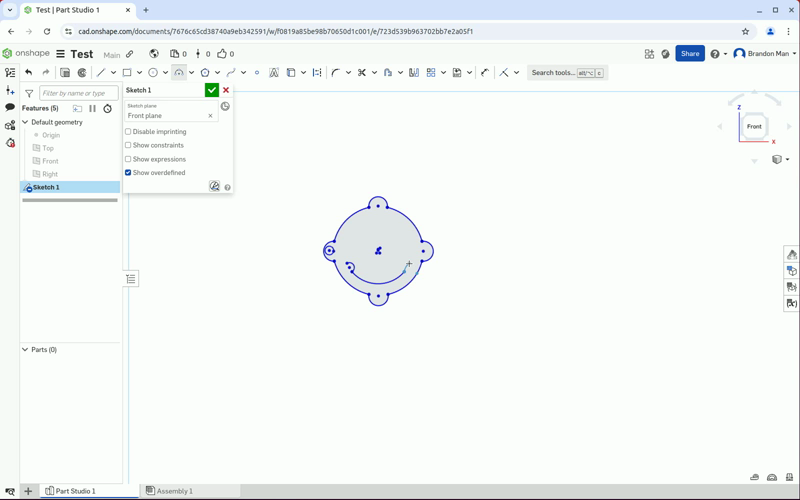
scroll(6)
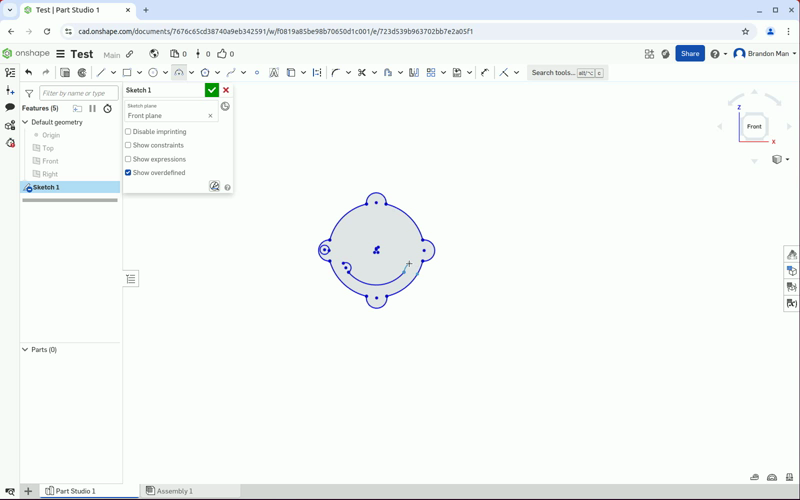
scroll(6)
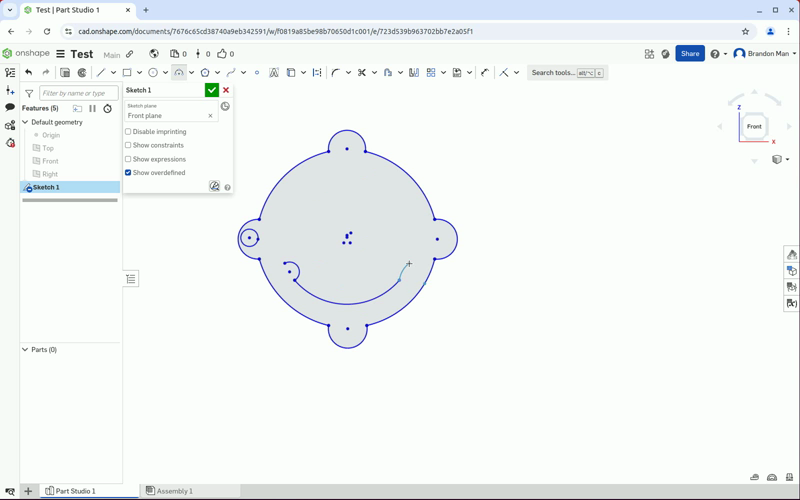
scroll(6)
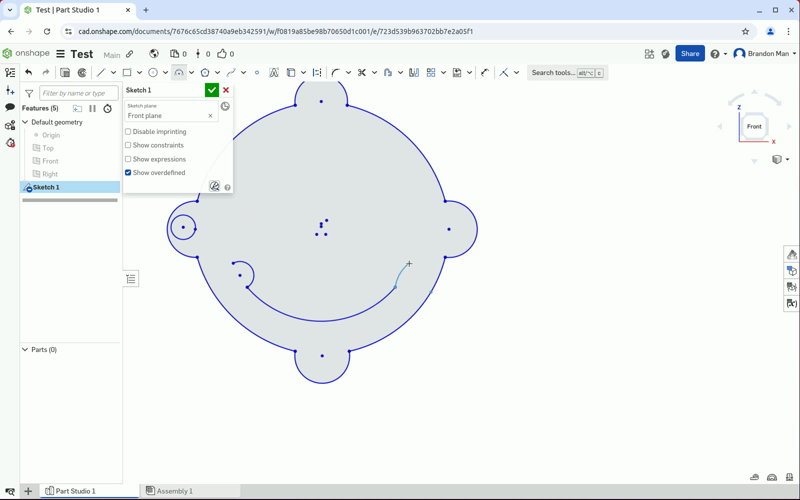
scroll(6)
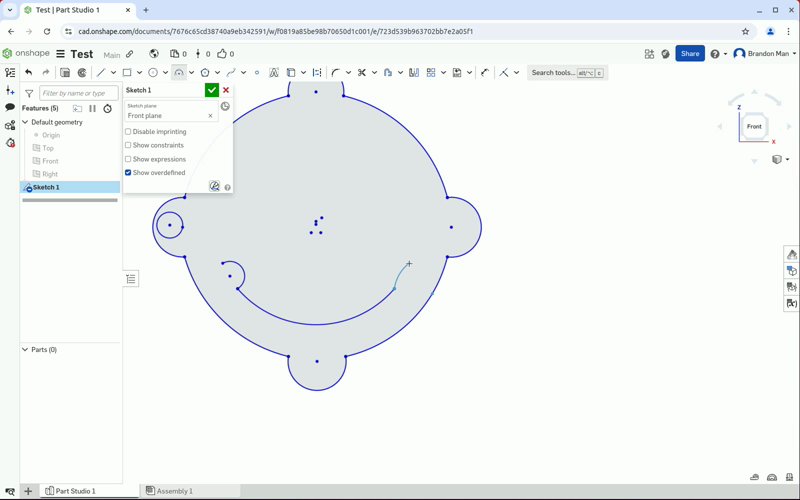
scroll(6)
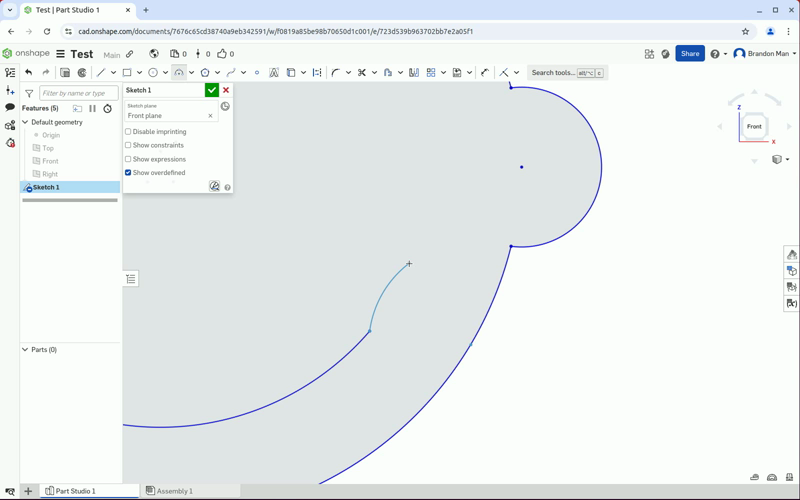
click(409, 263)
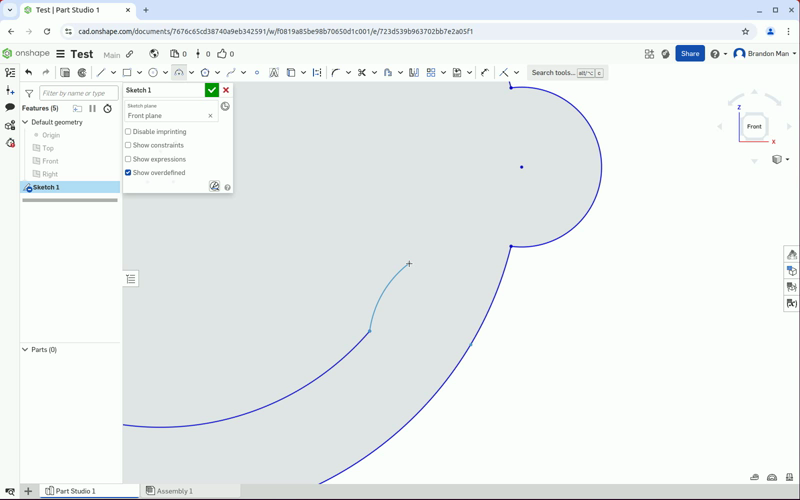
scroll(-6)
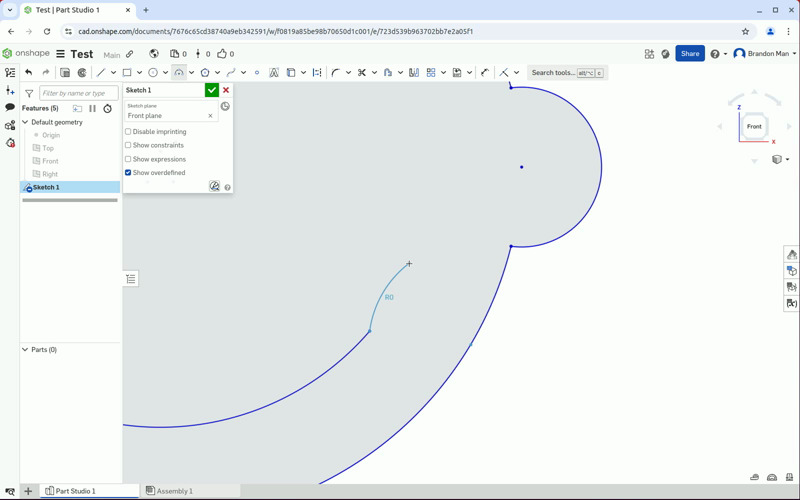
scroll(-6)
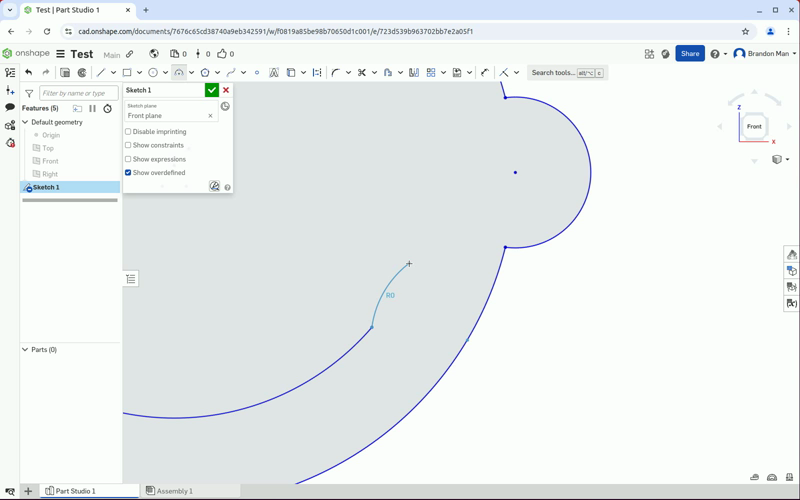
scroll(-6)
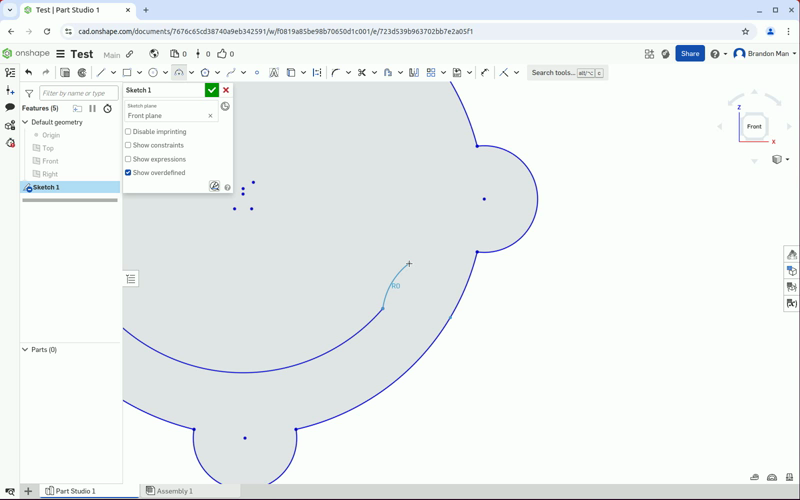
scroll(-6)
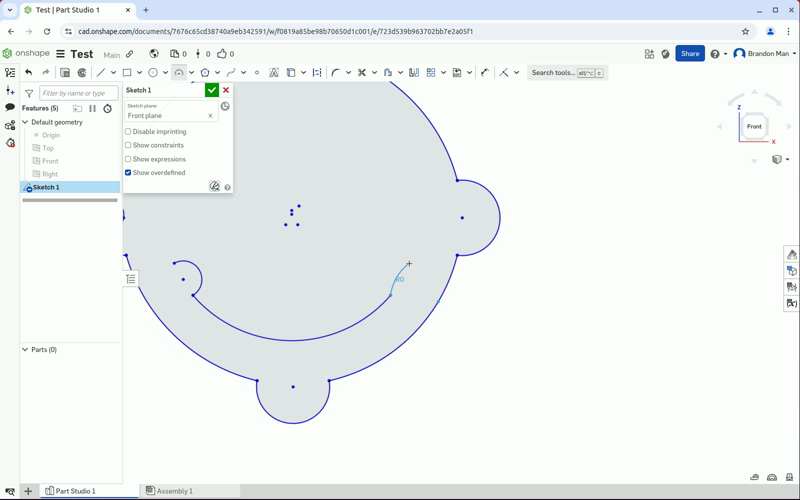
scroll(-6)
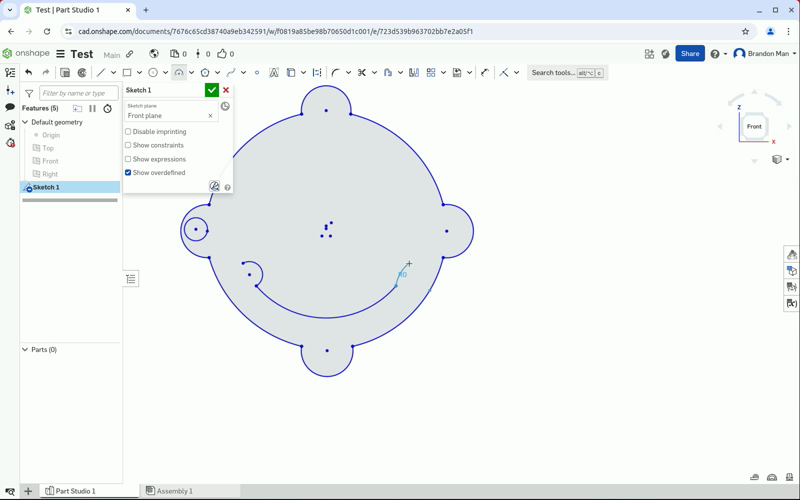
scroll(-6)
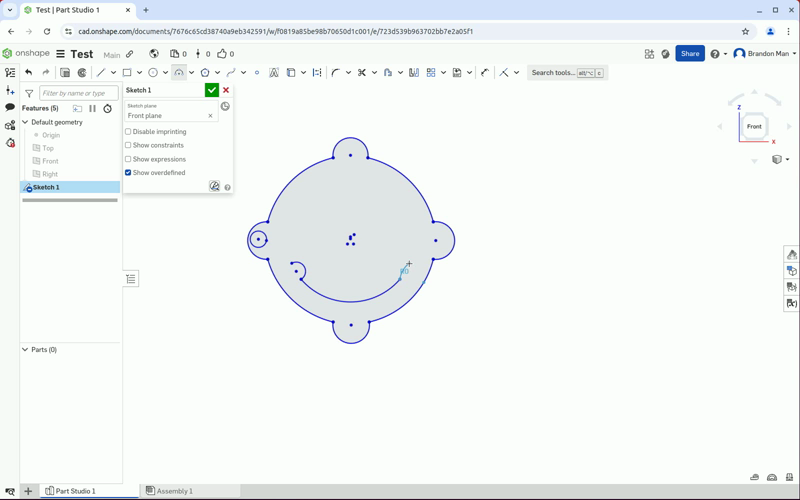
scroll(-6)
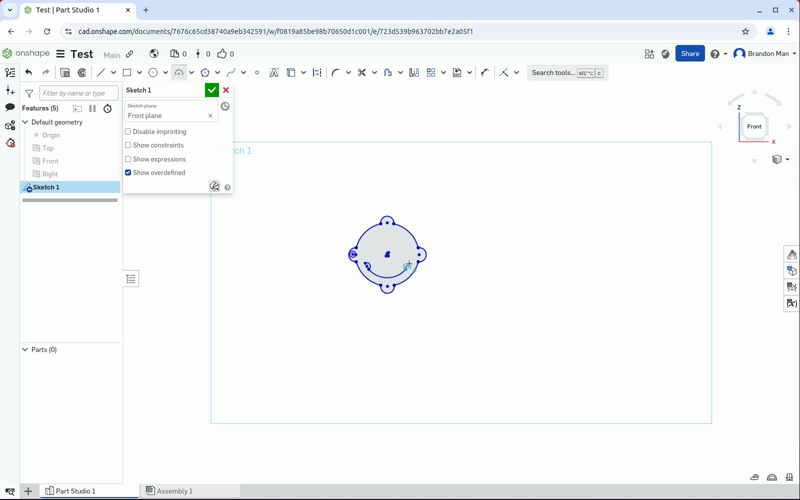
mouse_move(404, 264)
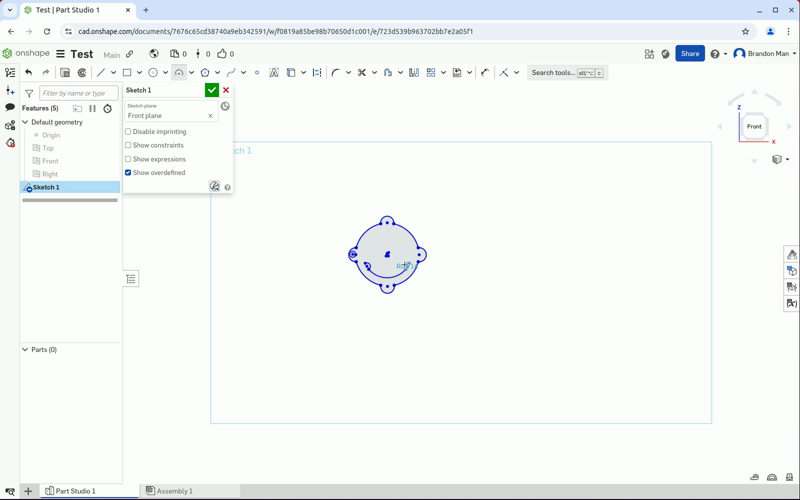
scroll(6)
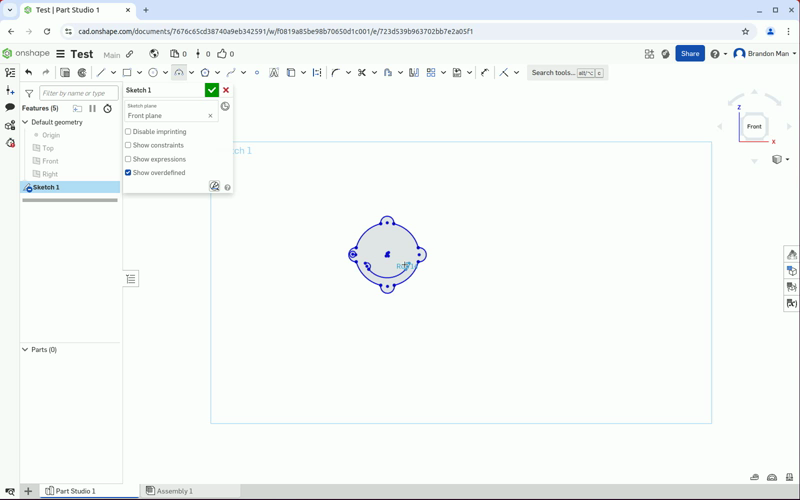
scroll(6)
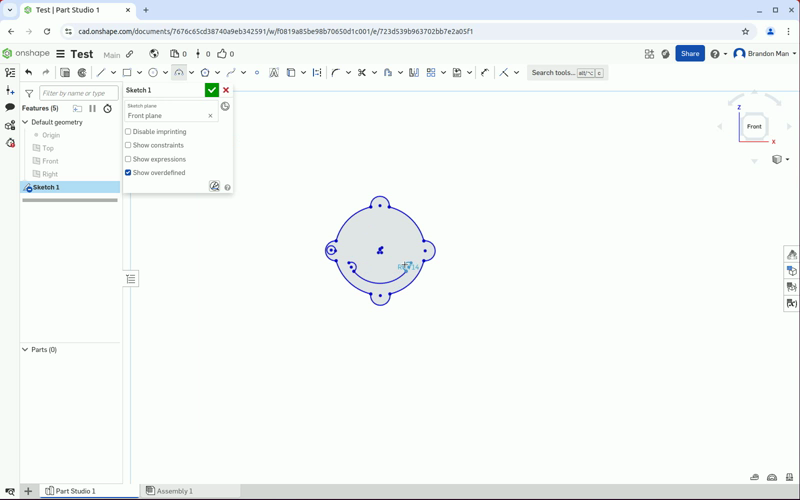
scroll(6)
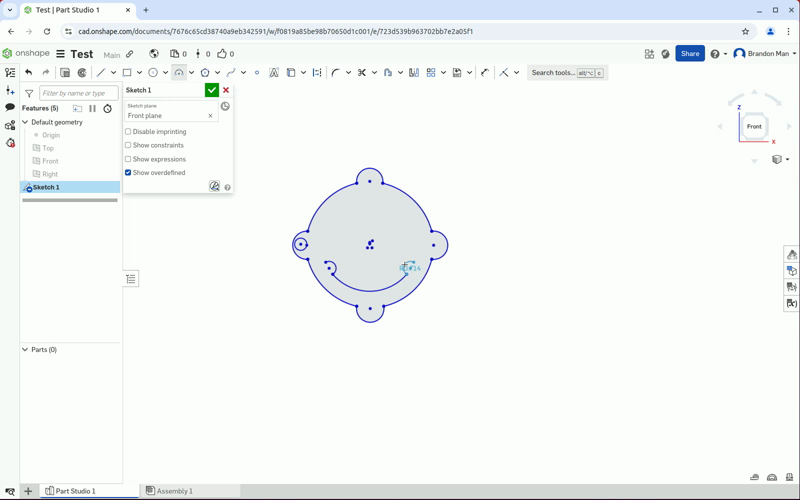
scroll(6)
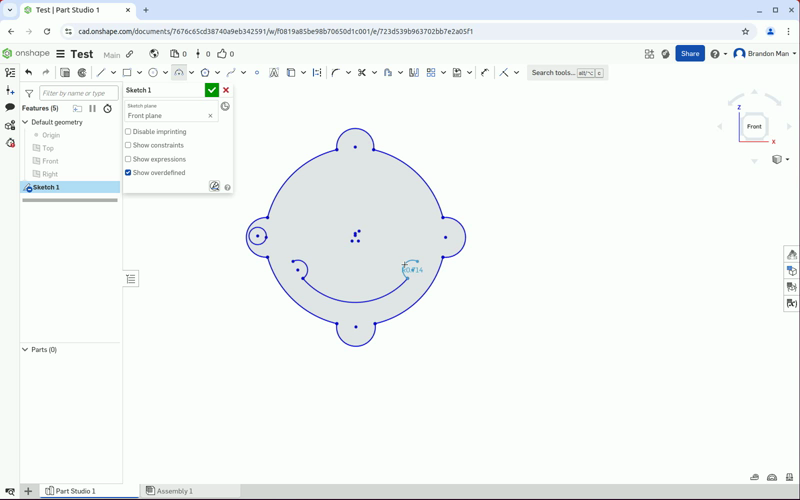
scroll(6)
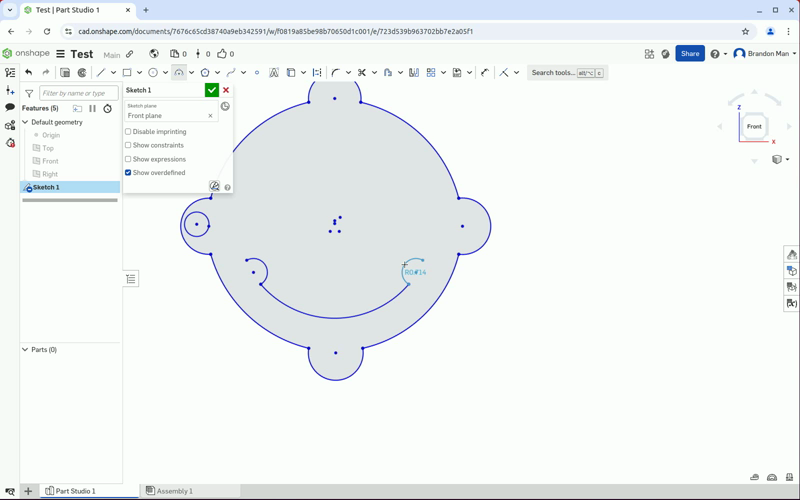
scroll(6)
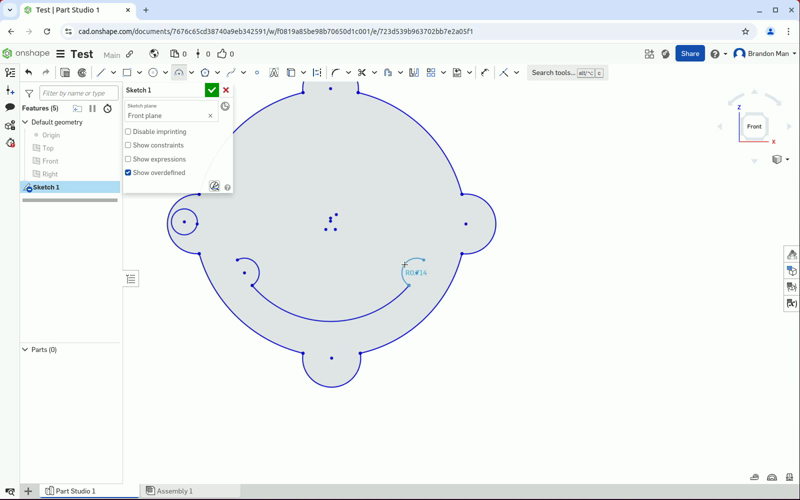
scroll(6)
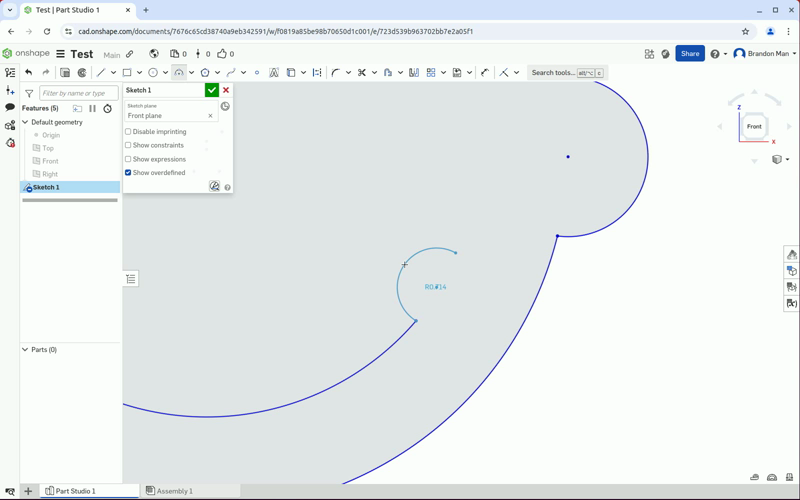
click(404, 264)
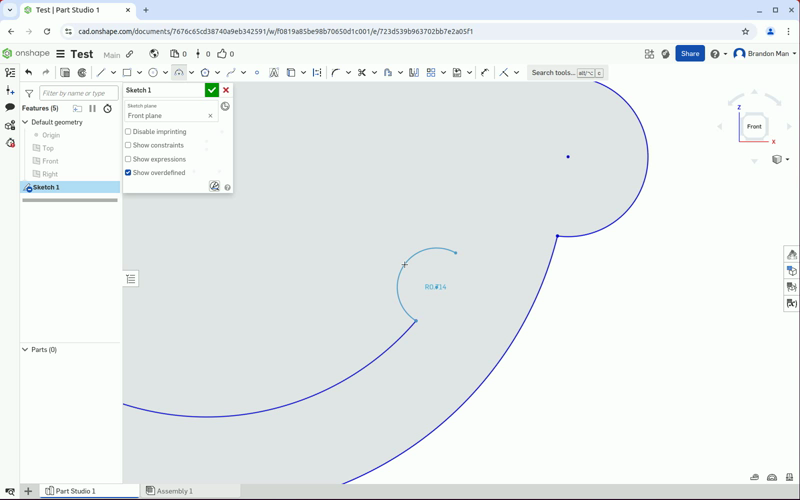
scroll(-6)
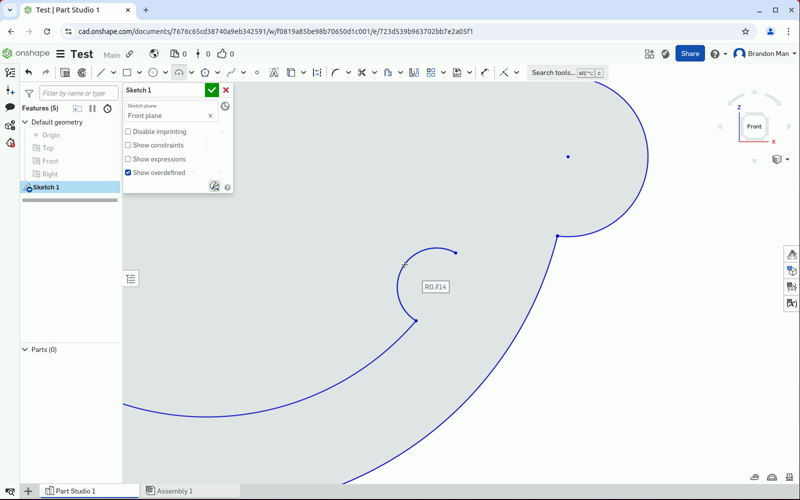
scroll(-6)
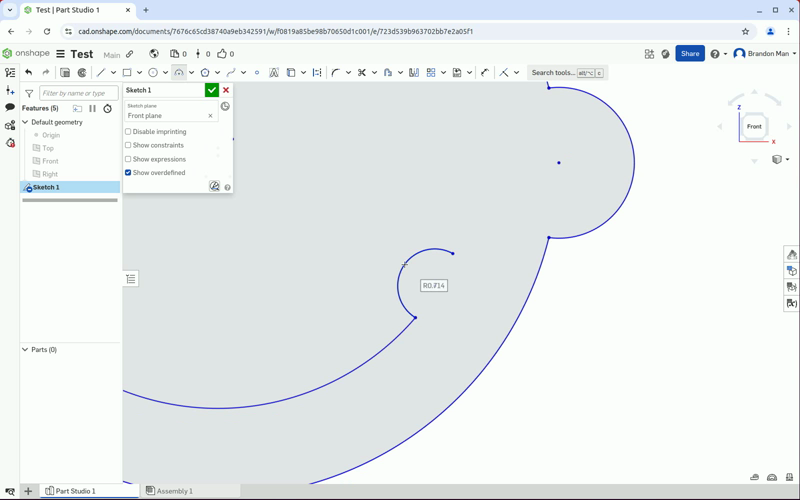
scroll(-6)
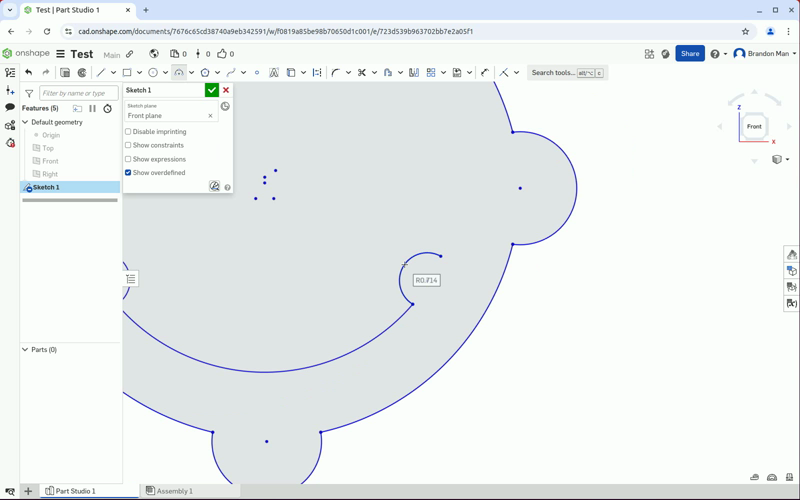
scroll(-6)
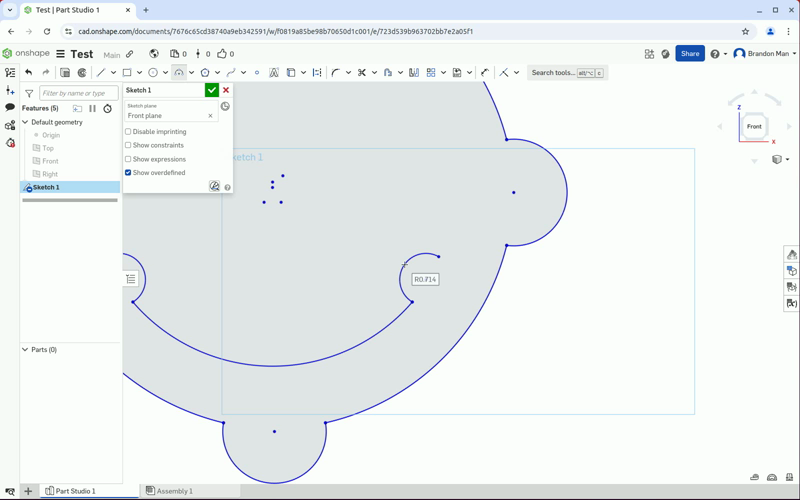
scroll(-6)
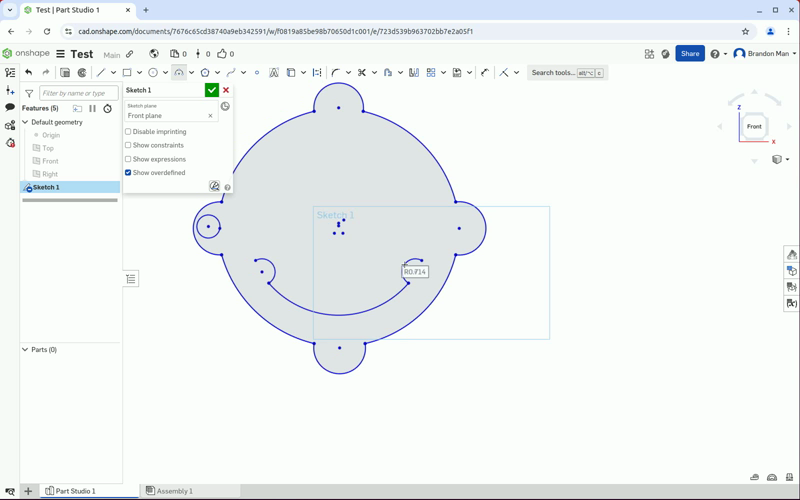
scroll(-6)
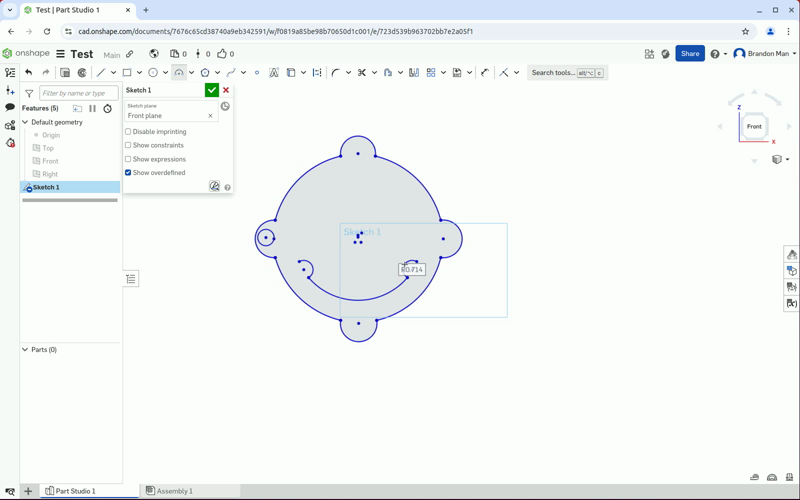
scroll(-6)
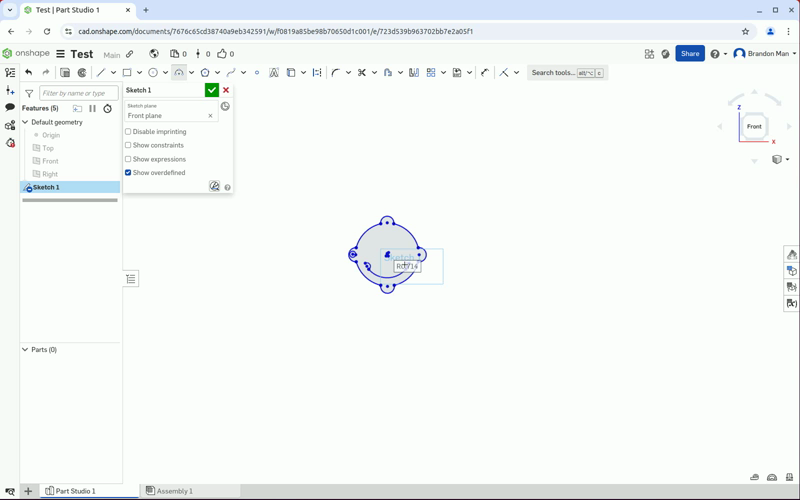
key_up(shift)
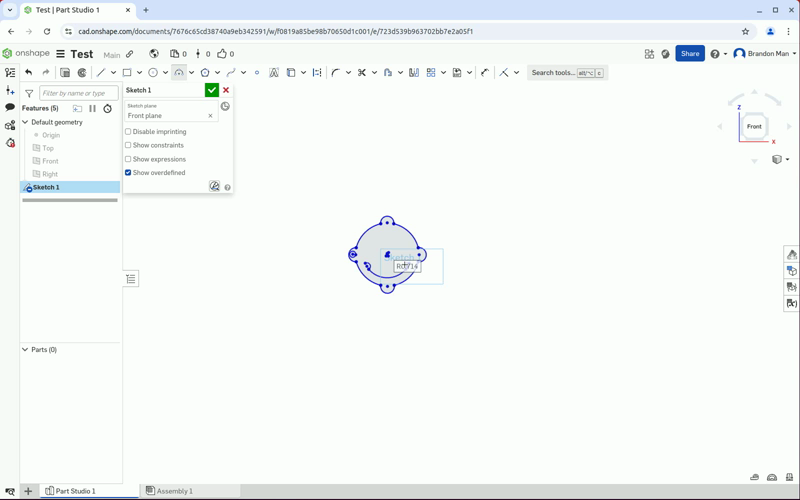
mouse_move(409, 263)
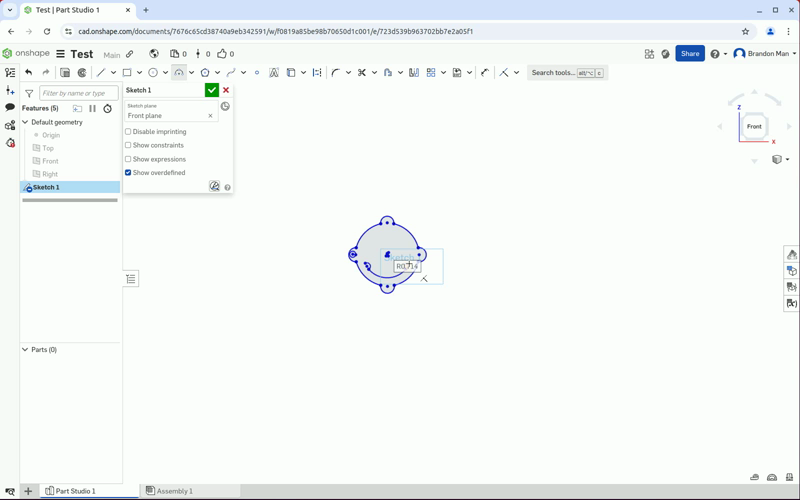
scroll(6)
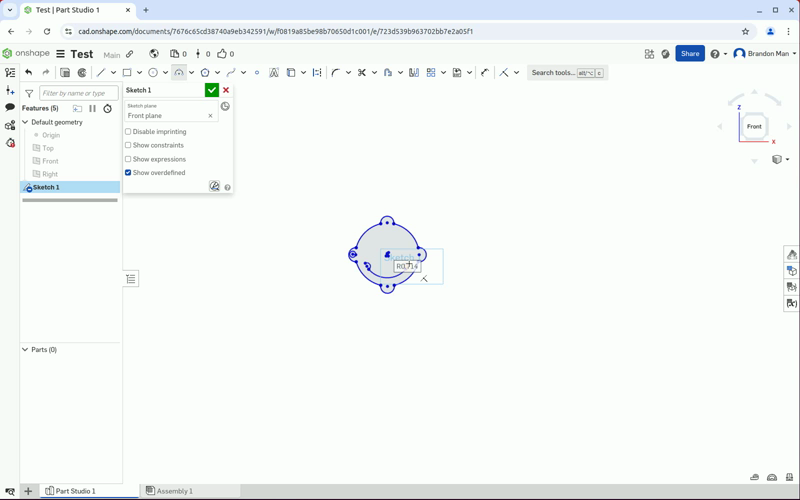
scroll(6)
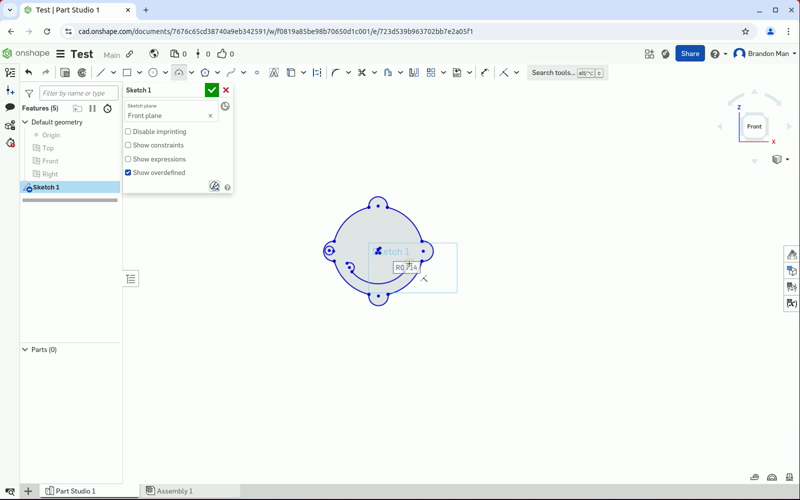
scroll(6)
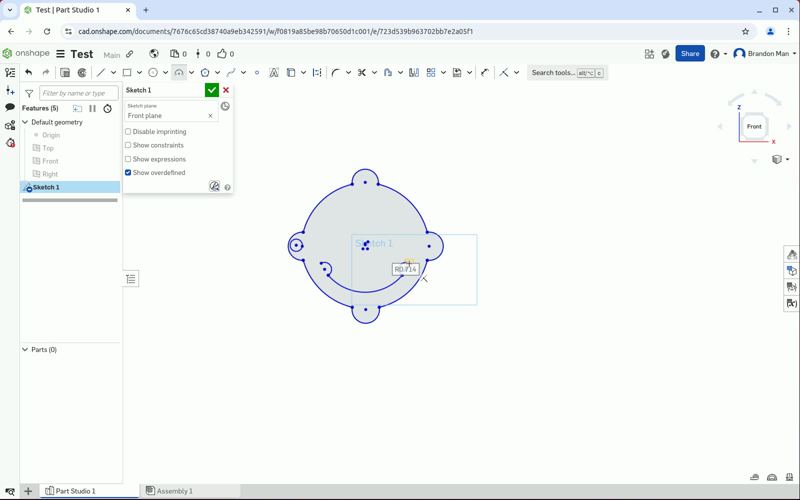
scroll(6)
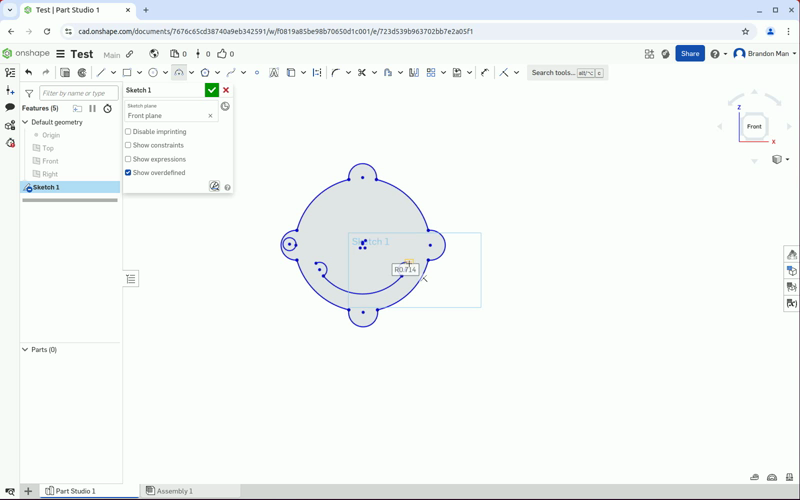
scroll(6)
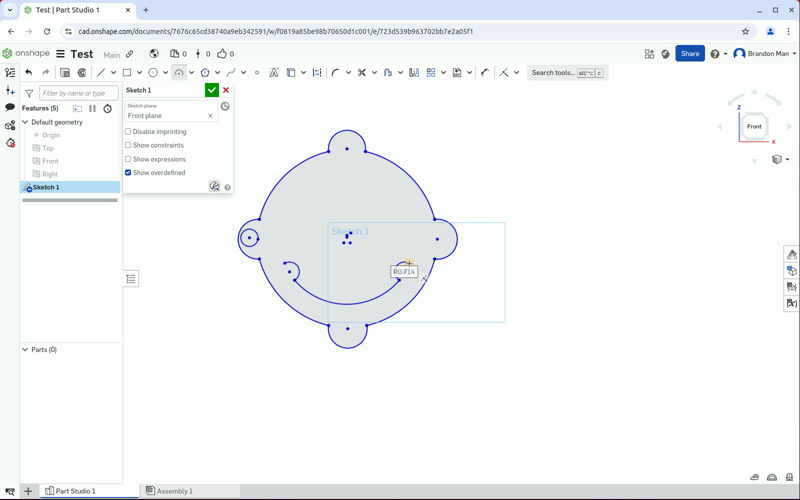
scroll(6)
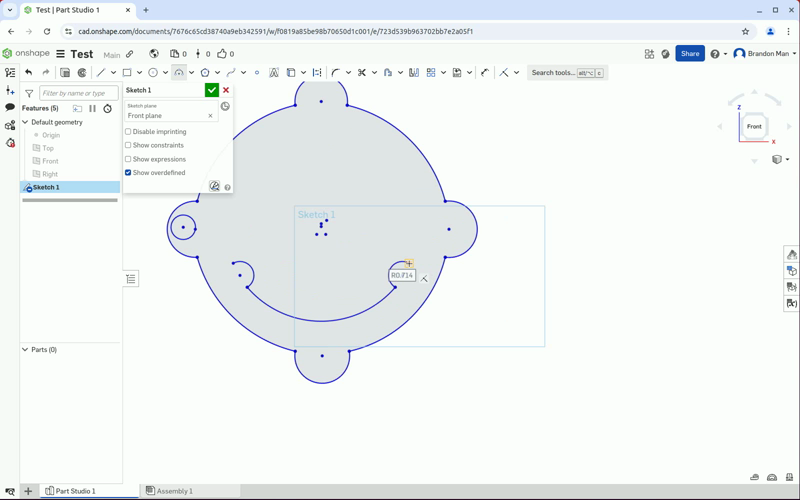
scroll(6)
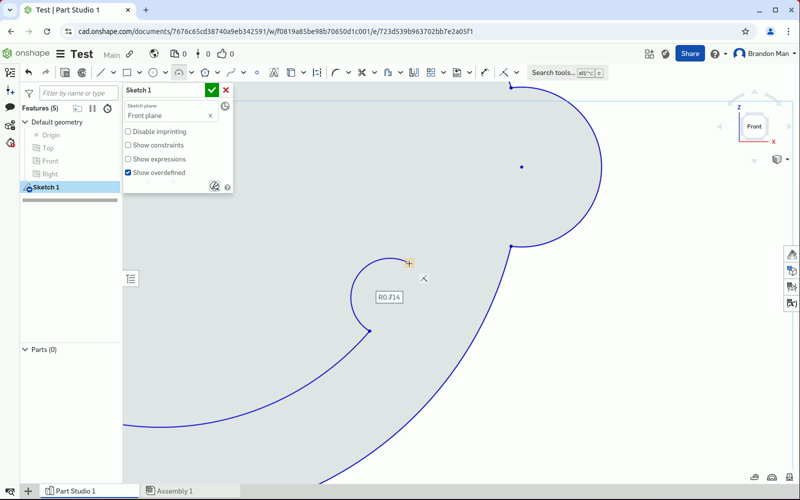
click(409, 263)
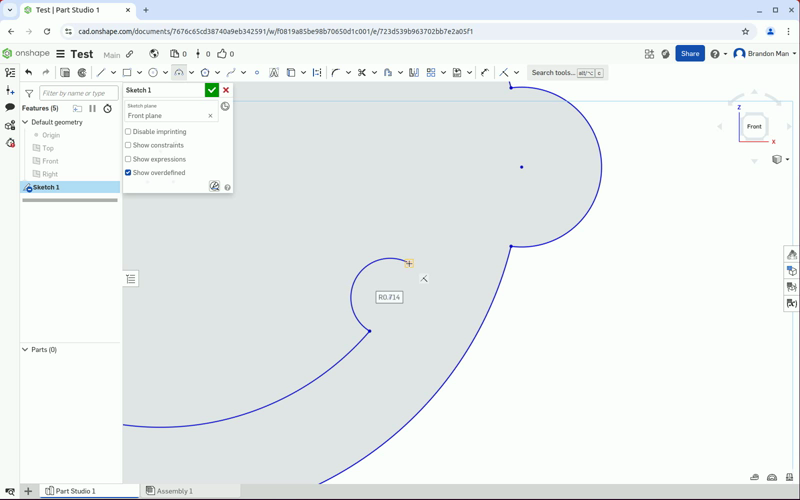
scroll(-6)
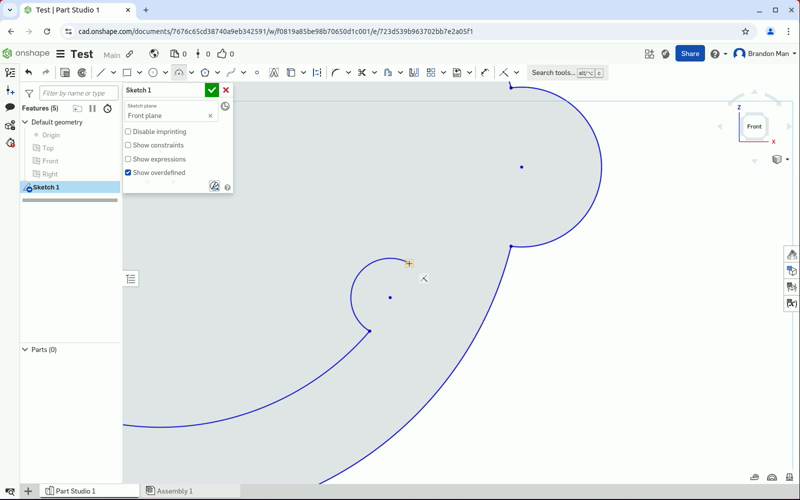
scroll(-6)
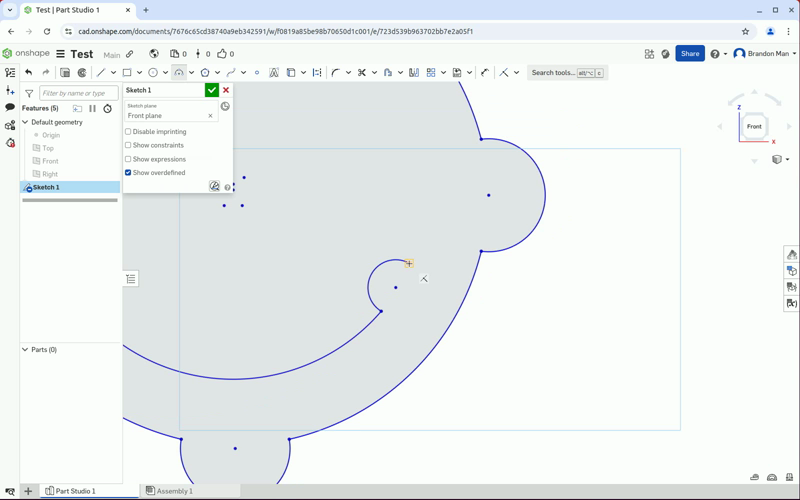
scroll(-6)
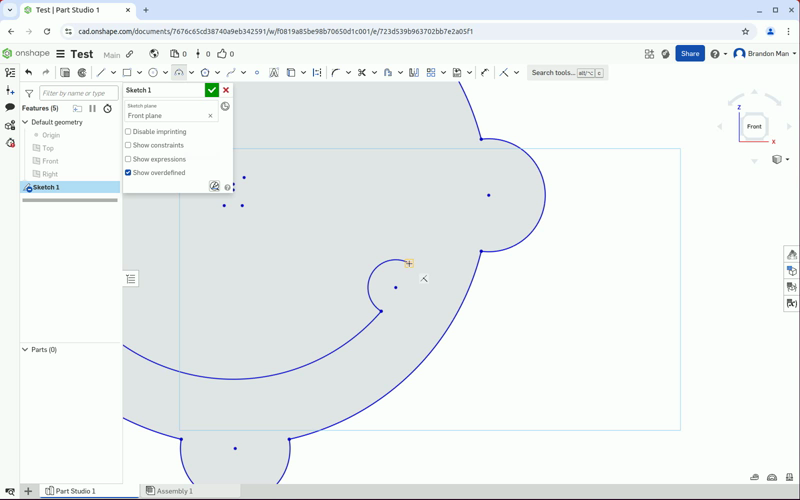
scroll(-6)
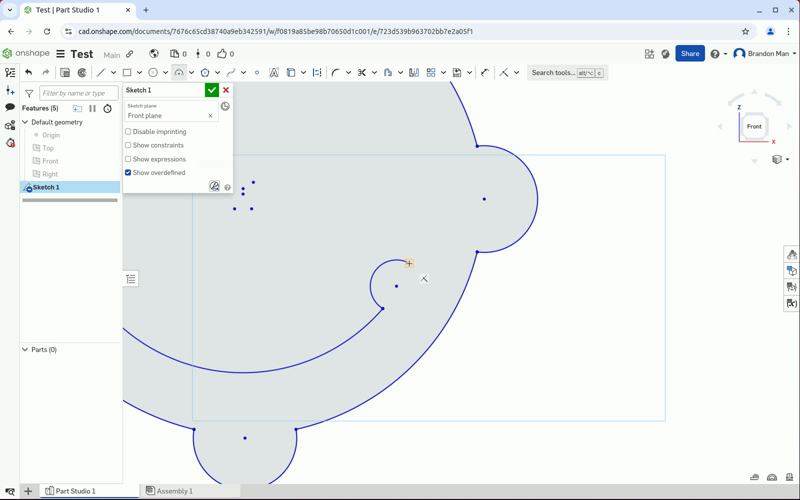
scroll(-6)
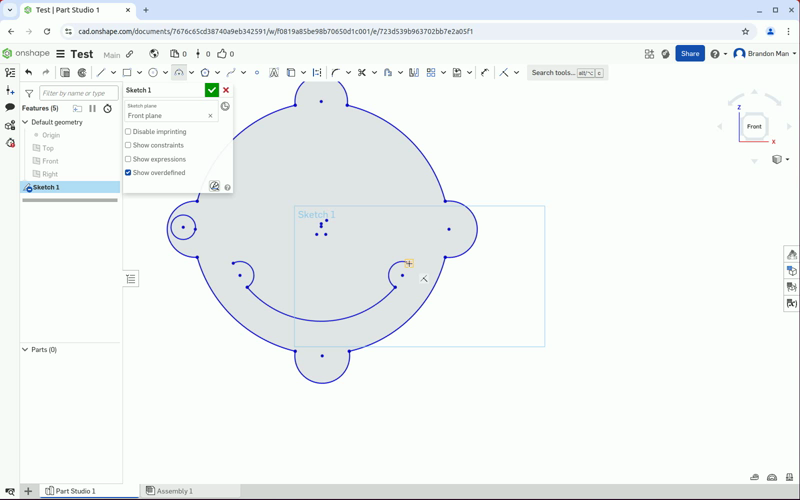
scroll(-6)
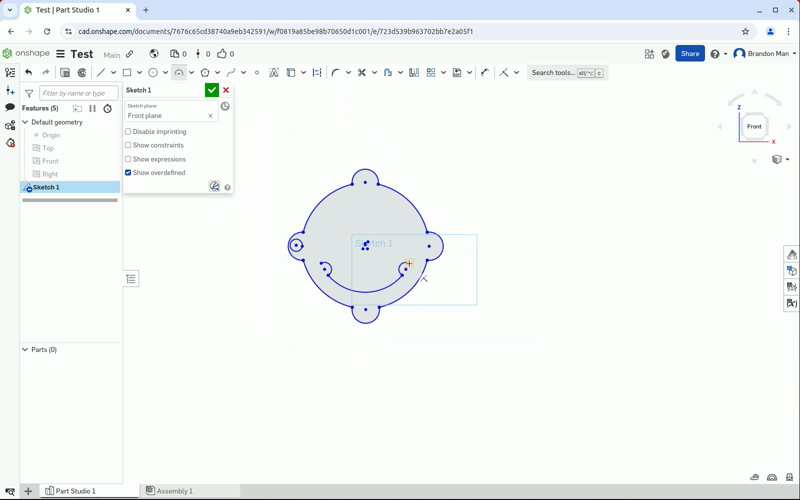
scroll(-6)
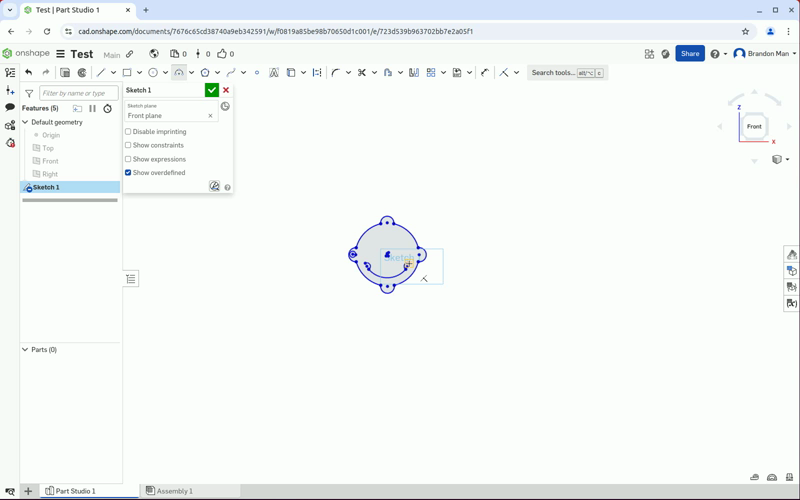
key_down(shift)
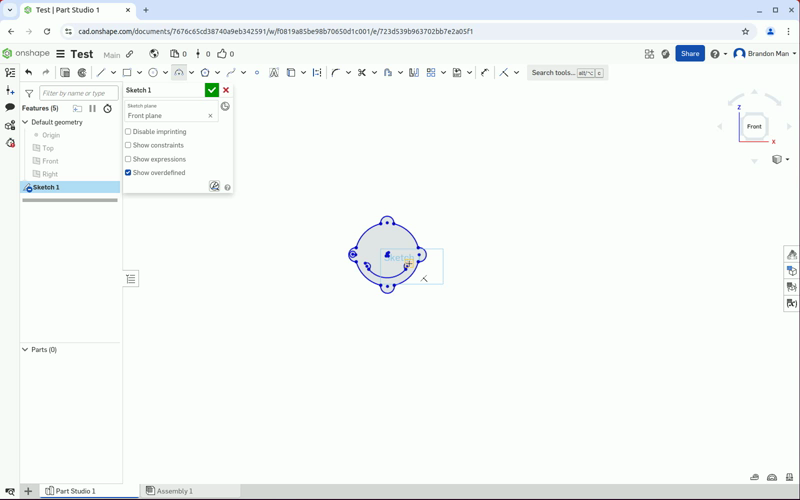
mouse_move(390, 231)
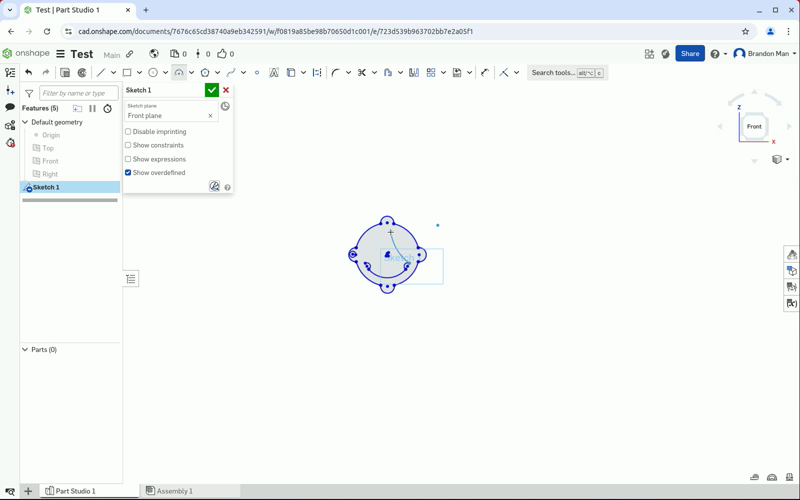
click(390, 231)
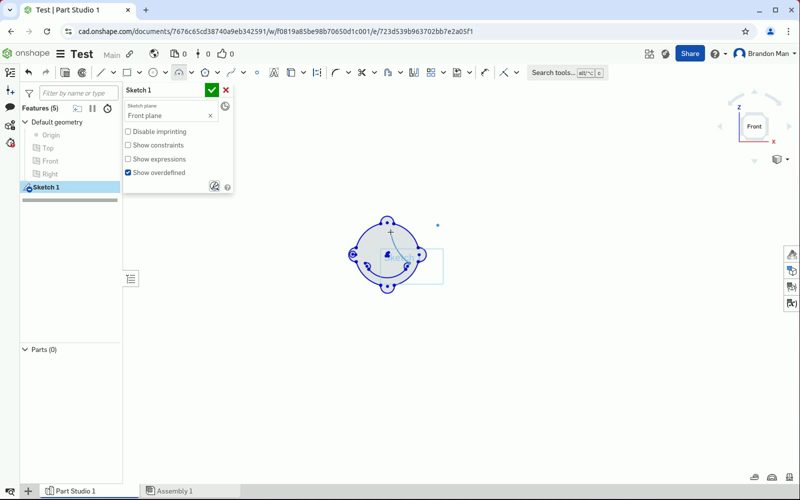
mouse_move(407, 243)
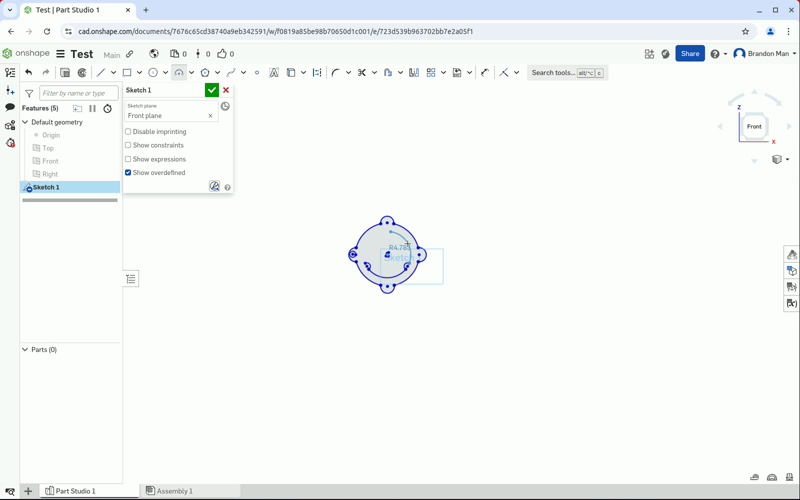
click(407, 243)
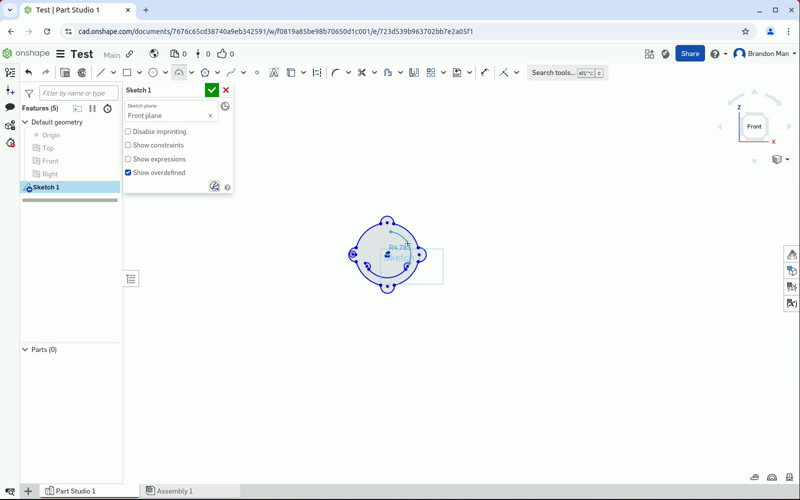
key_up(shift)
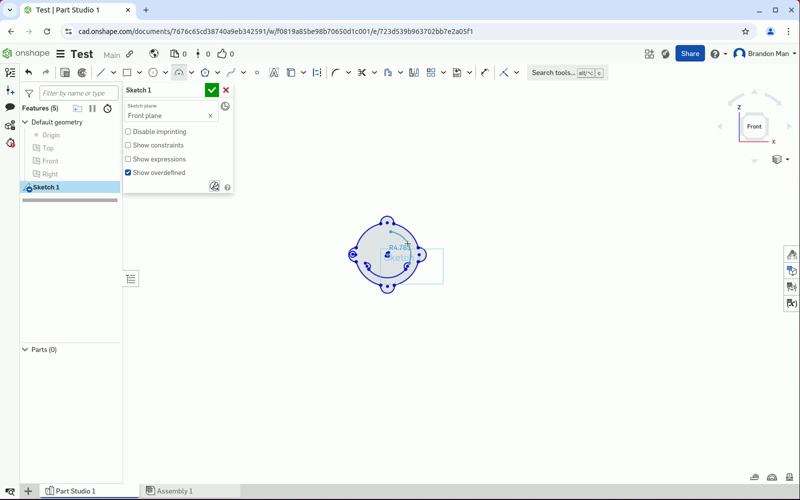
mouse_move(390, 231)
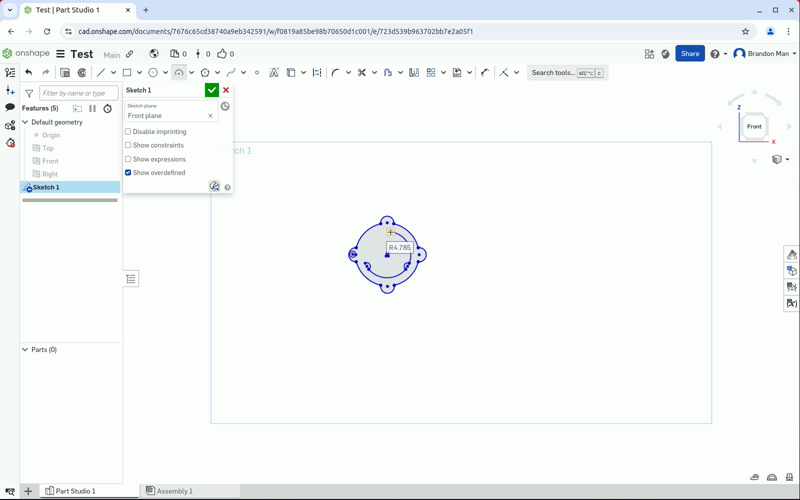
click(390, 231)
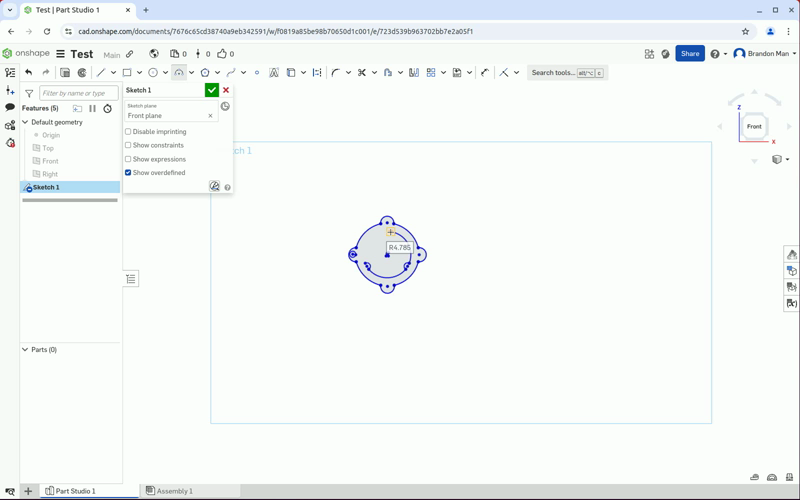
key_down(shift)
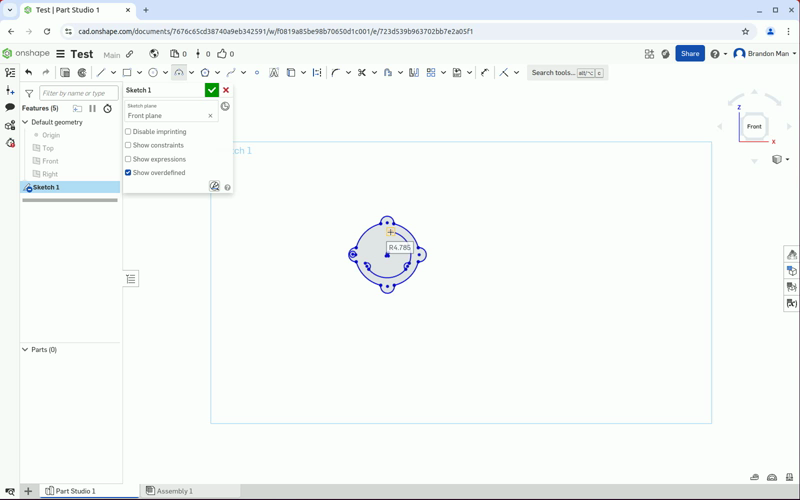
mouse_move(383, 231)
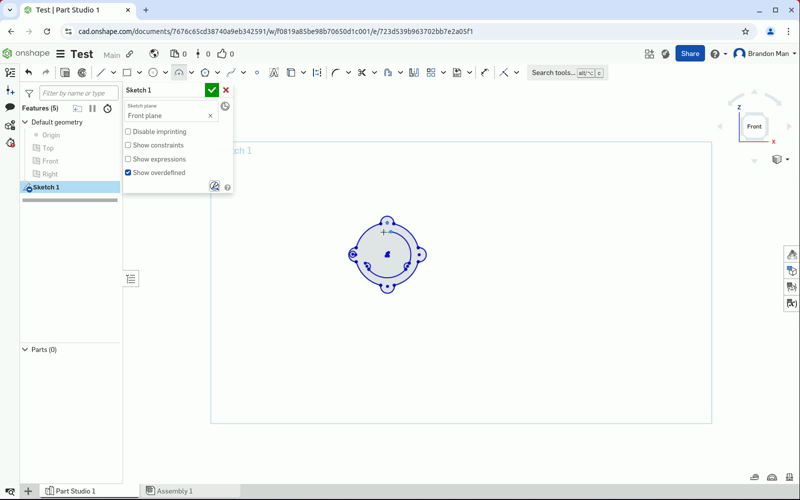
scroll(6)
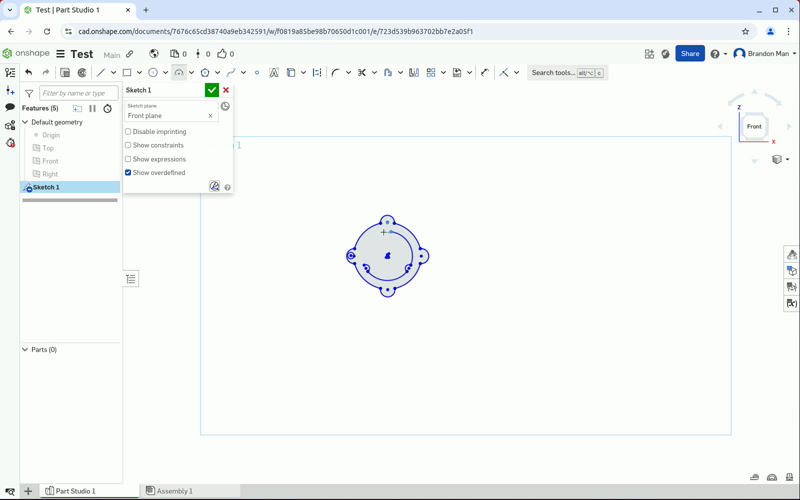
scroll(6)
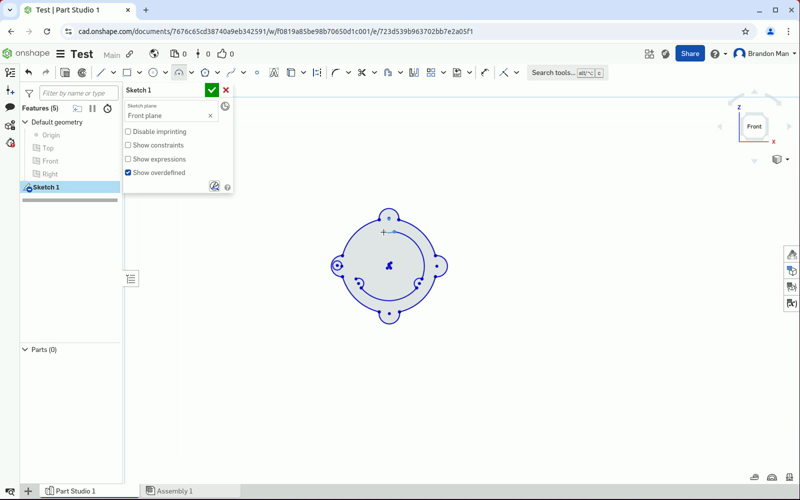
scroll(6)
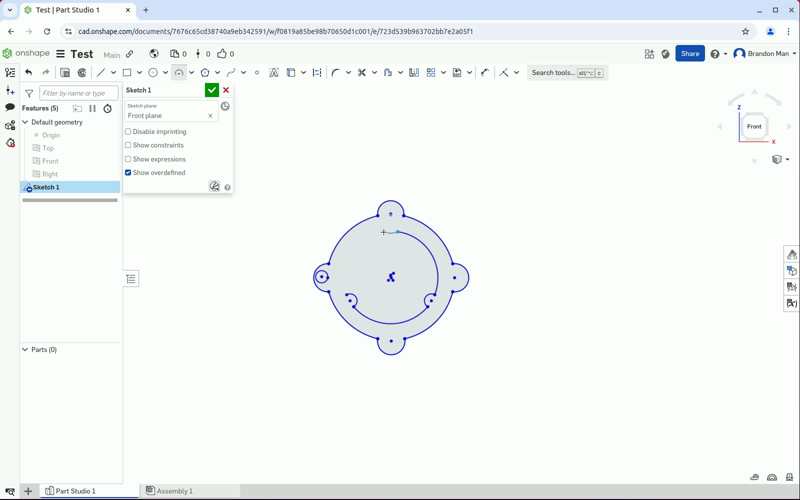
scroll(6)
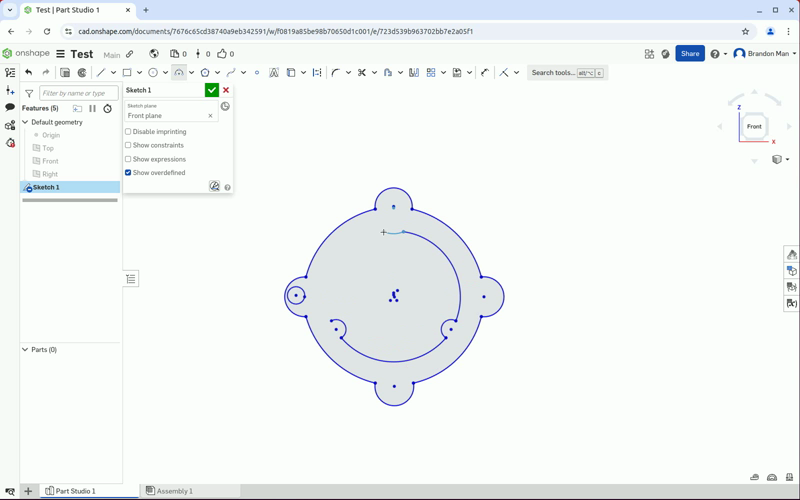
scroll(6)
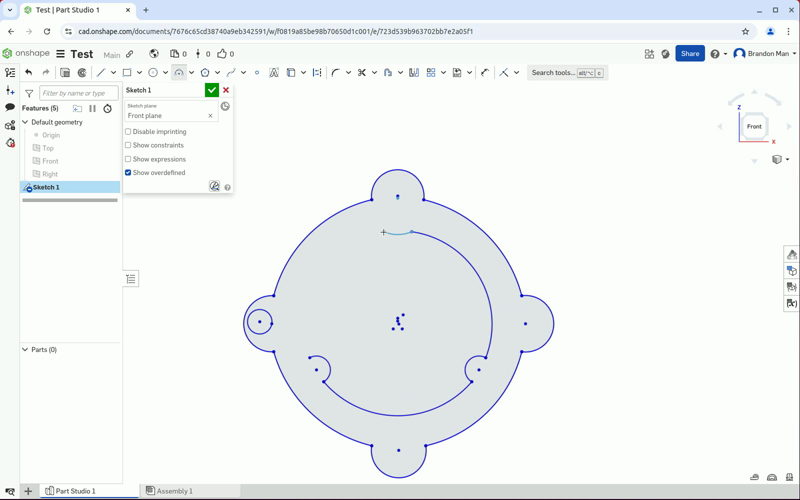
scroll(6)
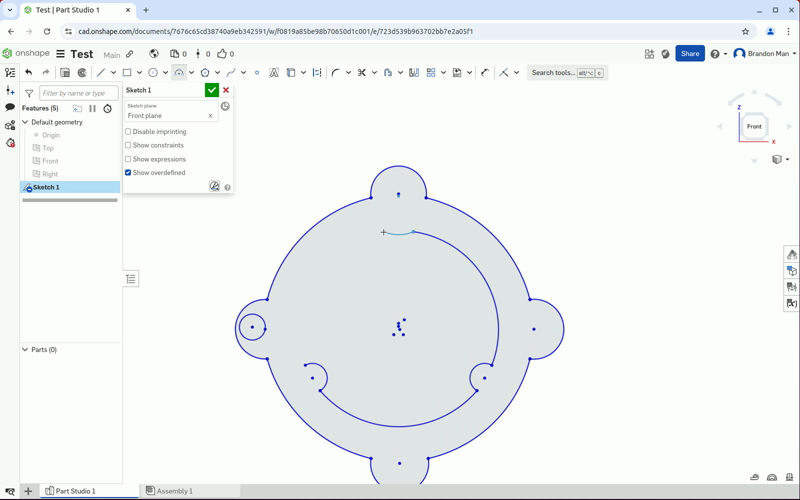
scroll(6)
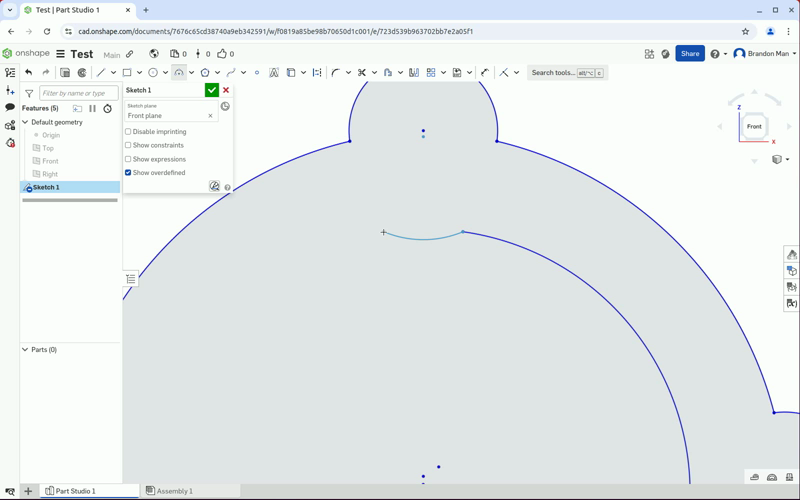
click(383, 231)
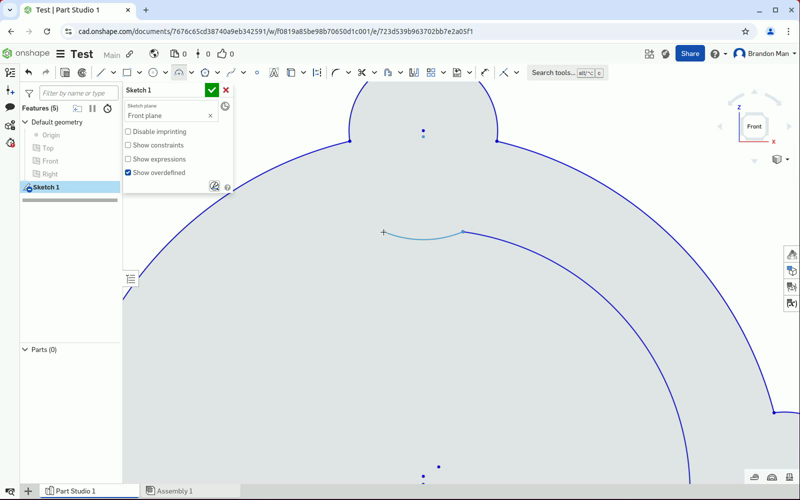
scroll(-6)
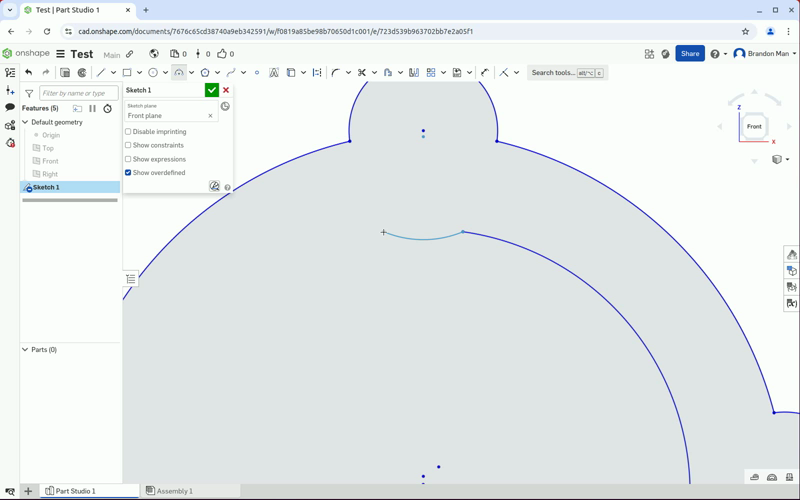
scroll(-6)
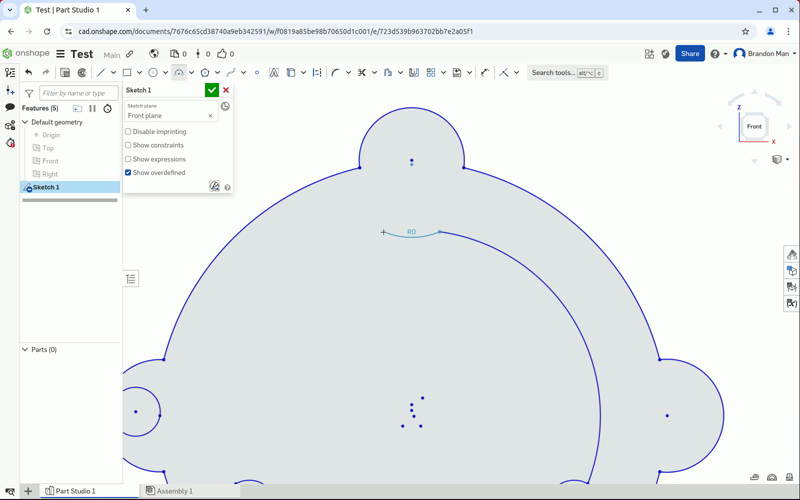
scroll(-6)
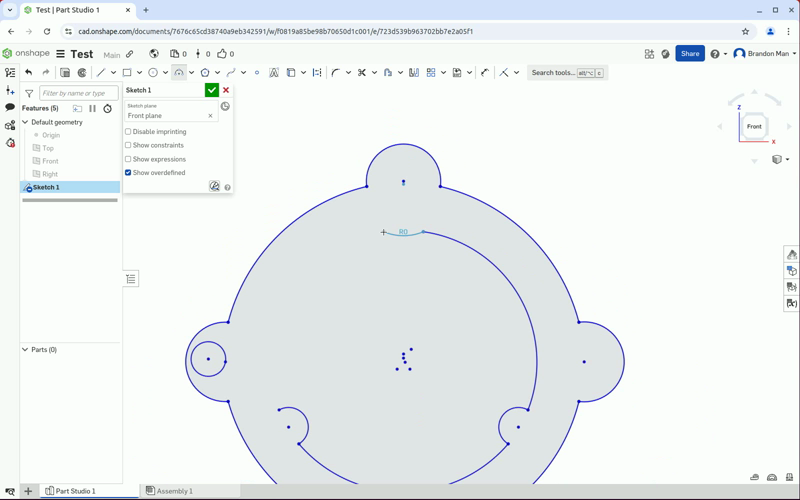
scroll(-6)
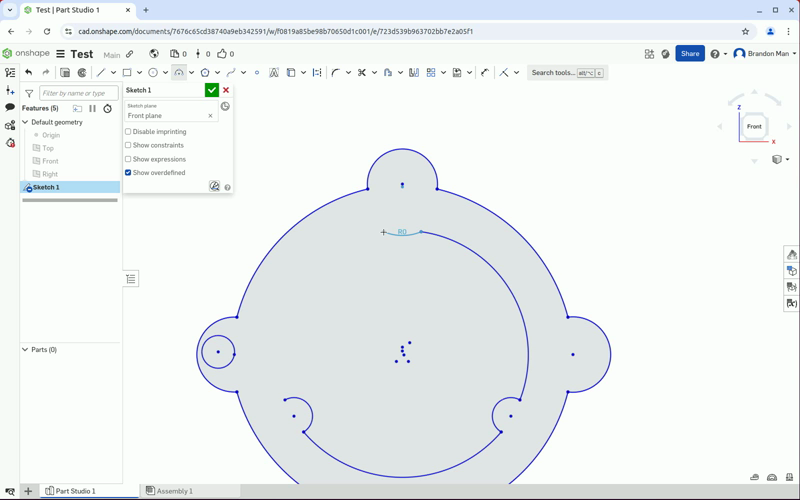
scroll(-6)
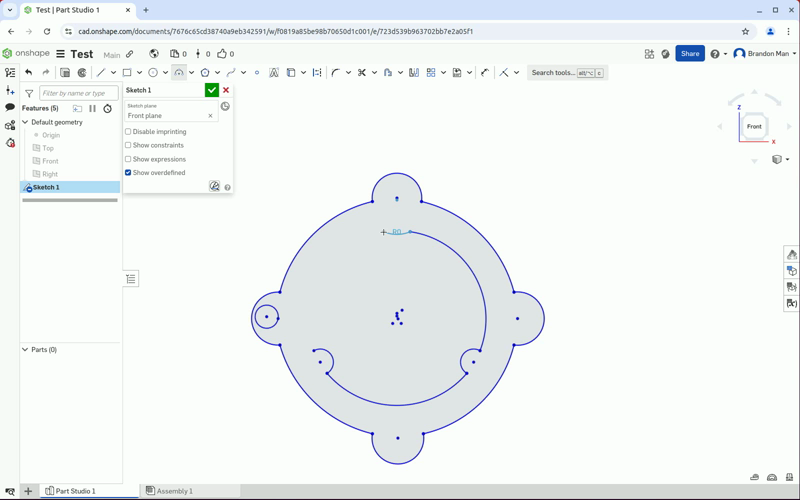
scroll(-6)
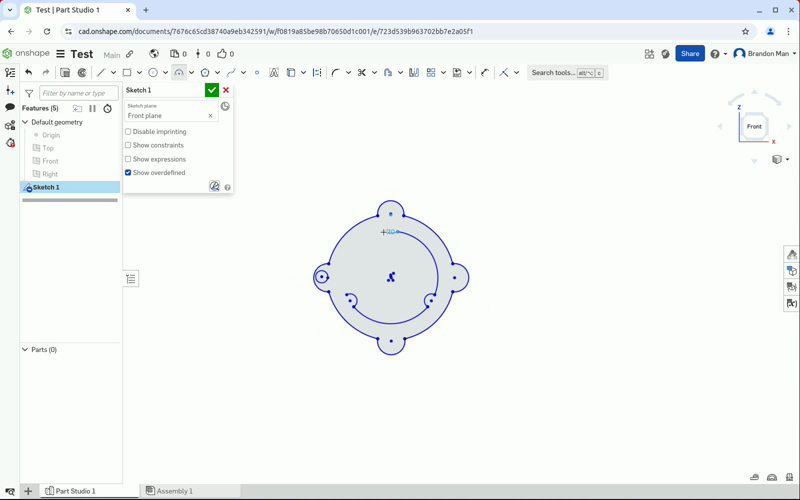
scroll(-6)
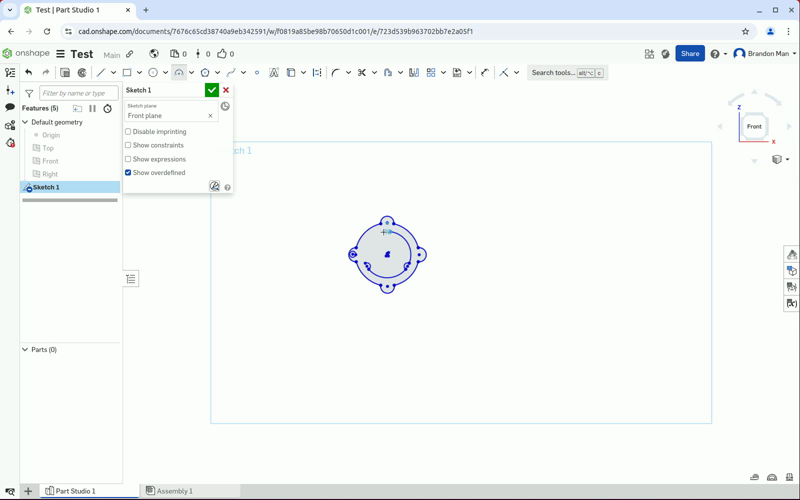
mouse_move(387, 235)
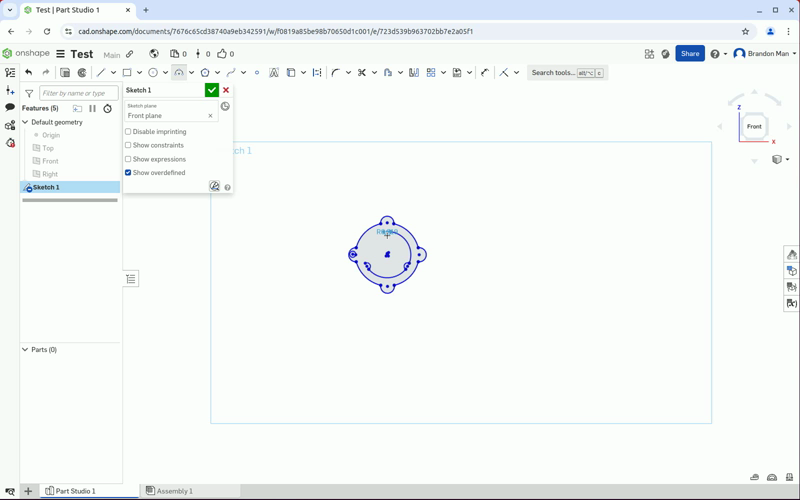
scroll(6)
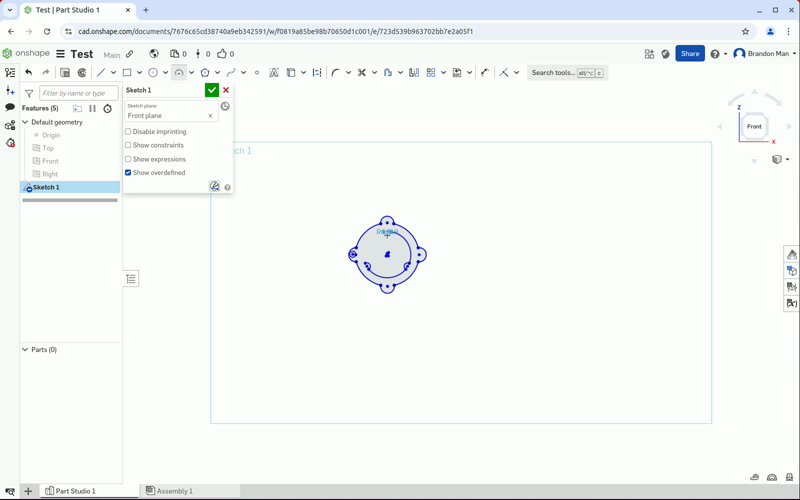
scroll(6)
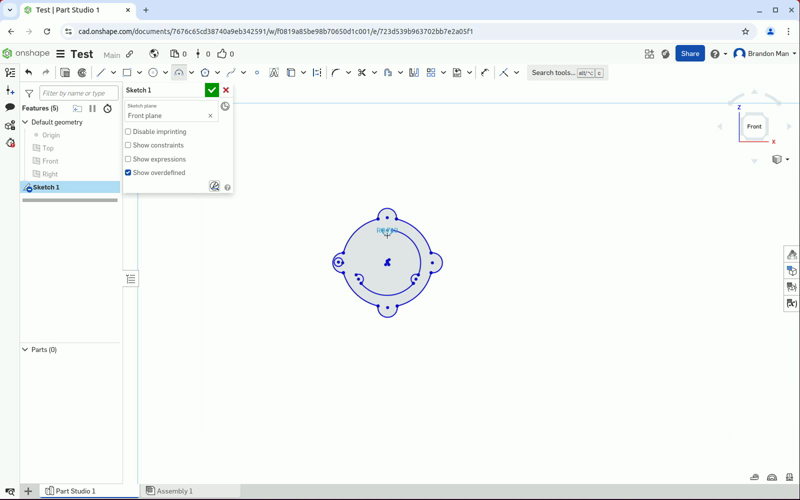
scroll(6)
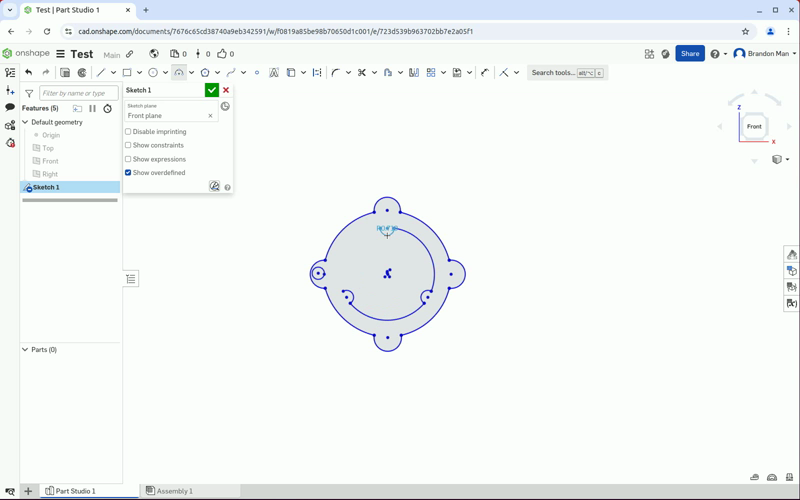
scroll(6)
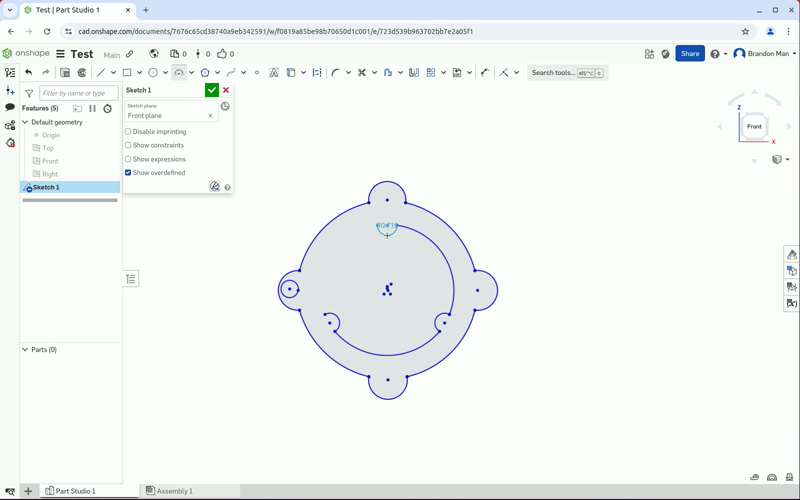
scroll(6)
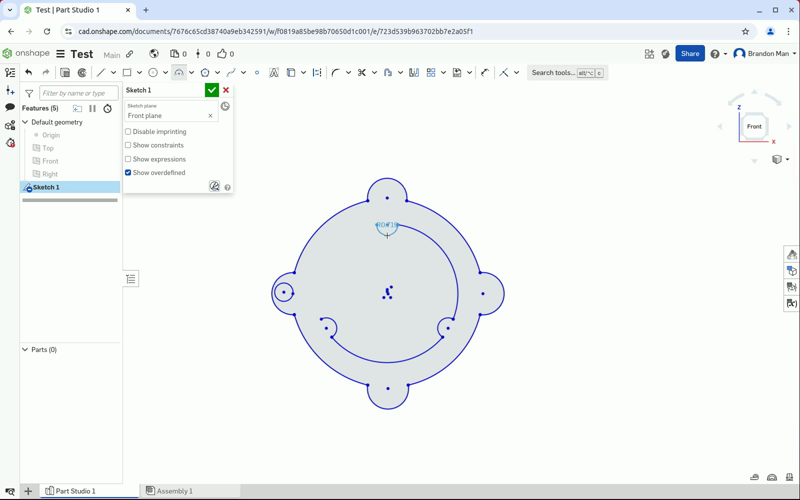
scroll(6)
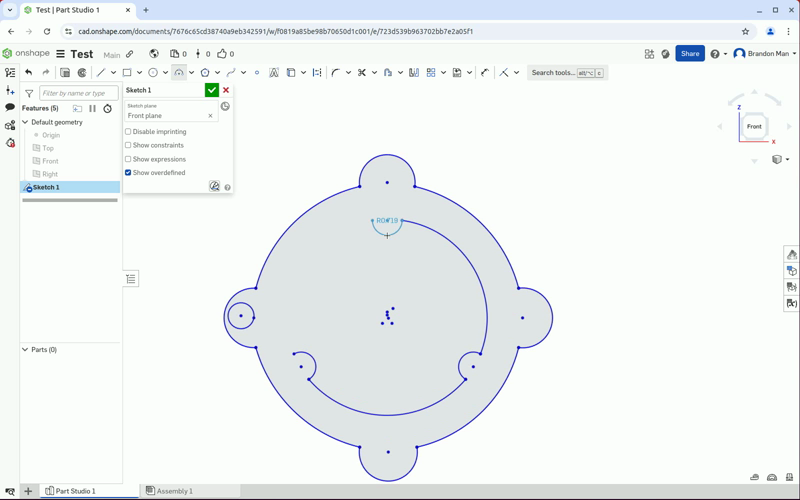
scroll(6)
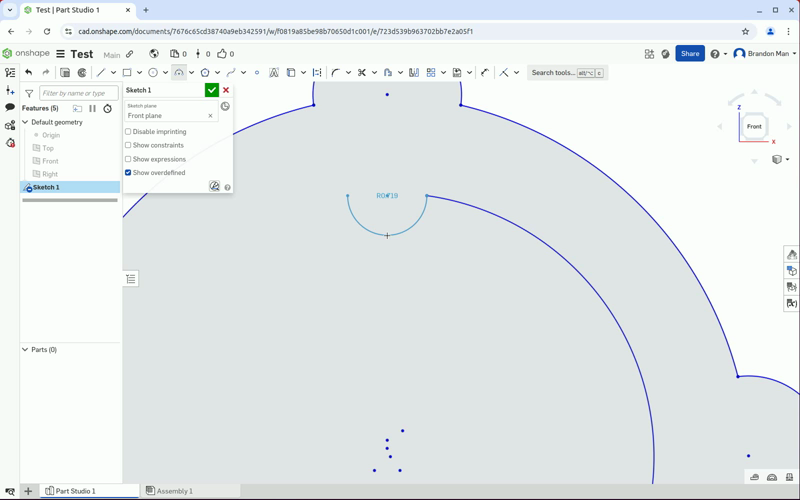
click(387, 235)
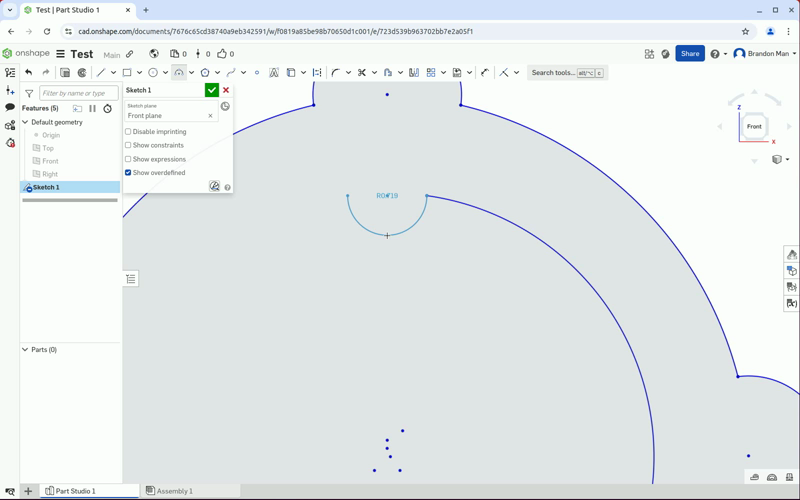
scroll(-6)
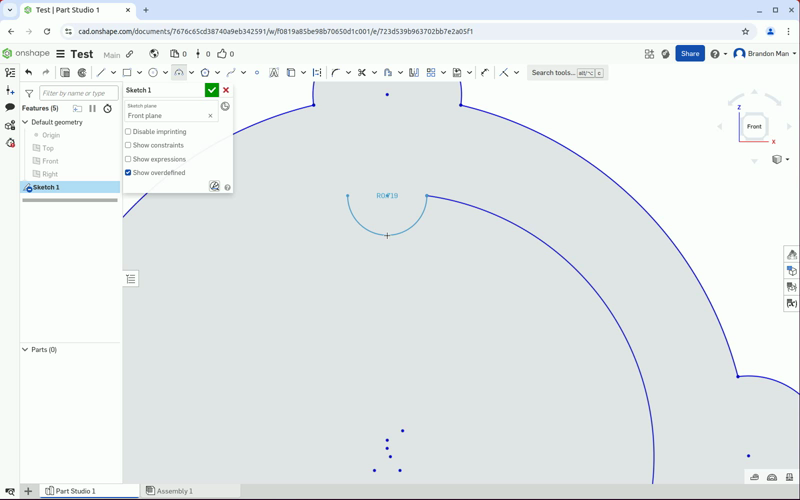
scroll(-6)
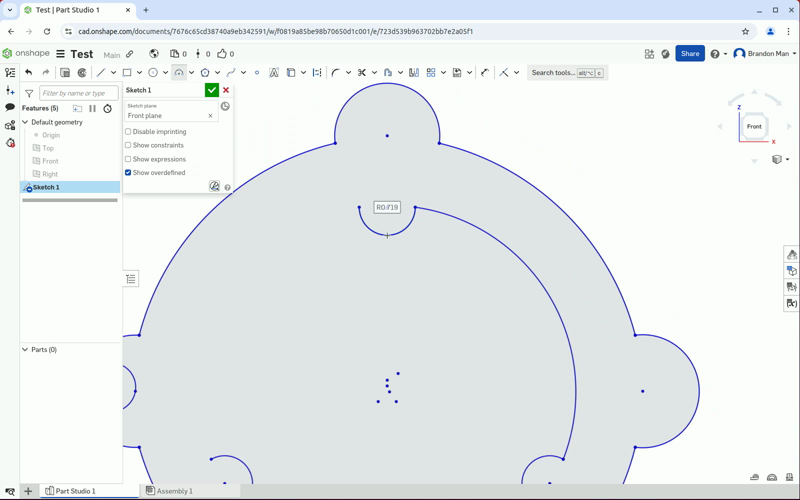
scroll(-6)
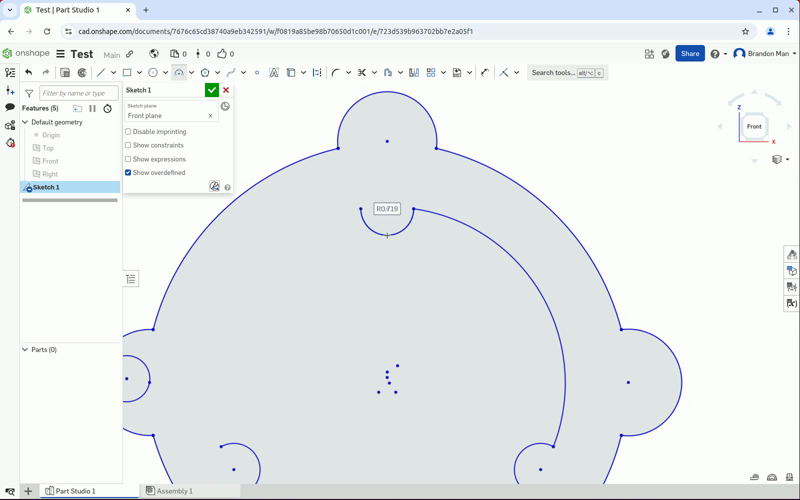
scroll(-6)
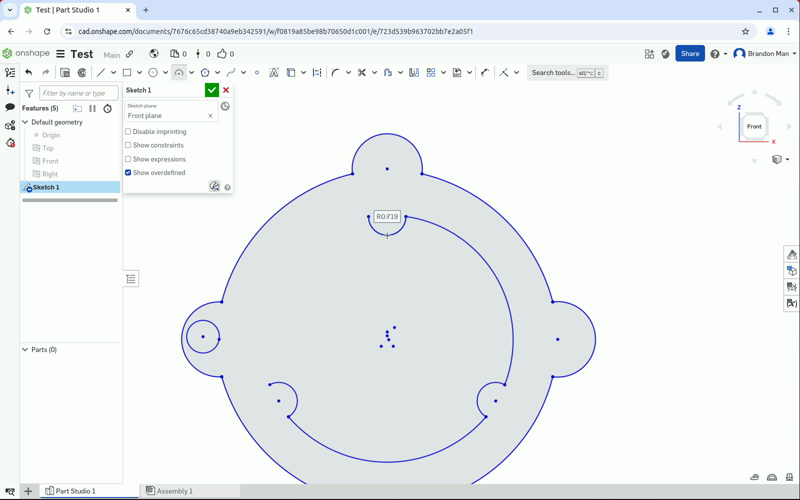
scroll(-6)
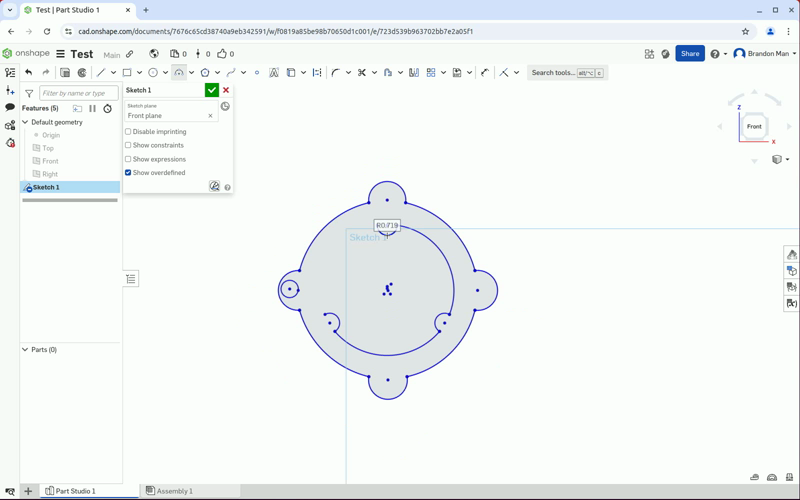
scroll(-6)
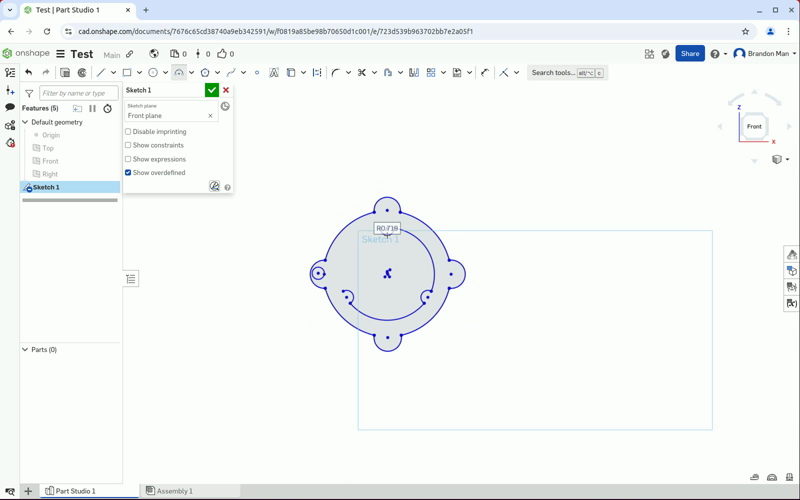
scroll(-6)
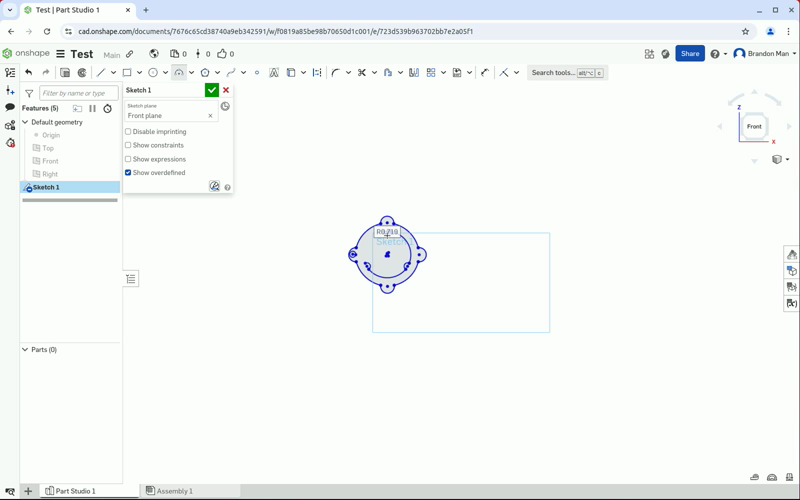
key_up(shift)
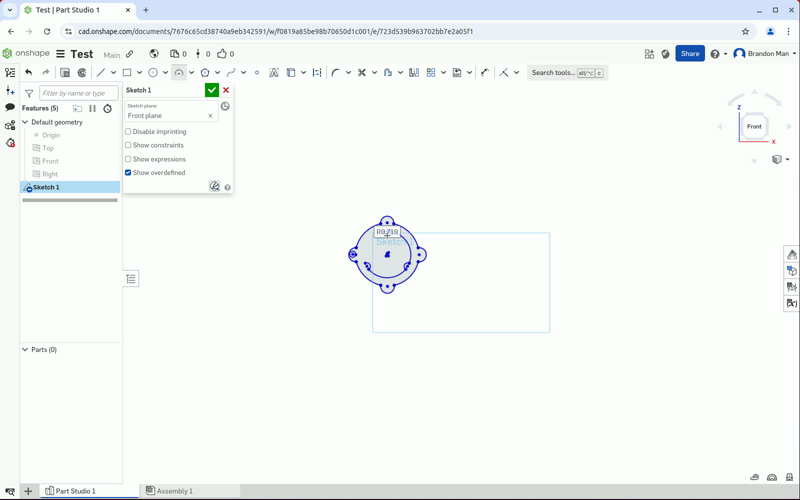
mouse_move(383, 231)
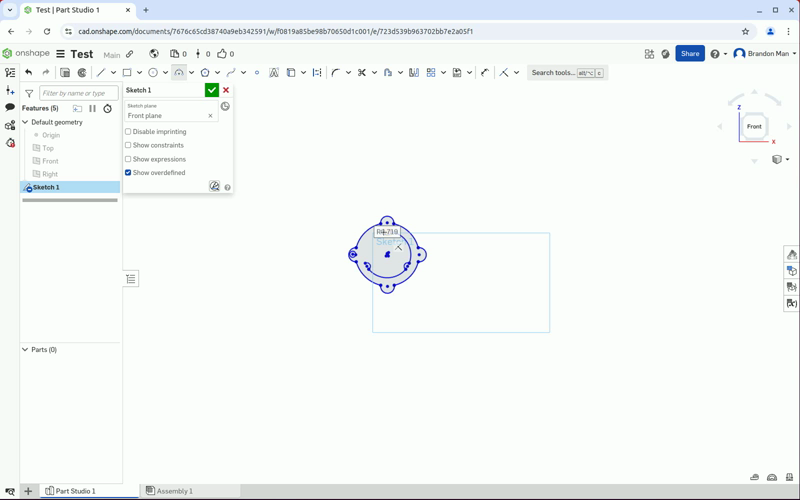
scroll(6)
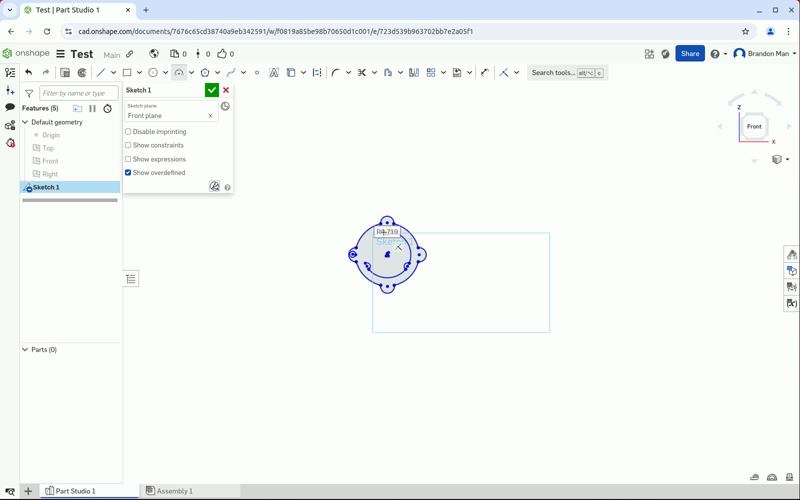
scroll(6)
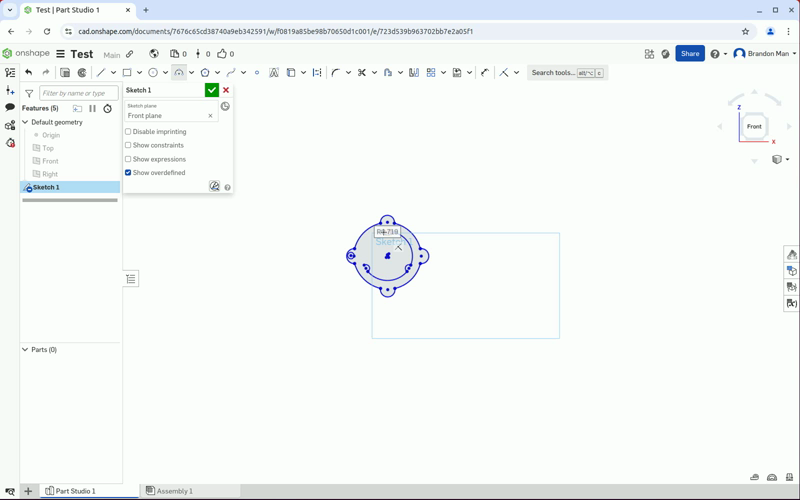
scroll(6)
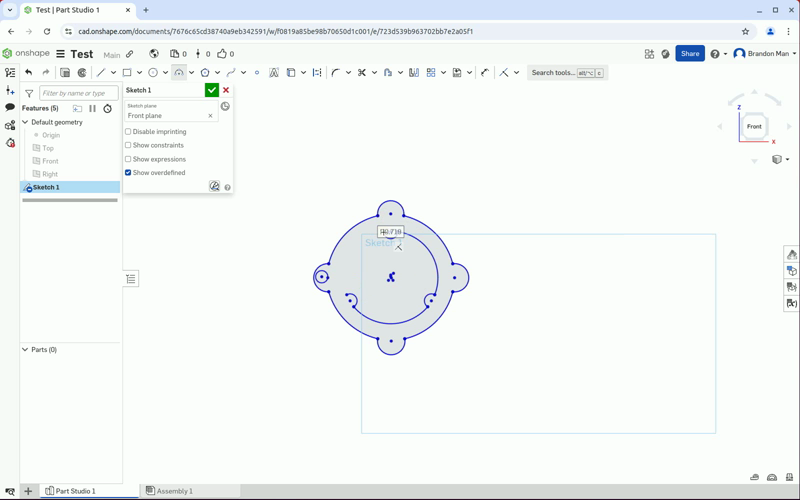
scroll(6)
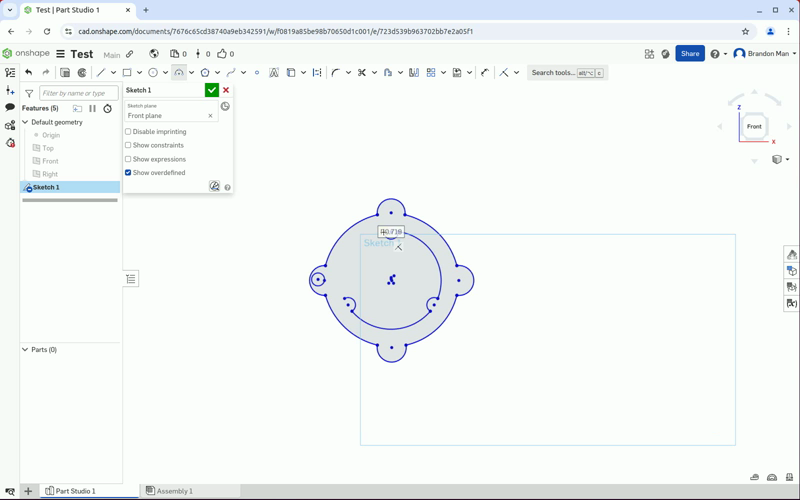
scroll(6)
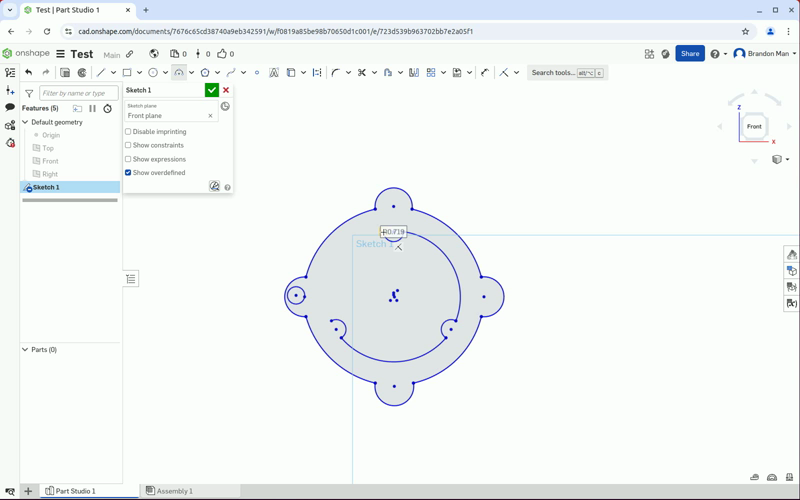
scroll(6)
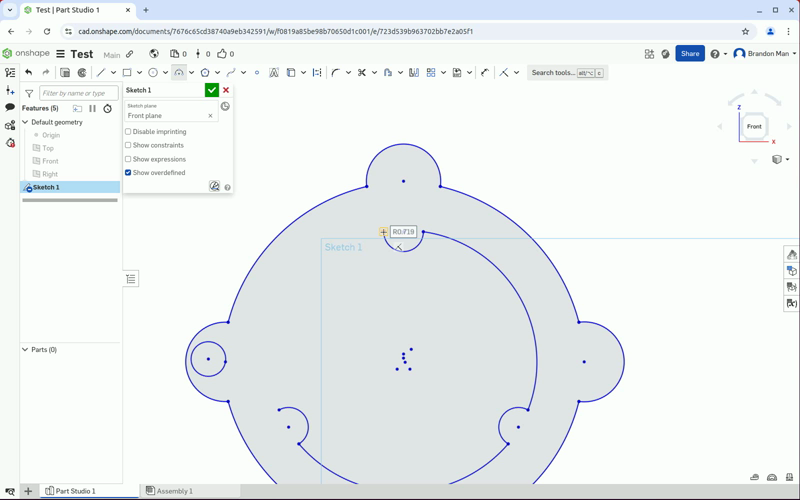
scroll(6)
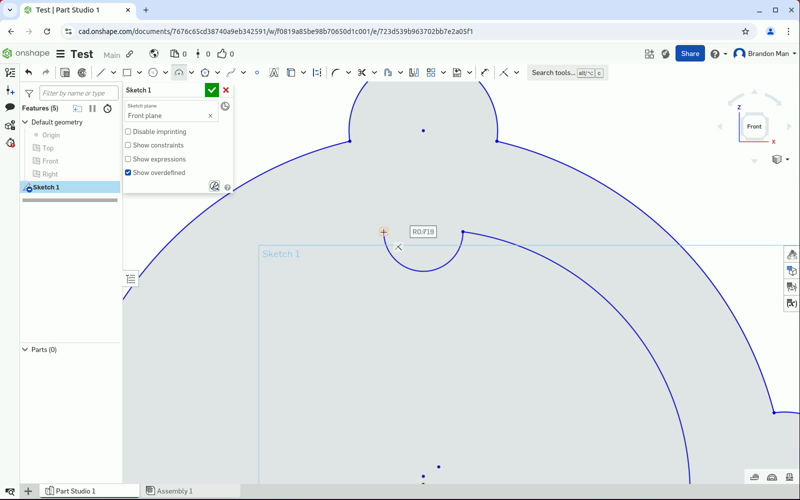
click(383, 231)
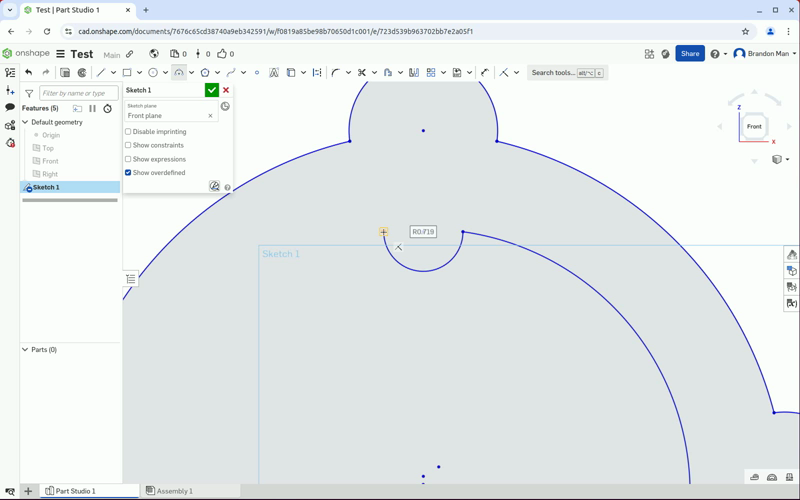
scroll(-6)
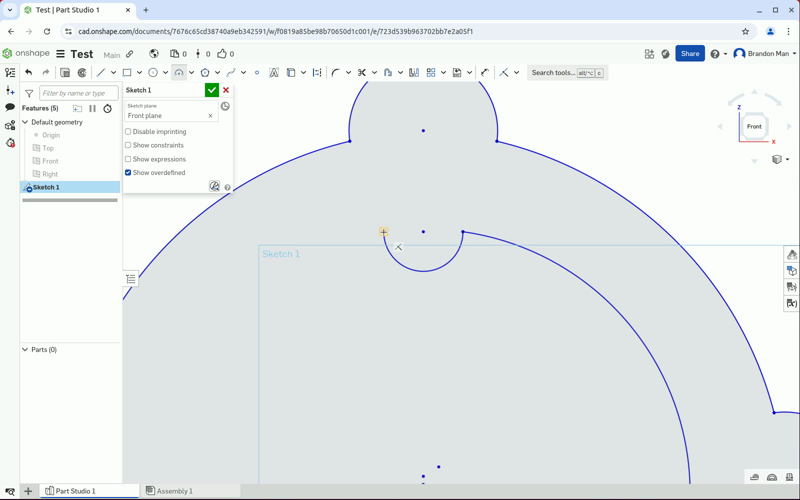
scroll(-6)
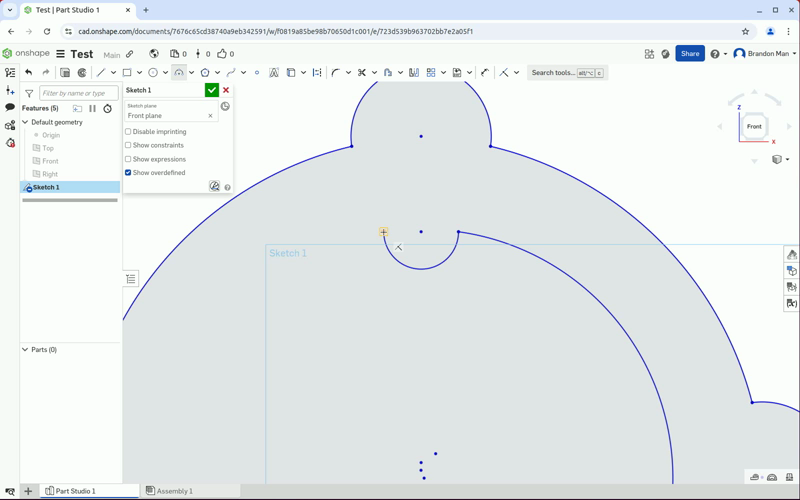
scroll(-6)
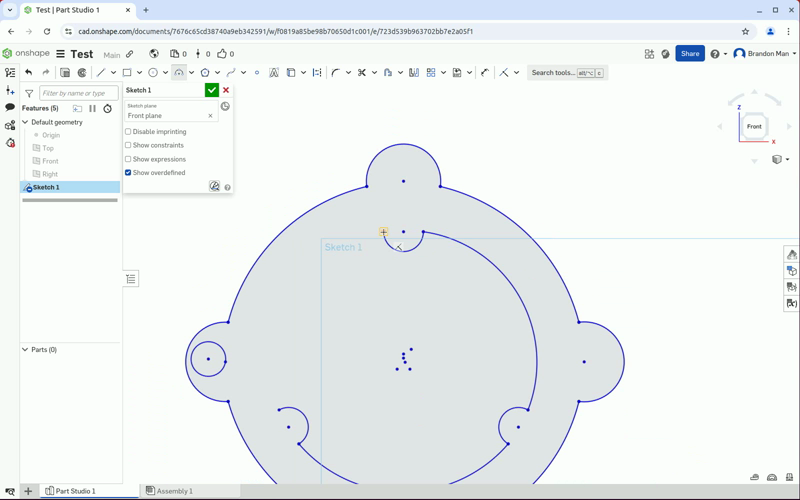
scroll(-6)
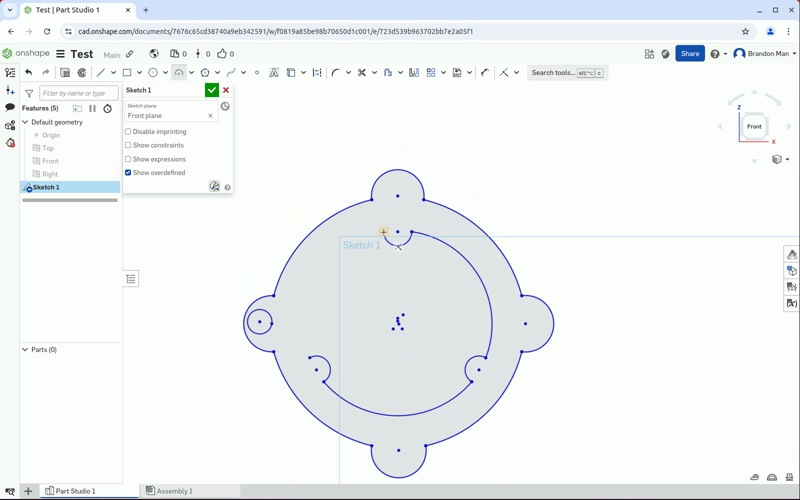
scroll(-6)
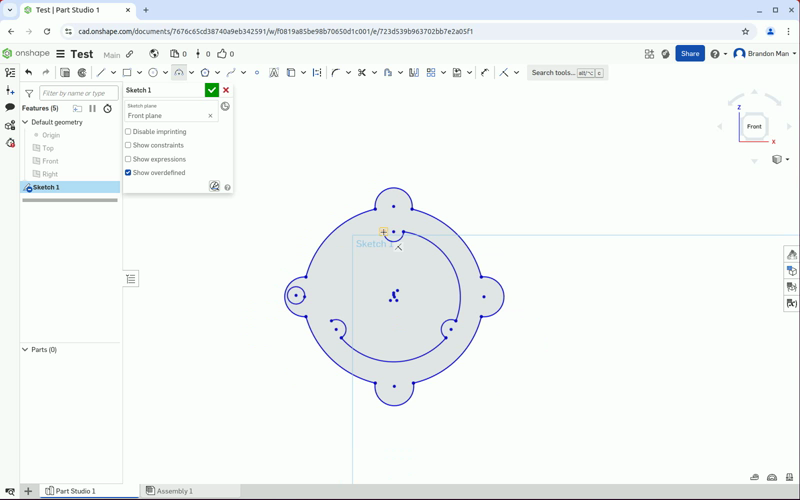
scroll(-6)
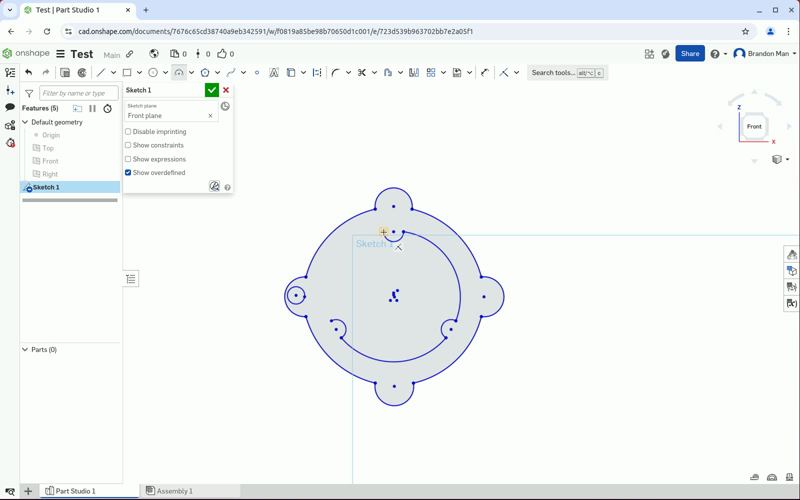
scroll(-6)
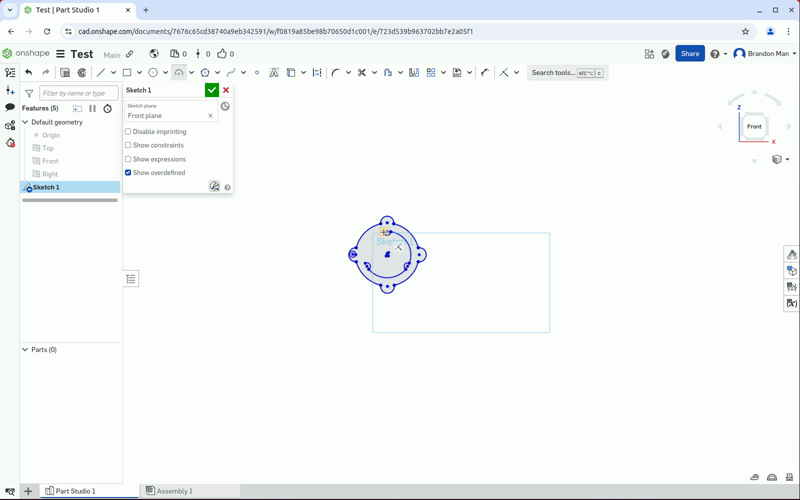
mouse_move(365, 263)
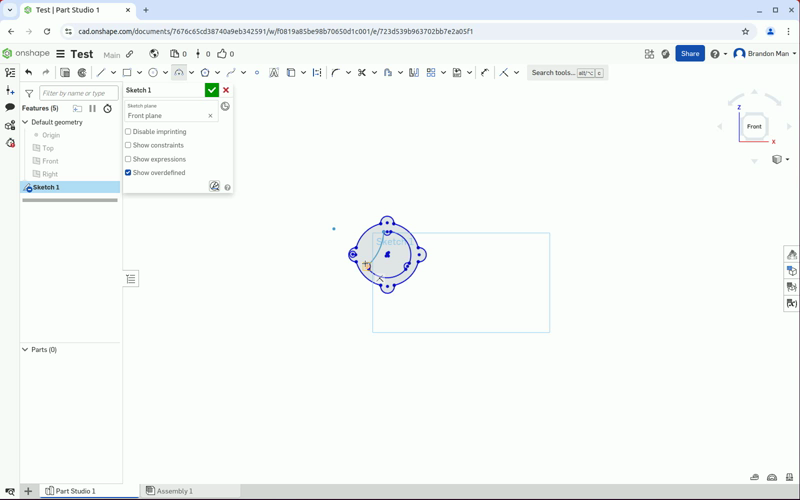
scroll(6)
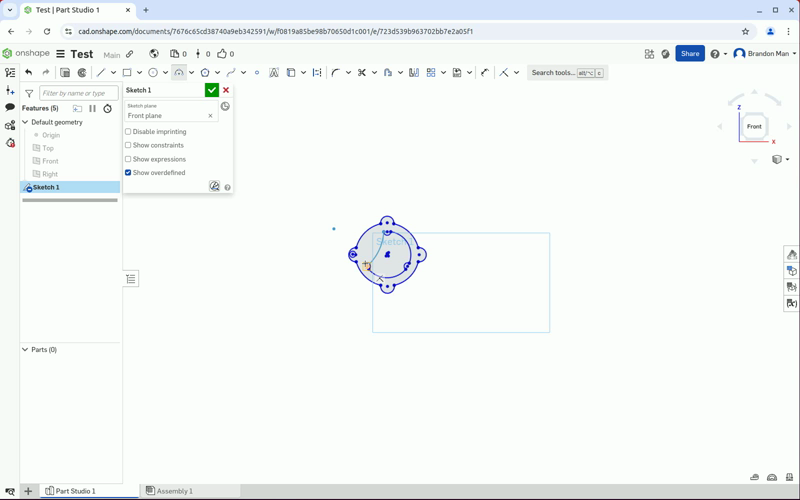
scroll(6)
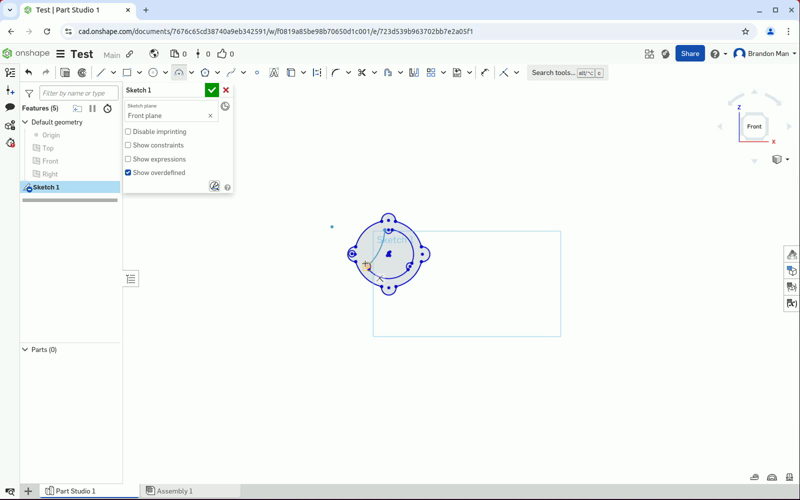
scroll(6)
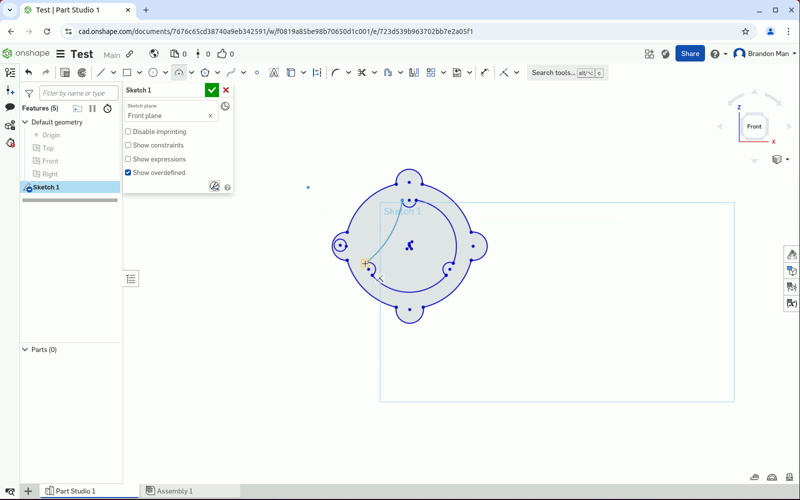
scroll(6)
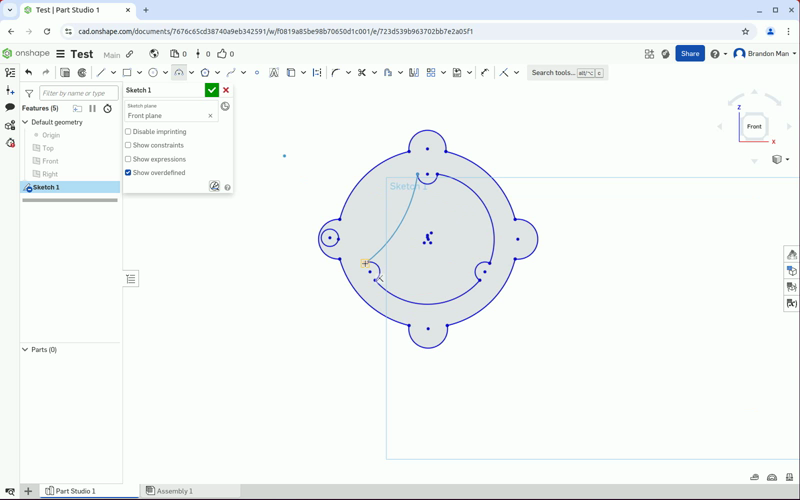
scroll(6)
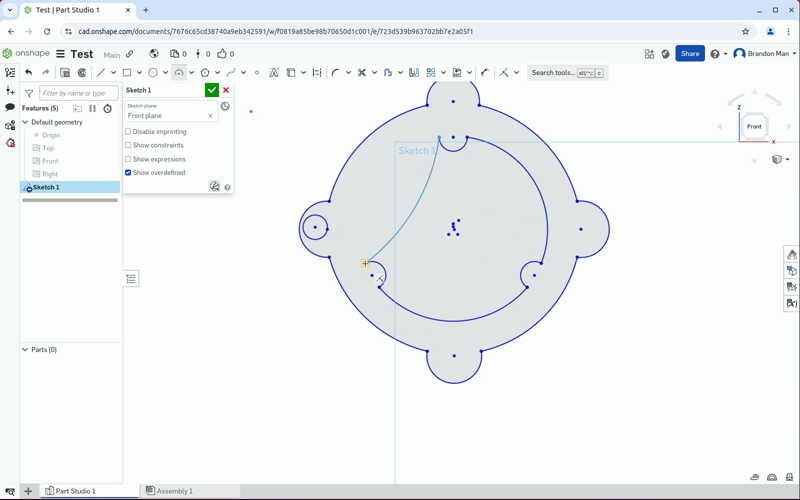
scroll(6)
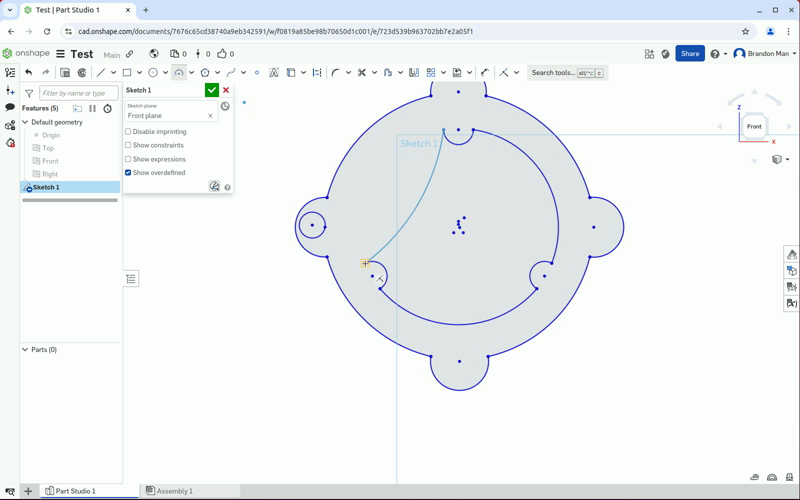
scroll(6)
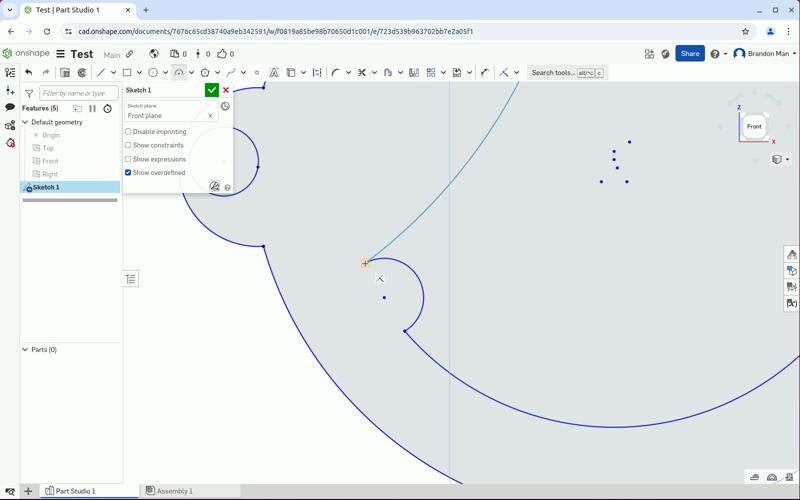
click(365, 263)
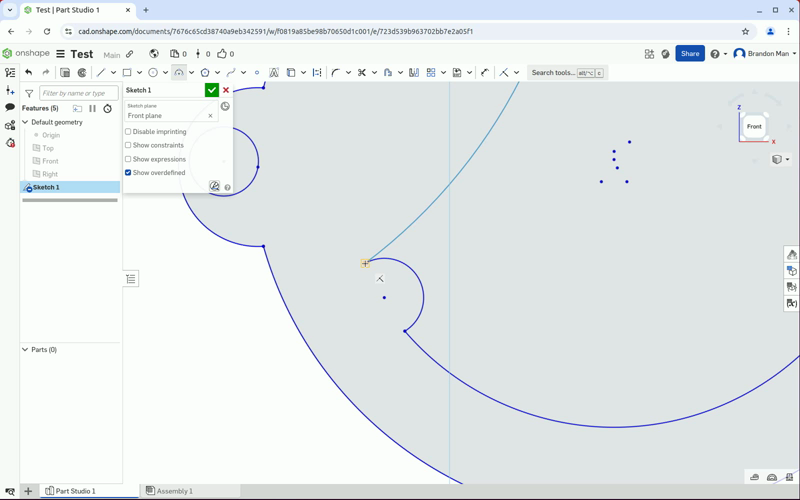
scroll(-6)
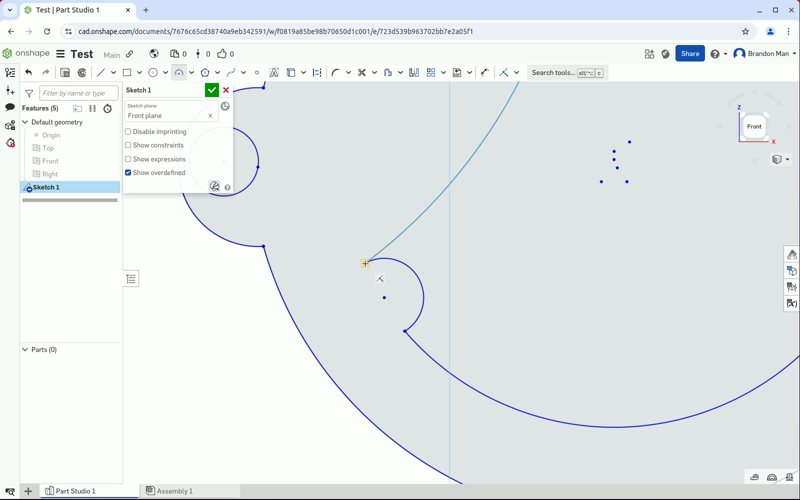
scroll(-6)
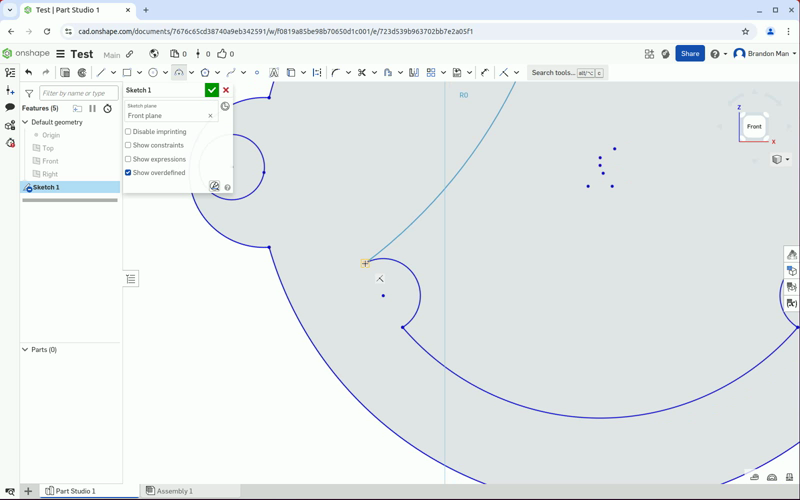
scroll(-6)
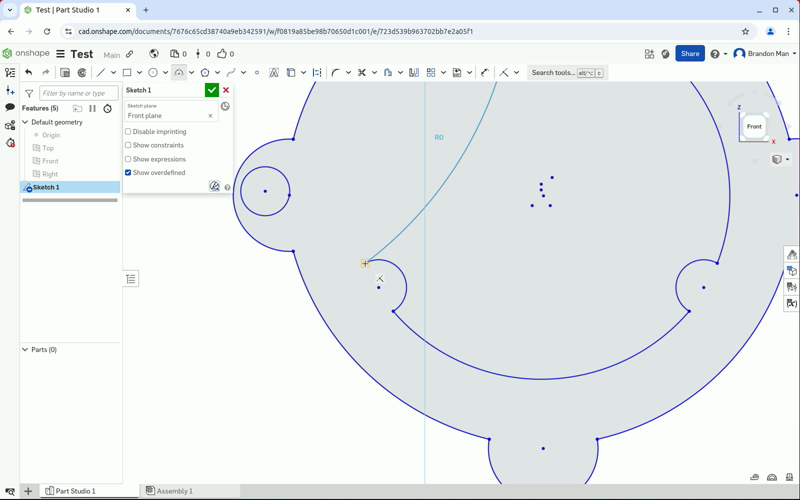
scroll(-6)
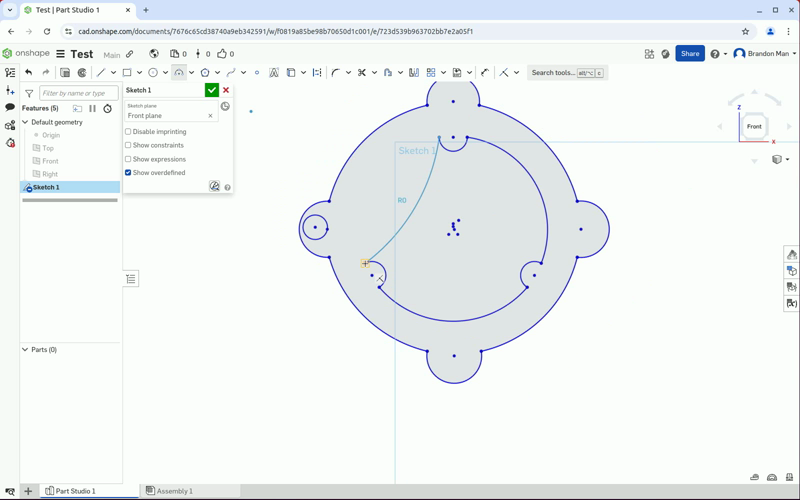
scroll(-6)
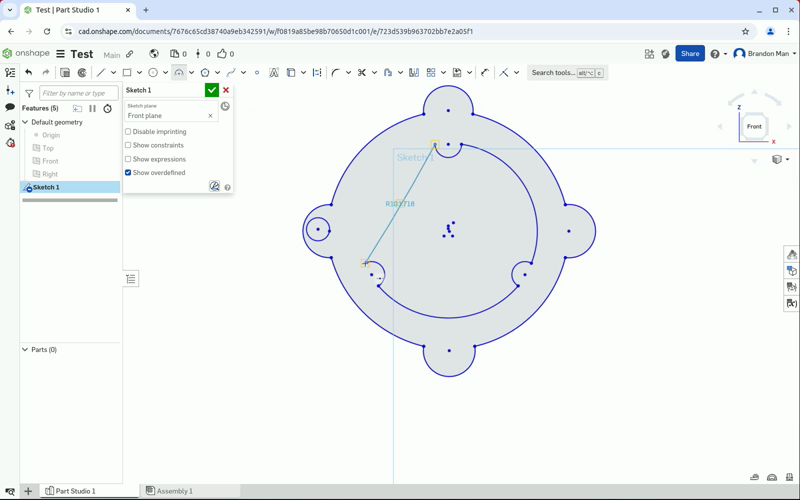
scroll(-6)
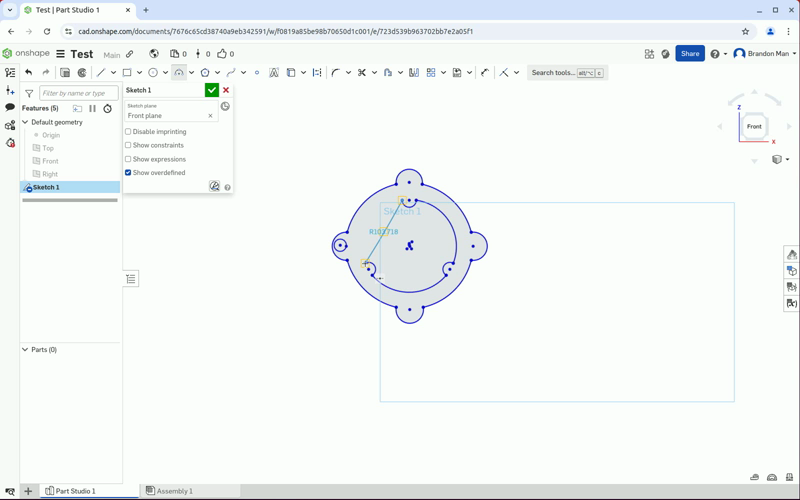
scroll(-6)
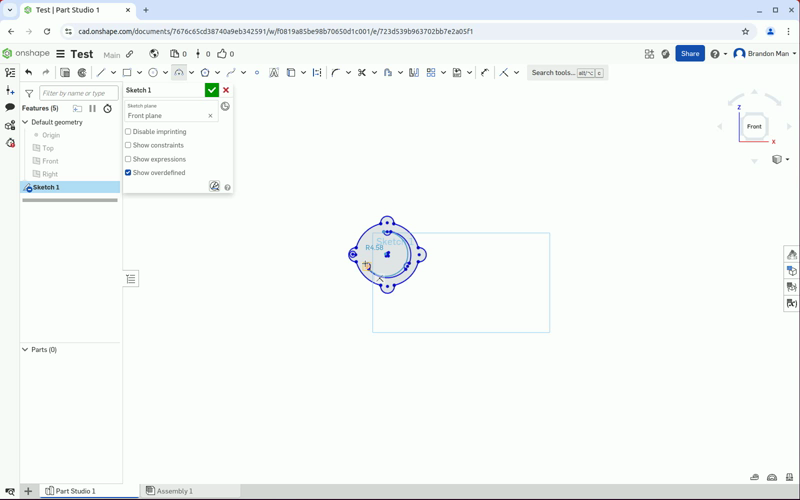
key_down(shift)
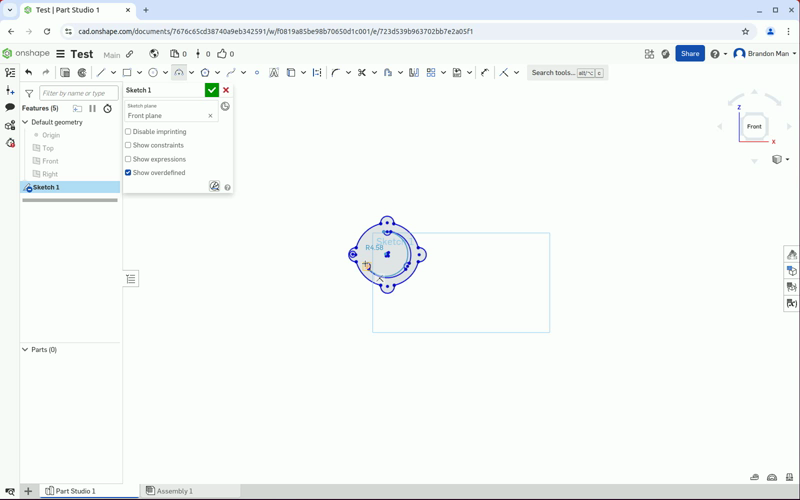
mouse_move(366, 243)
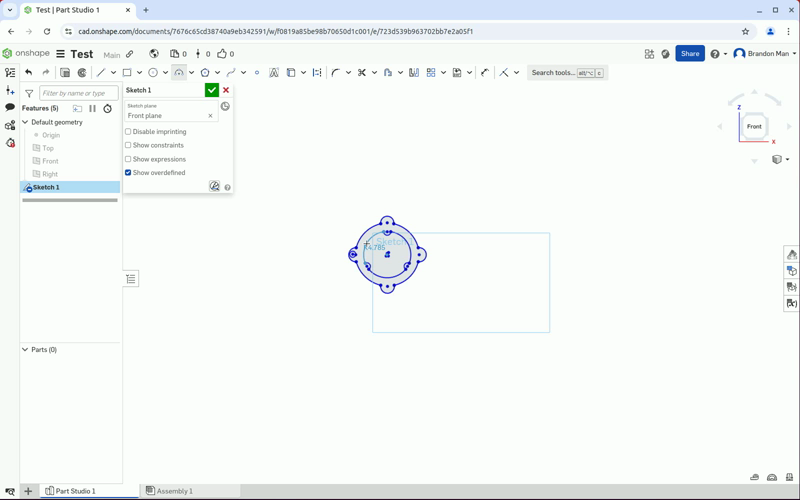
click(366, 243)
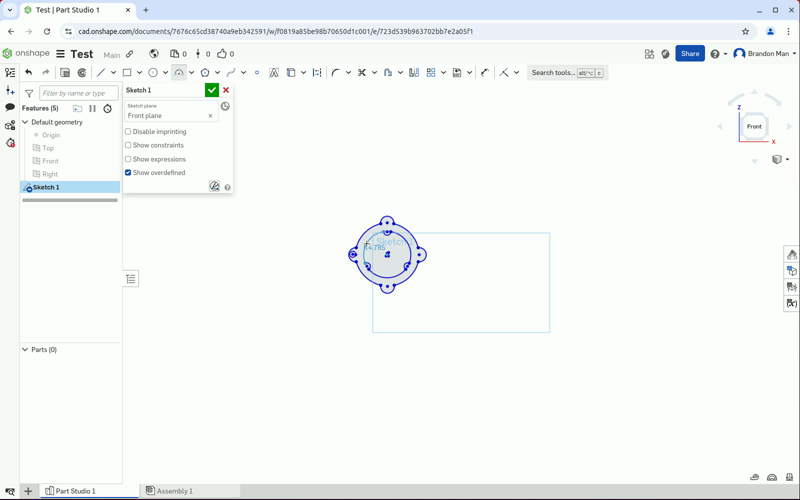
key_up(shift)
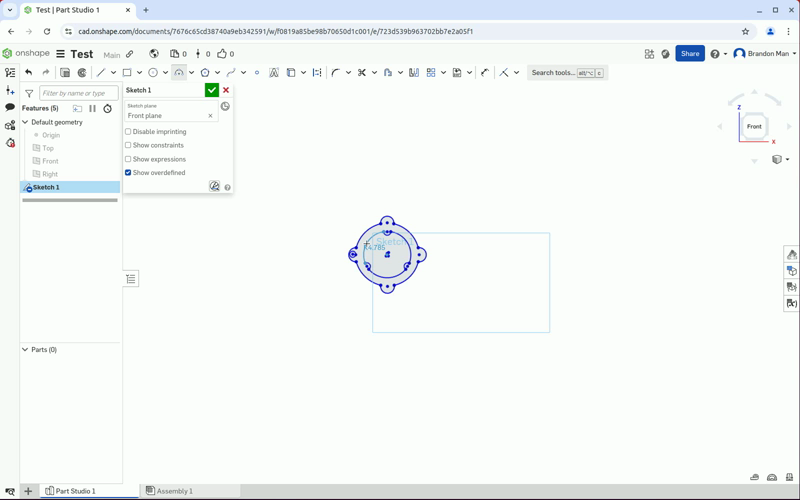
key(esc)
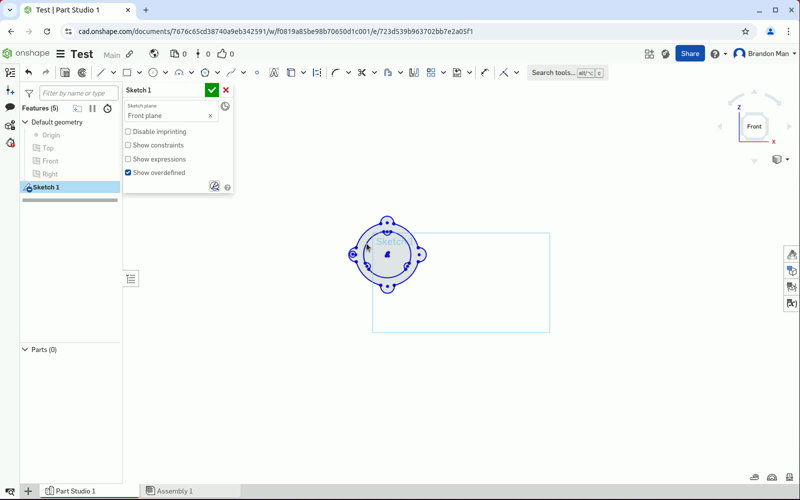
key(c)
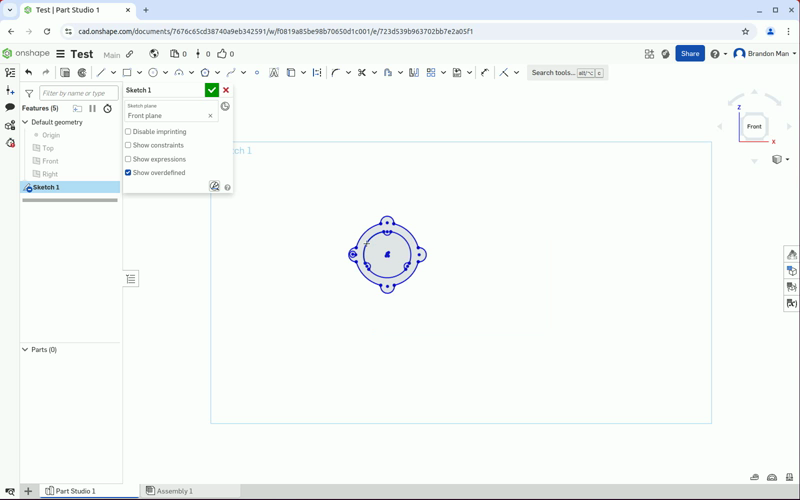
key_down(shift)
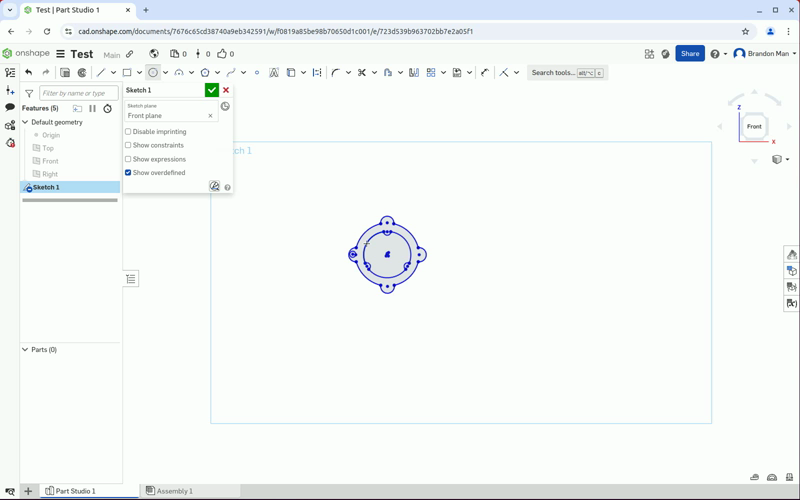
mouse_move(387, 289)
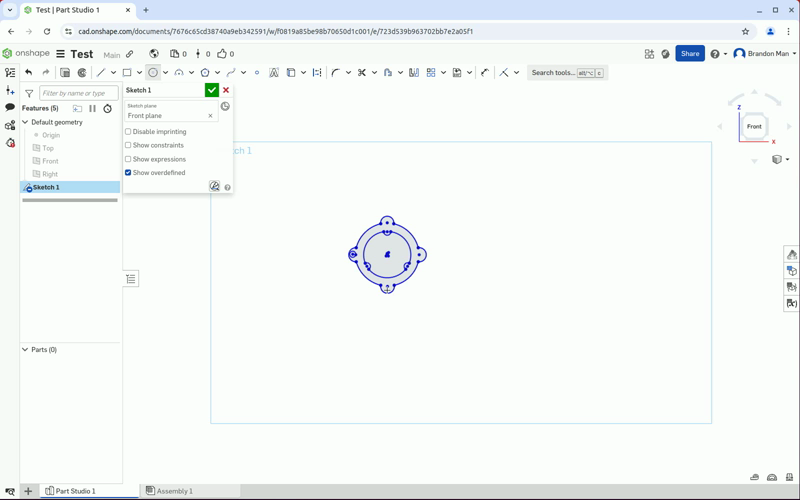
scroll(6)
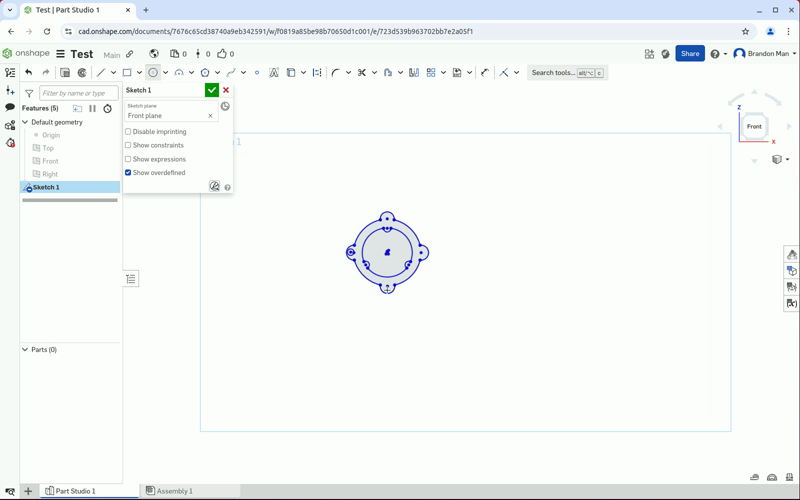
scroll(6)
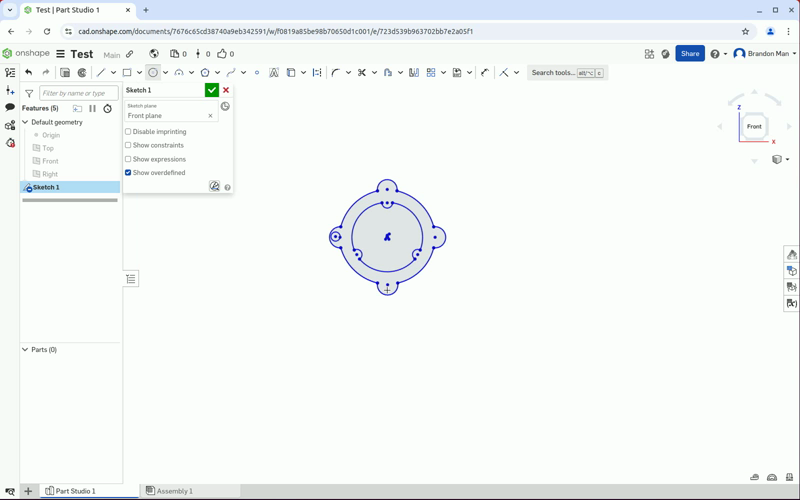
scroll(6)
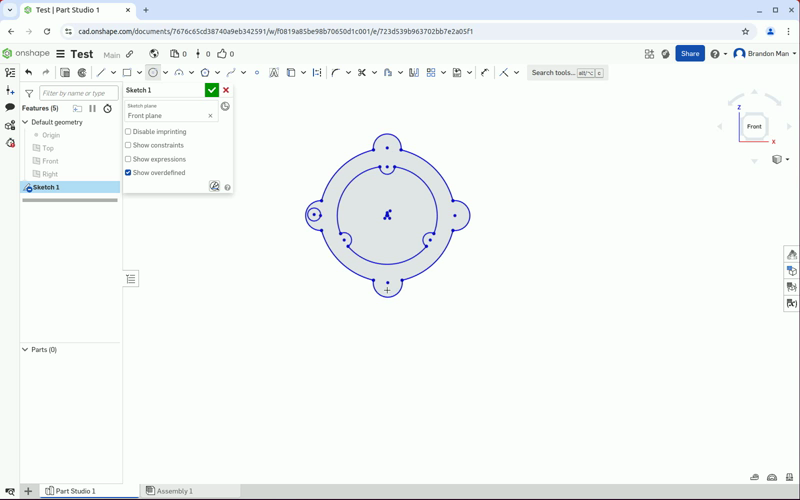
scroll(6)
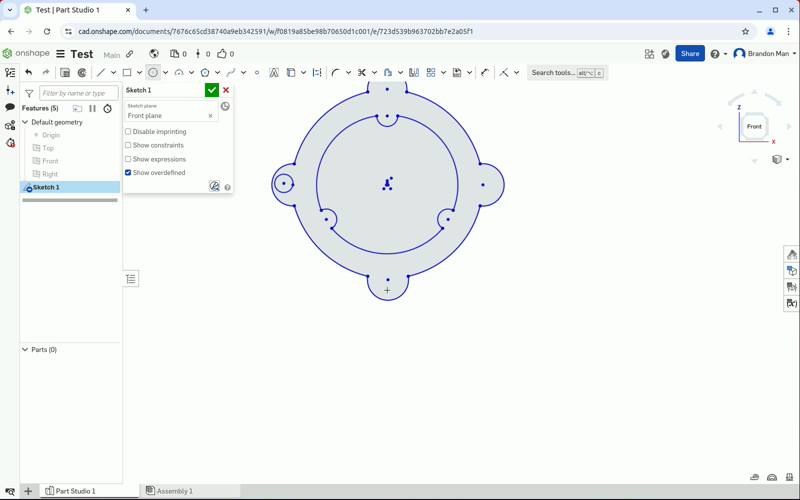
scroll(6)
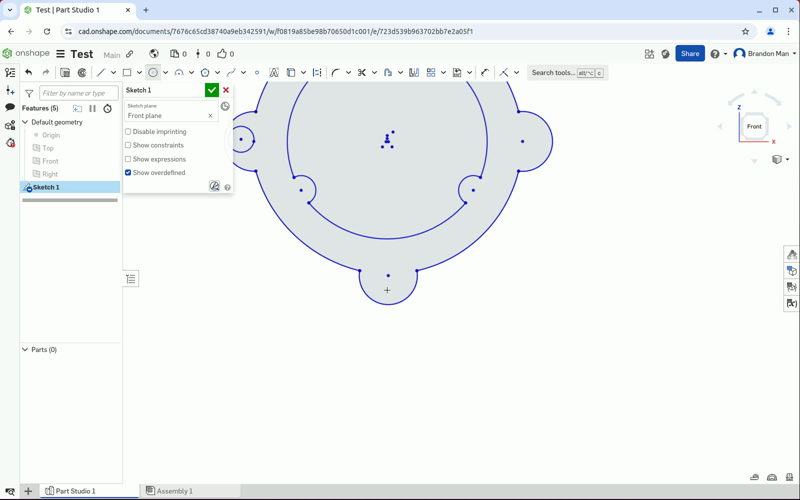
scroll(6)
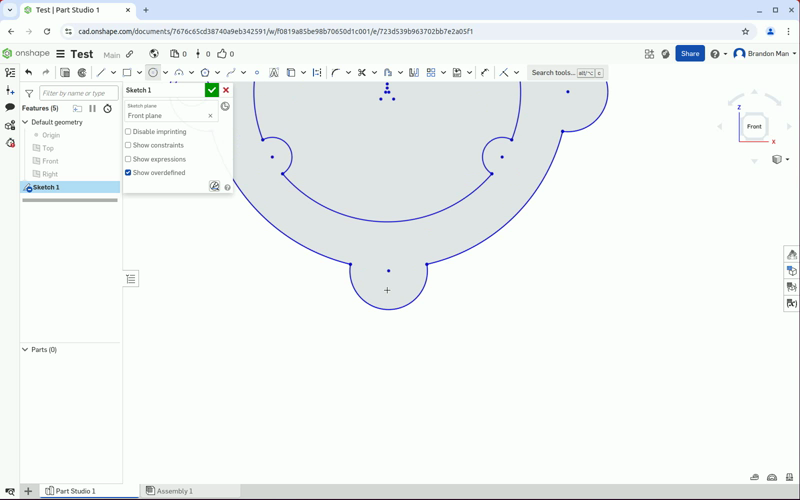
scroll(6)
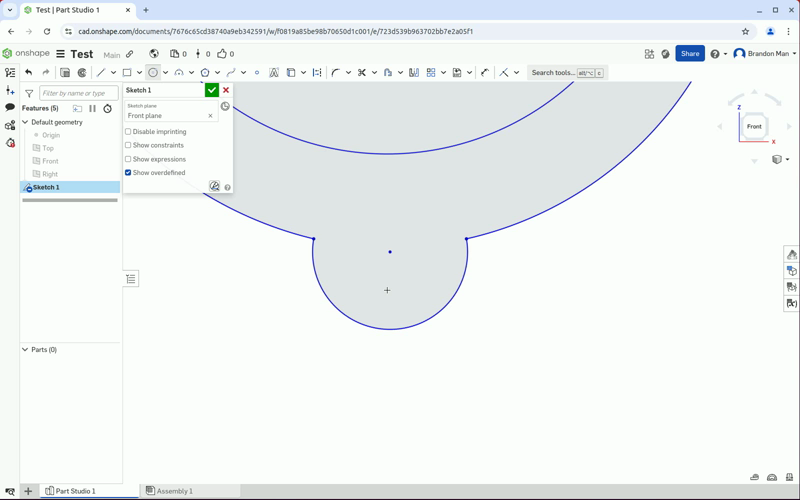
click(387, 289)
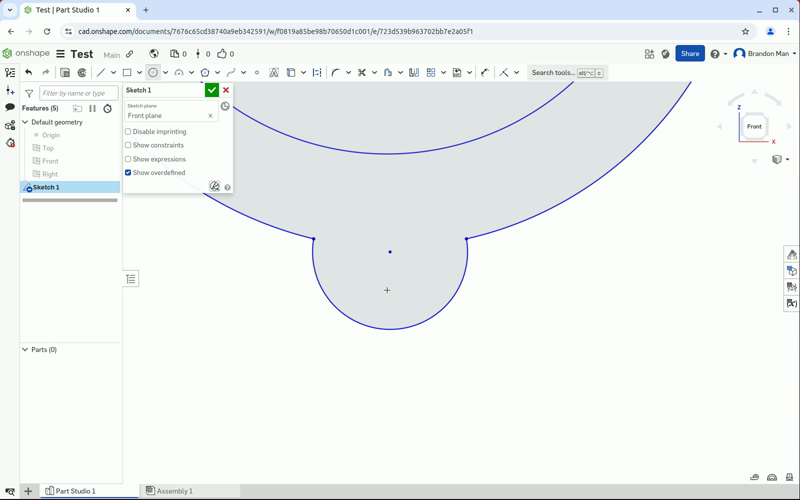
scroll(-6)
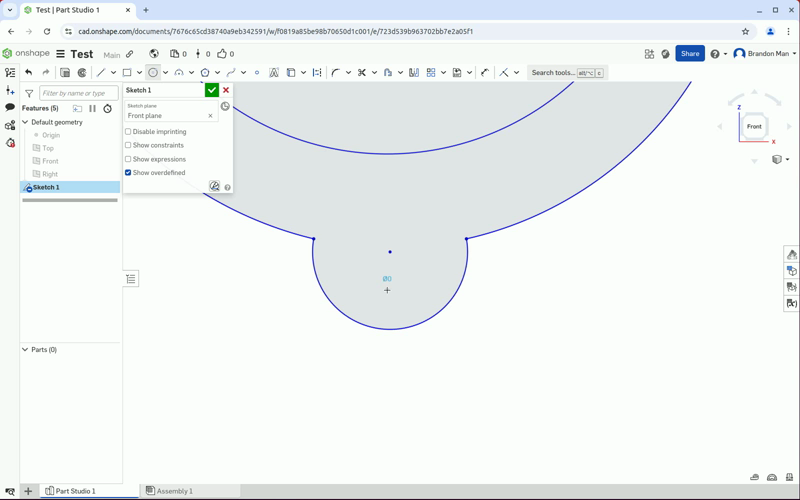
scroll(-6)
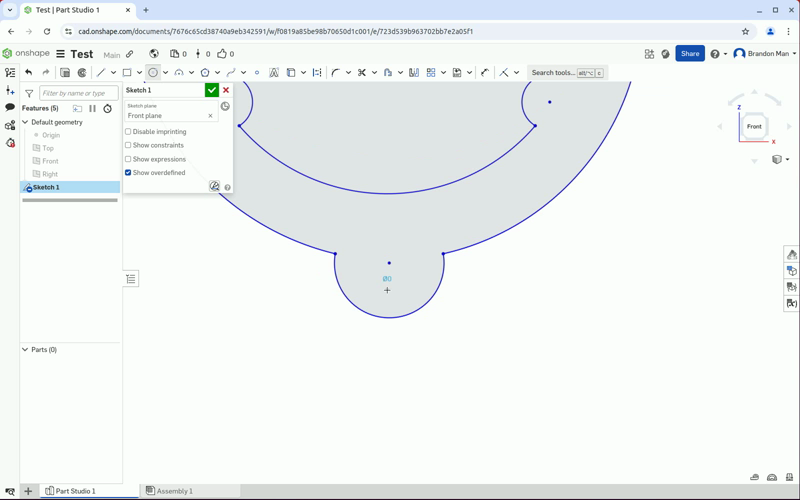
scroll(-6)
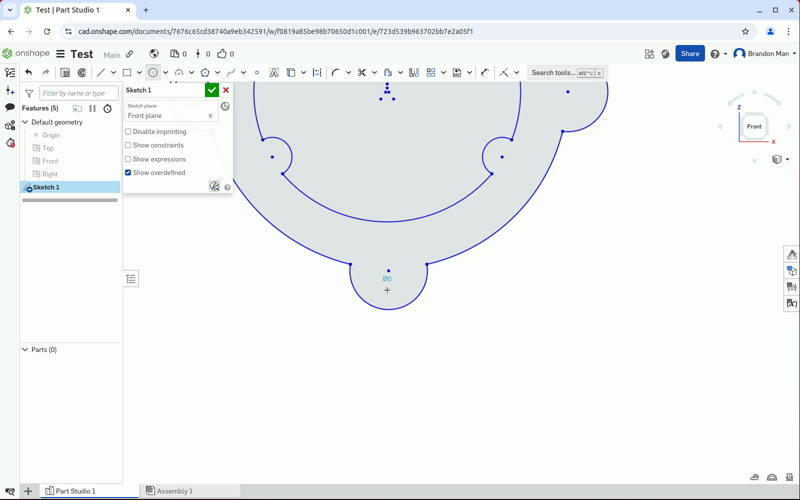
scroll(-6)
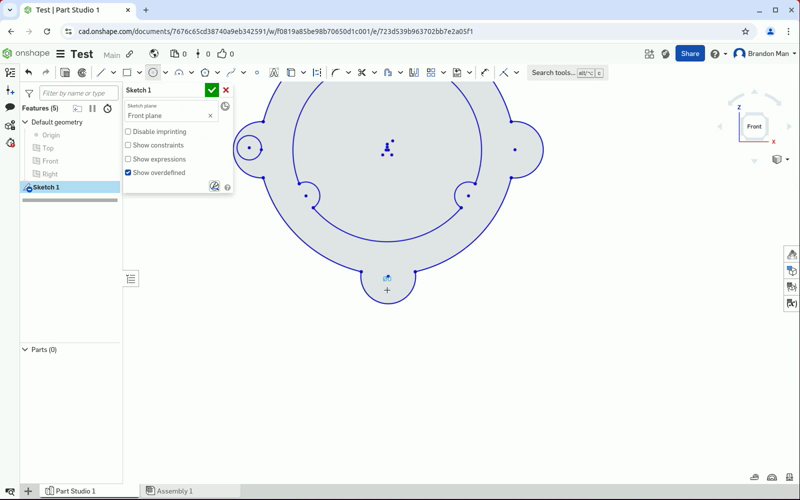
scroll(-6)
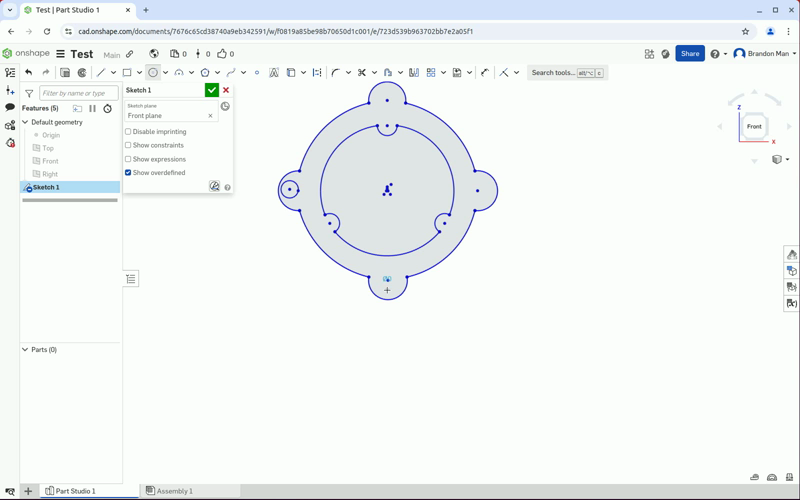
scroll(-6)
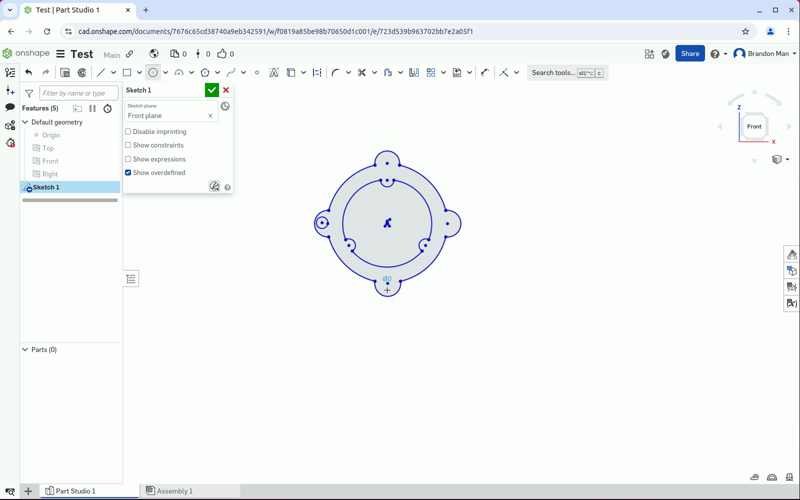
scroll(-6)
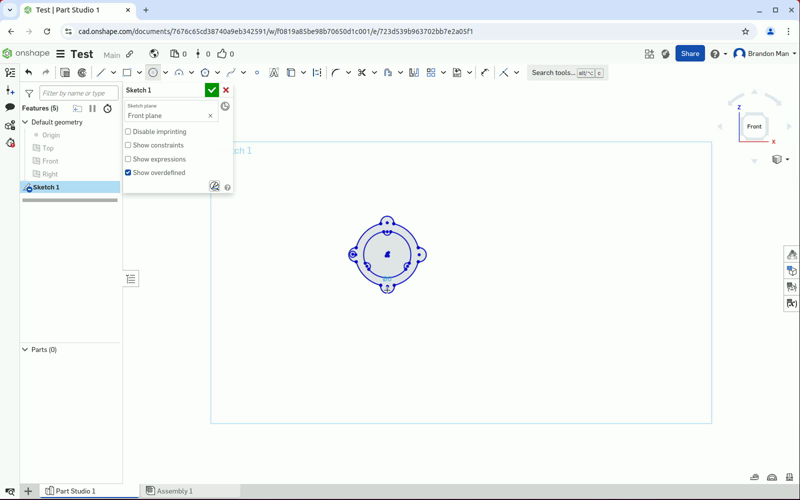
key_up(shift)
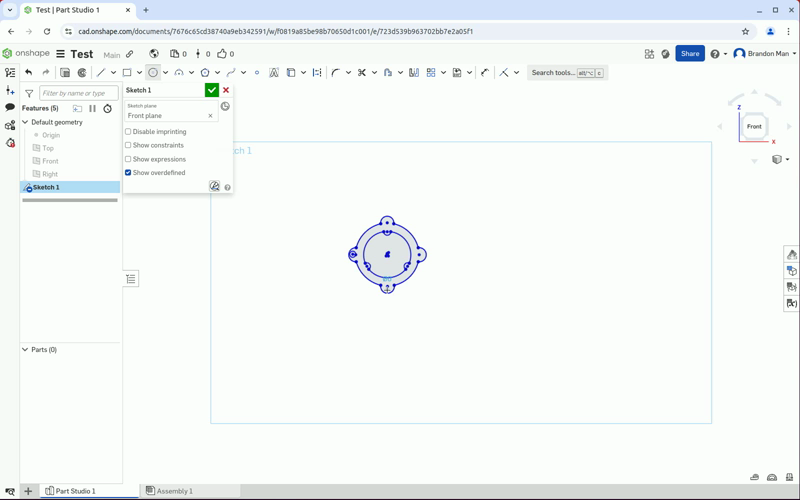
mouse_move(390, 289)
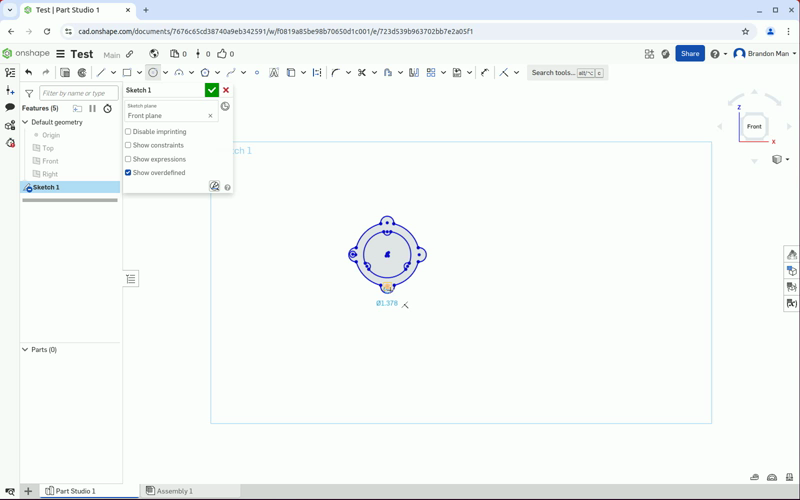
scroll(6)
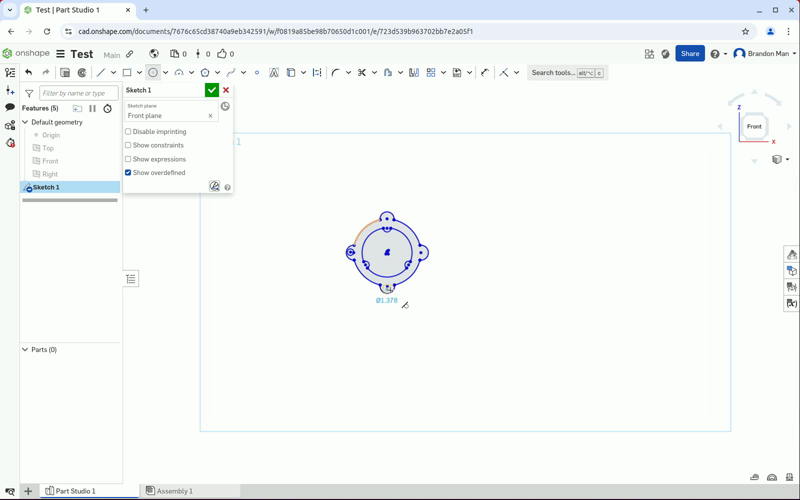
scroll(6)
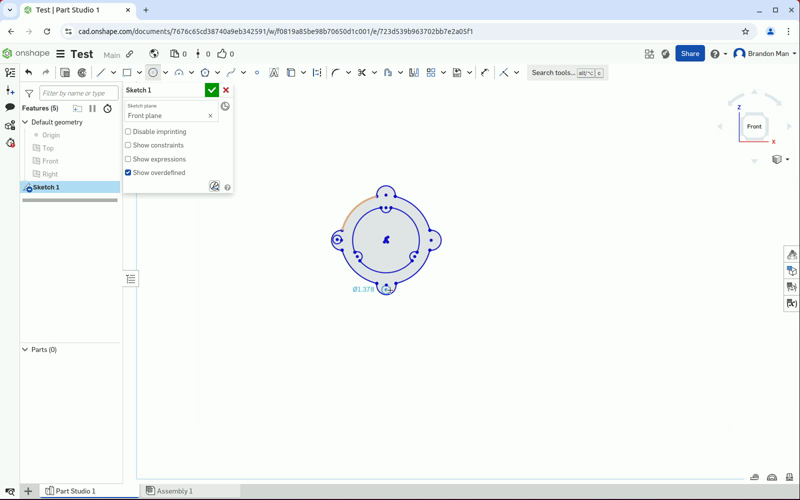
scroll(6)
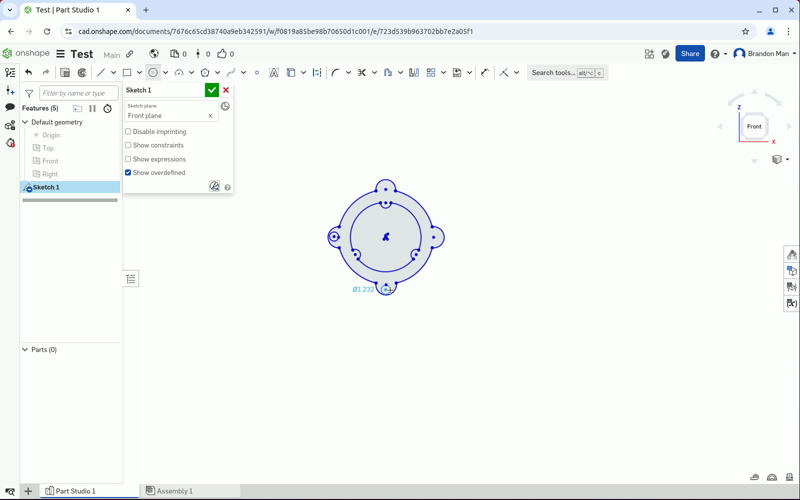
scroll(6)
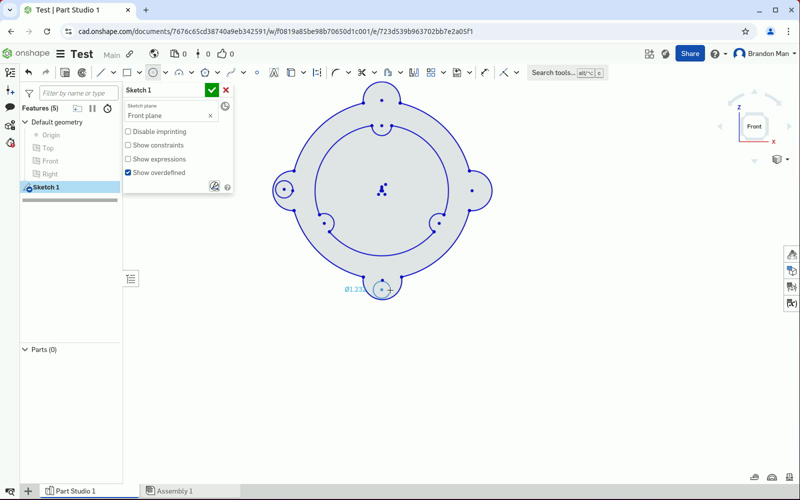
scroll(6)
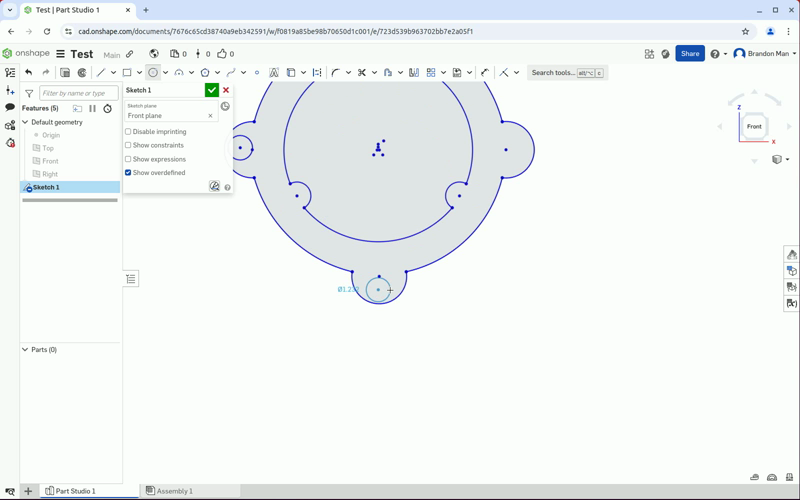
scroll(6)
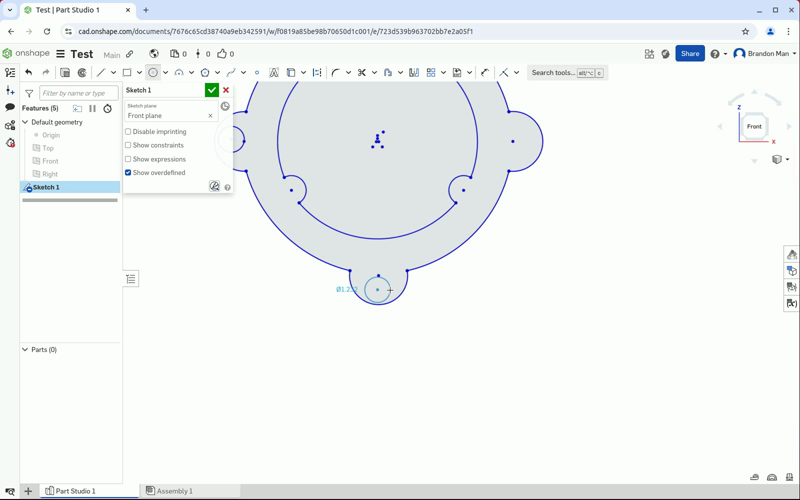
scroll(6)
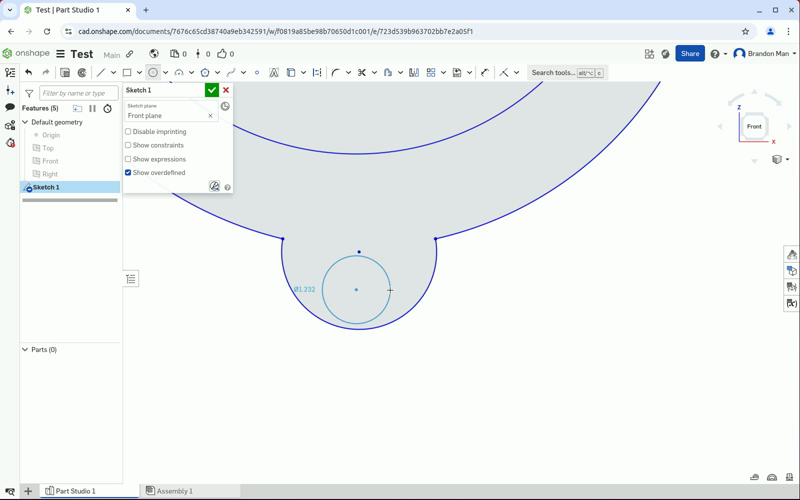
click(390, 289)
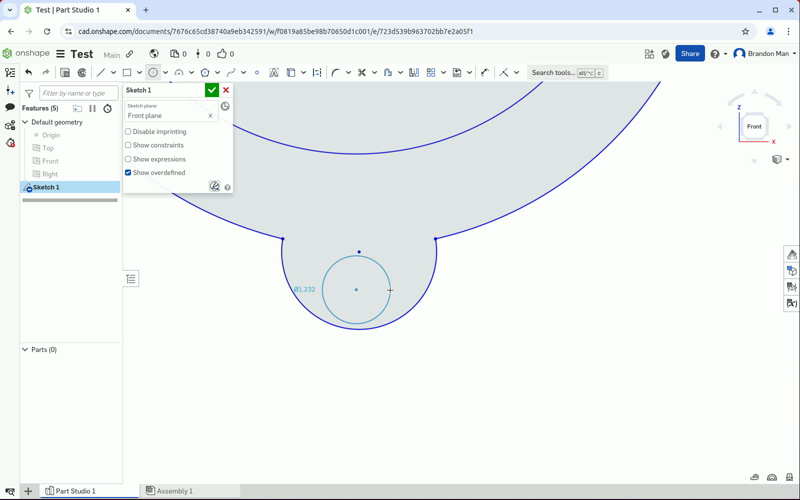
scroll(-6)
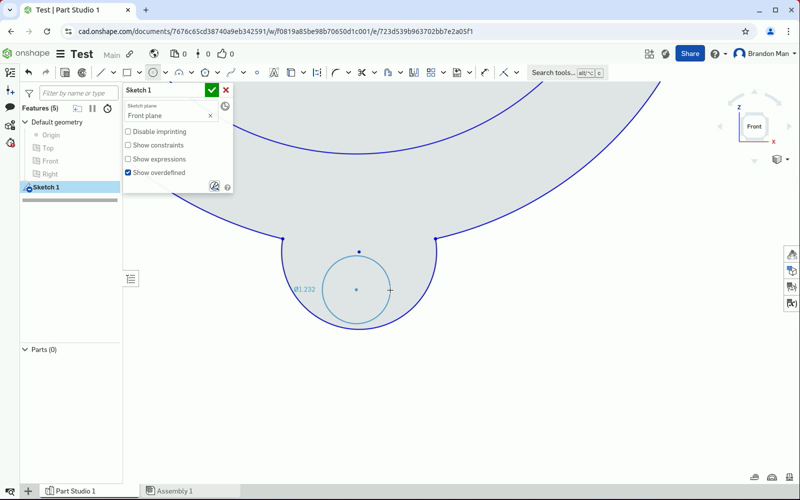
scroll(-6)
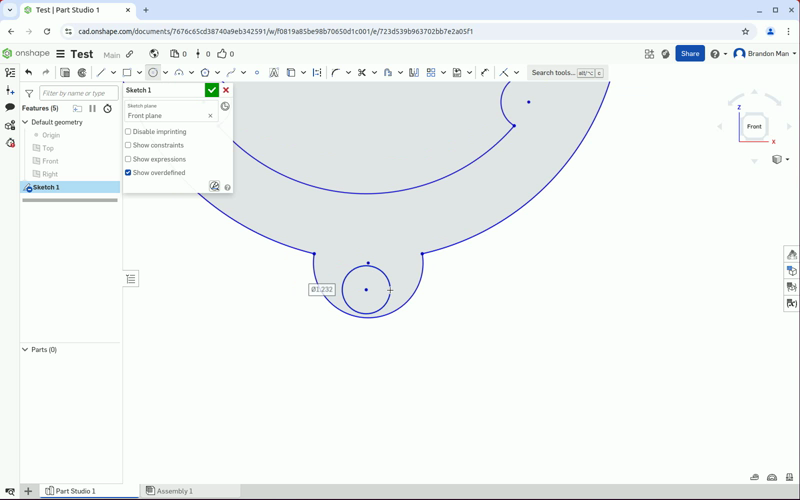
scroll(-6)
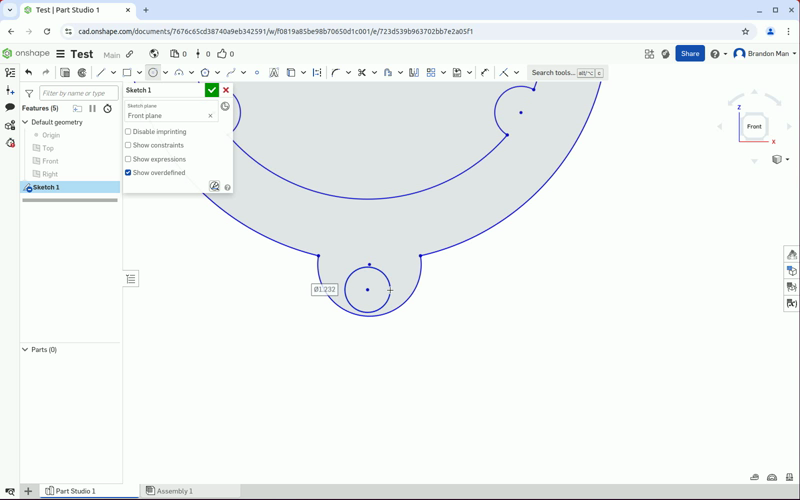
scroll(-6)
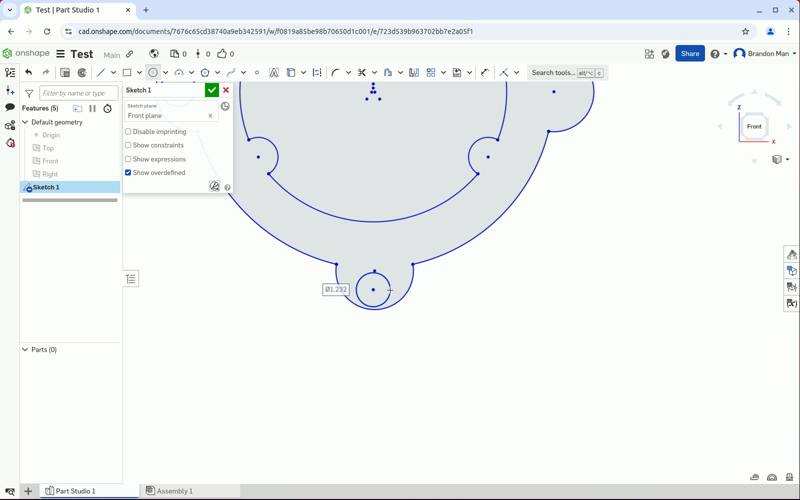
scroll(-6)
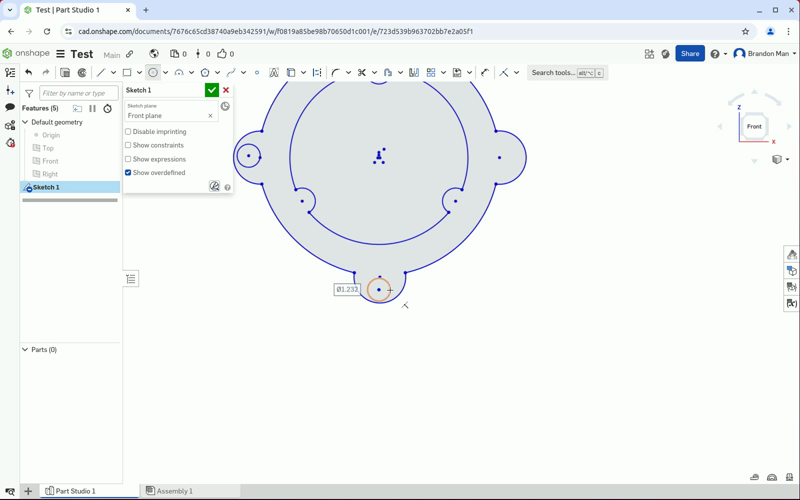
scroll(-6)
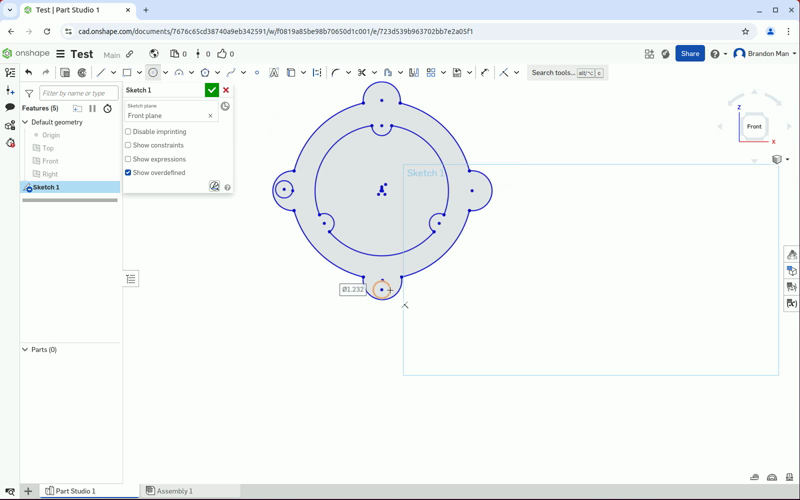
scroll(-6)
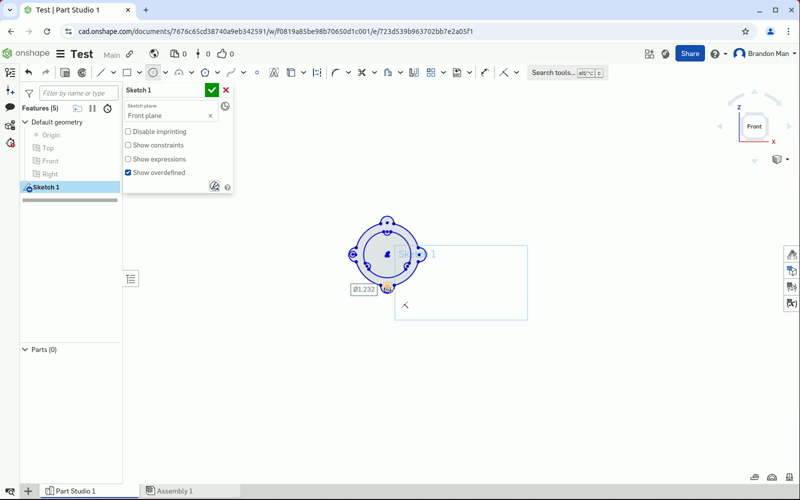
key(esc)
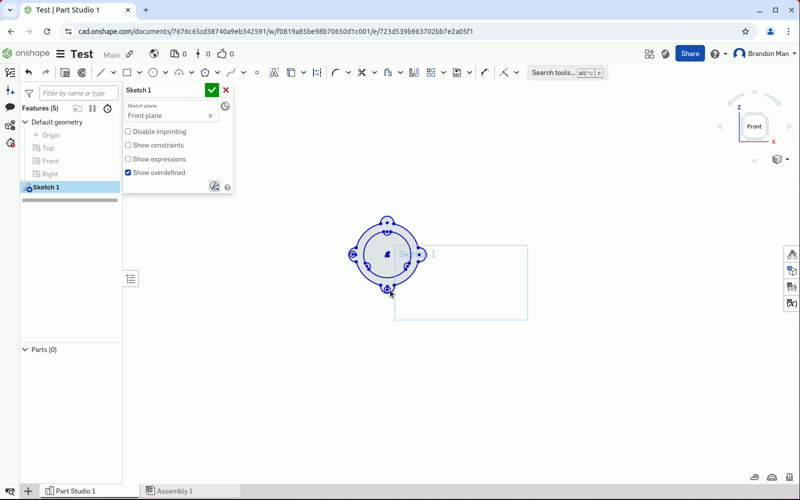
key(c)
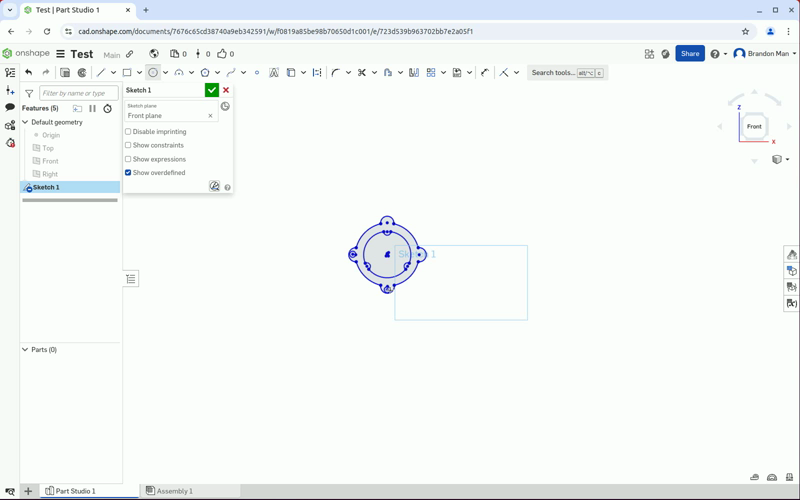
key_down(shift)
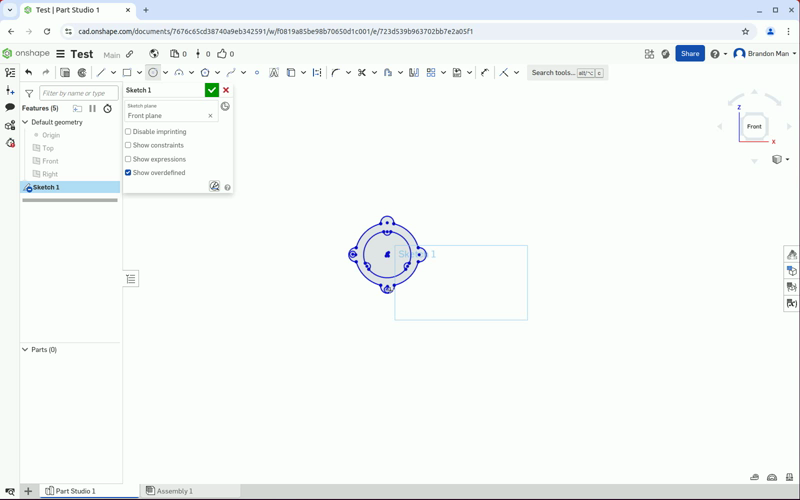
mouse_move(387, 219)
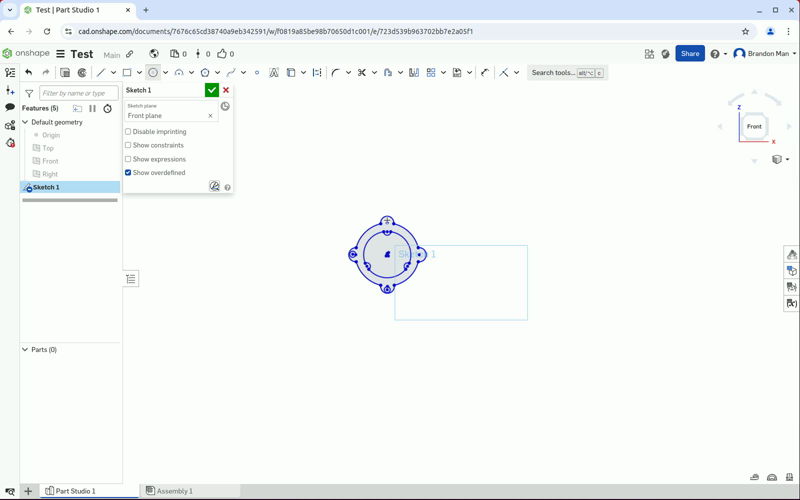
scroll(6)
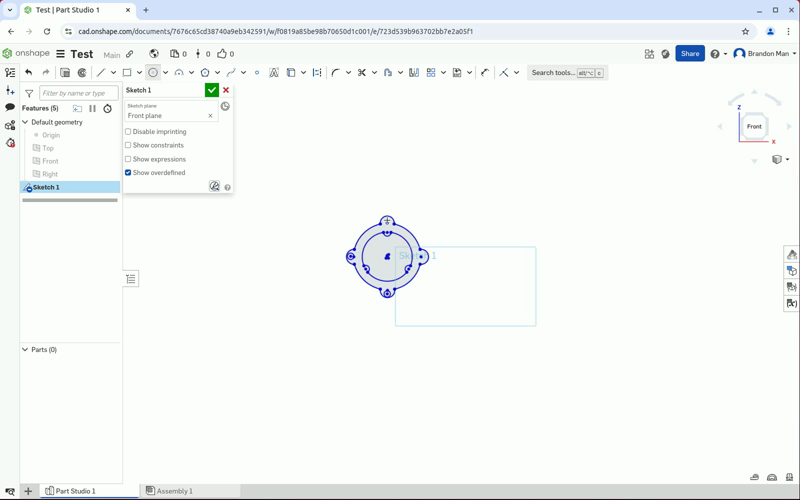
scroll(6)
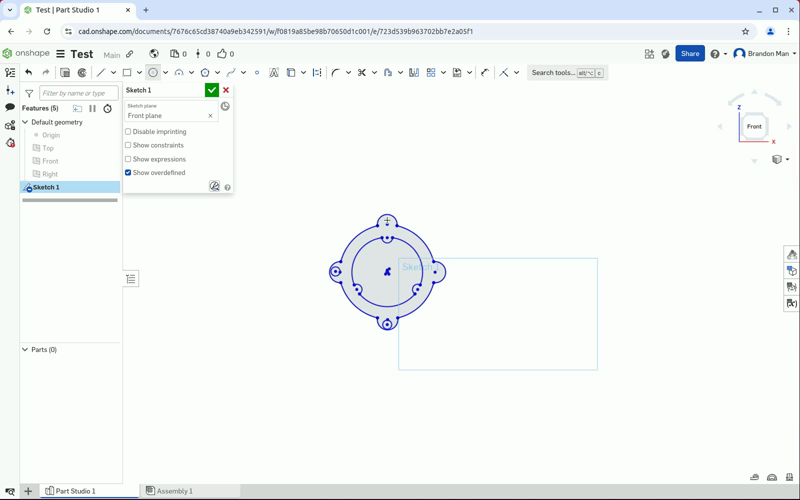
scroll(6)
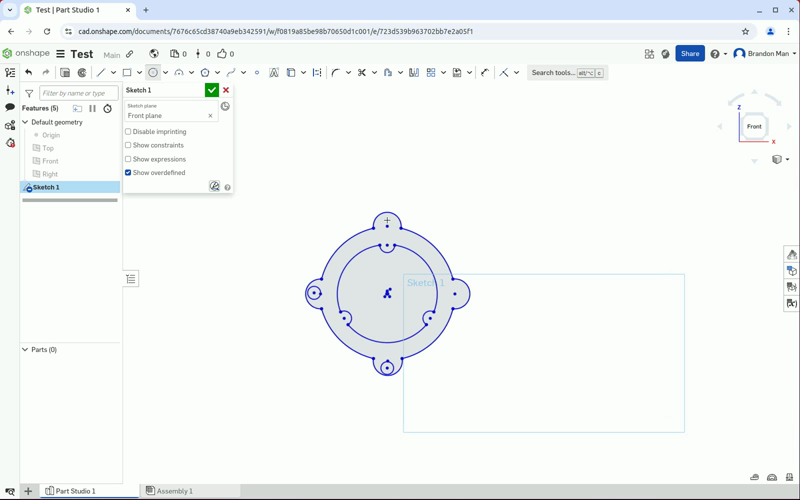
scroll(6)
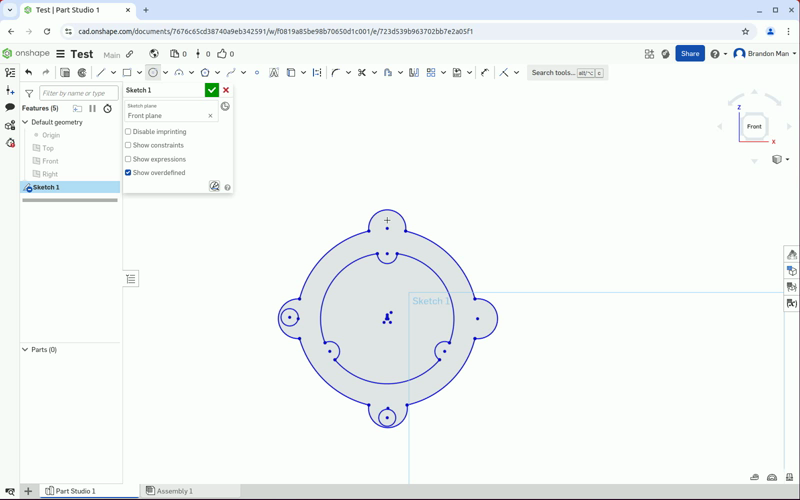
scroll(6)
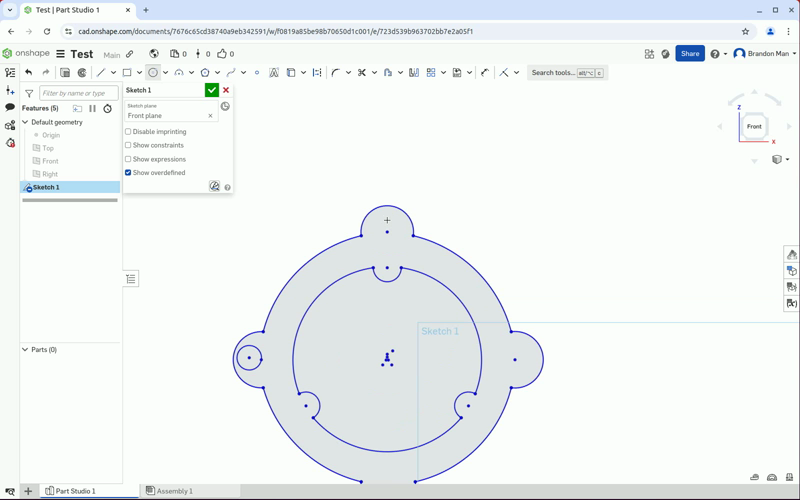
scroll(6)
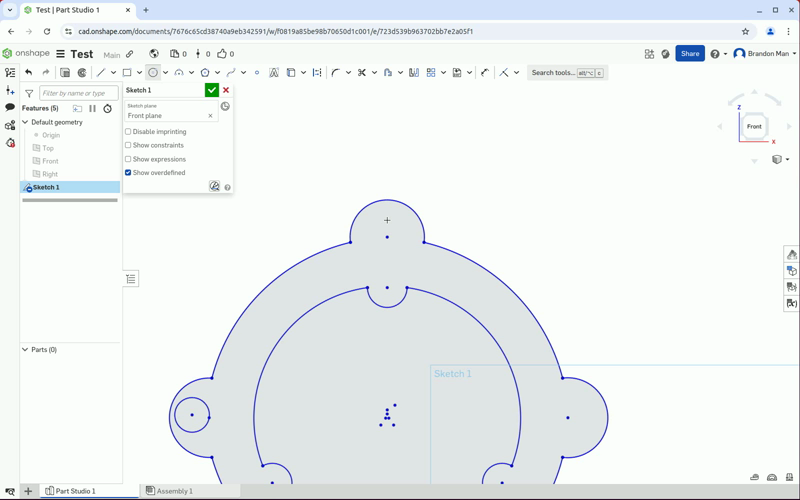
scroll(6)
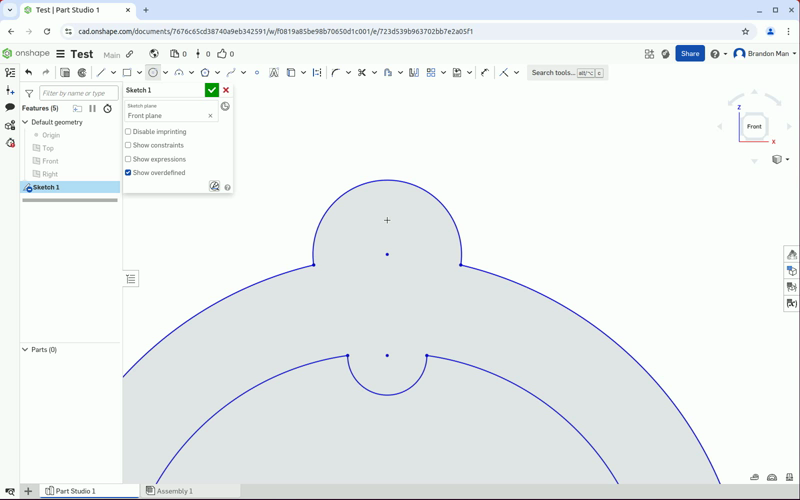
click(387, 219)
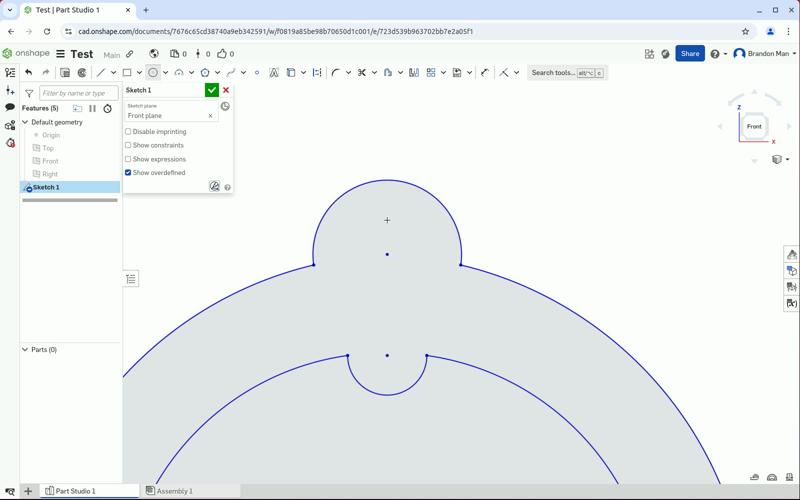
scroll(-6)
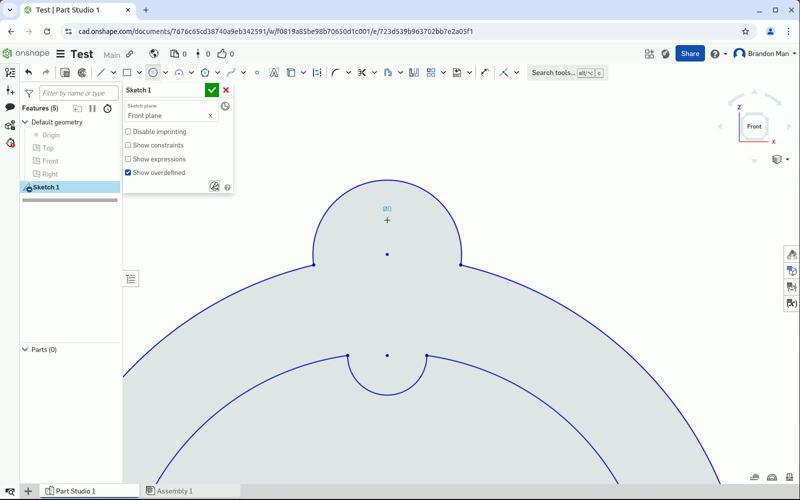
scroll(-6)
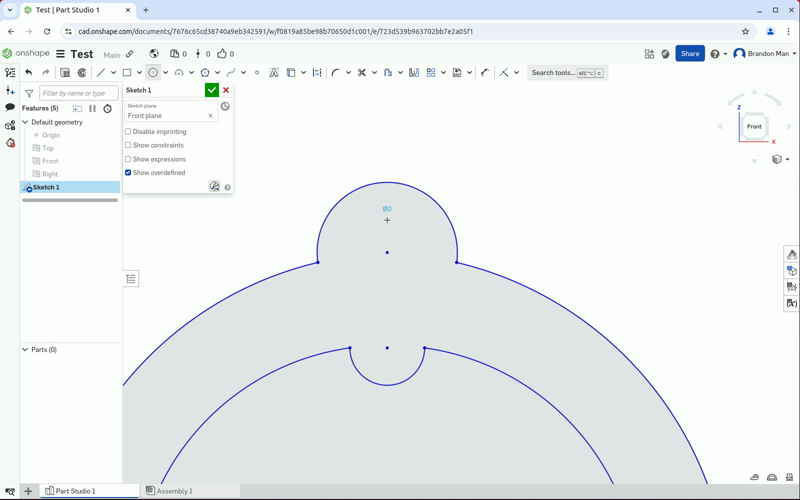
scroll(-6)
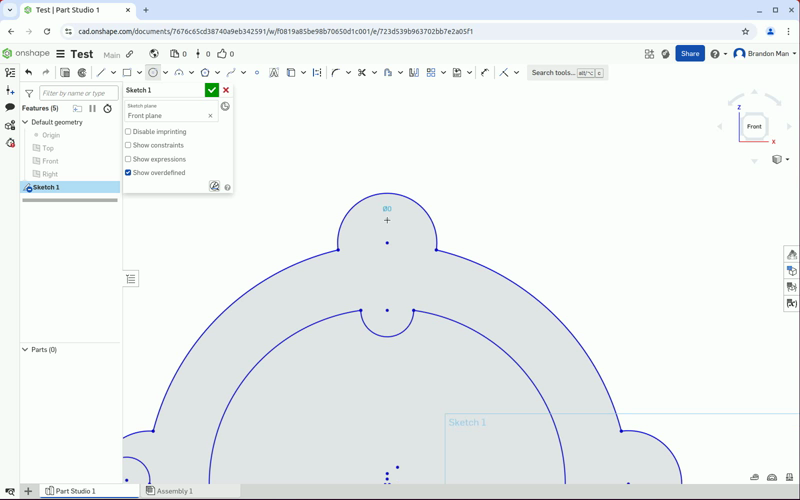
scroll(-6)
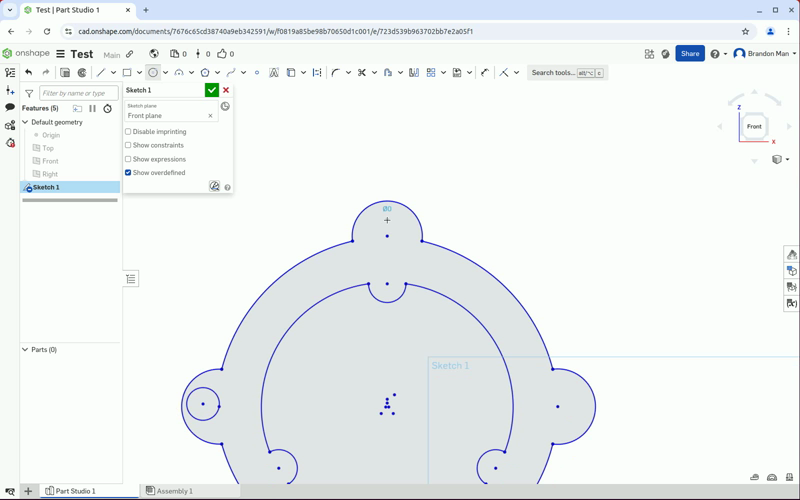
scroll(-6)
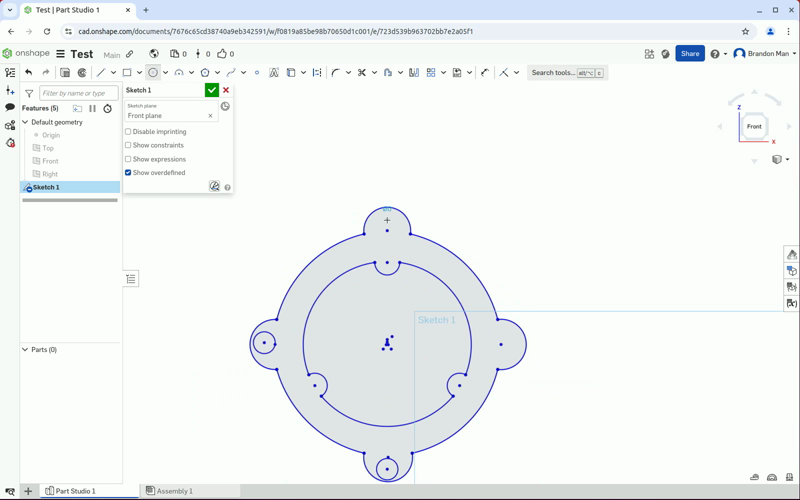
scroll(-6)
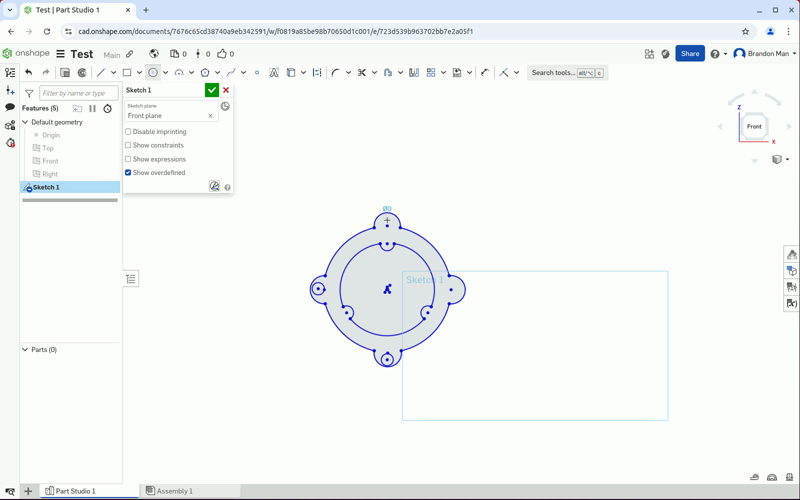
scroll(-6)
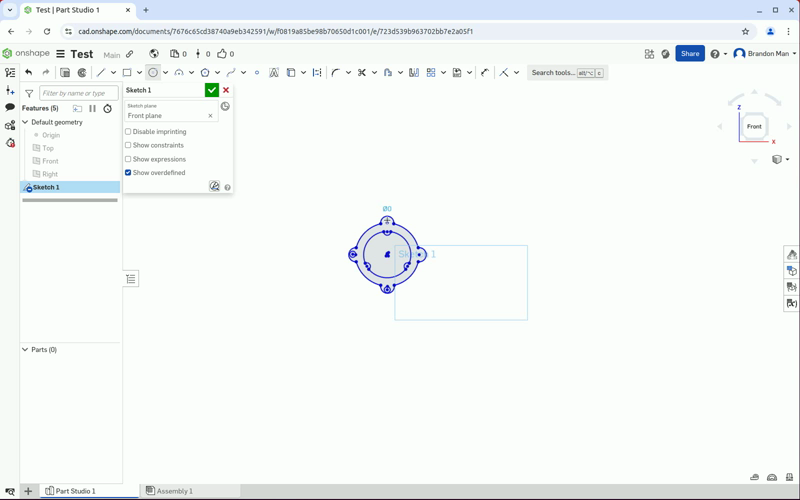
key_up(shift)
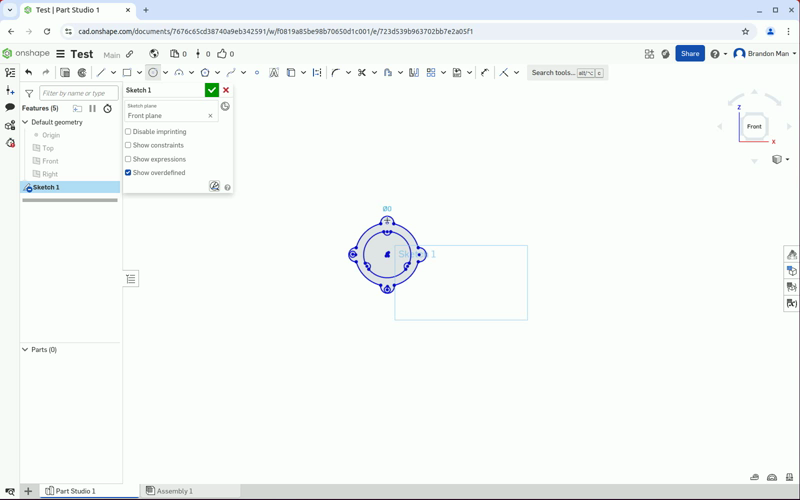
mouse_move(390, 219)
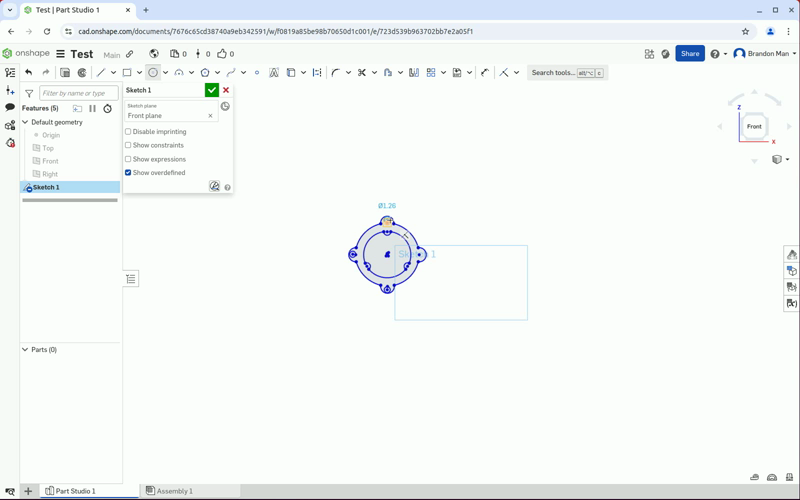
scroll(6)
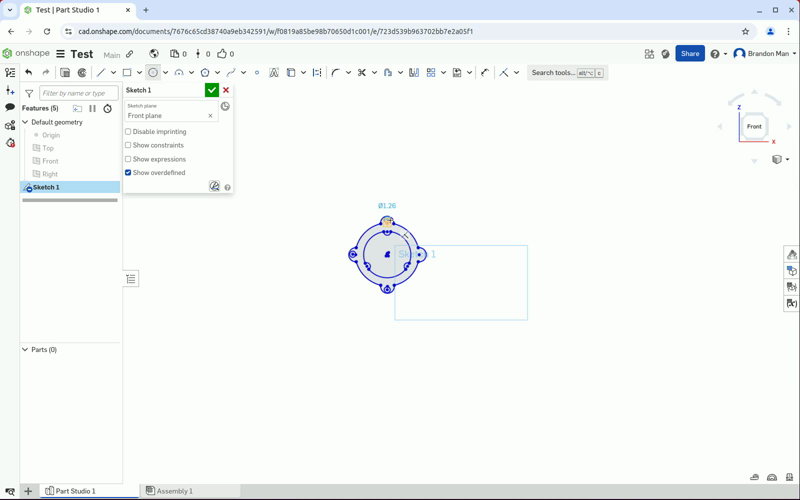
scroll(6)
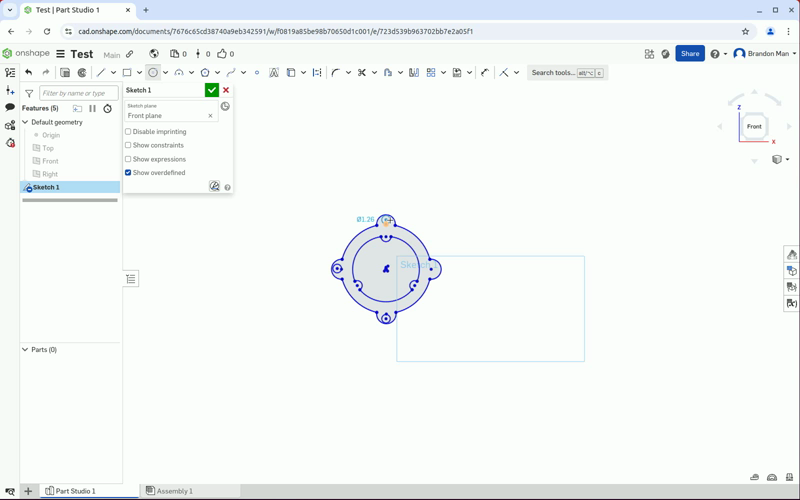
scroll(6)
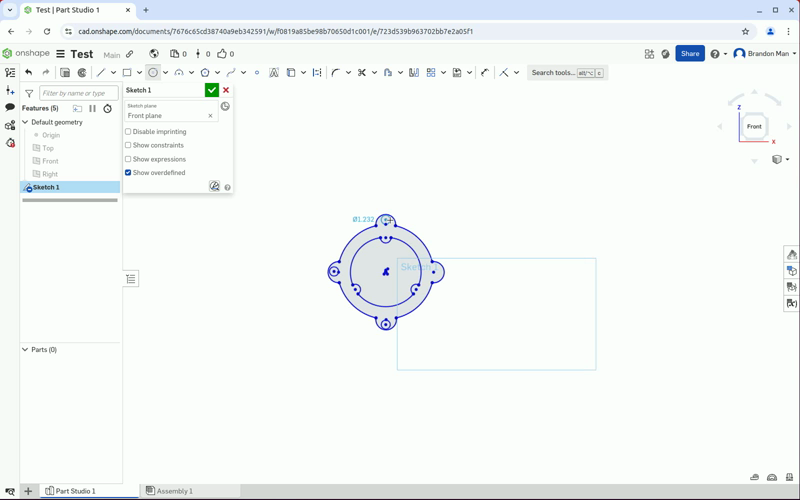
scroll(6)
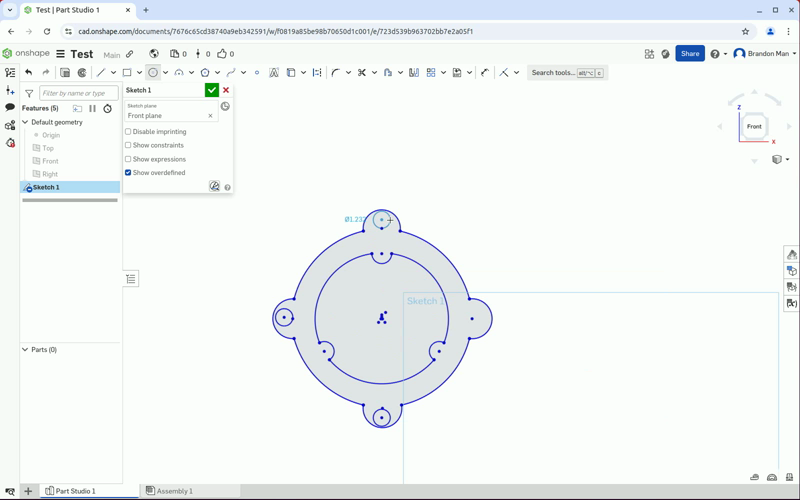
scroll(6)
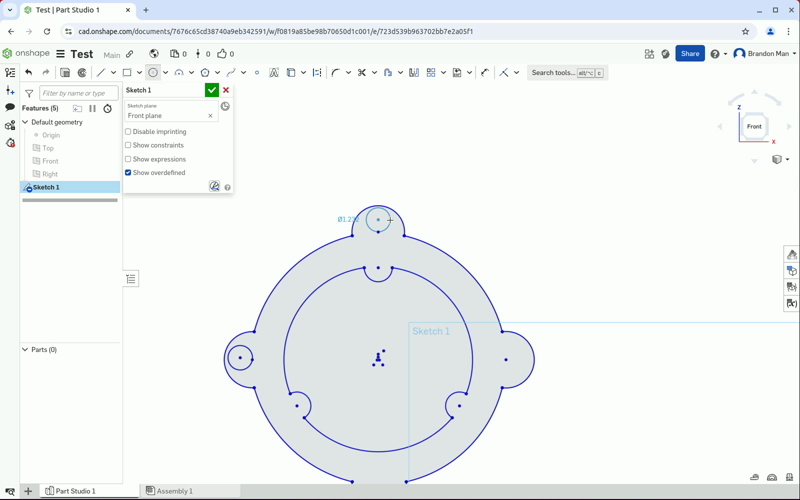
scroll(6)
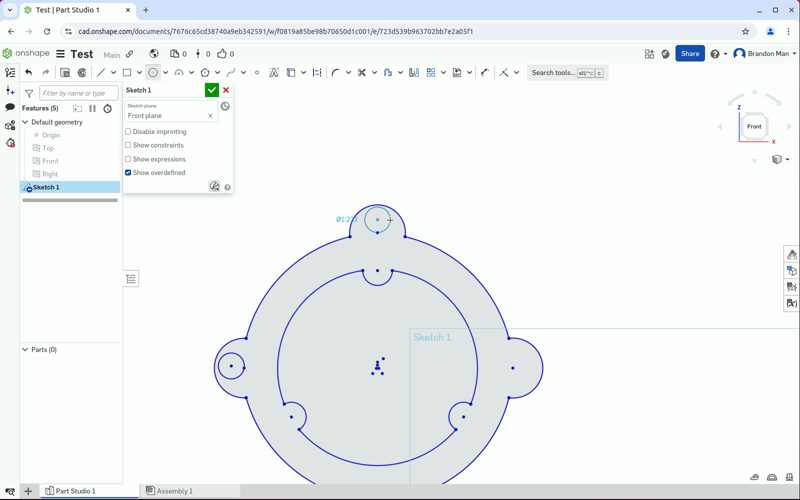
scroll(6)
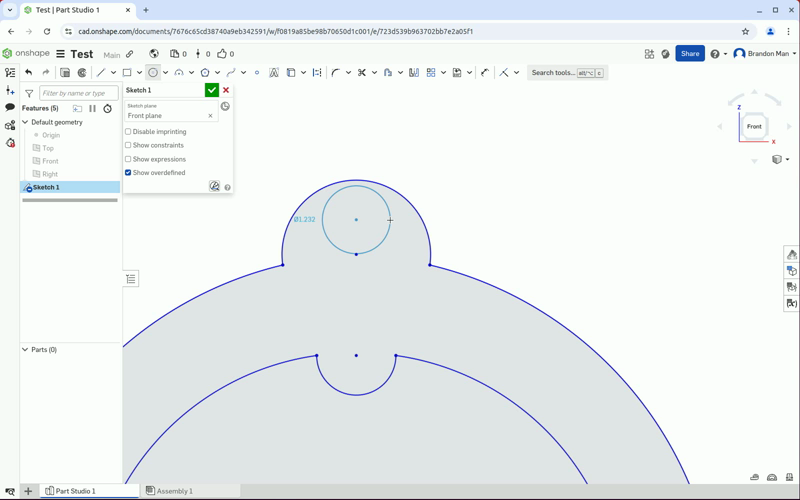
click(390, 219)
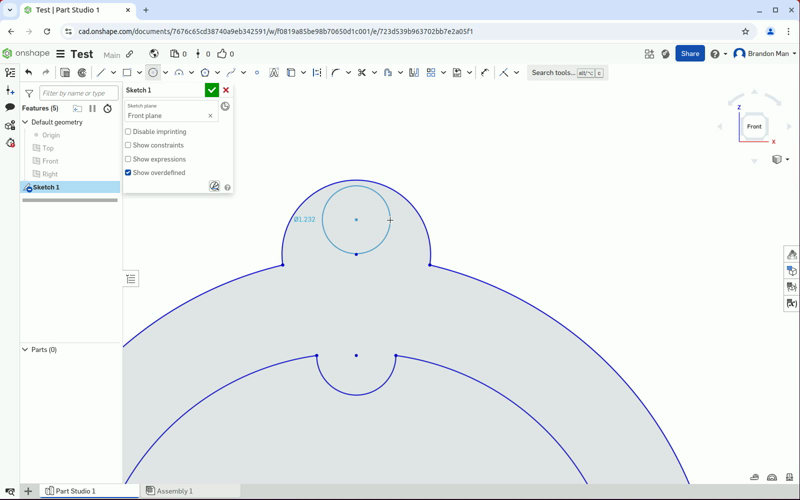
scroll(-6)
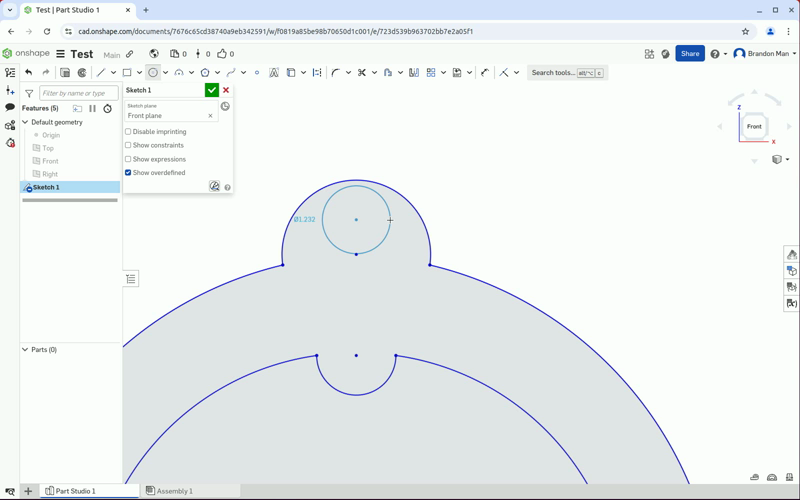
scroll(-6)
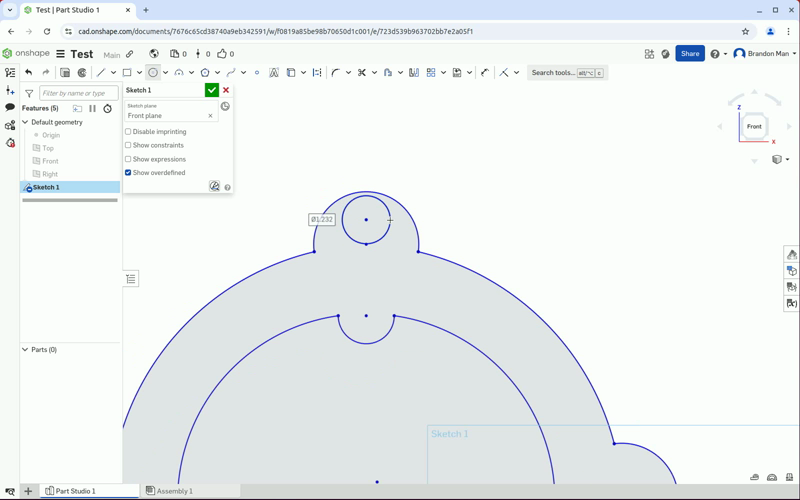
scroll(-6)
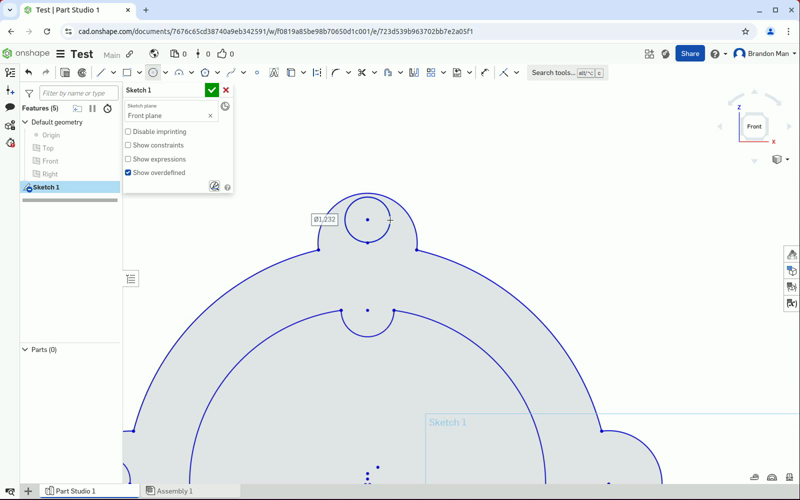
scroll(-6)
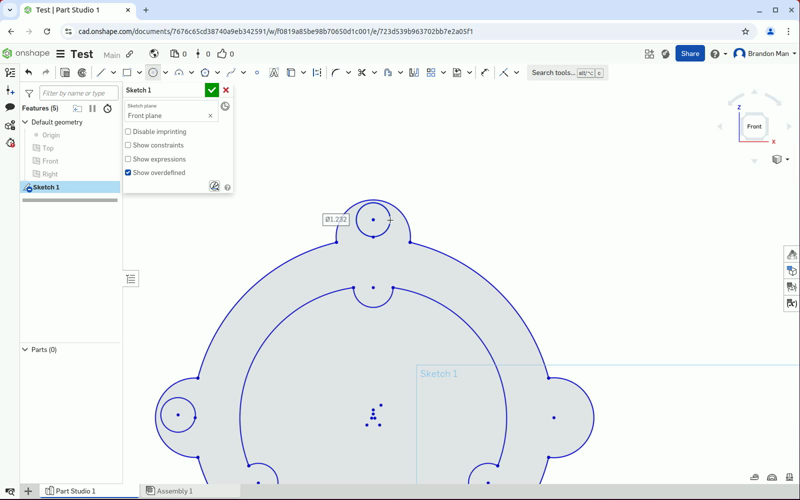
scroll(-6)
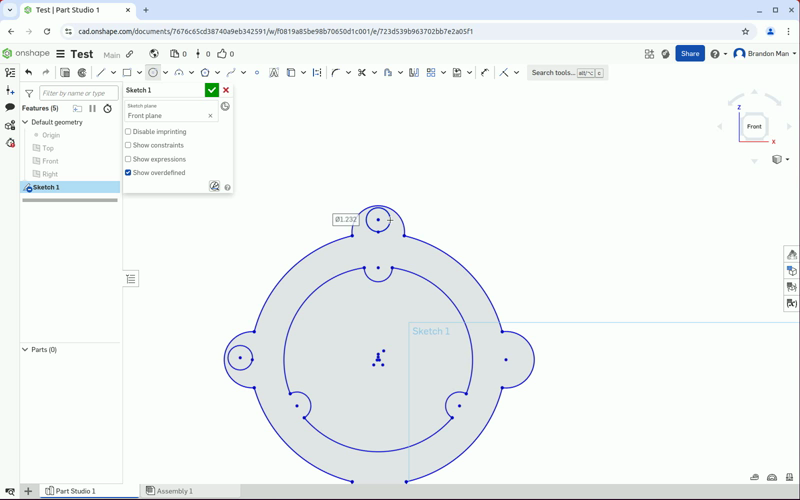
scroll(-6)
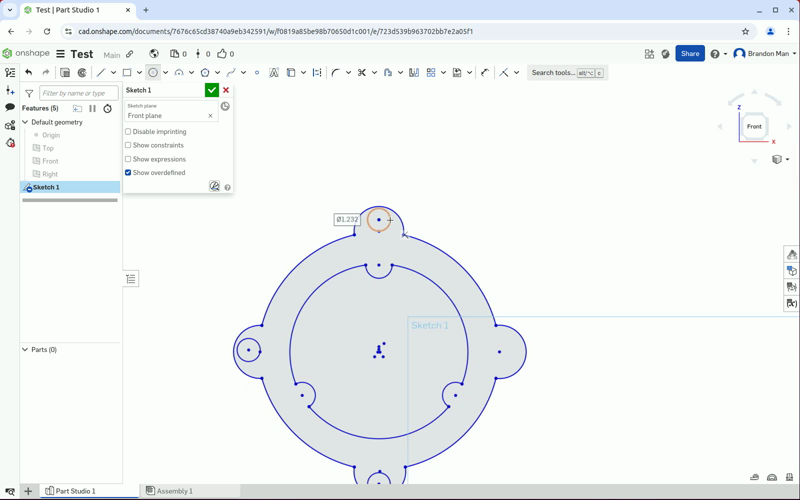
scroll(-6)
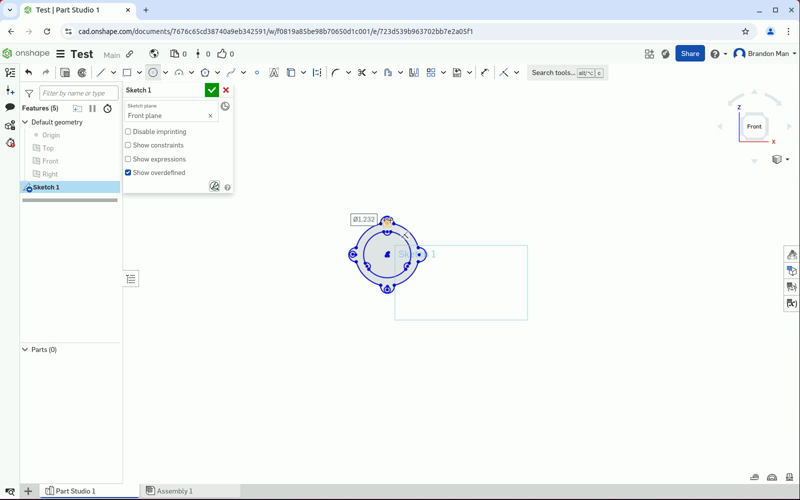
key(esc)
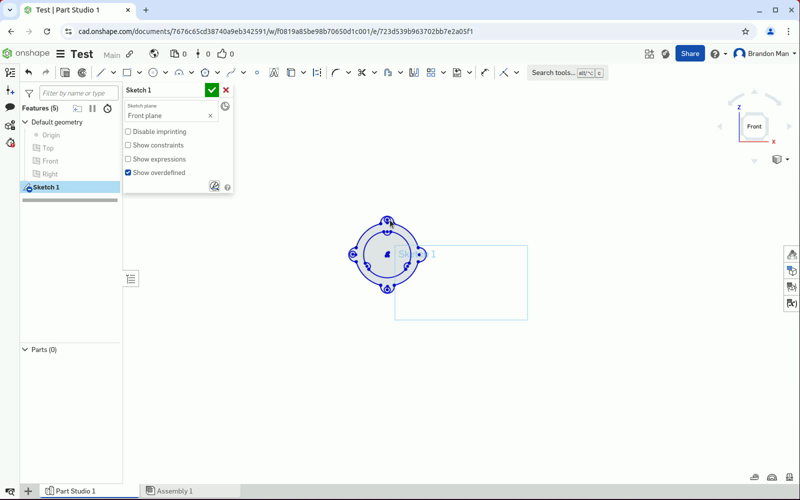
key(c)
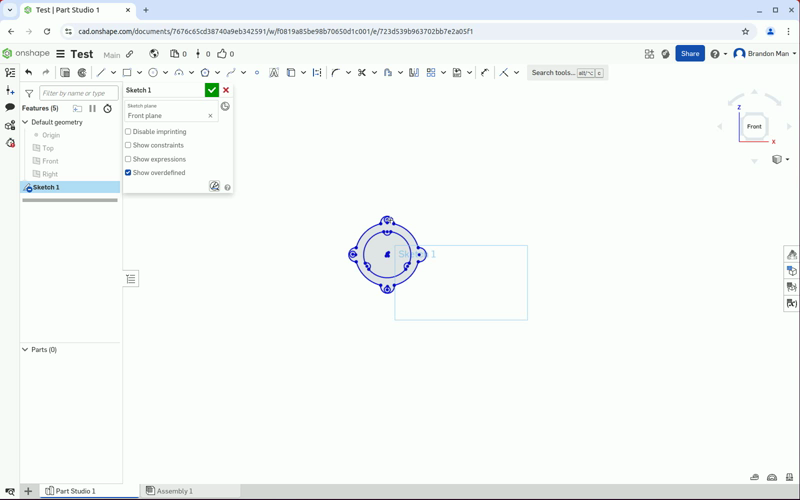
key_down(shift)
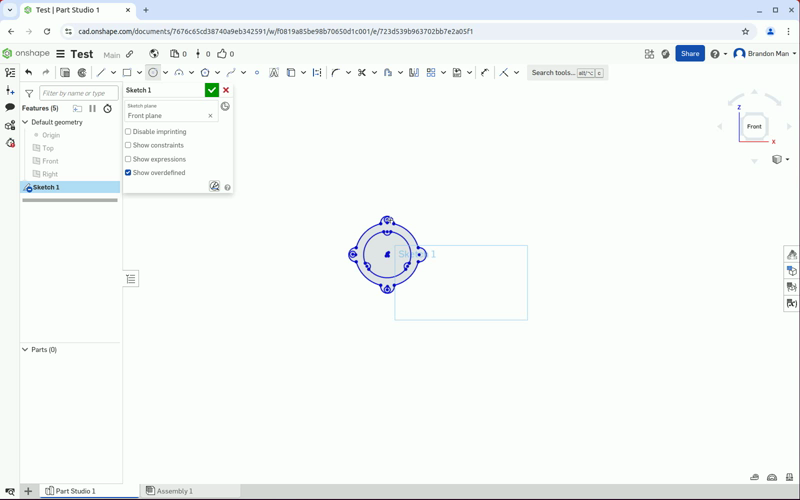
mouse_move(422, 254)
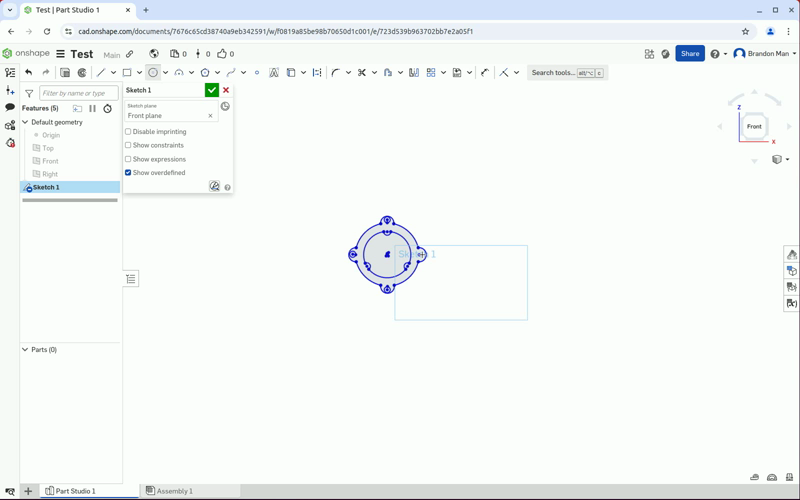
scroll(6)
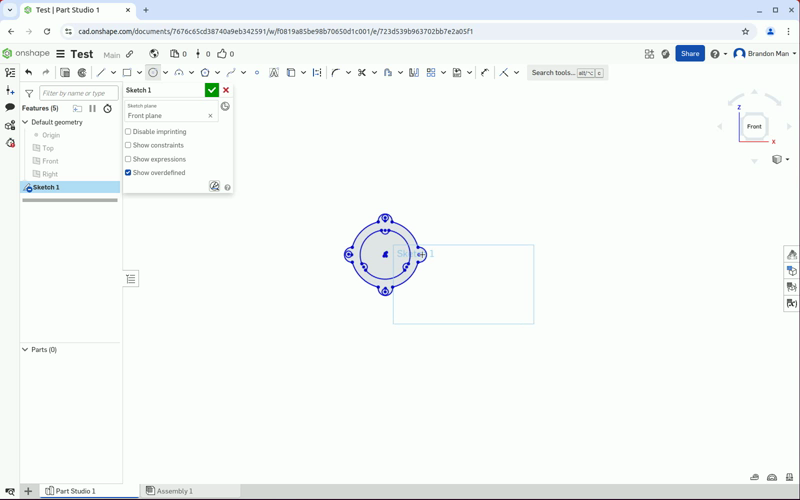
scroll(6)
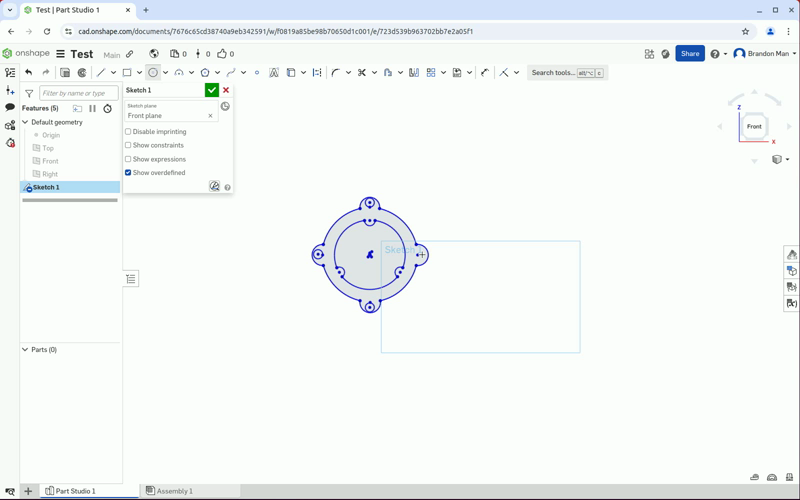
scroll(6)
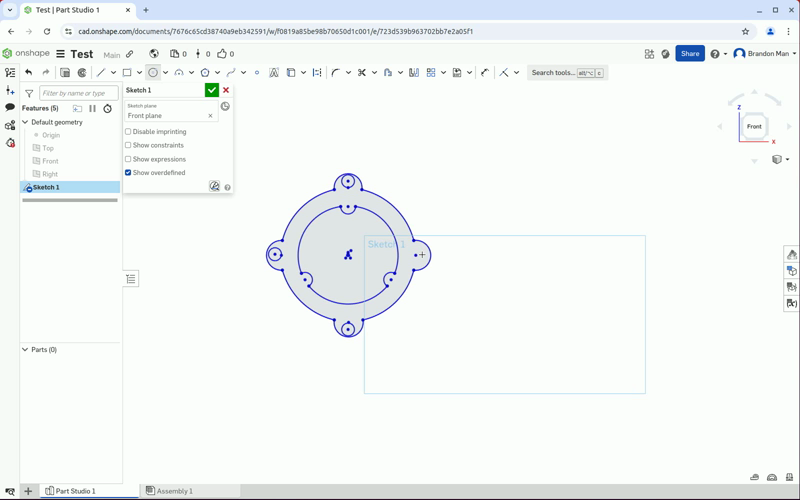
scroll(6)
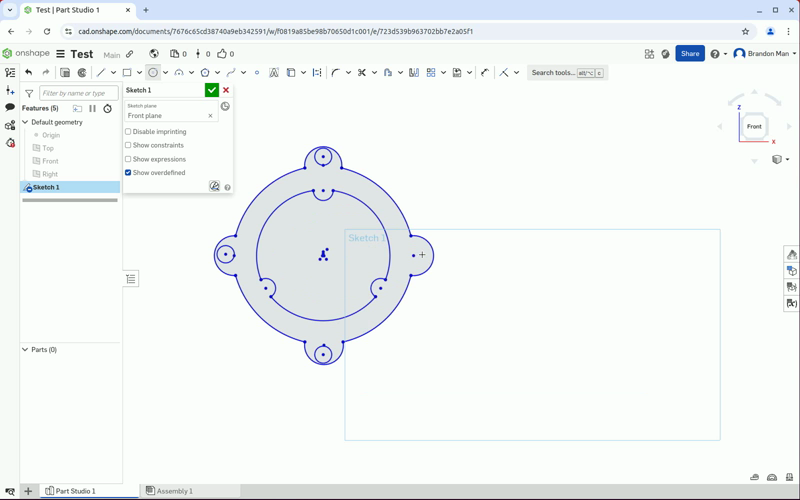
scroll(6)
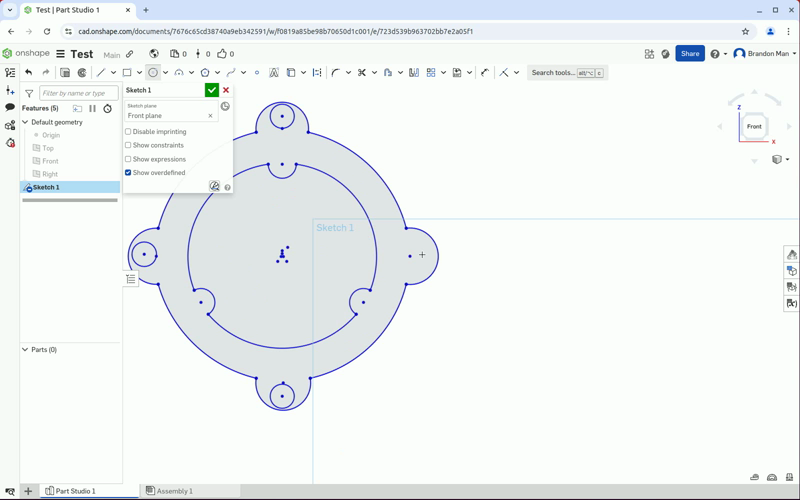
scroll(6)
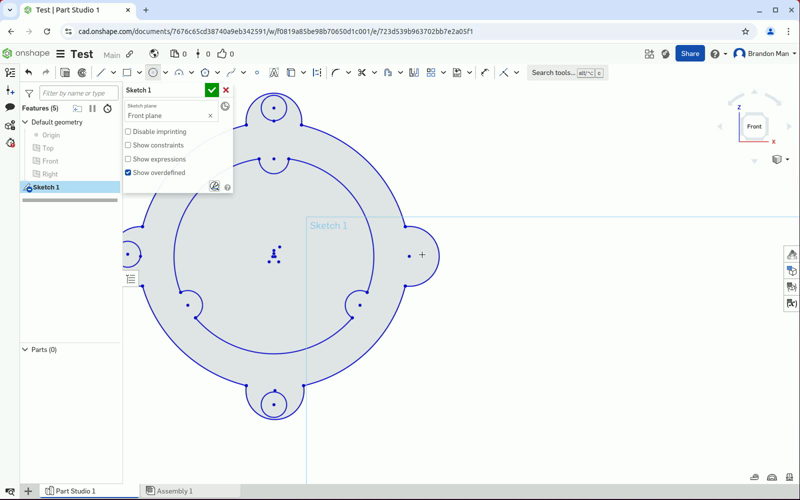
scroll(6)
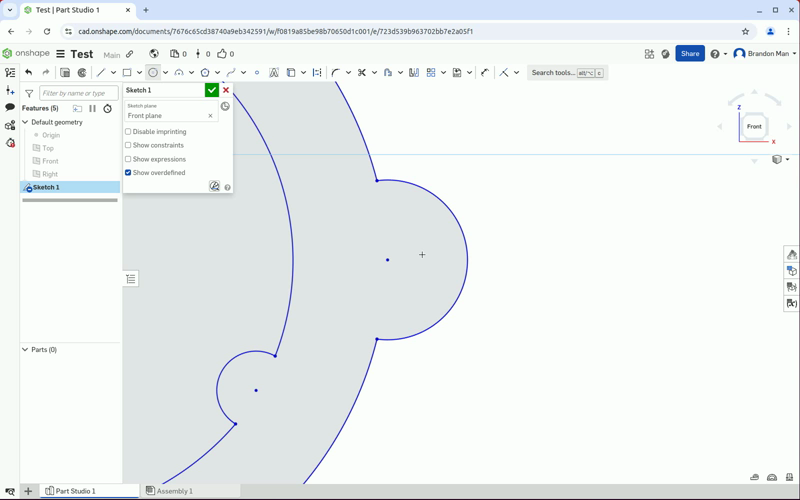
click(422, 254)
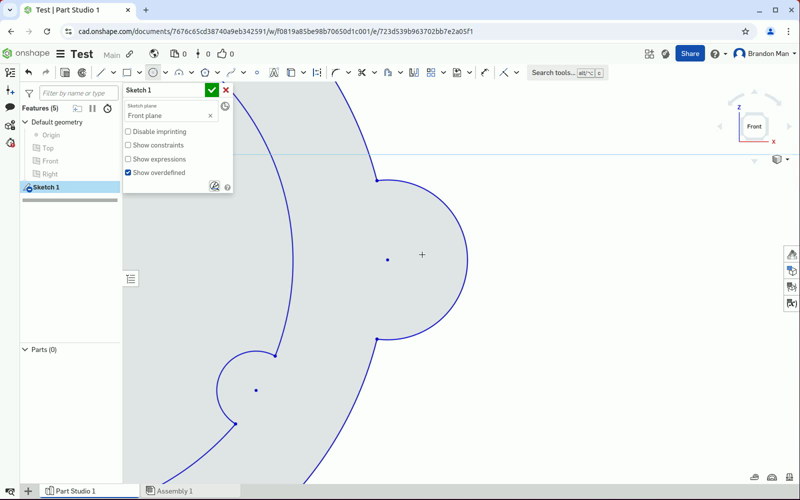
scroll(-6)
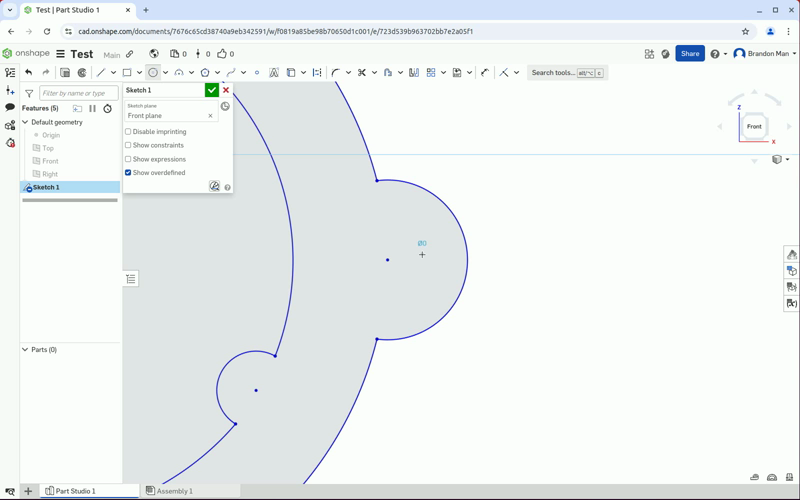
scroll(-6)
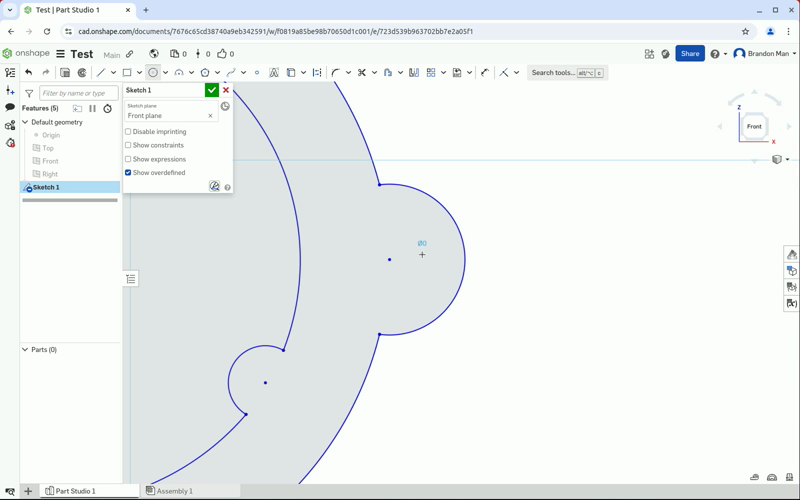
scroll(-6)
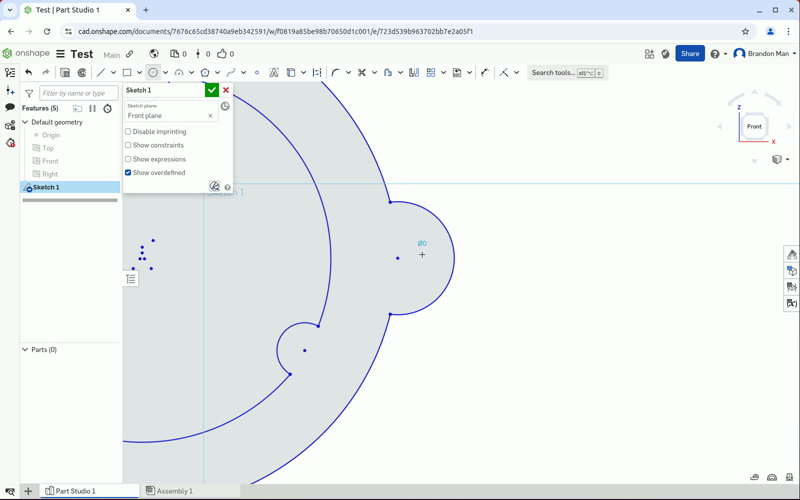
scroll(-6)
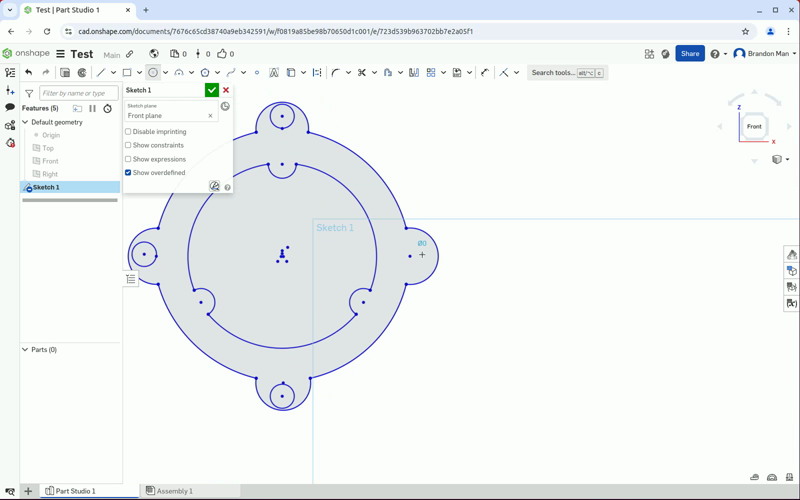
scroll(-6)
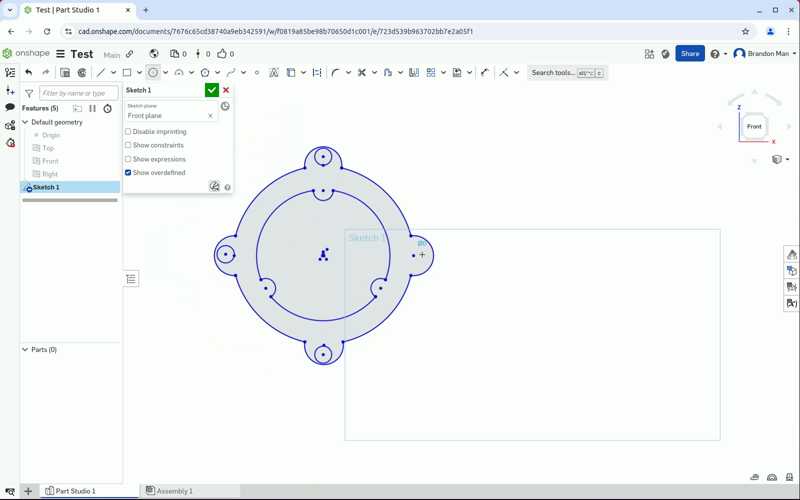
scroll(-6)
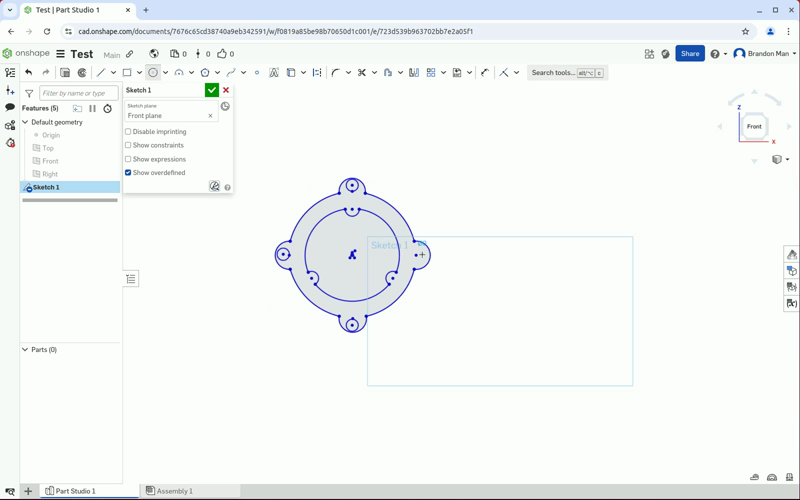
scroll(-6)
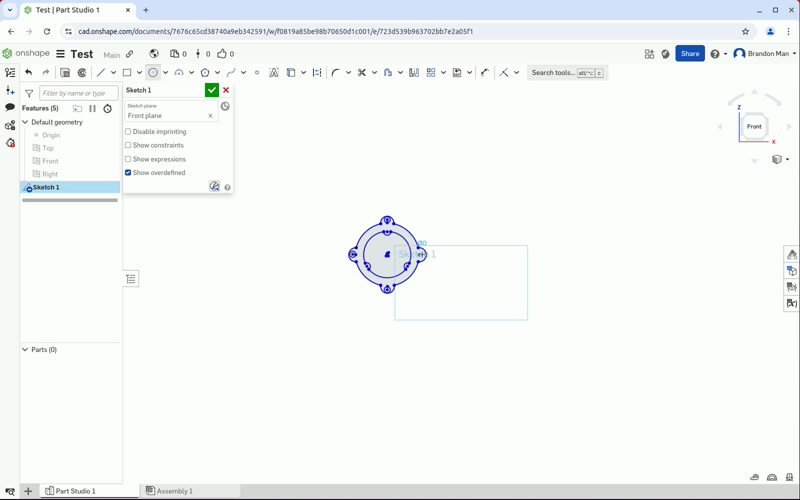
key_up(shift)
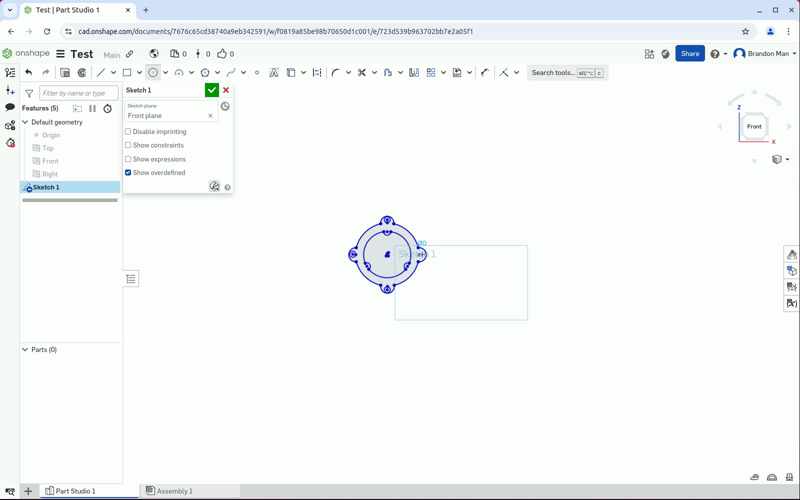
mouse_move(425, 254)
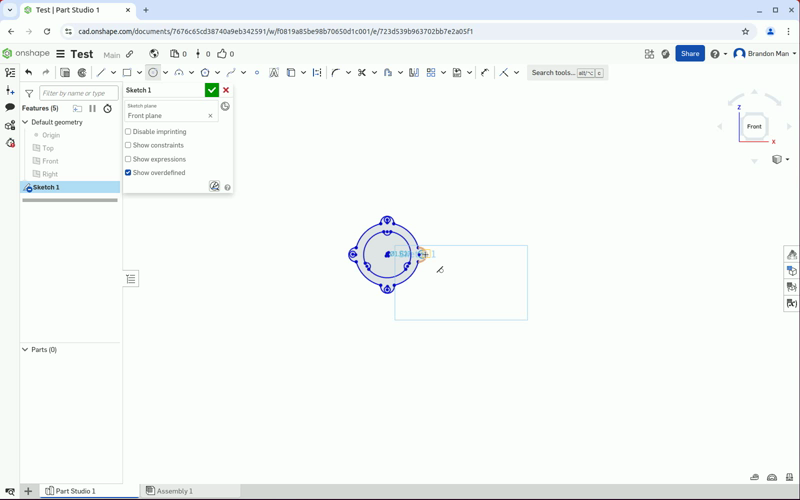
scroll(6)
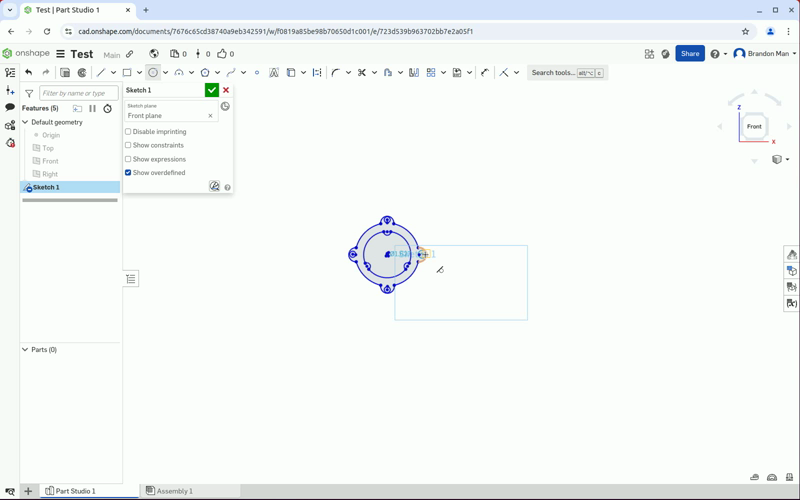
scroll(6)
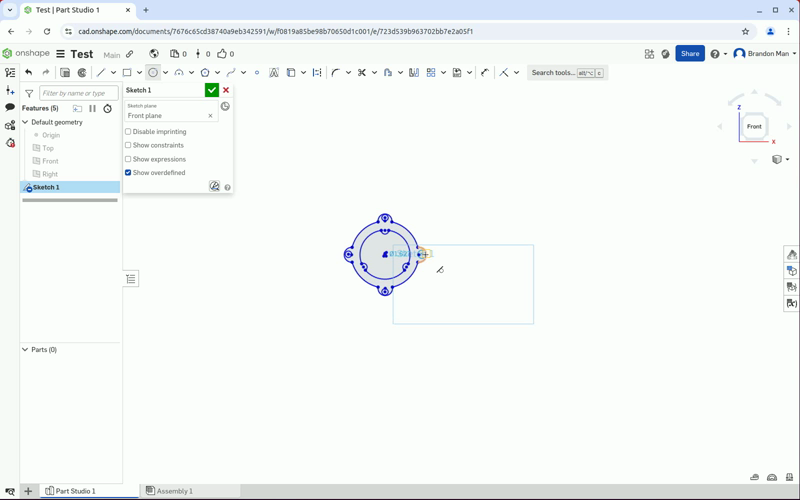
scroll(6)
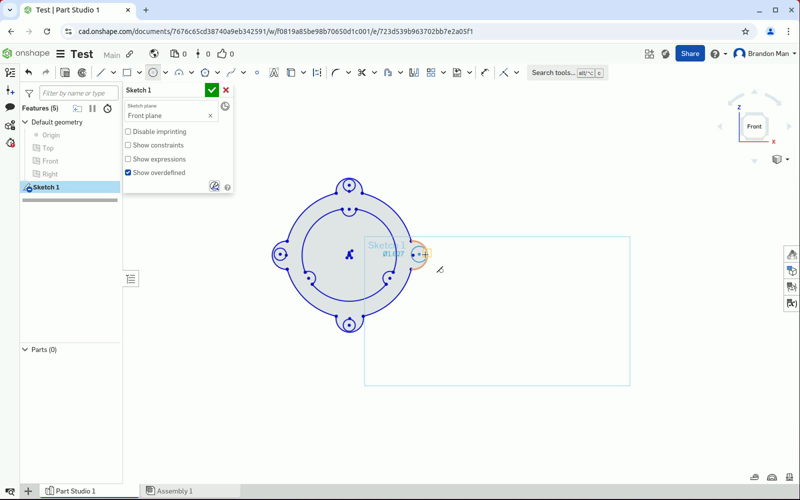
scroll(6)
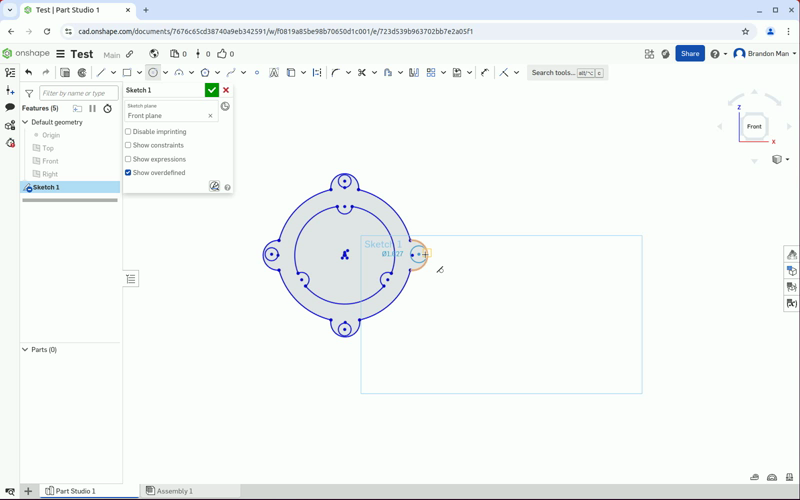
scroll(6)
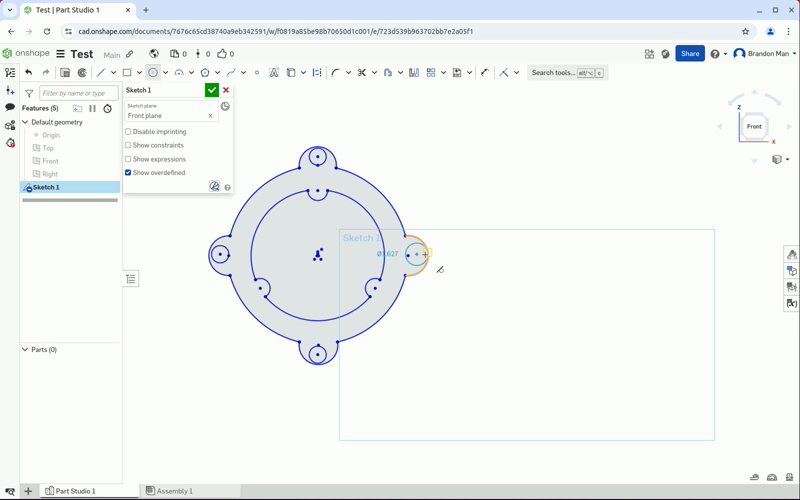
scroll(6)
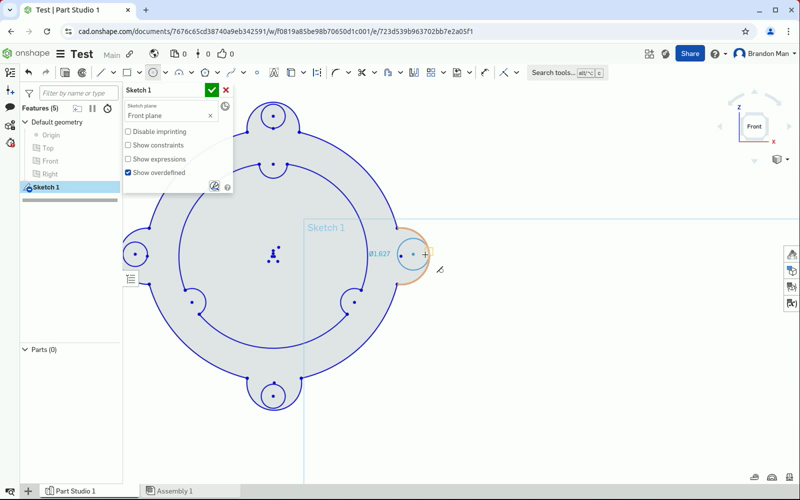
scroll(6)
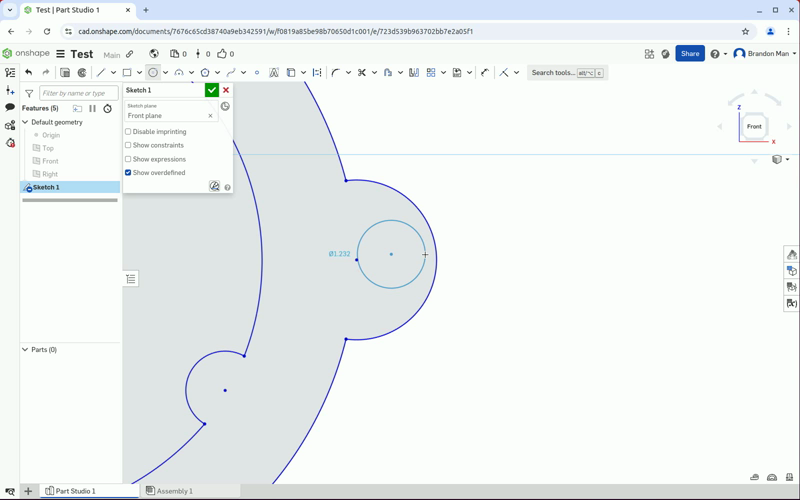
click(425, 254)
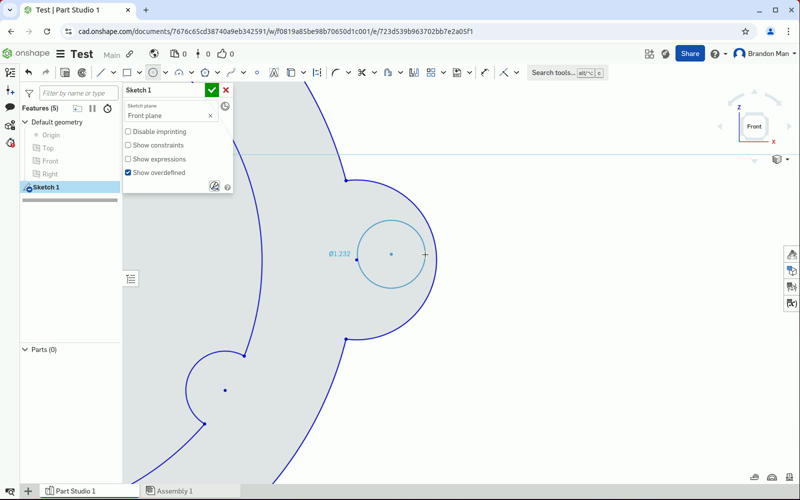
scroll(-6)
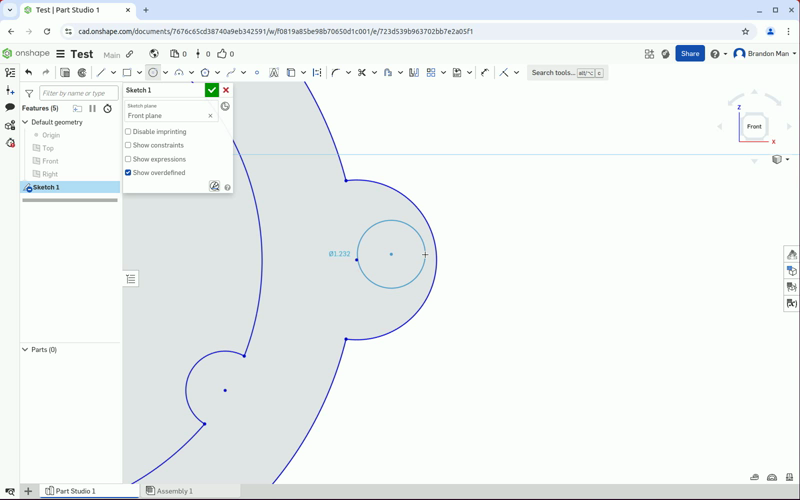
scroll(-6)
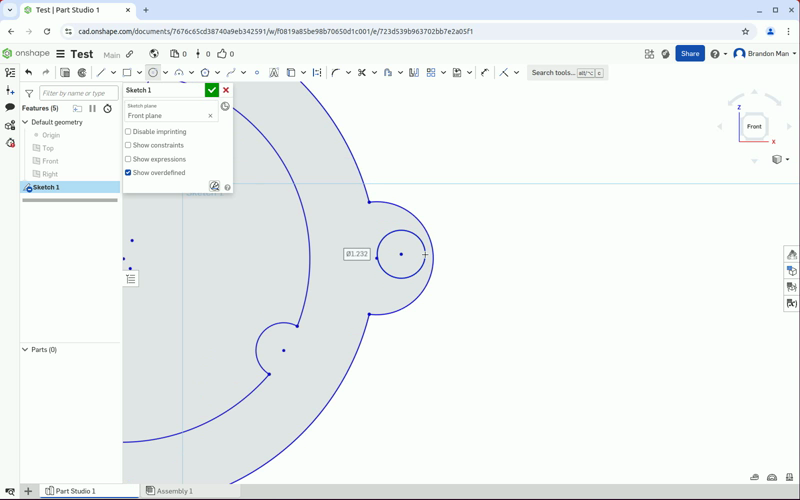
scroll(-6)
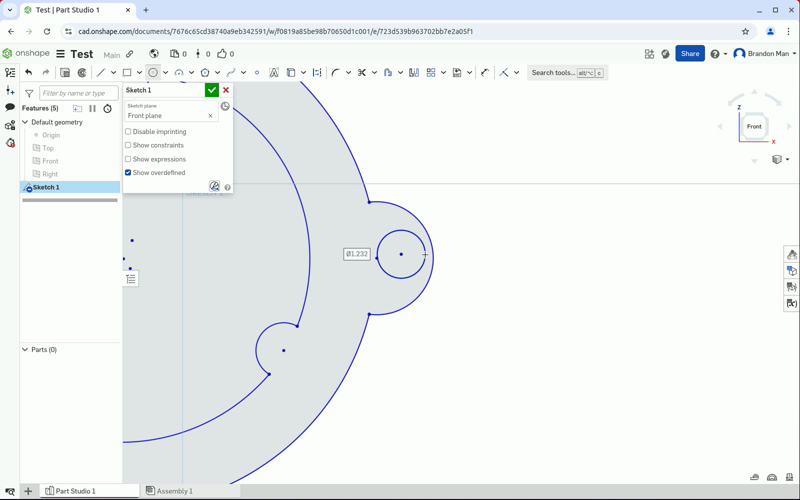
scroll(-6)
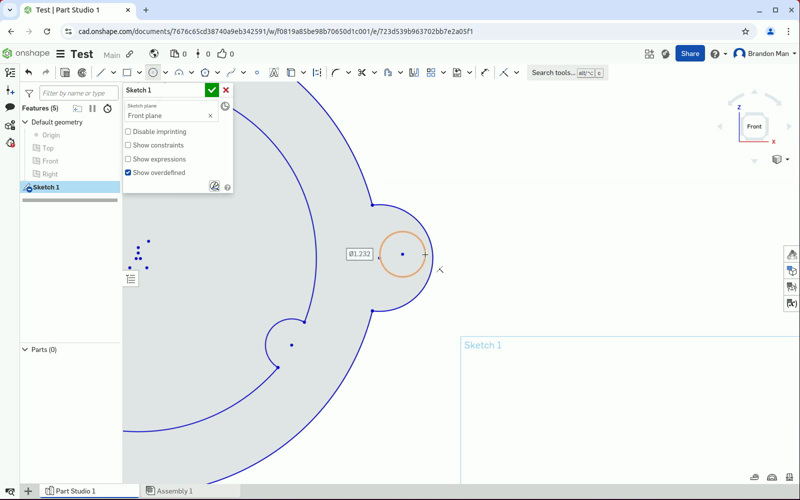
scroll(-6)
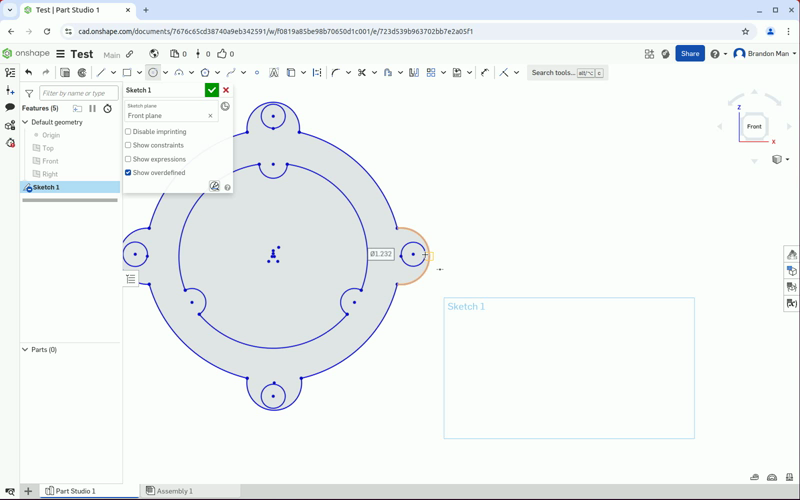
scroll(-6)
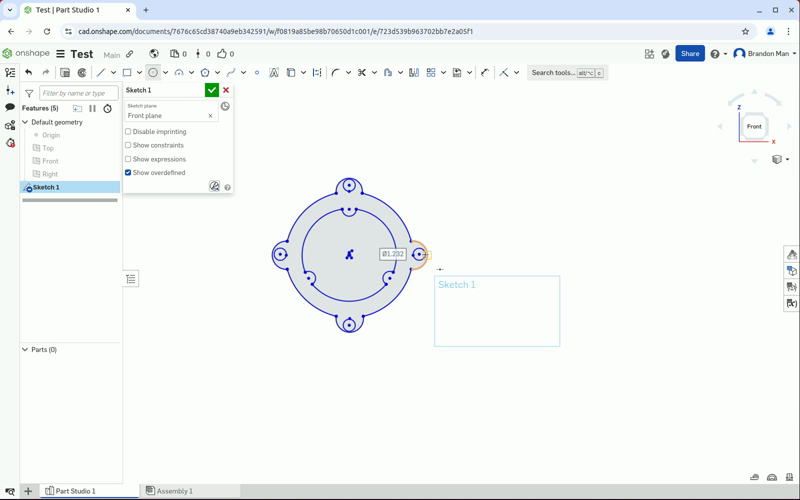
scroll(-6)
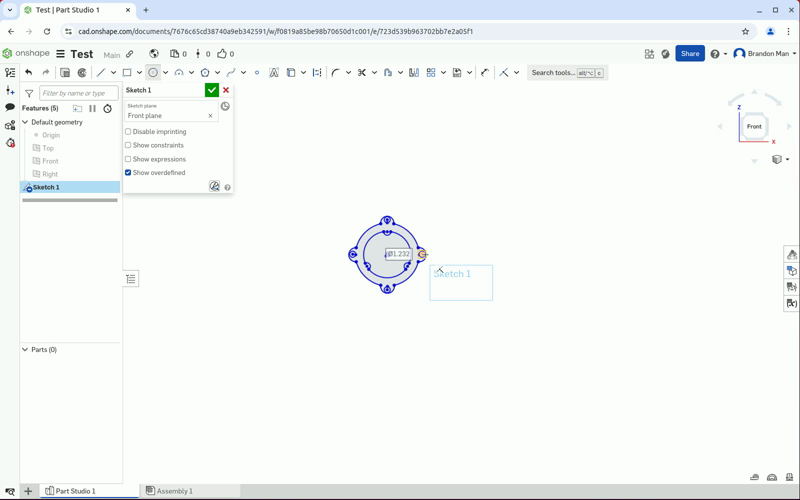
key(esc)
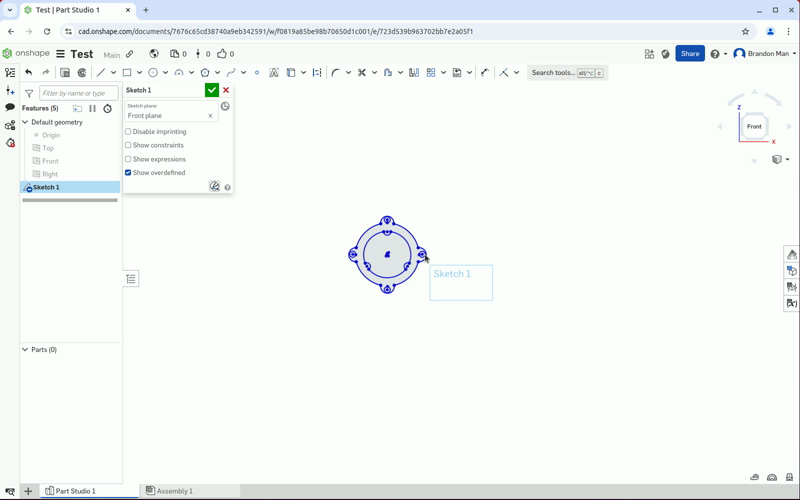
mouse_move(411, 268)
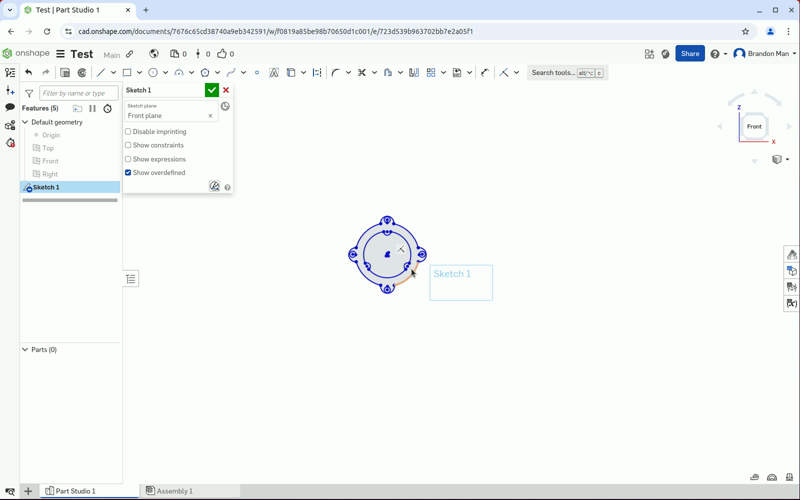
scroll(6)
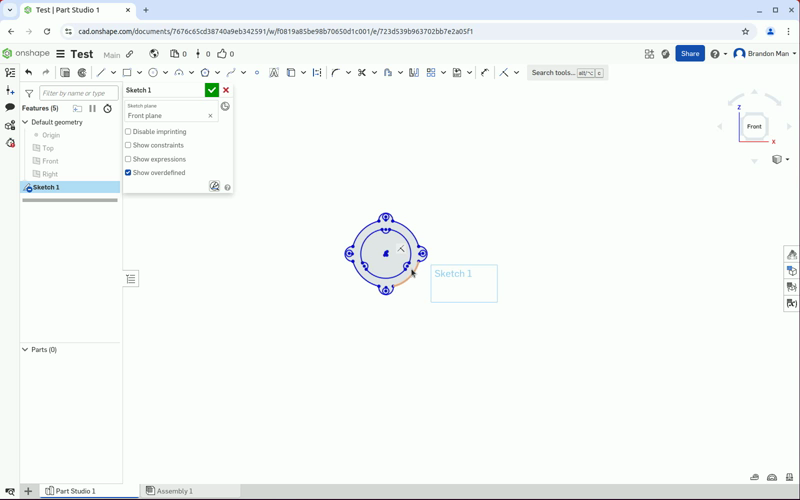
scroll(6)
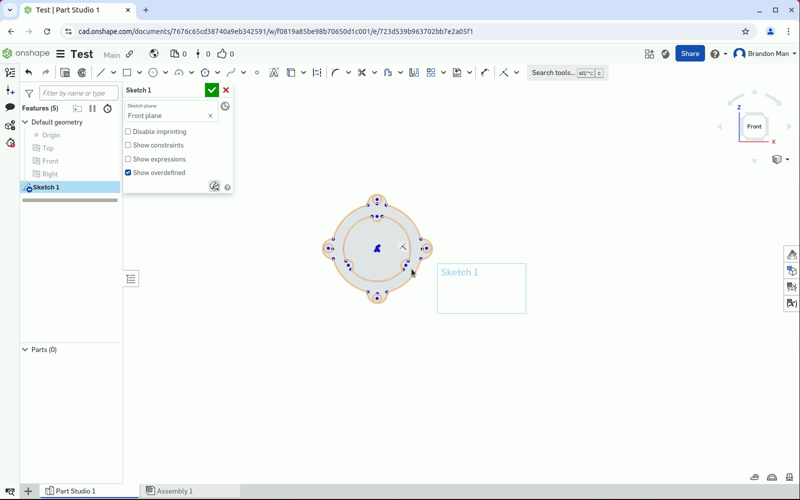
scroll(6)
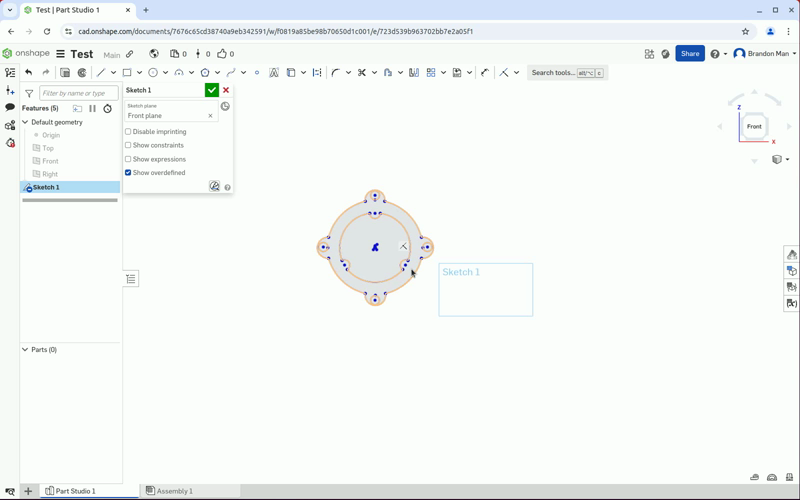
scroll(6)
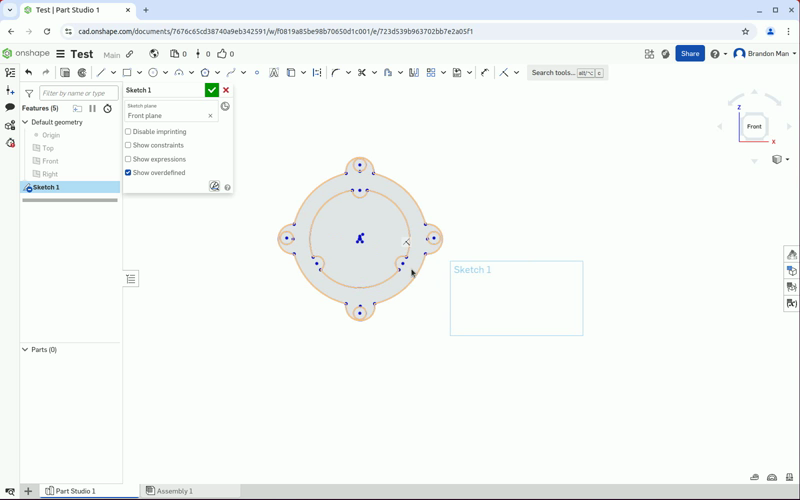
scroll(6)
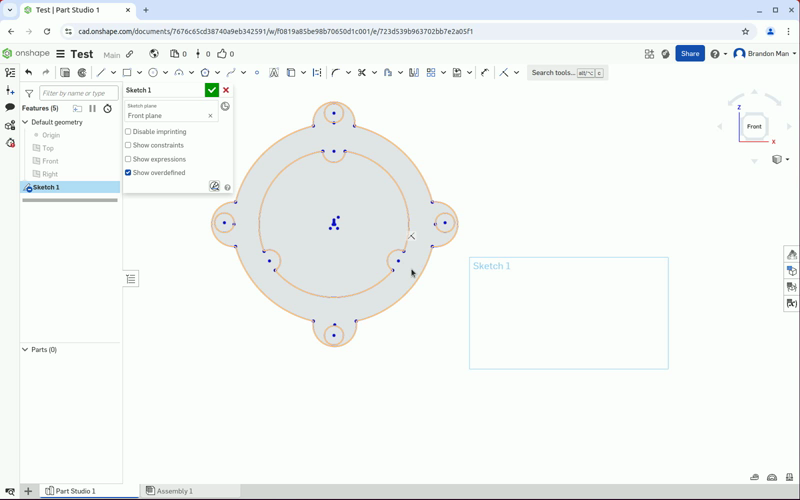
scroll(6)
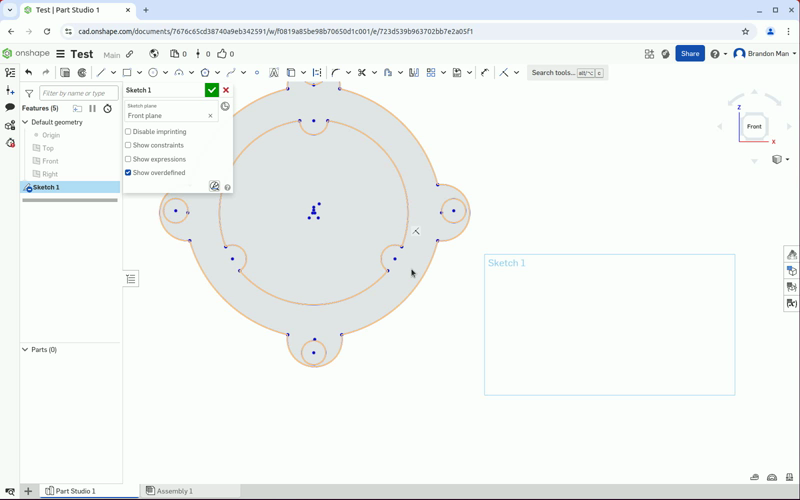
scroll(6)
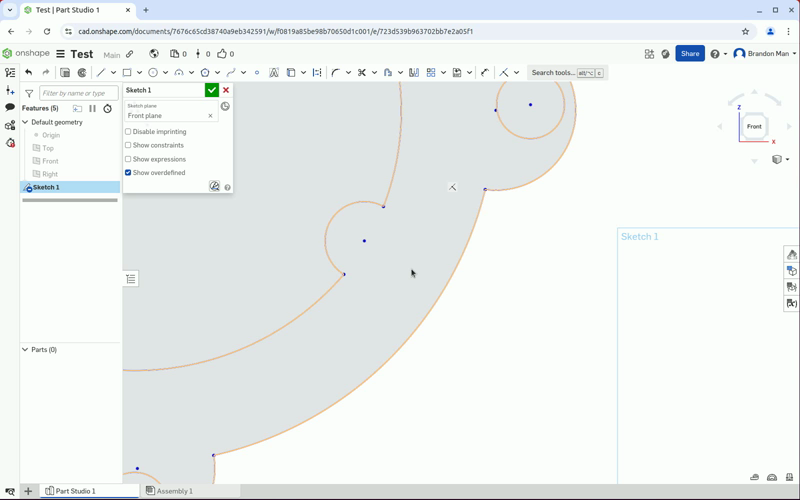
click(411, 268)
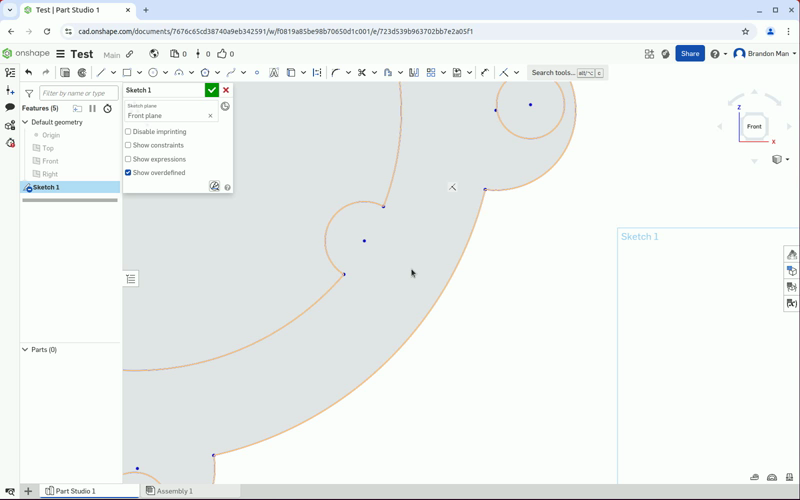
scroll(-6)
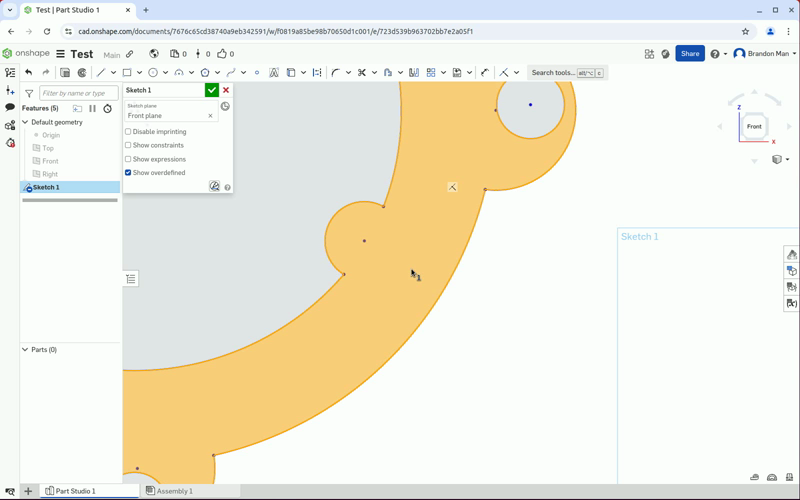
scroll(-6)
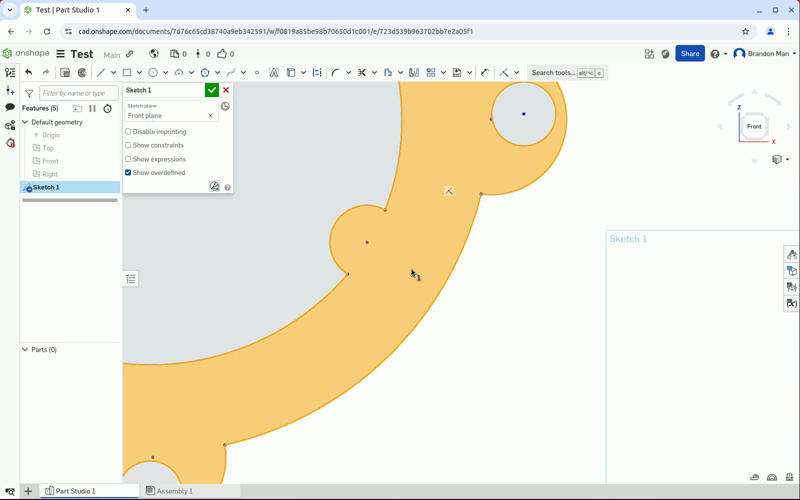
scroll(-6)
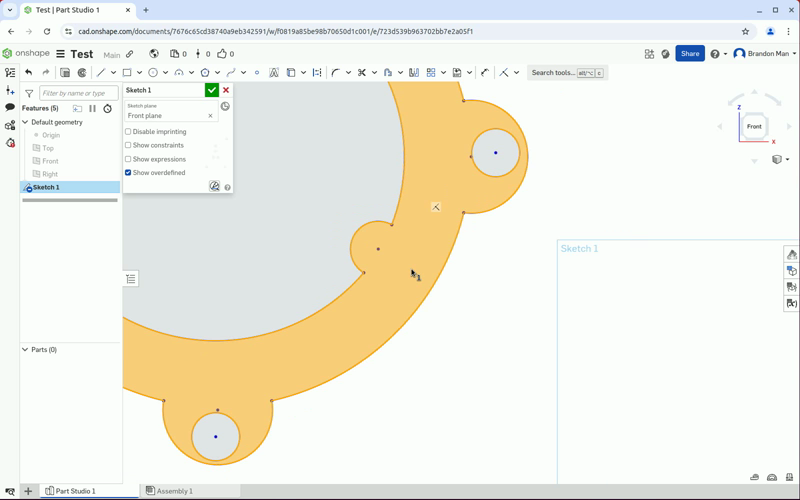
scroll(-6)
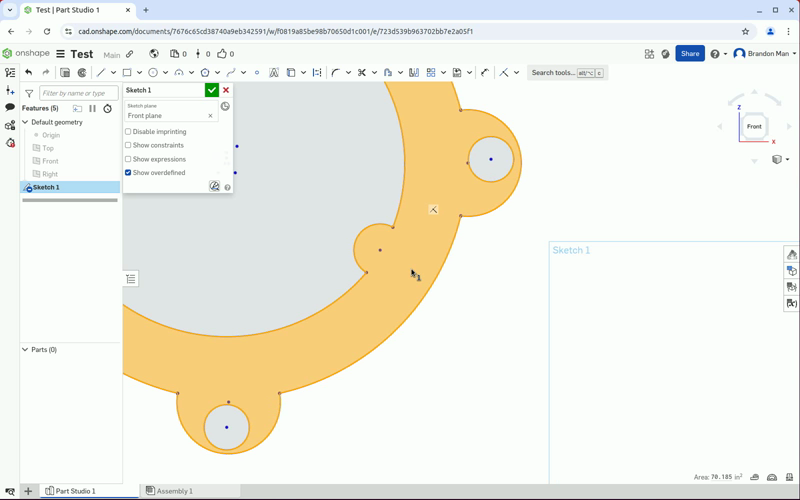
scroll(-6)
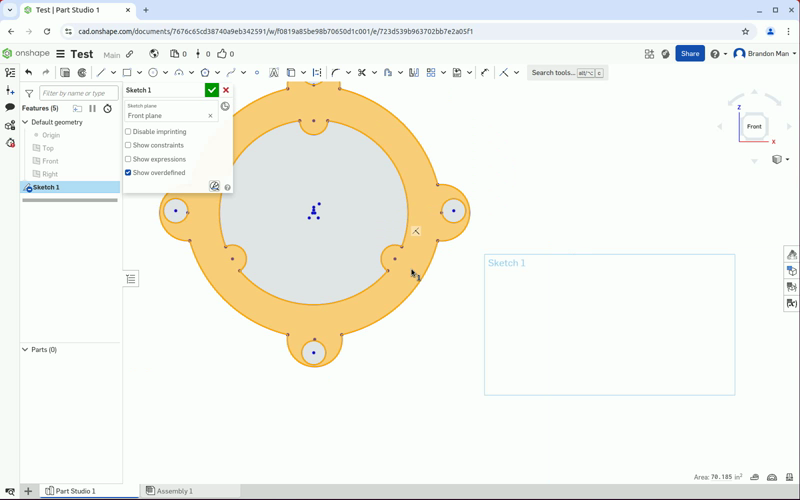
scroll(-6)
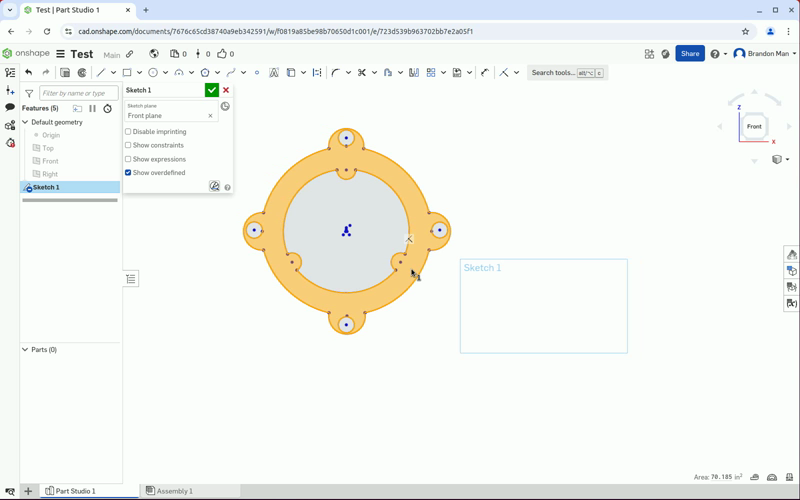
scroll(-6)
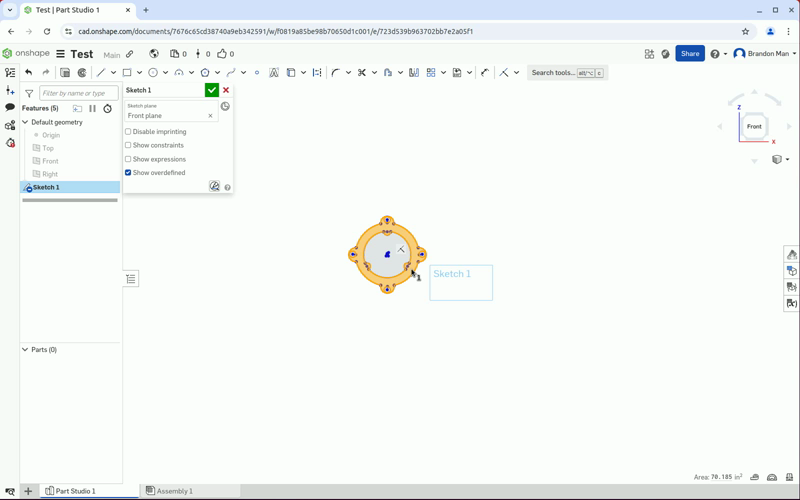
mouse_move(73, 352)
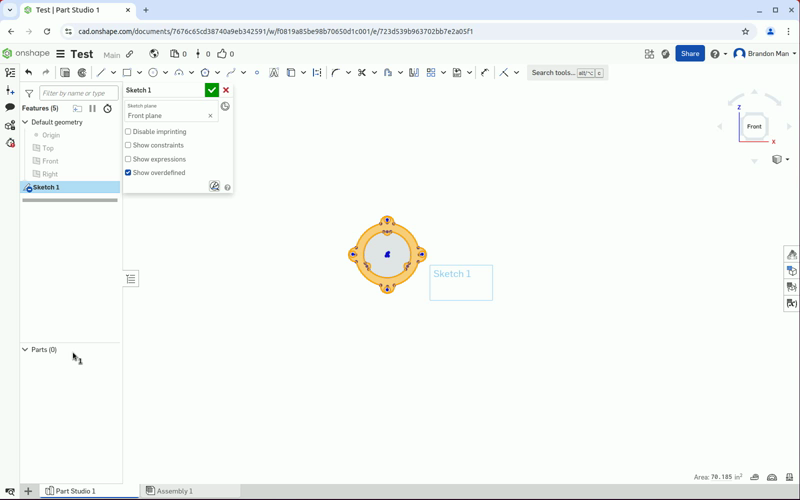
key(shift+y)
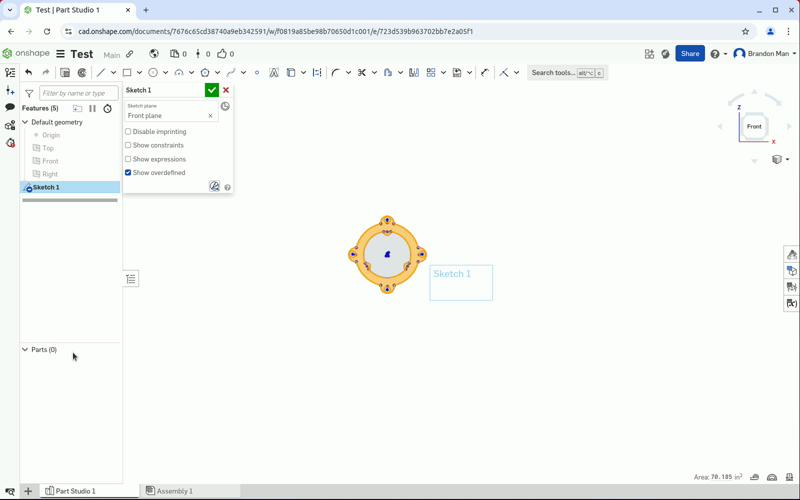
key(shift+e)
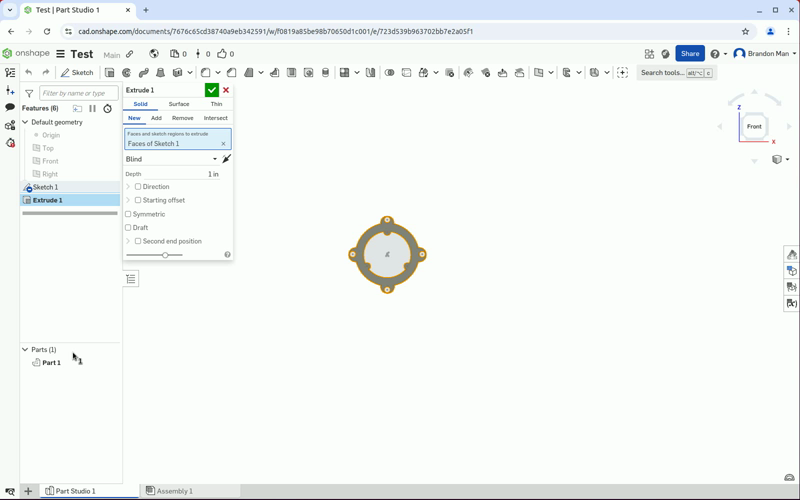
mouse_move(143, 106)
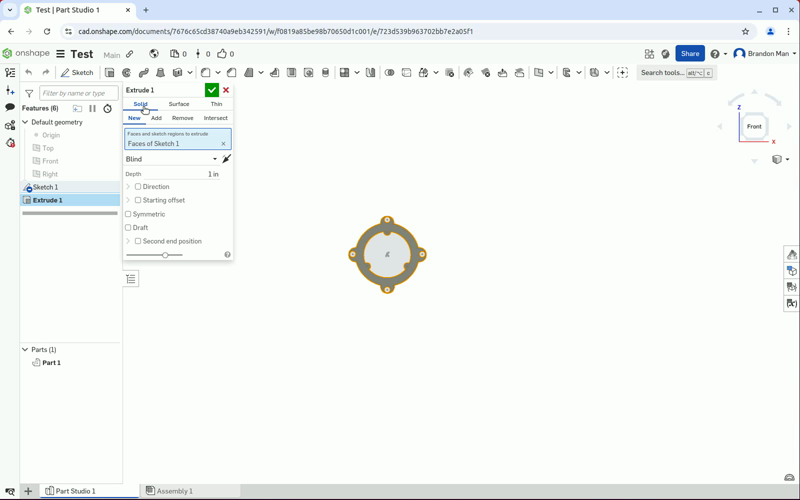
click(143, 106)
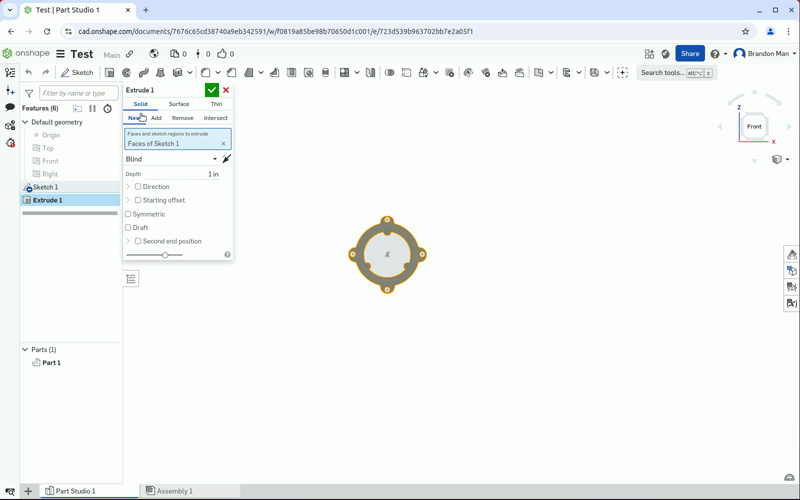
mouse_move(137, 120)
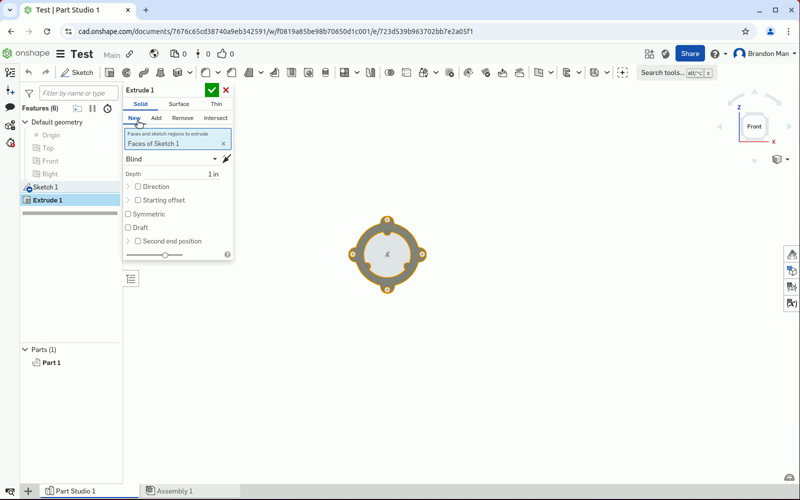
click(137, 120)
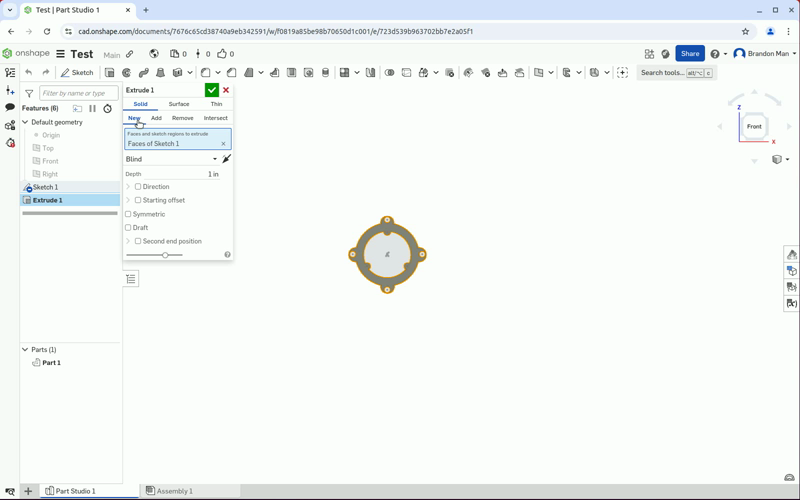
key(tab, 4)
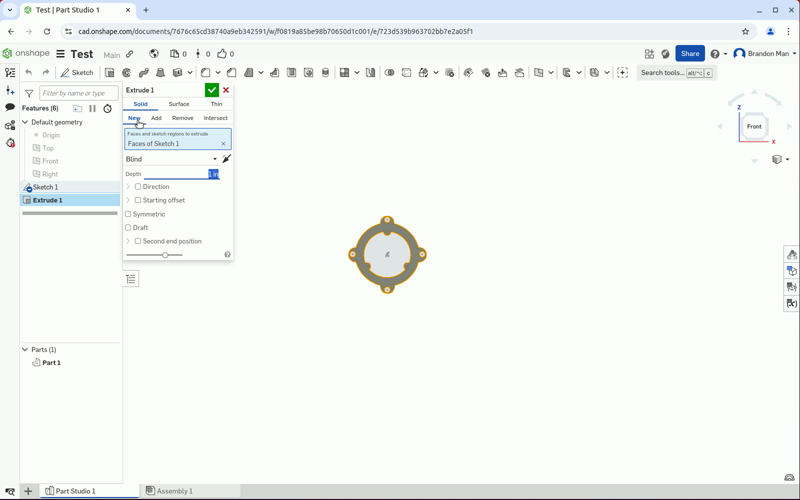
text(1.204)
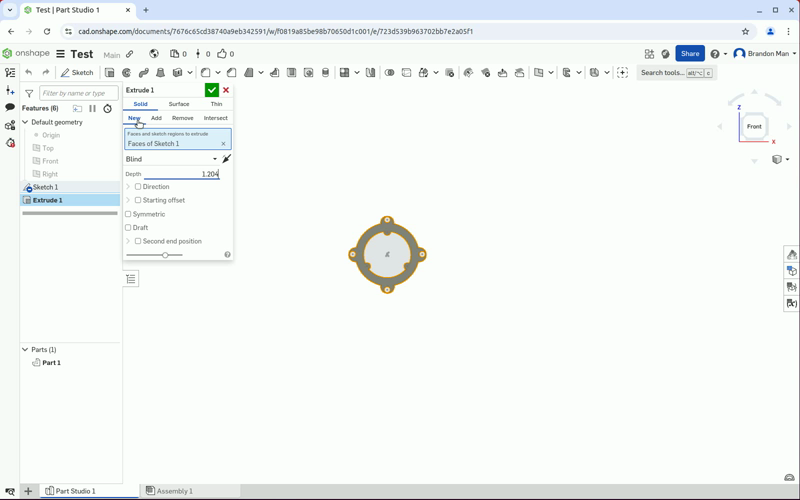
key(enter)
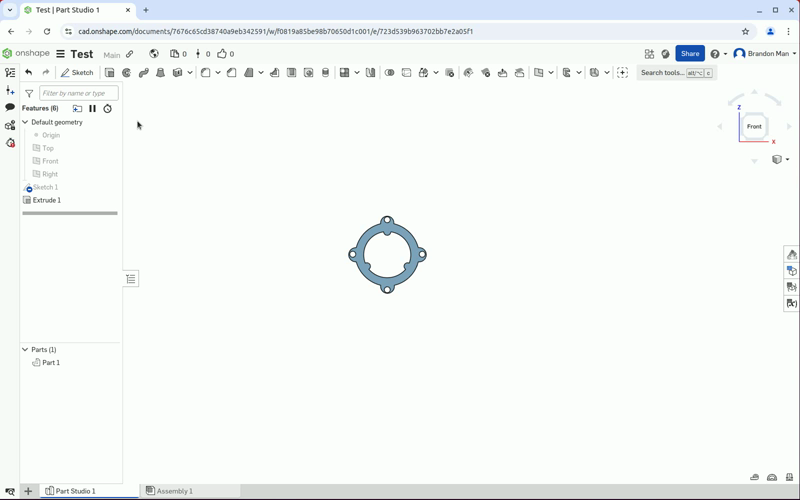
key(shift+h)
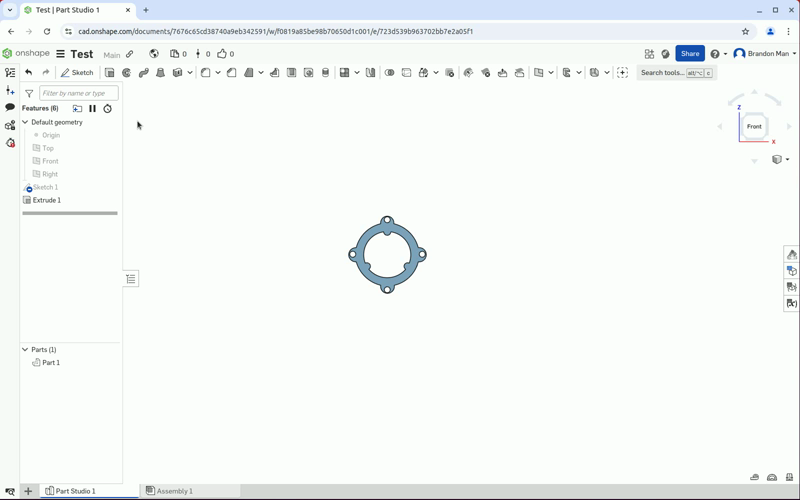
key(shift+h)
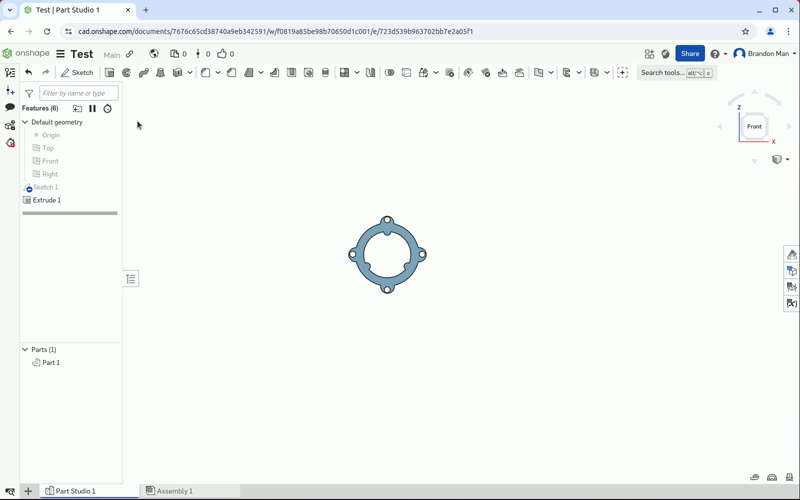
mouse_move(73, 189)
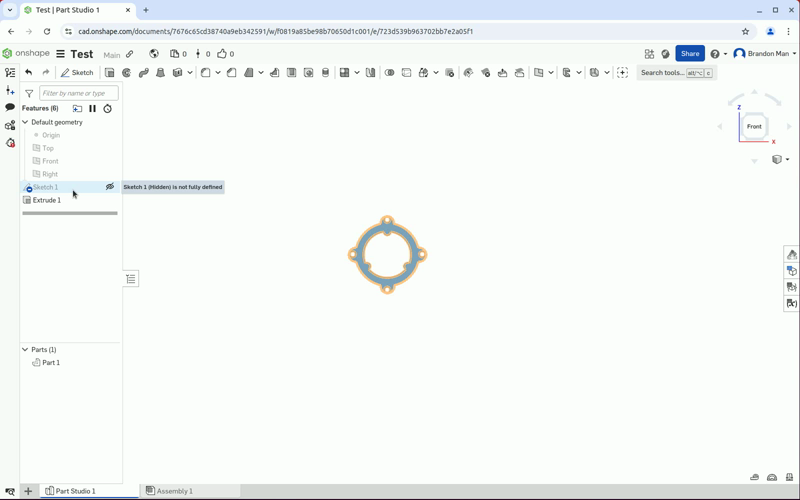
click(73, 189)
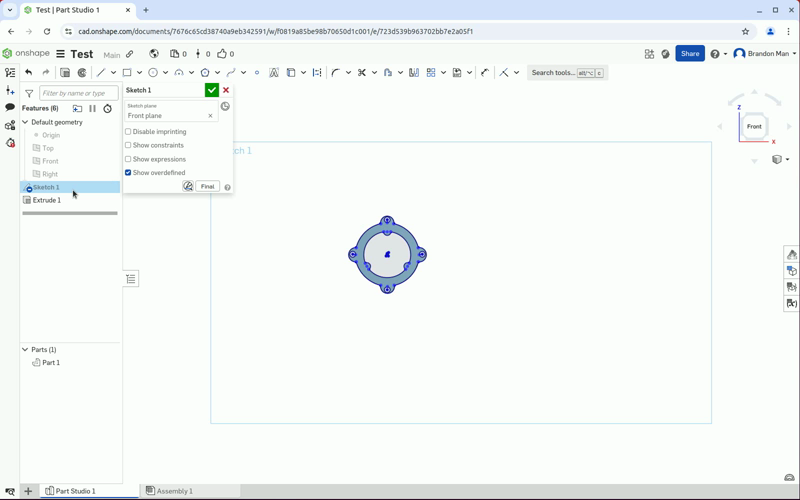
mouse_move(229, 92)
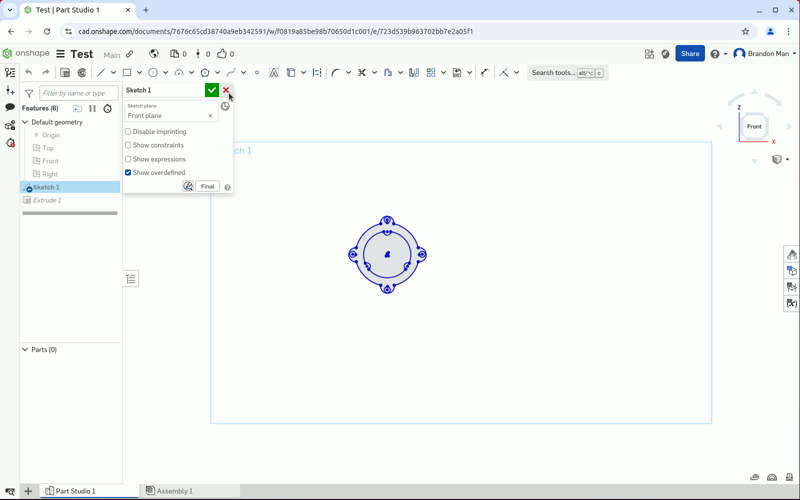
click(229, 92)
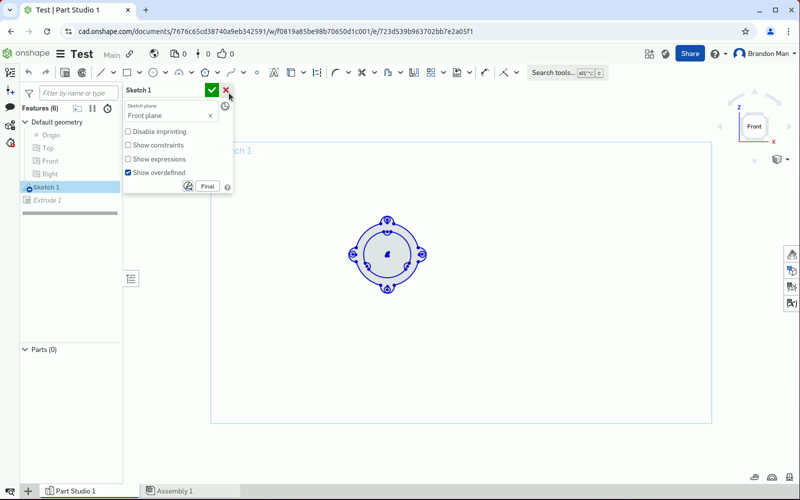
key(shift+s)
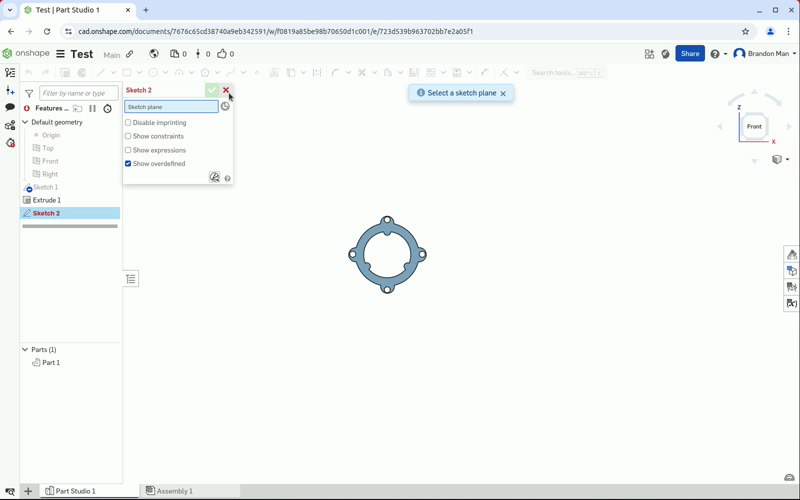
mouse_move(73, 163)
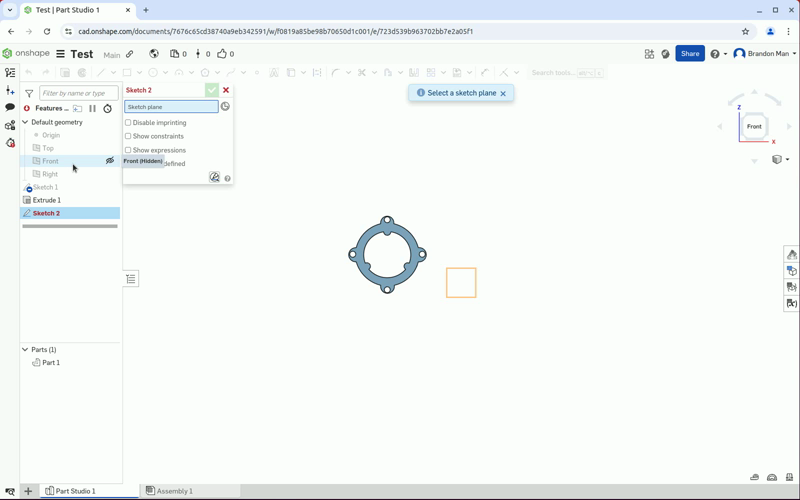
click(73, 163)
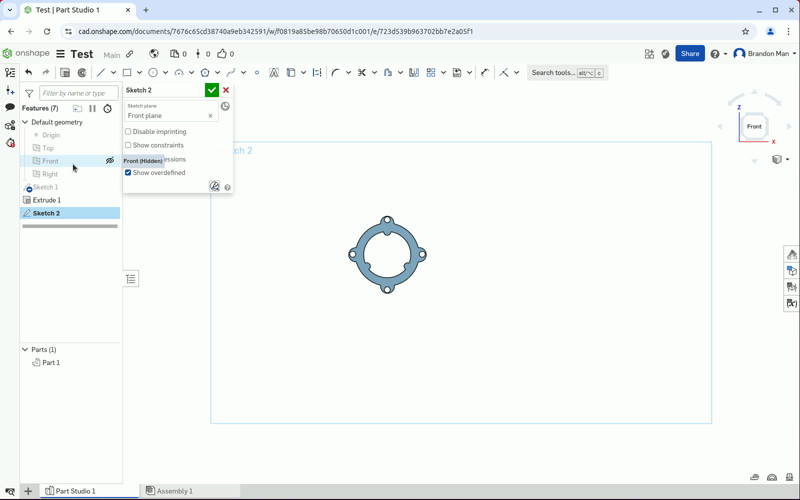
mouse_move(73, 352)
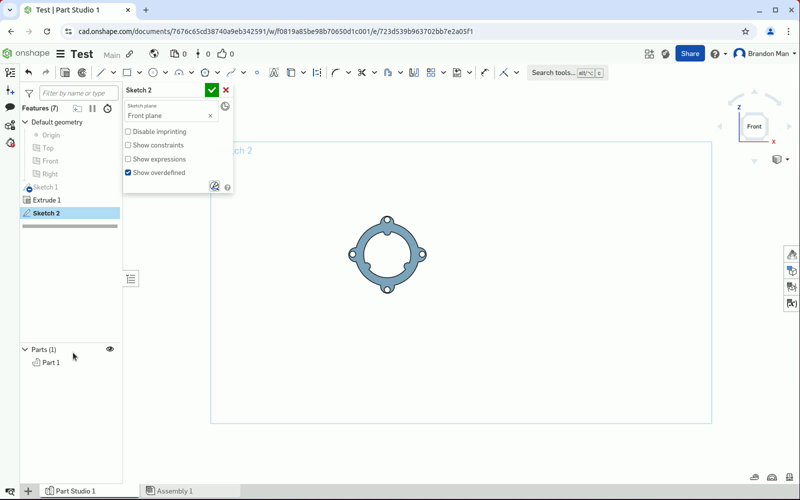
key(y)
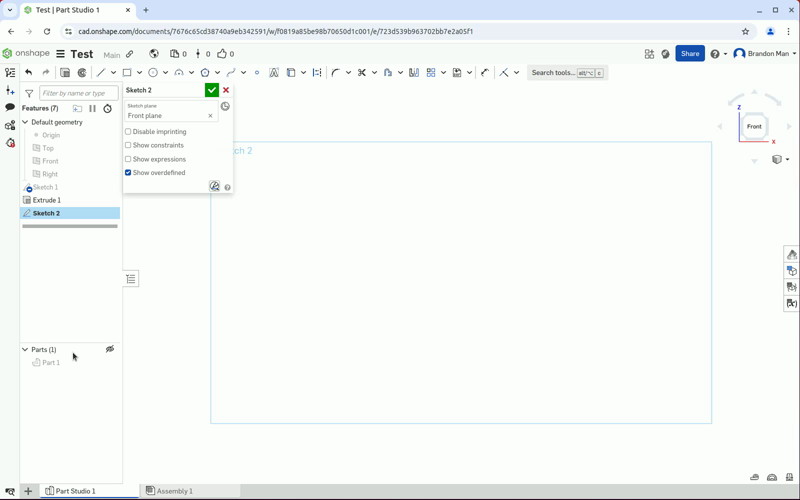
key(a)
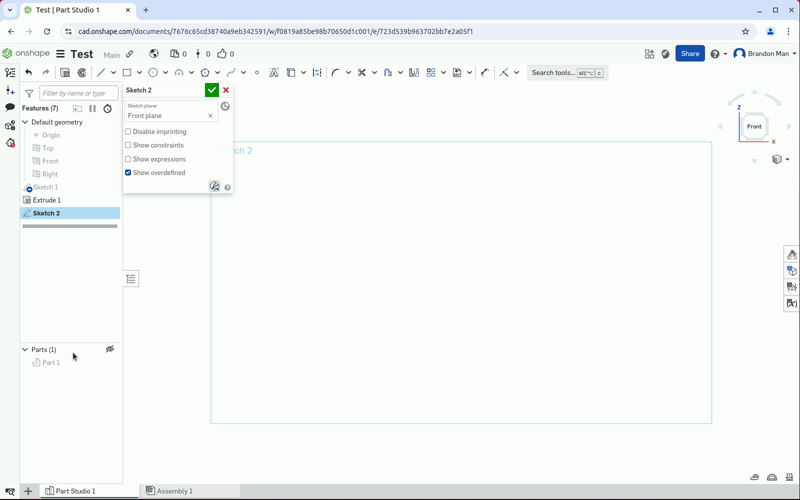
key_down(shift)
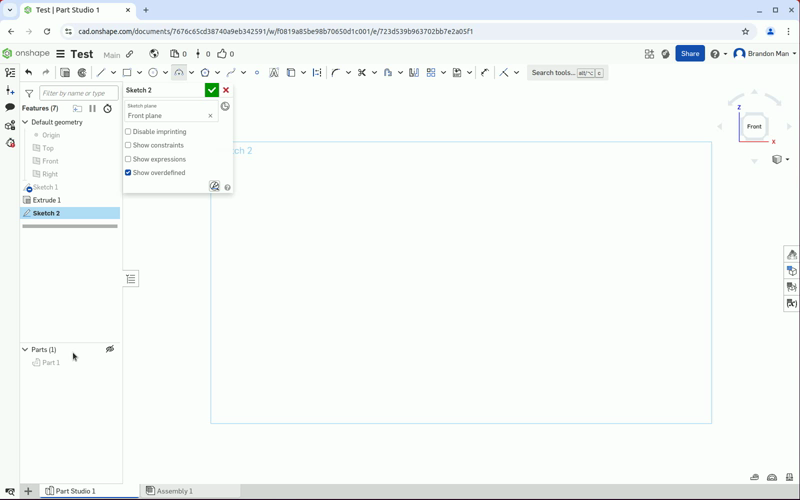
mouse_move(489, 245)
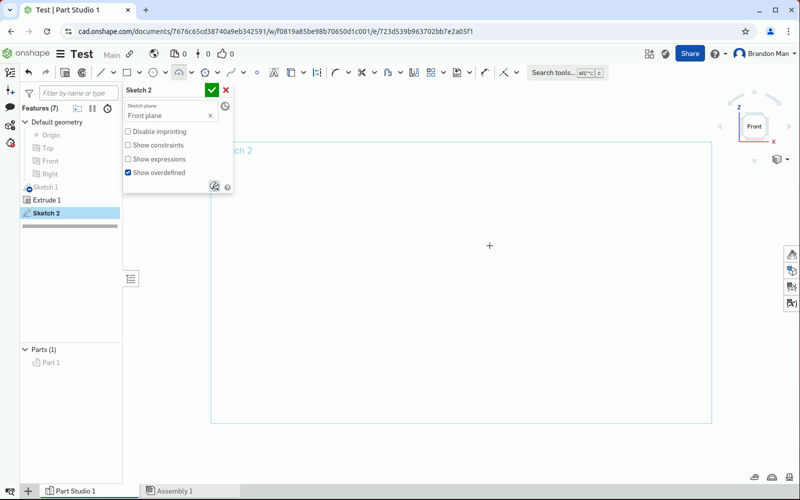
click(489, 245)
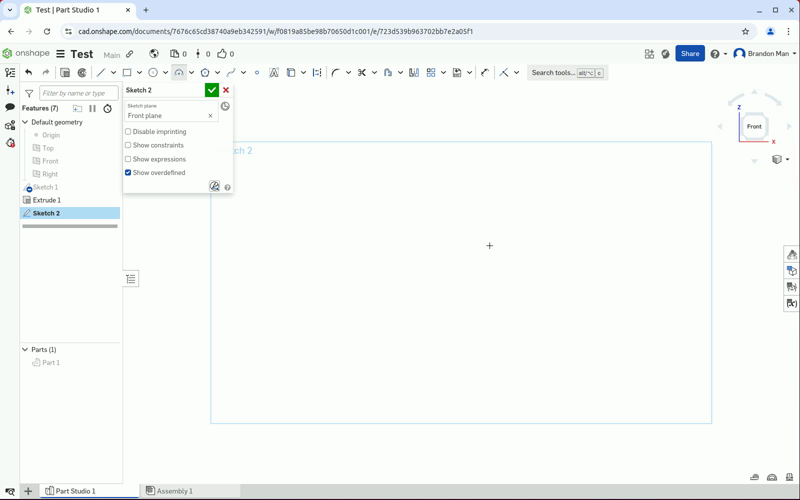
key_up(shift)
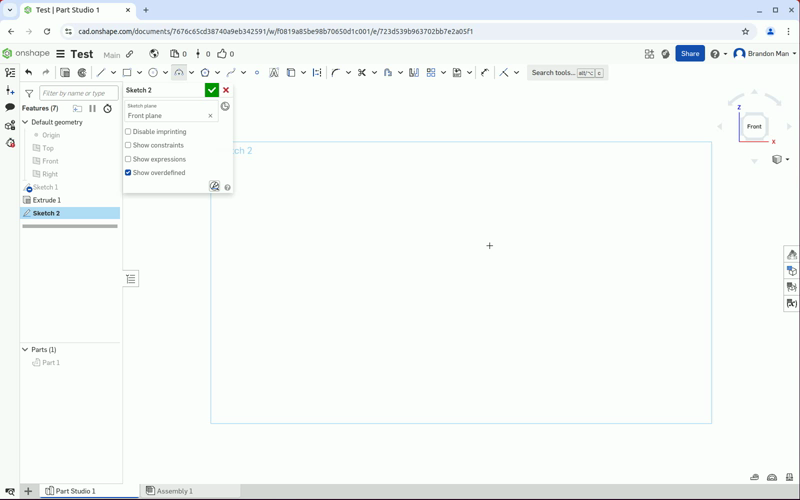
key_down(shift)
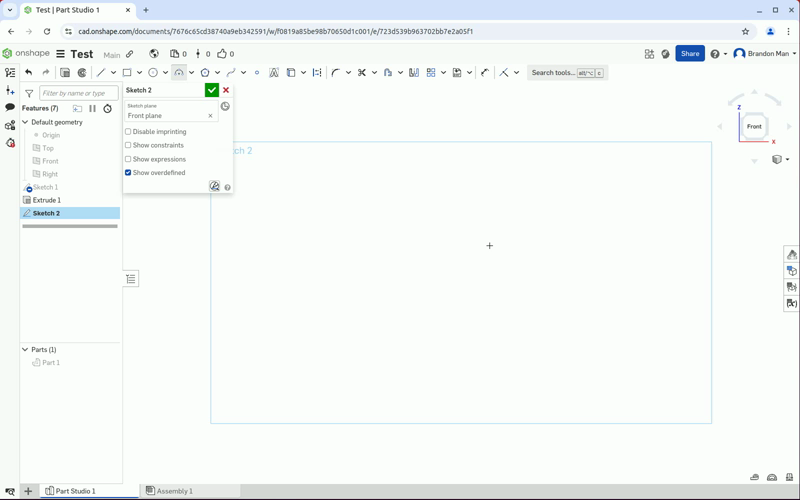
mouse_move(489, 231)
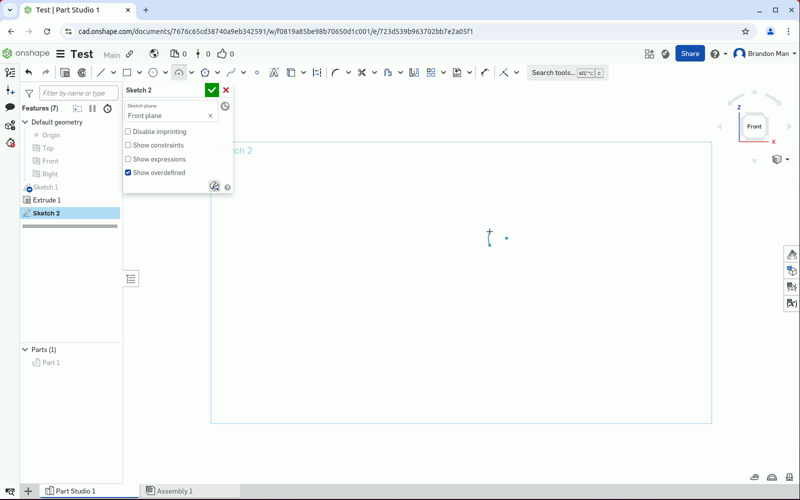
click(489, 231)
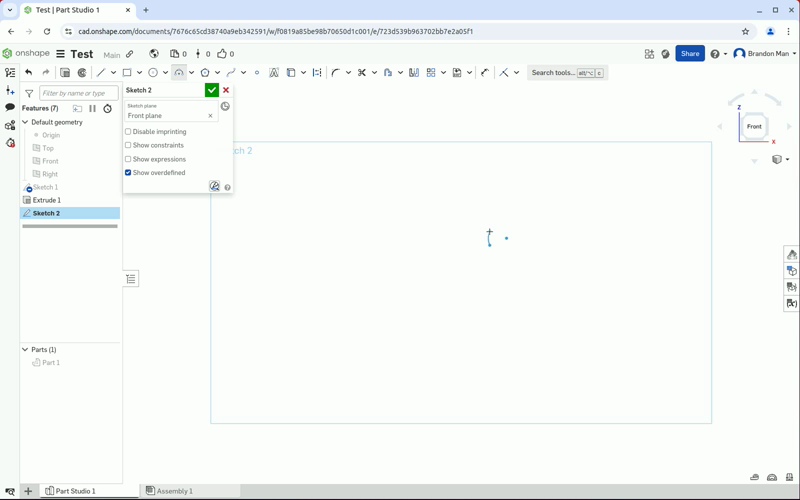
mouse_move(482, 238)
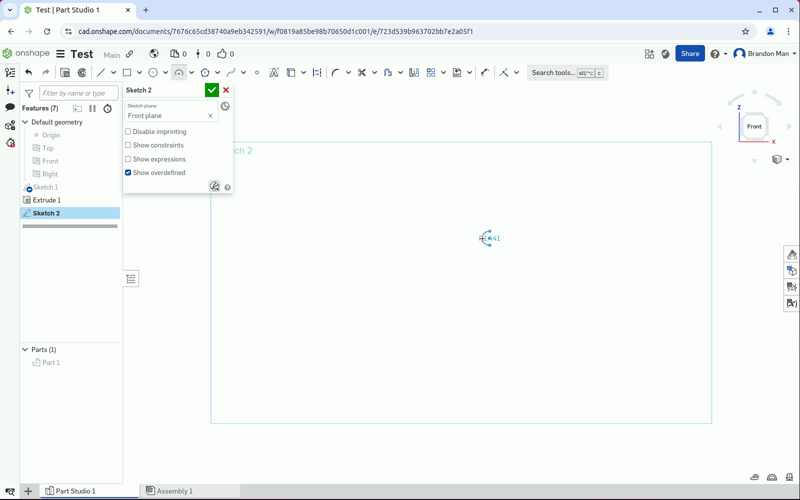
click(482, 238)
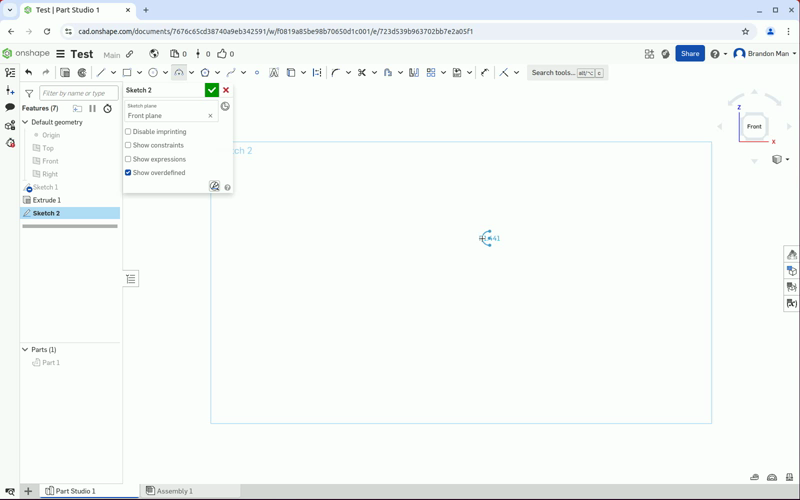
key_up(shift)
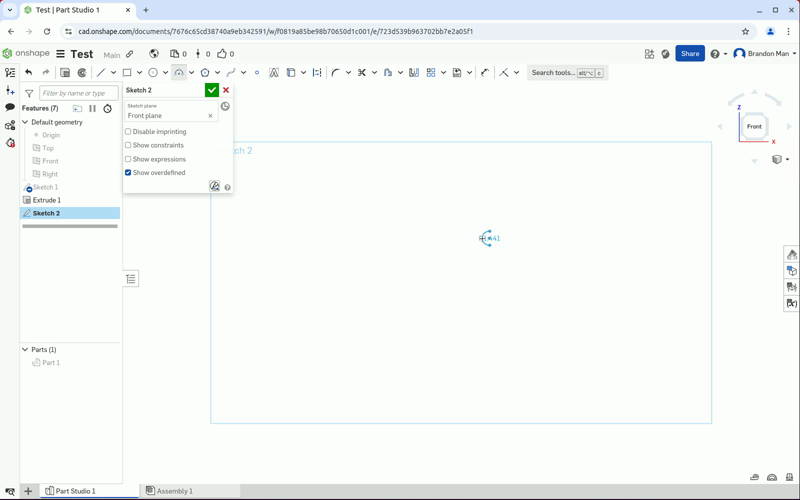
mouse_move(489, 231)
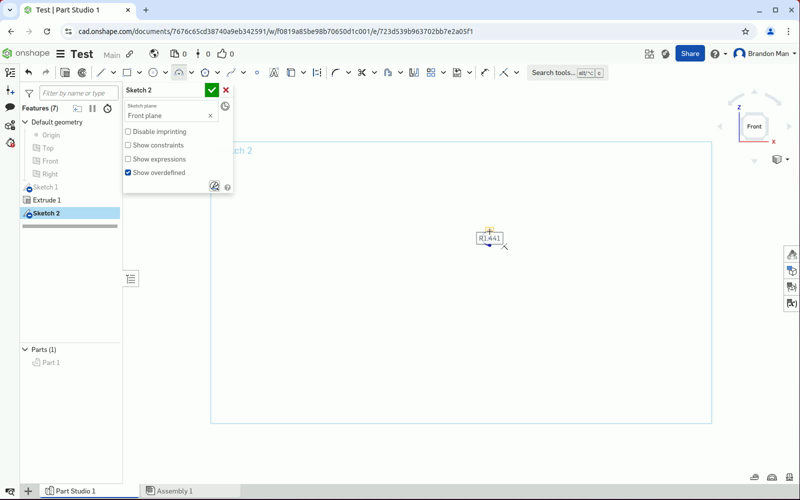
click(489, 231)
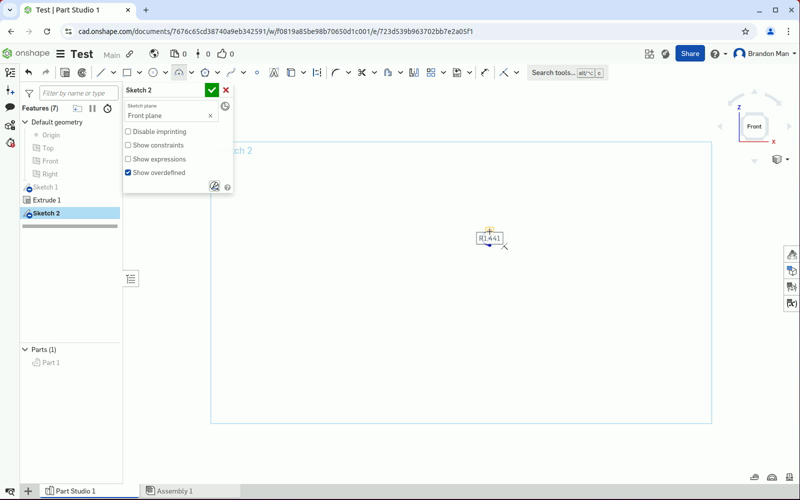
key_down(shift)
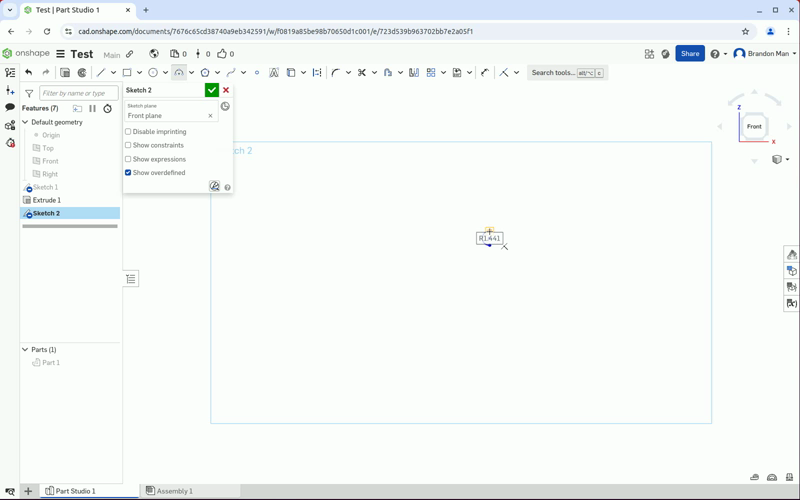
mouse_move(514, 207)
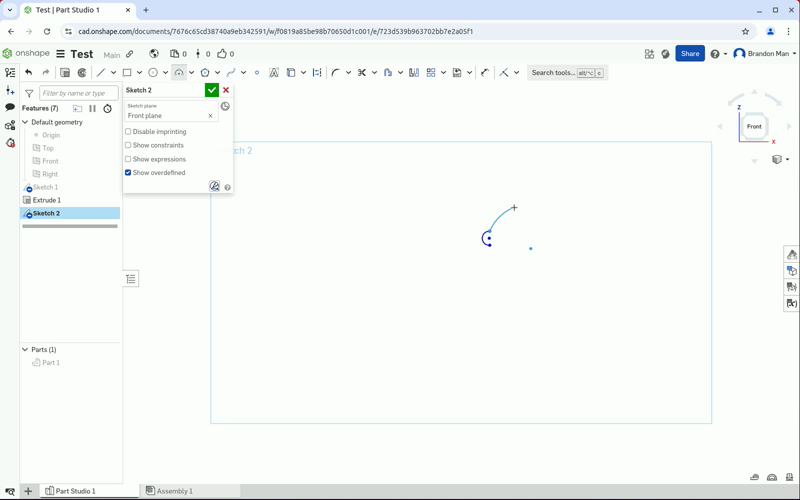
click(514, 207)
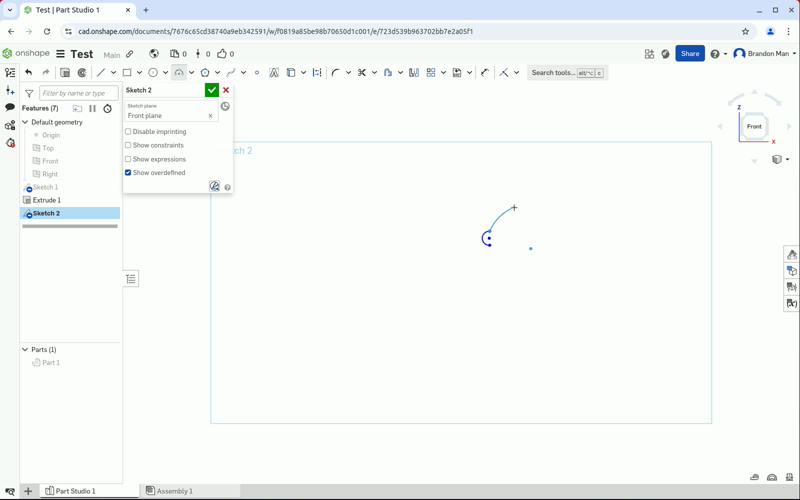
mouse_move(498, 215)
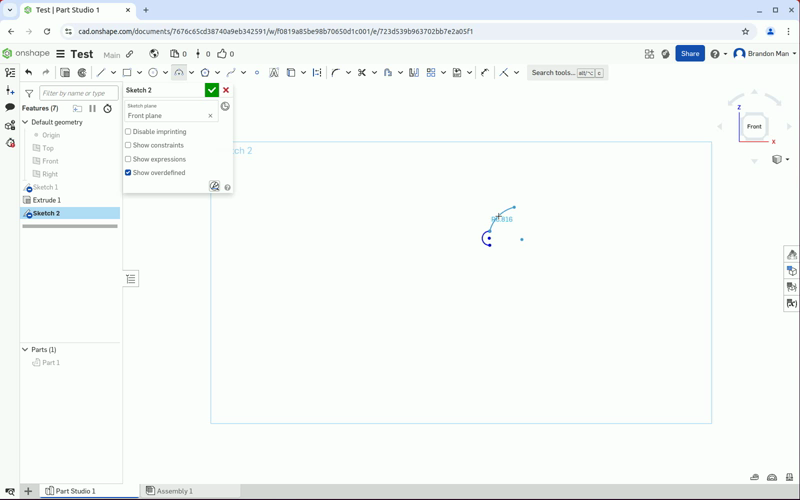
click(498, 215)
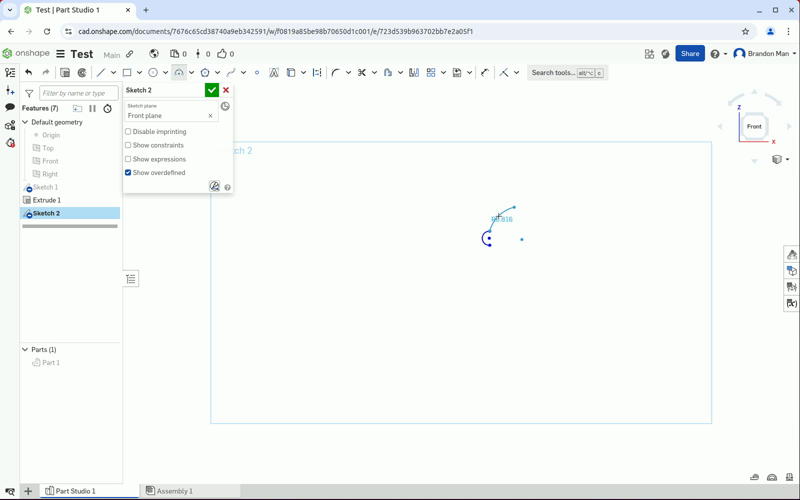
key_up(shift)
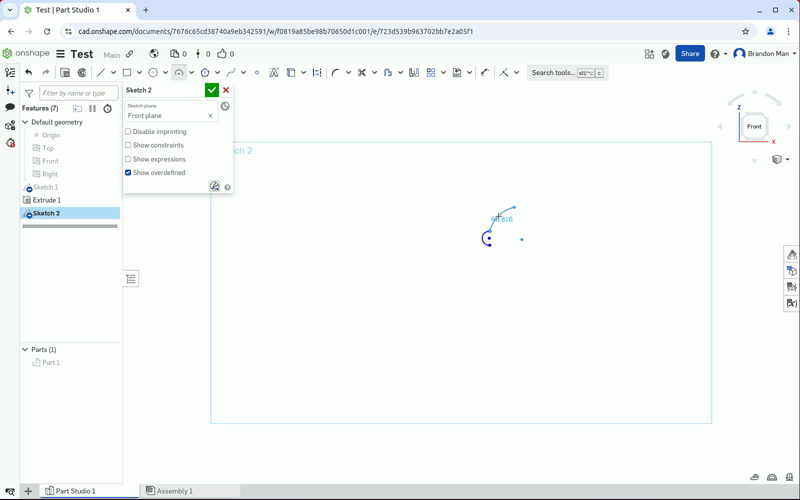
mouse_move(514, 207)
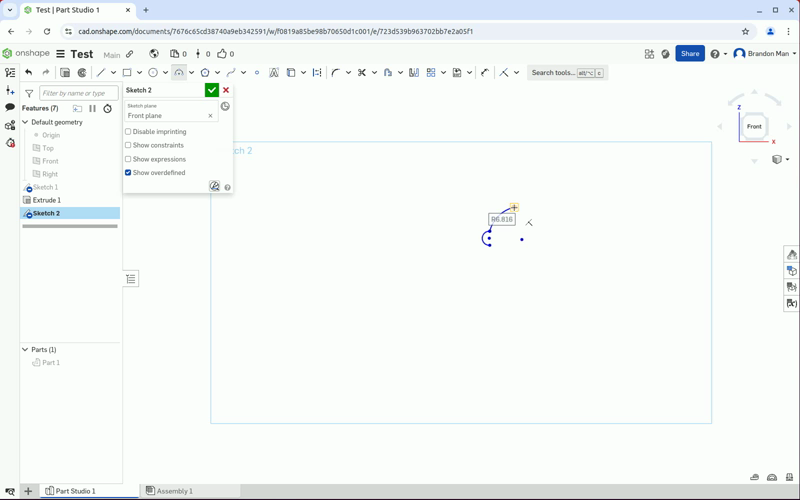
click(514, 207)
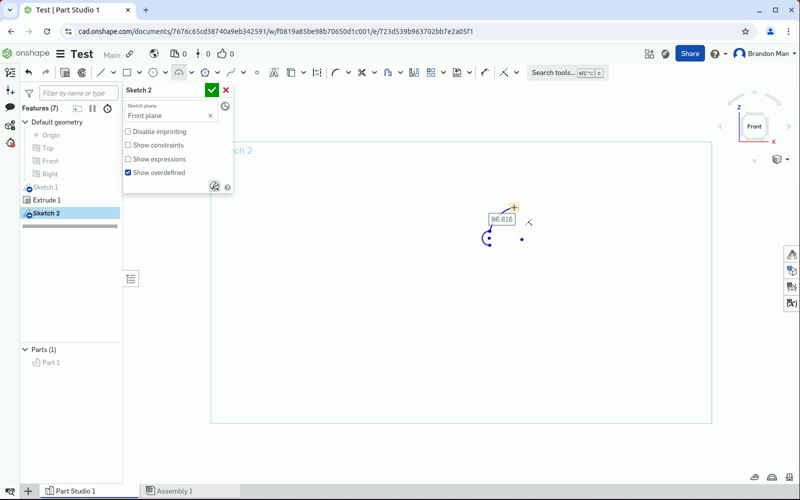
key_down(shift)
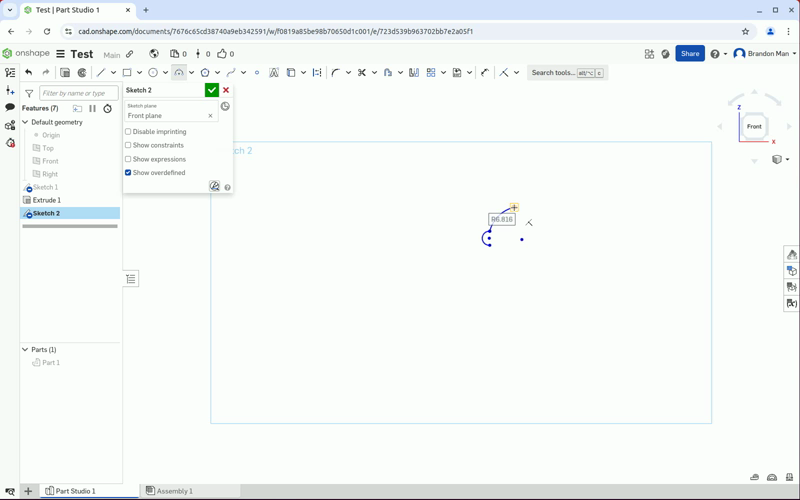
mouse_move(527, 207)
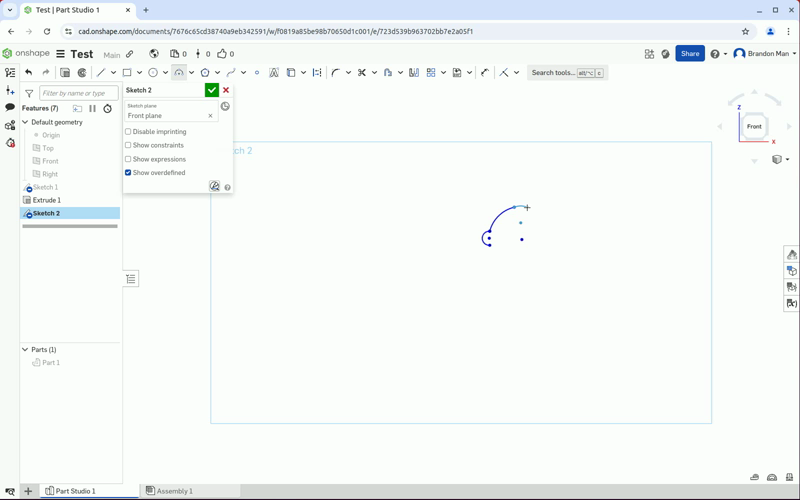
click(527, 207)
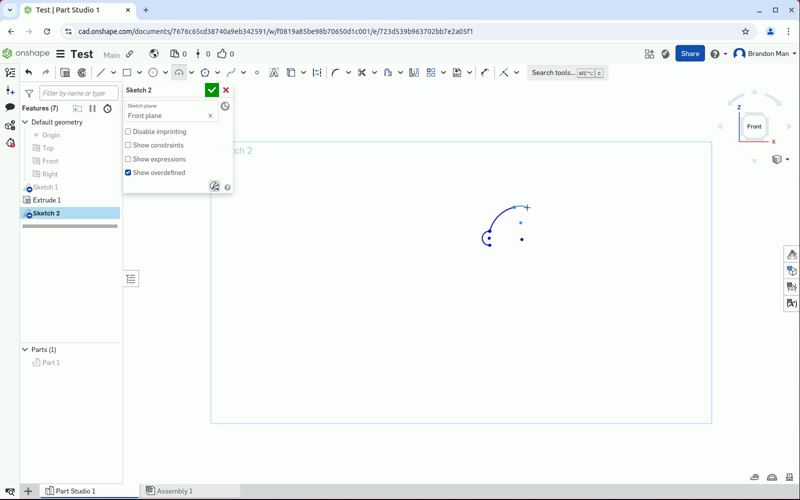
mouse_move(520, 199)
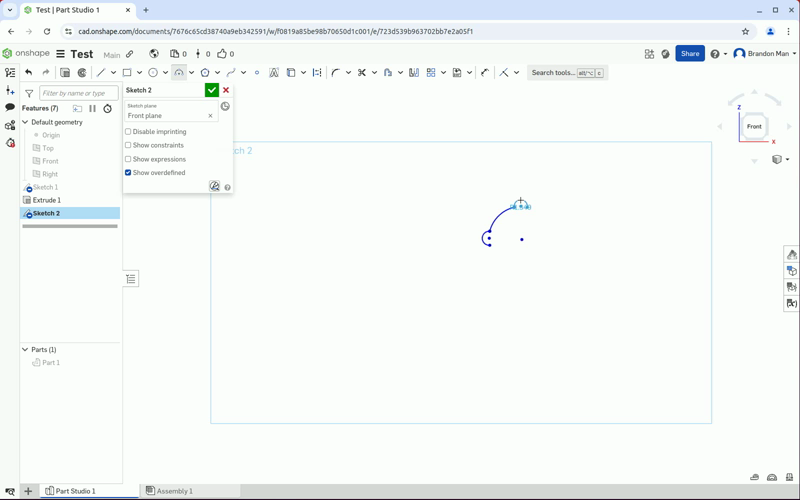
click(520, 199)
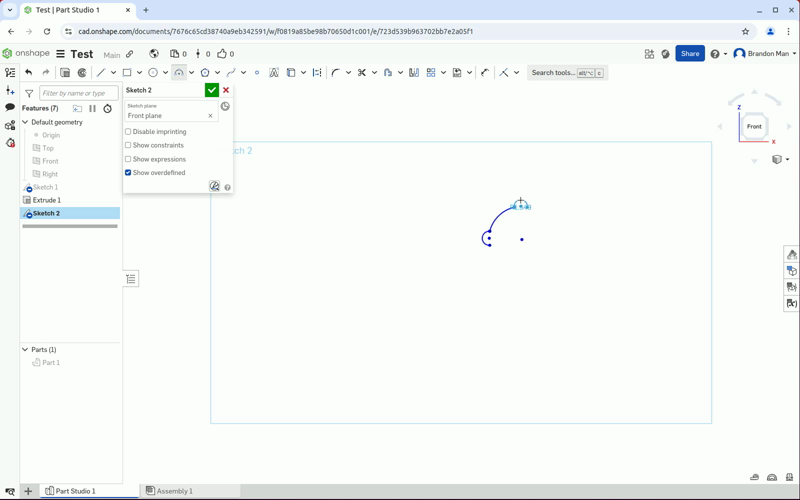
key_up(shift)
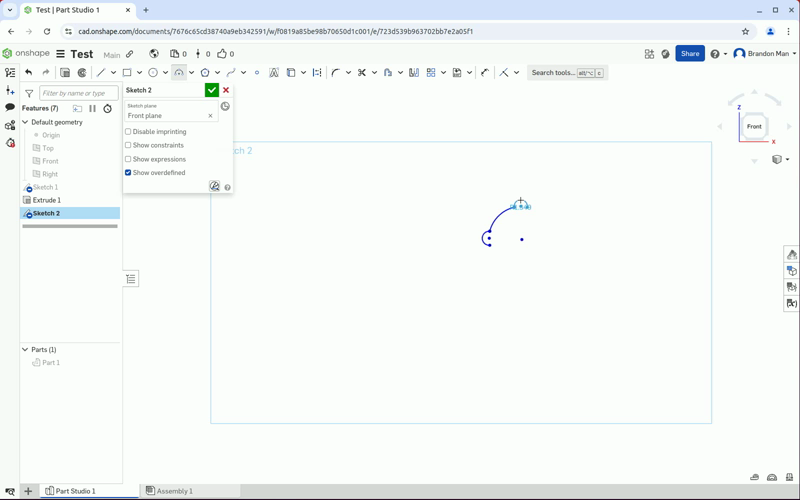
mouse_move(527, 207)
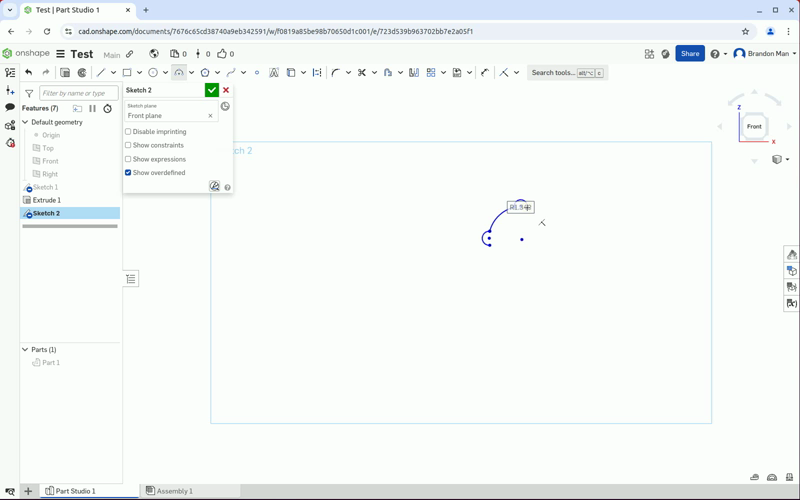
click(527, 207)
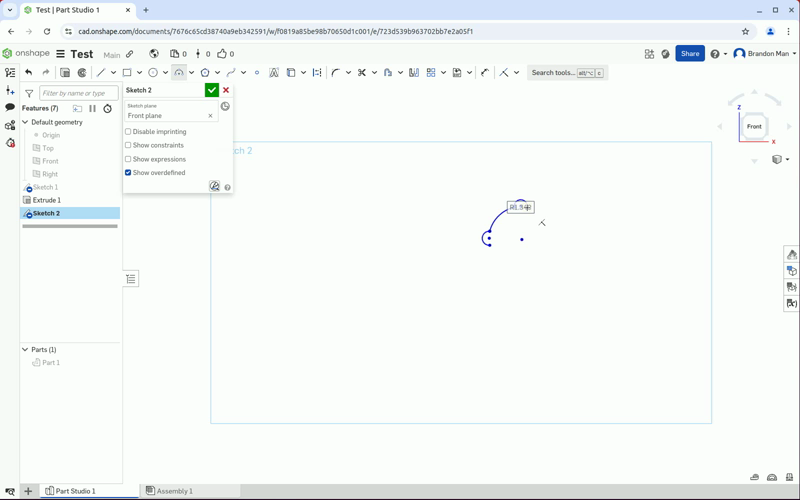
key_down(shift)
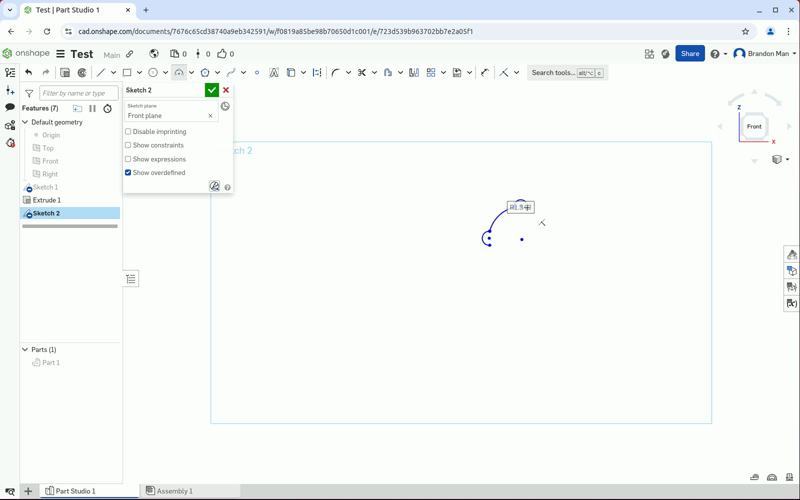
mouse_move(551, 231)
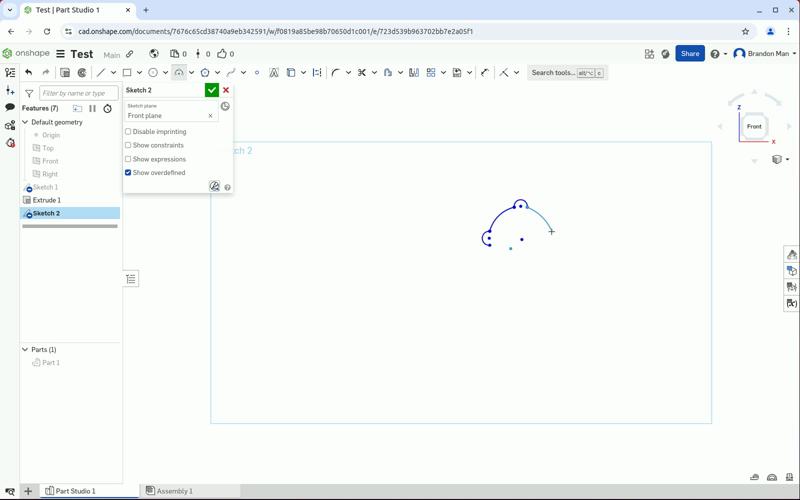
click(551, 231)
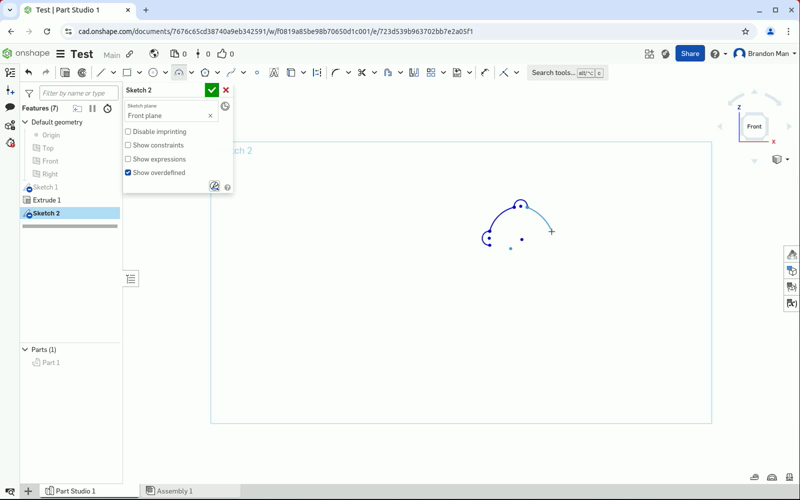
mouse_move(543, 215)
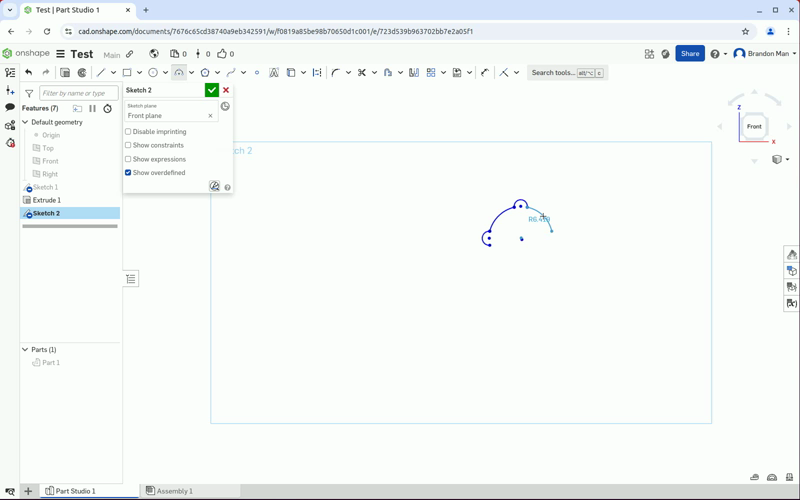
click(543, 215)
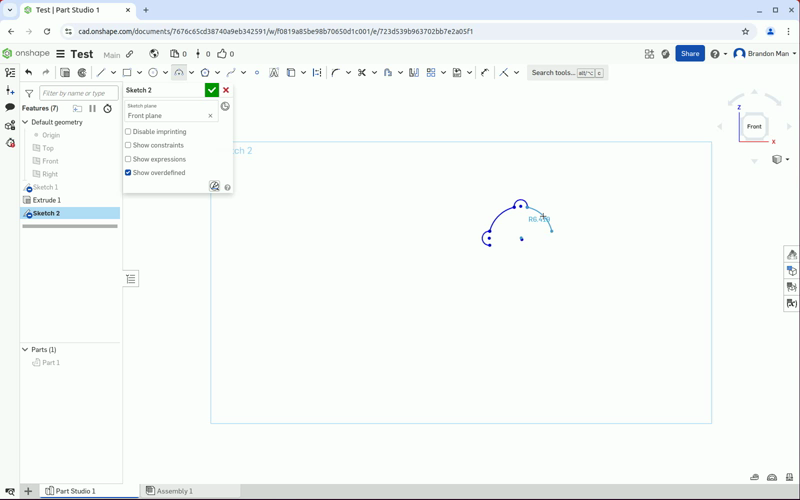
key_up(shift)
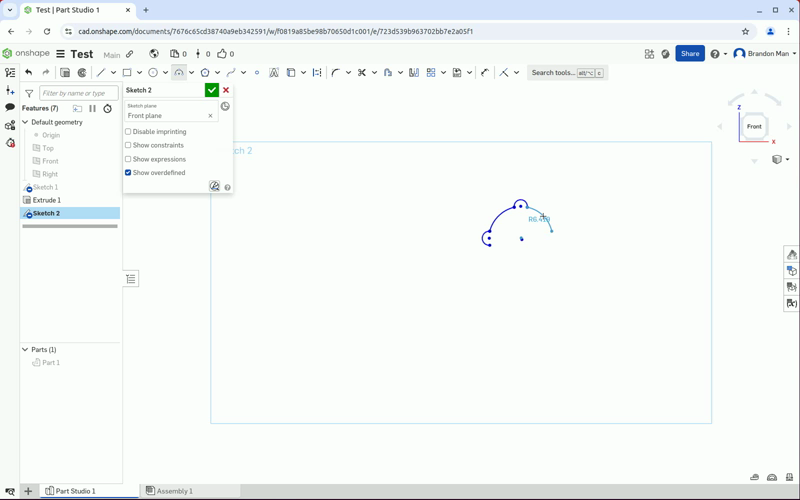
mouse_move(551, 231)
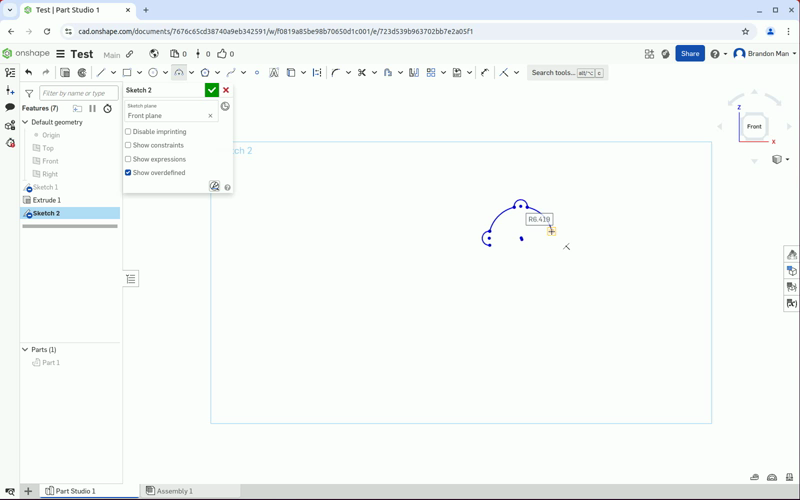
click(551, 231)
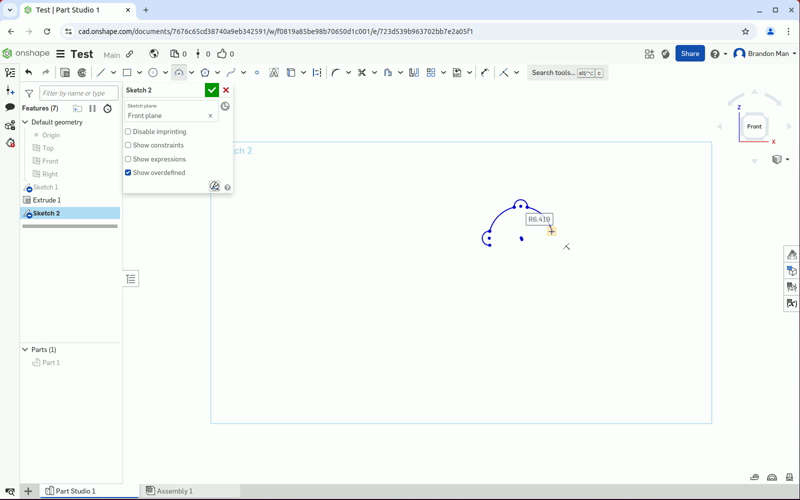
key_down(shift)
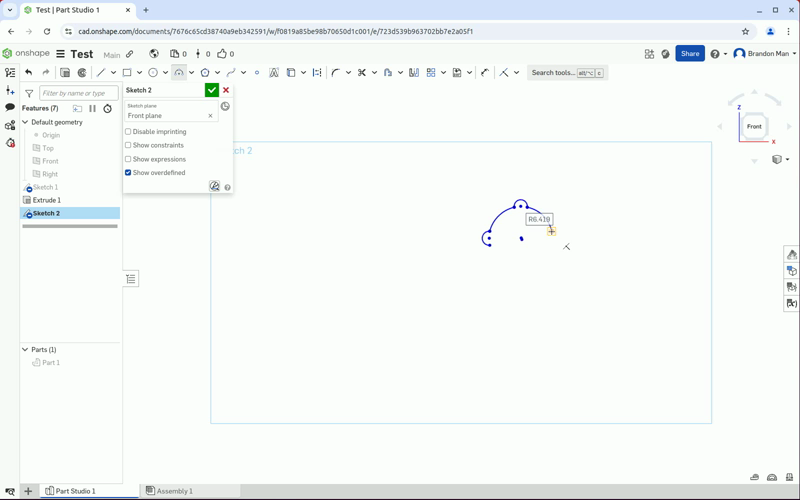
mouse_move(551, 245)
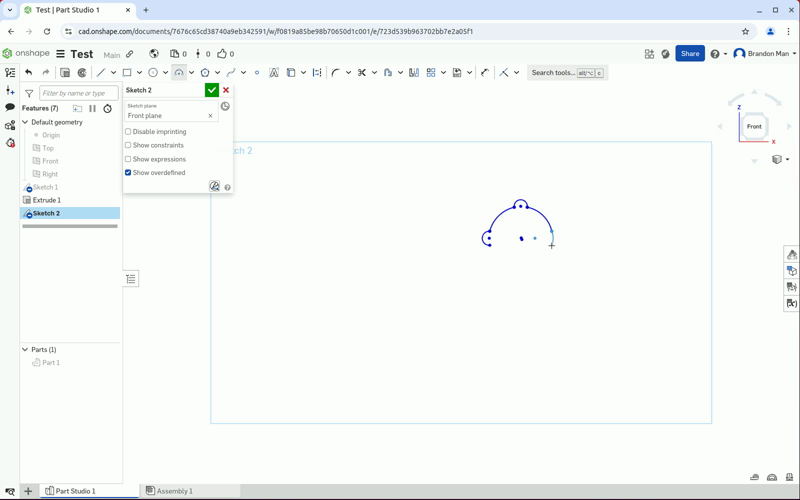
click(551, 245)
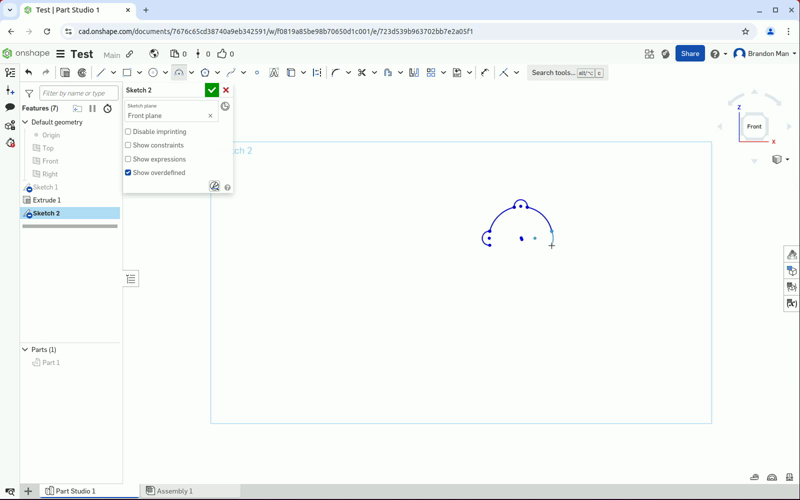
mouse_move(559, 238)
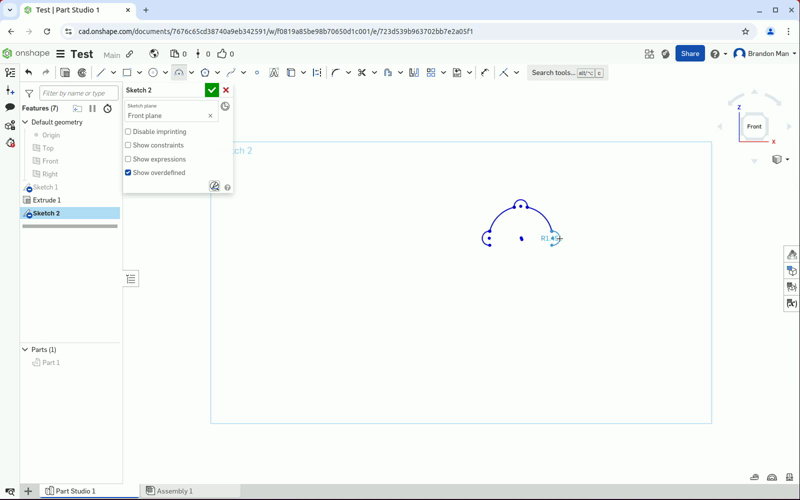
click(559, 238)
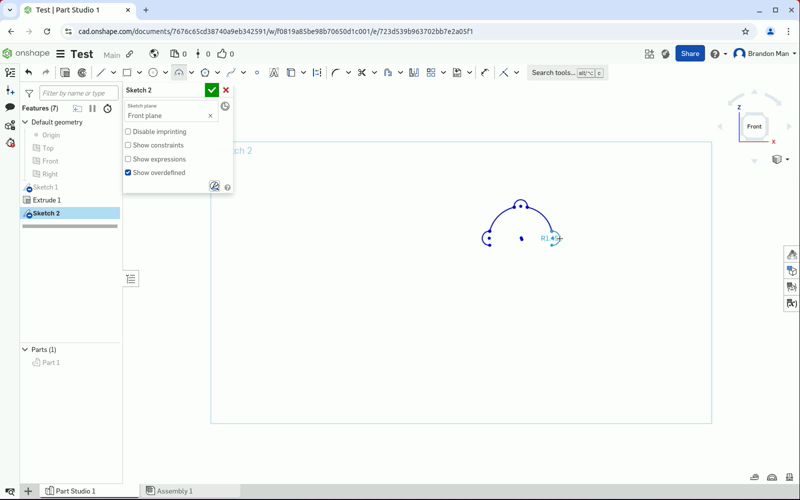
key_up(shift)
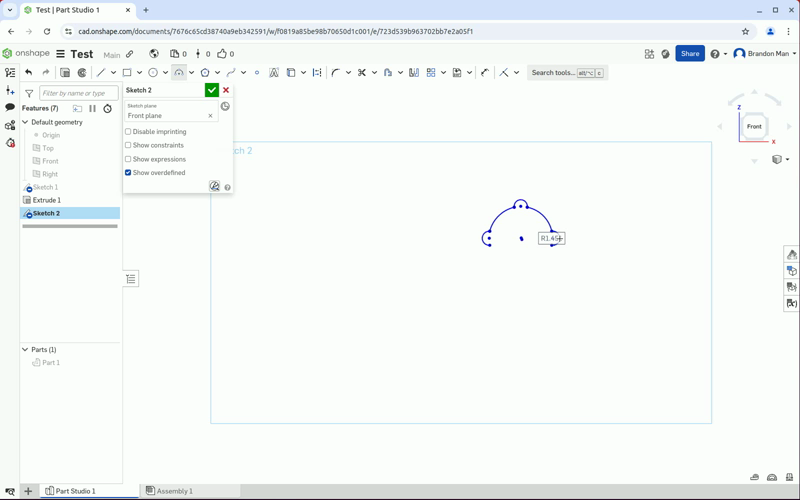
mouse_move(551, 245)
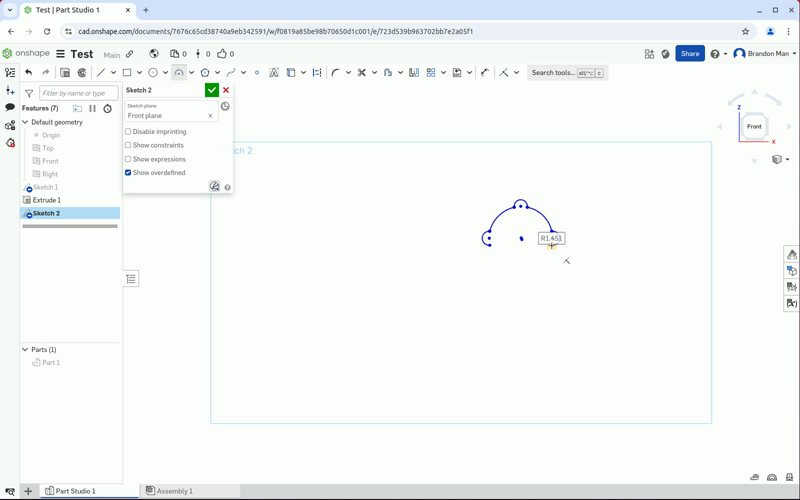
click(551, 245)
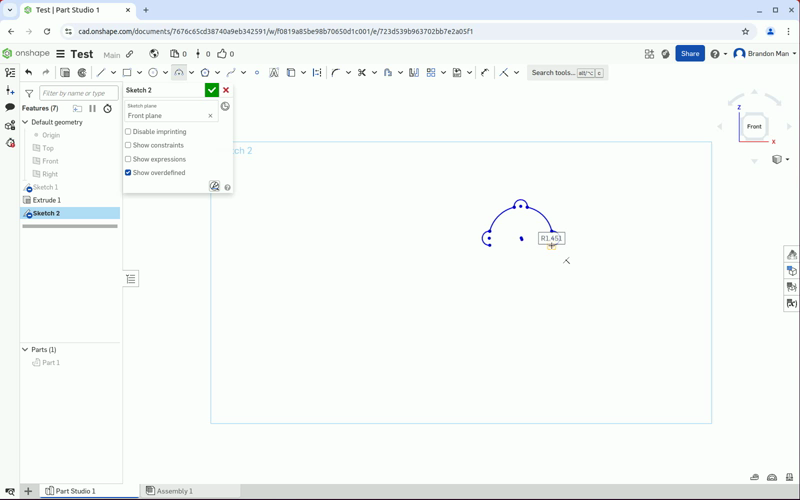
key_down(shift)
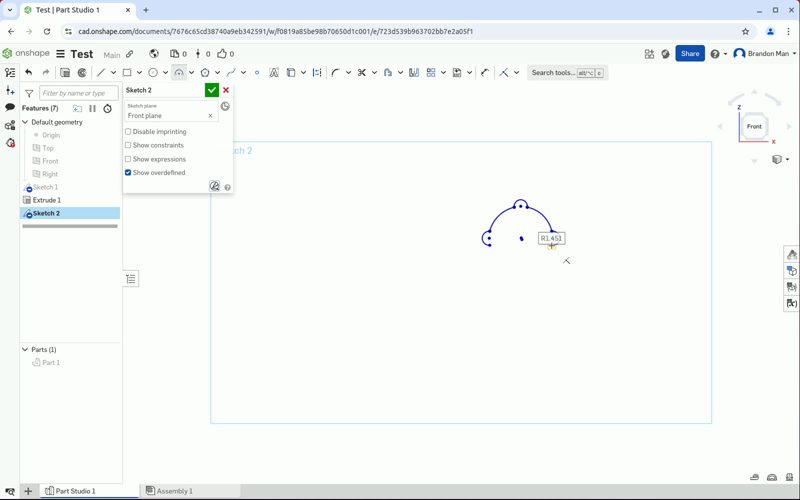
mouse_move(528, 268)
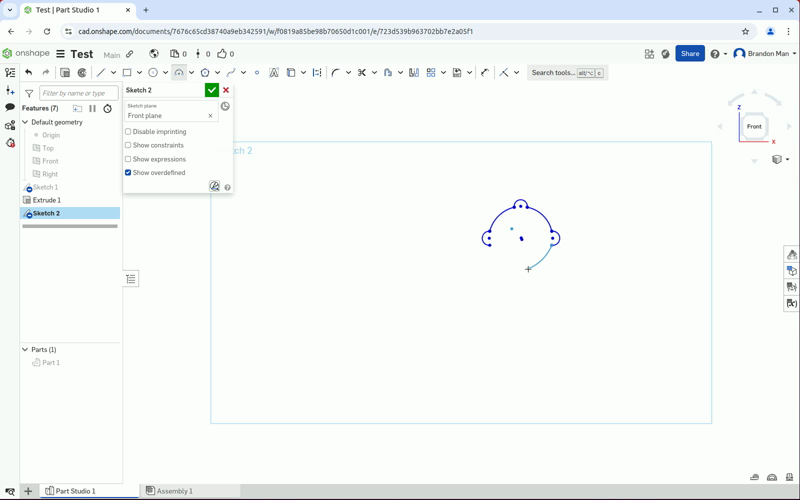
click(528, 268)
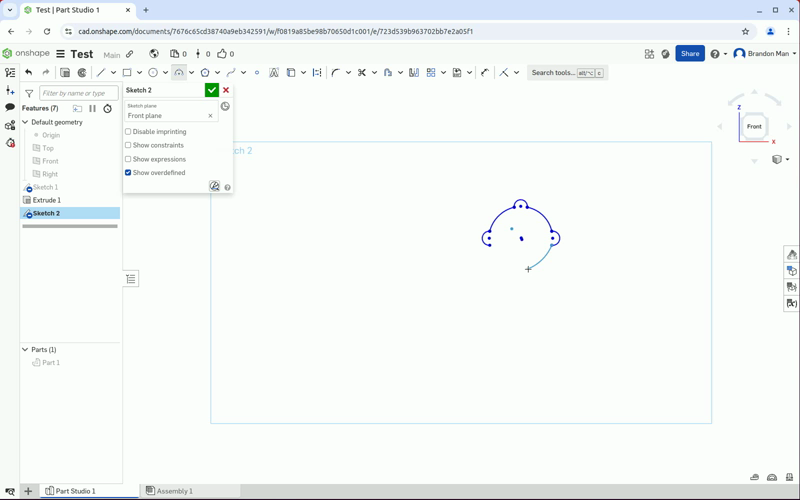
mouse_move(543, 260)
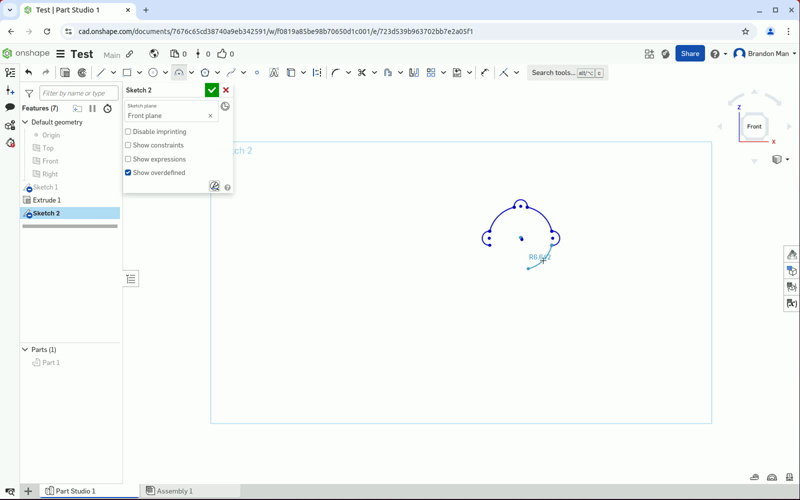
click(543, 260)
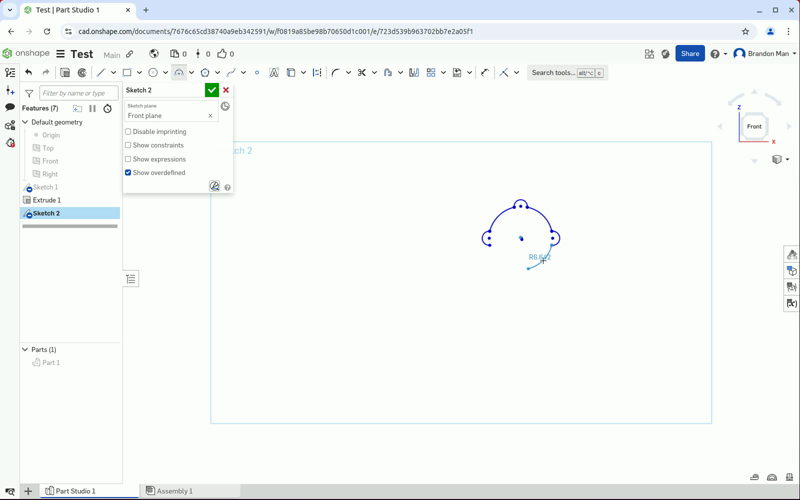
key_up(shift)
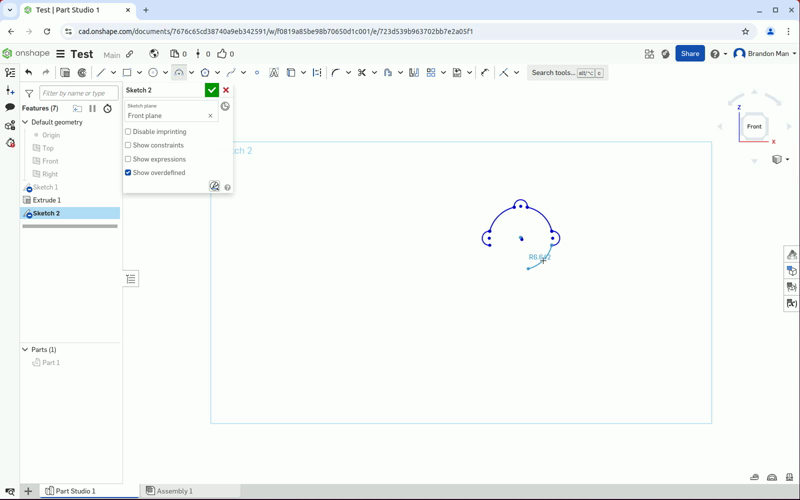
mouse_move(528, 268)
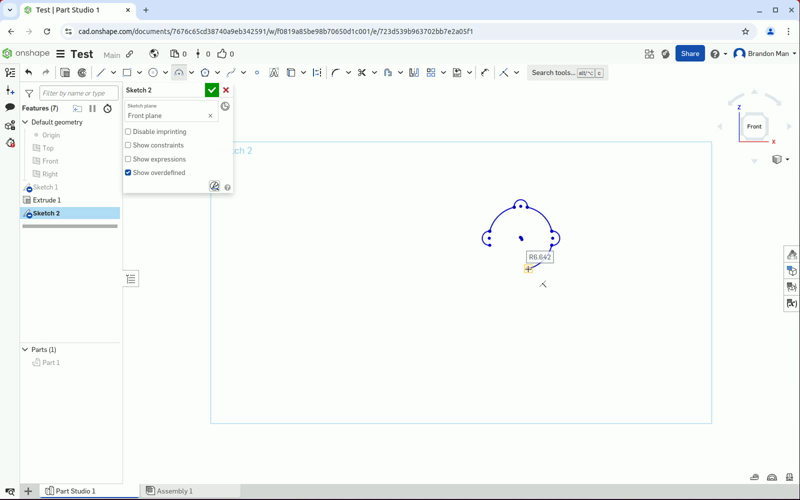
click(528, 268)
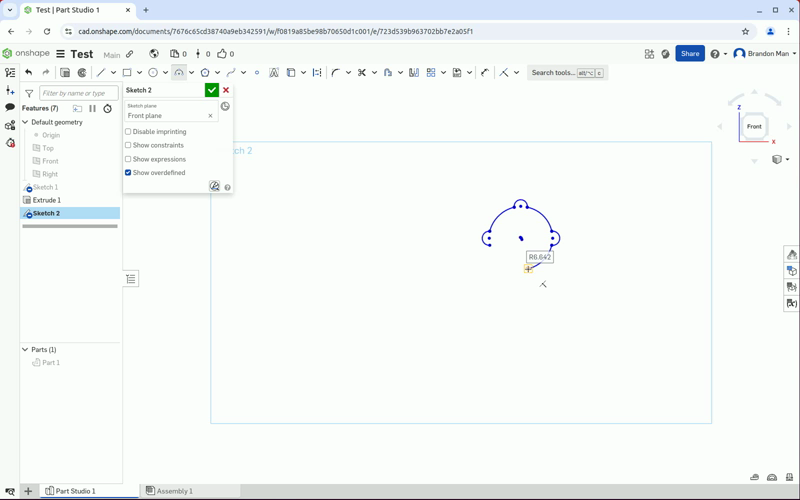
key_down(shift)
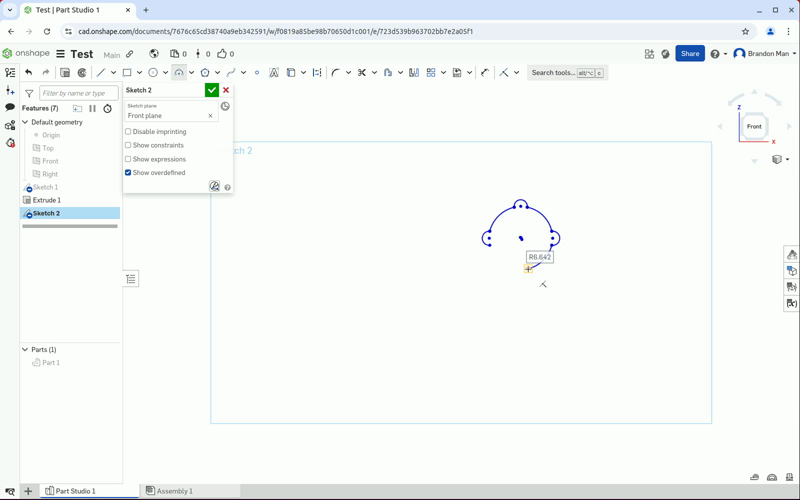
mouse_move(514, 268)
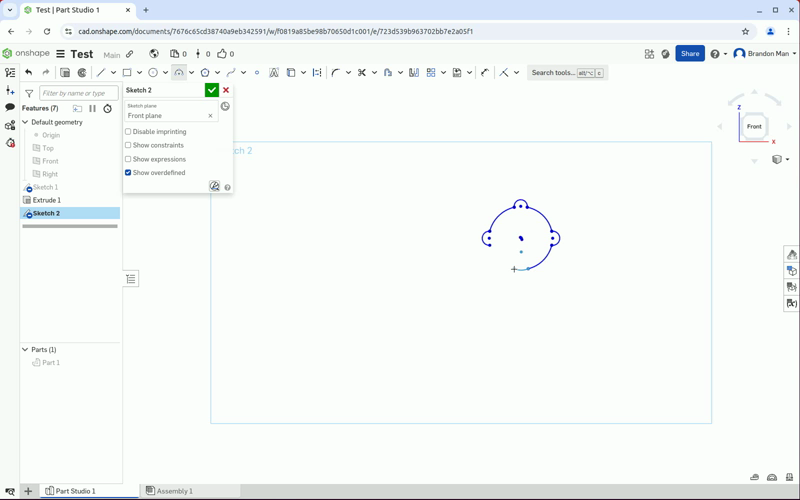
click(514, 268)
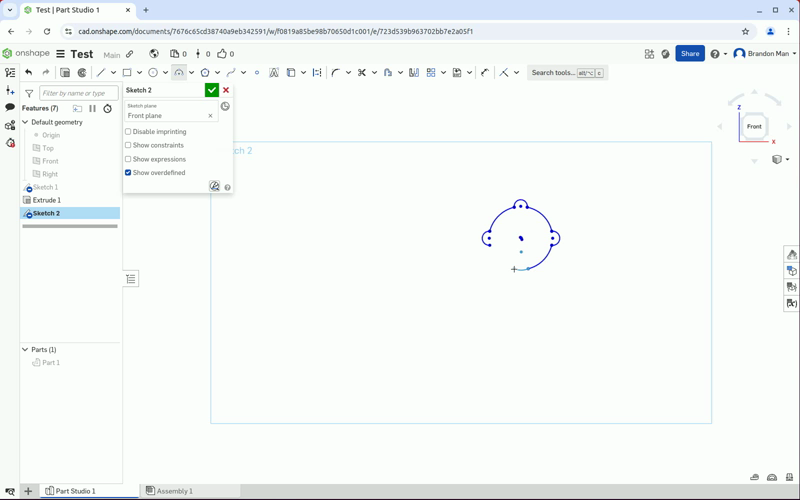
mouse_move(521, 276)
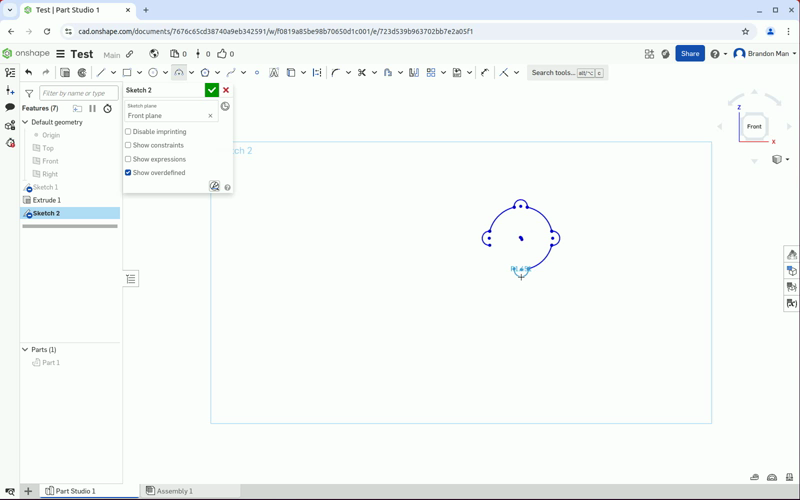
click(521, 276)
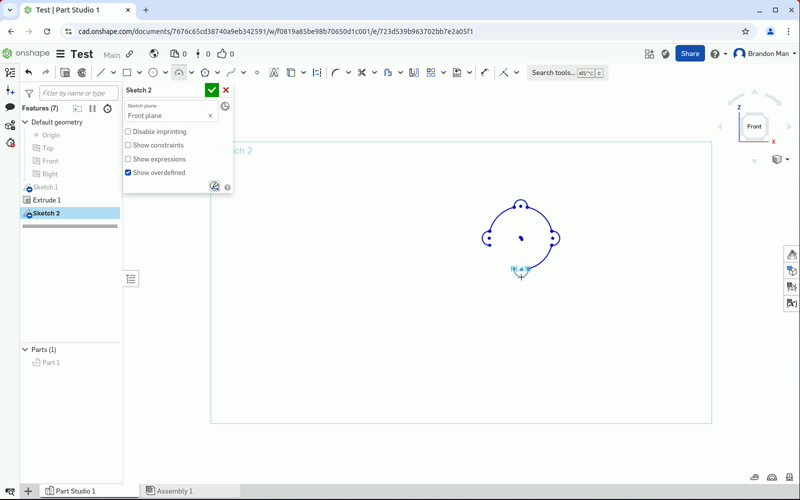
key_up(shift)
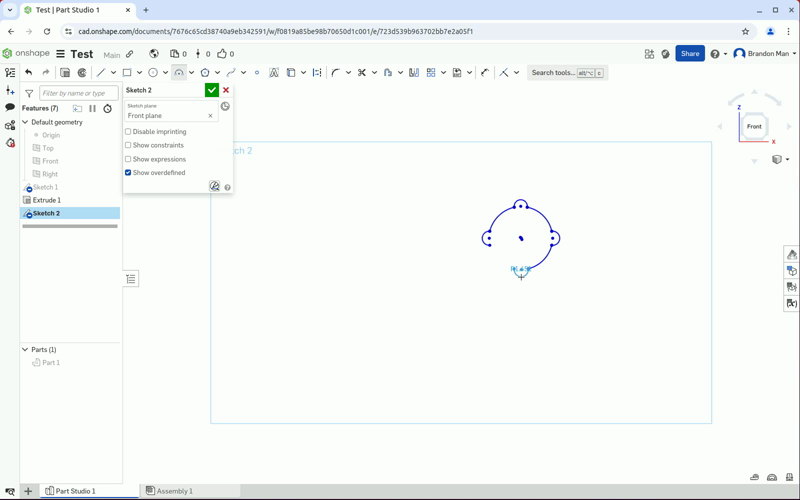
mouse_move(514, 268)
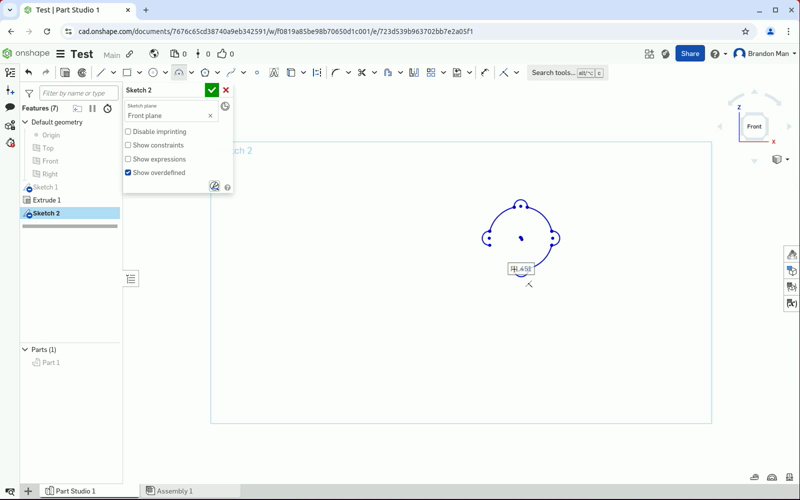
click(514, 268)
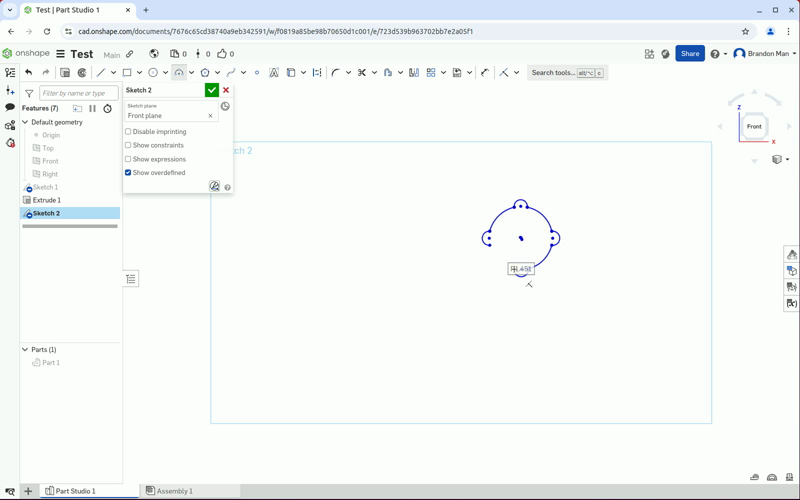
mouse_move(489, 245)
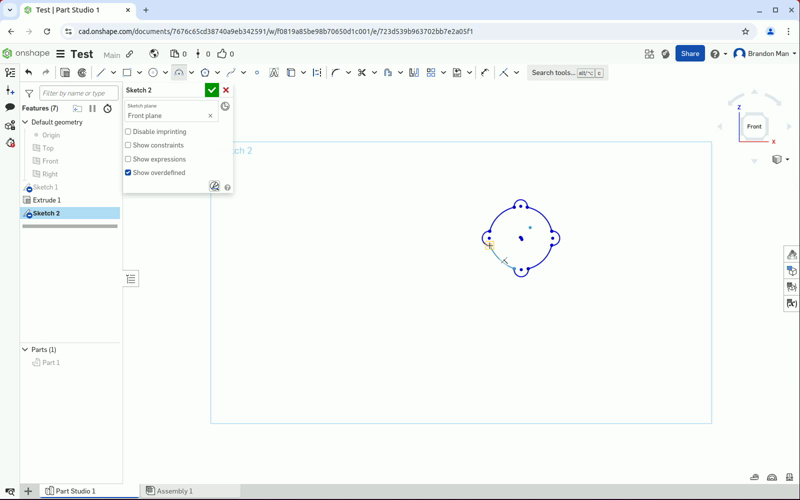
click(489, 245)
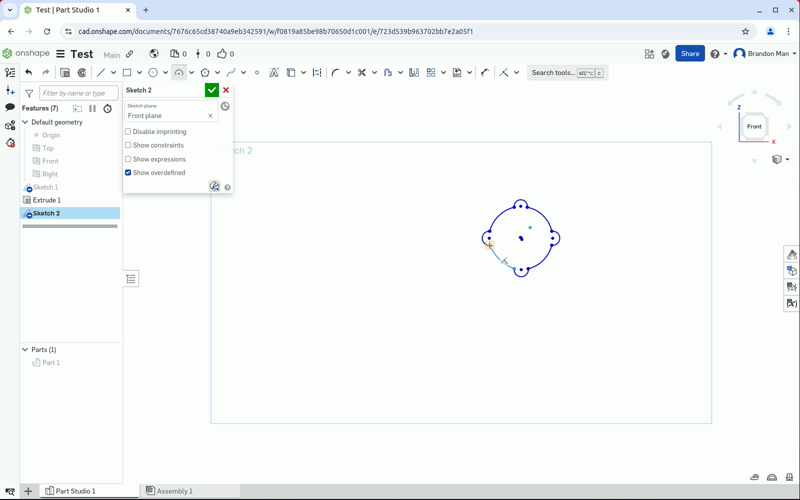
key_down(shift)
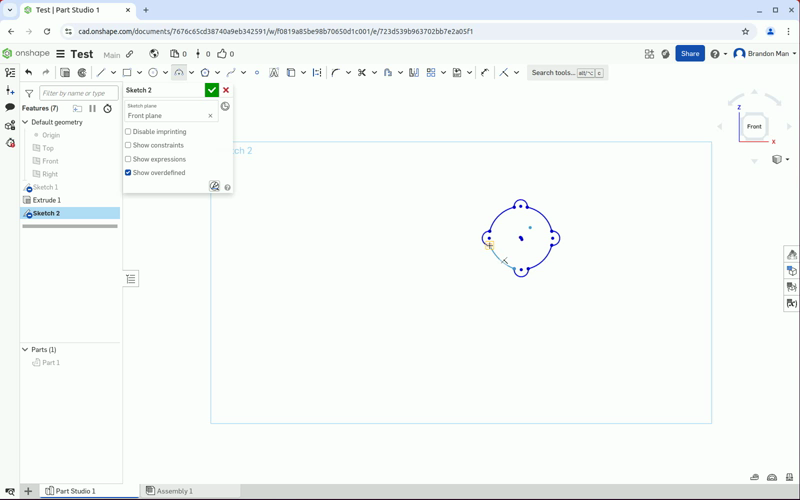
mouse_move(498, 260)
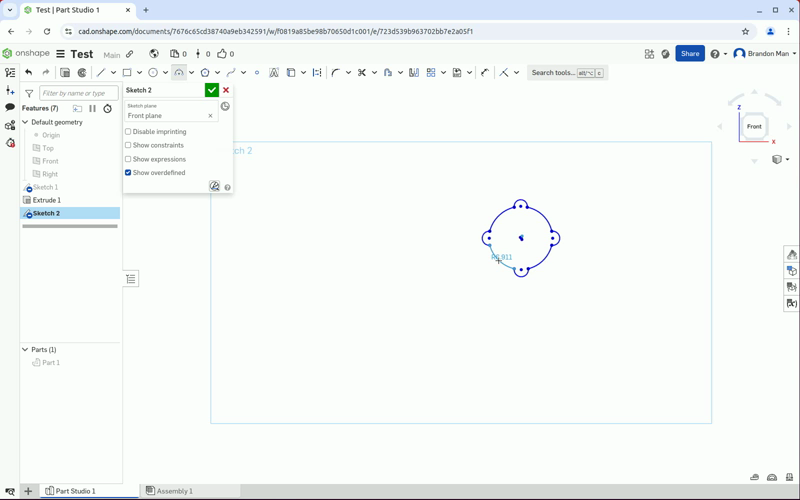
click(498, 260)
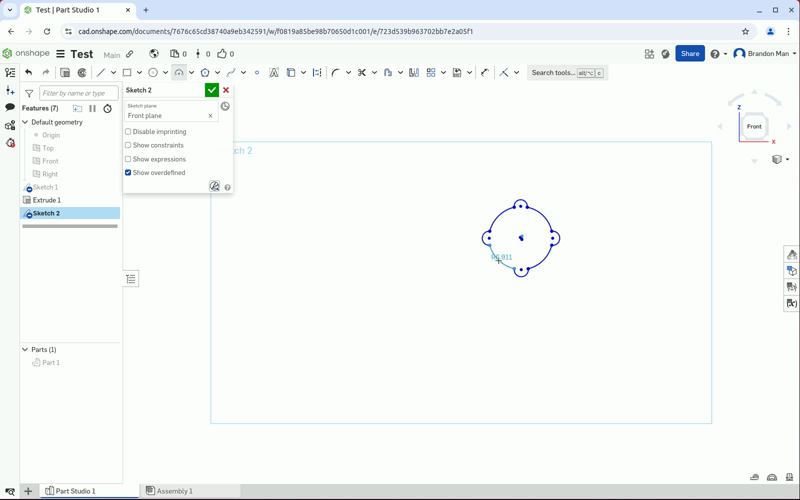
key_up(shift)
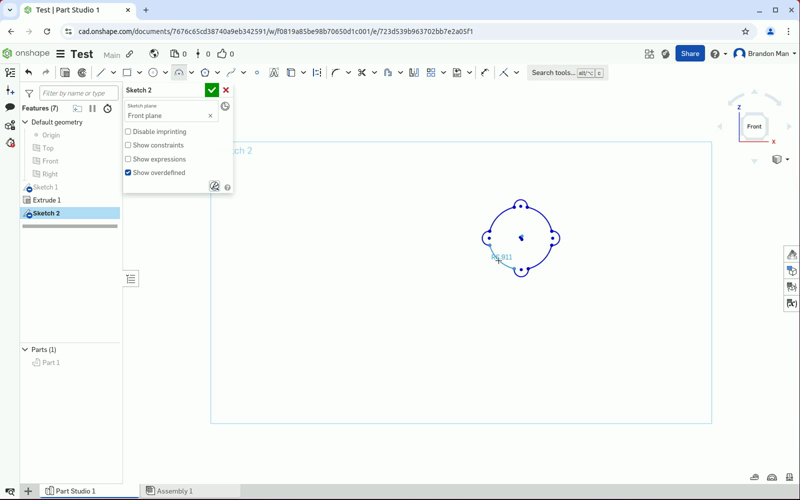
key(esc)
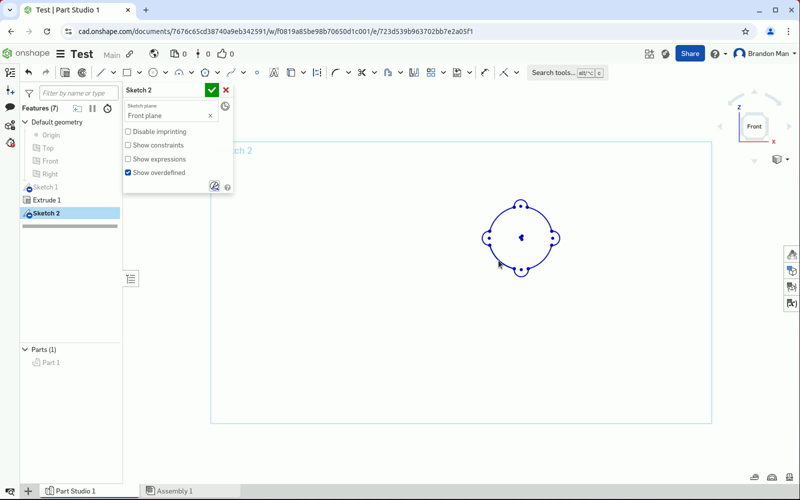
key(c)
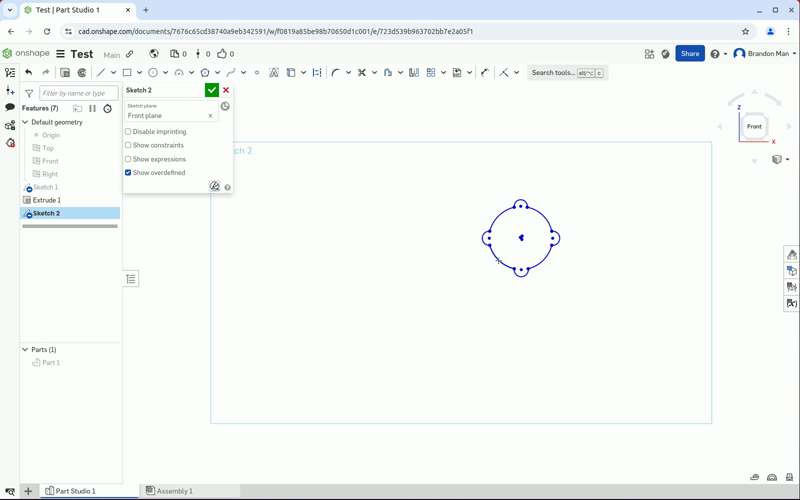
key_down(shift)
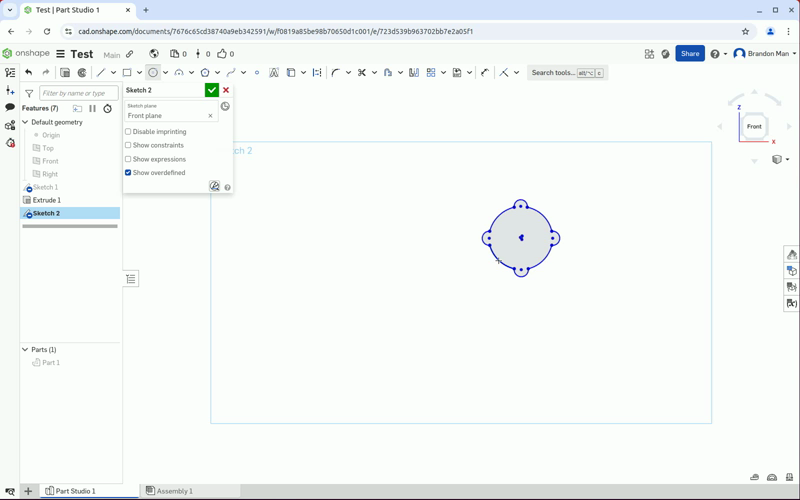
mouse_move(486, 237)
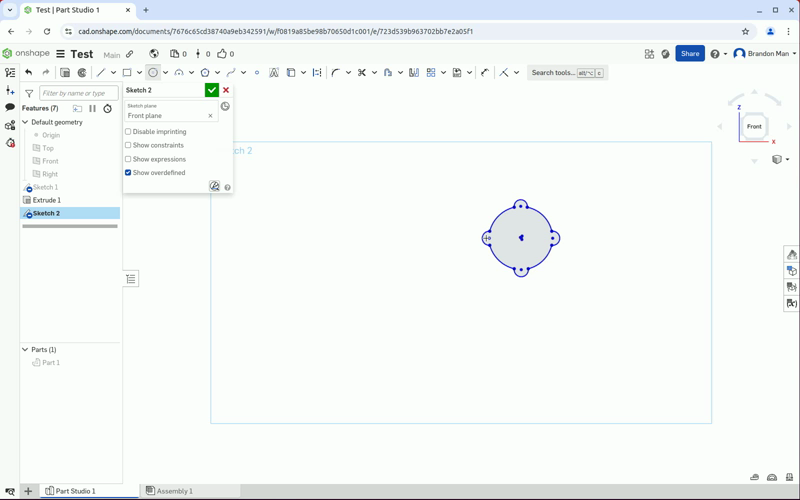
scroll(6)
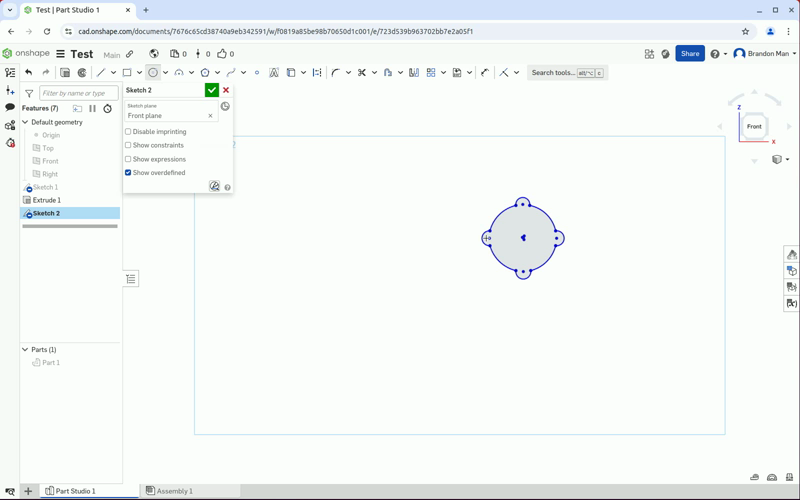
scroll(6)
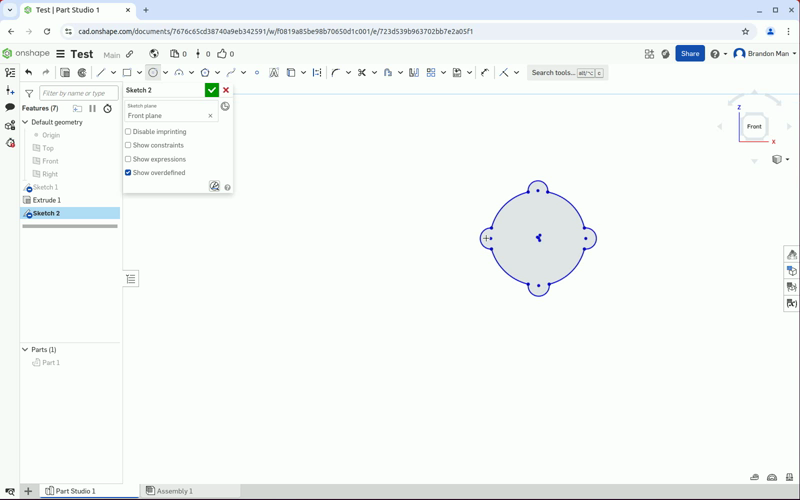
scroll(6)
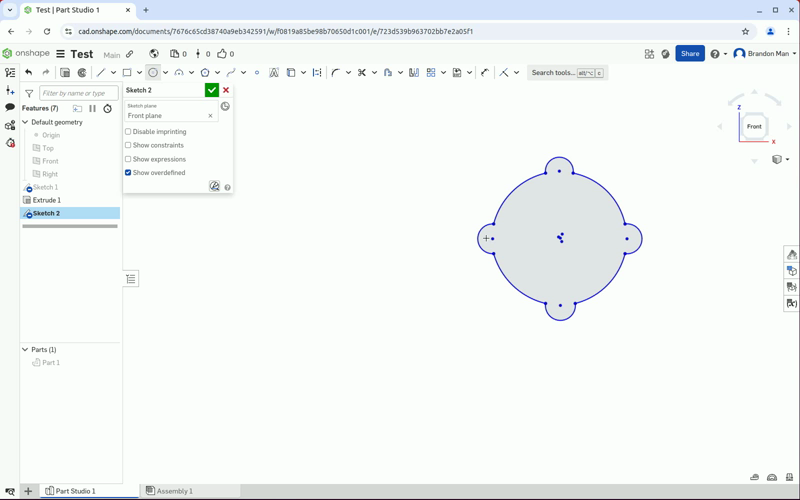
scroll(6)
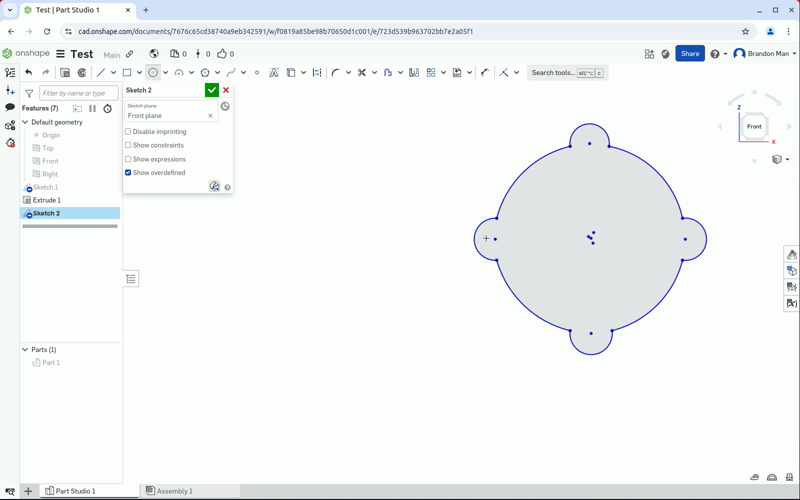
scroll(6)
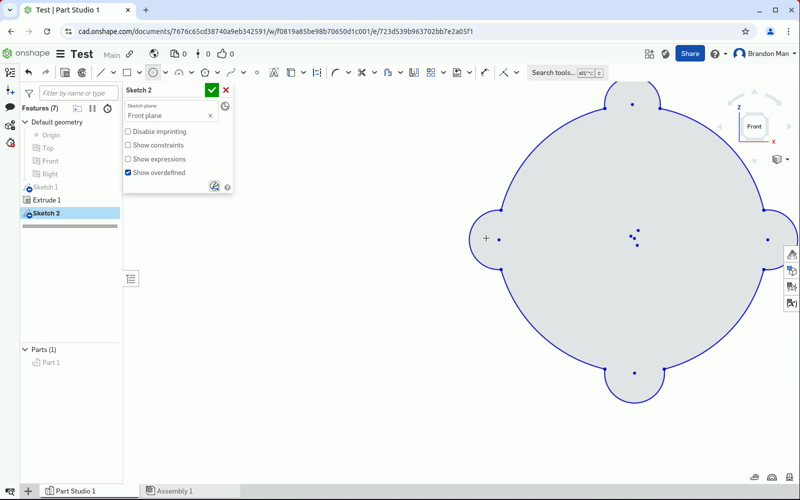
scroll(6)
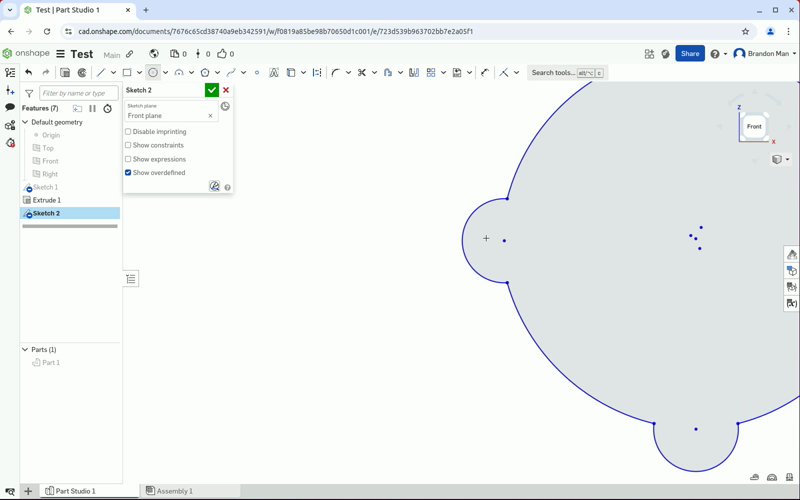
scroll(6)
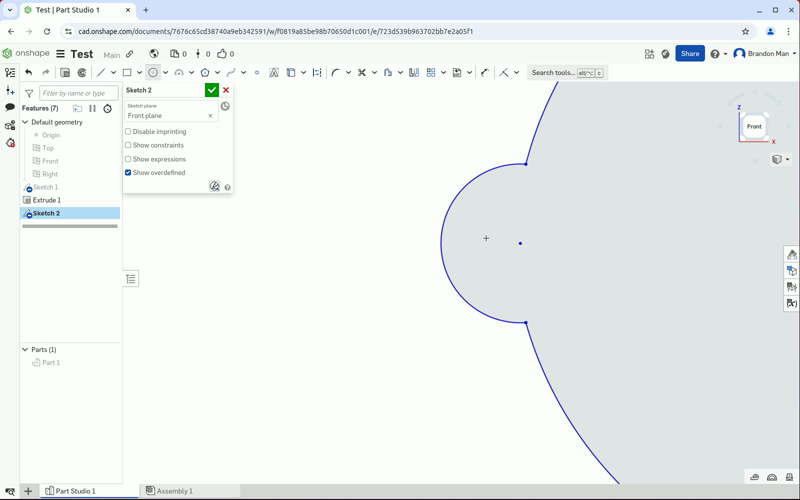
click(486, 237)
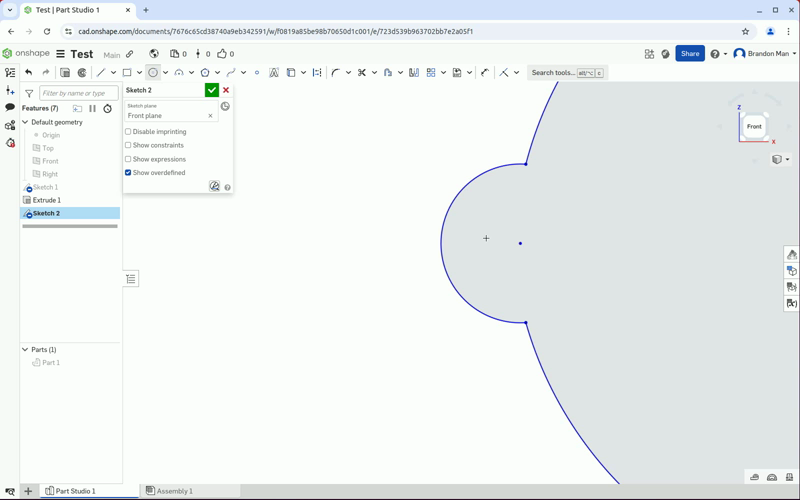
scroll(-6)
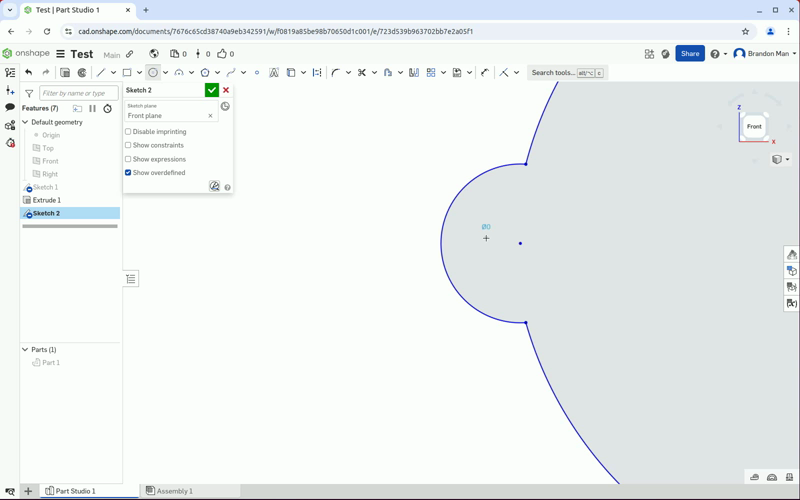
scroll(-6)
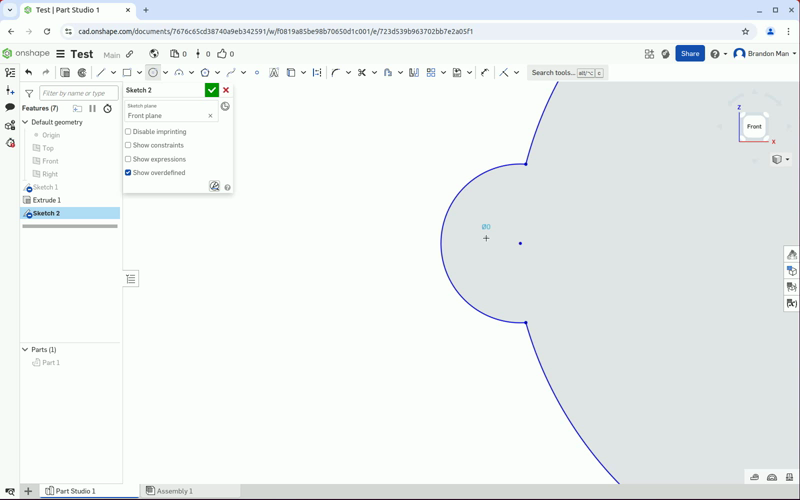
scroll(-6)
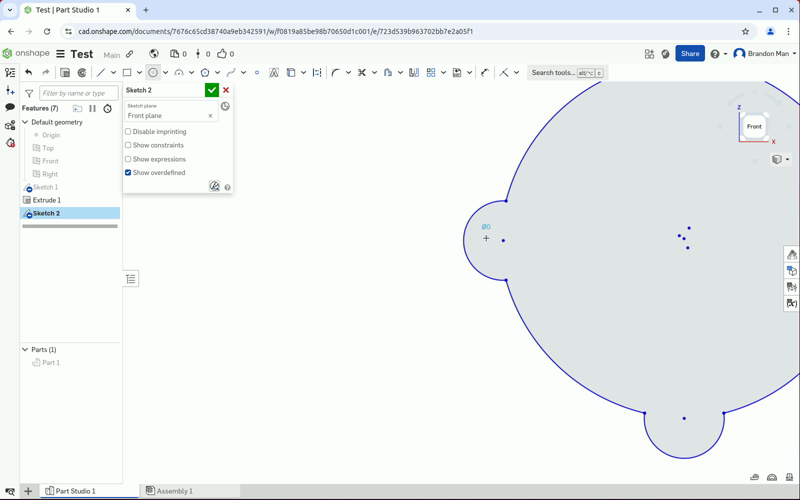
scroll(-6)
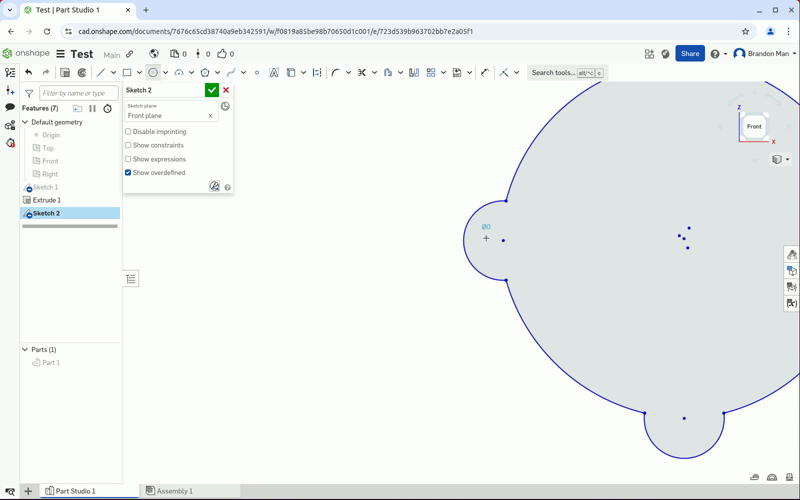
scroll(-6)
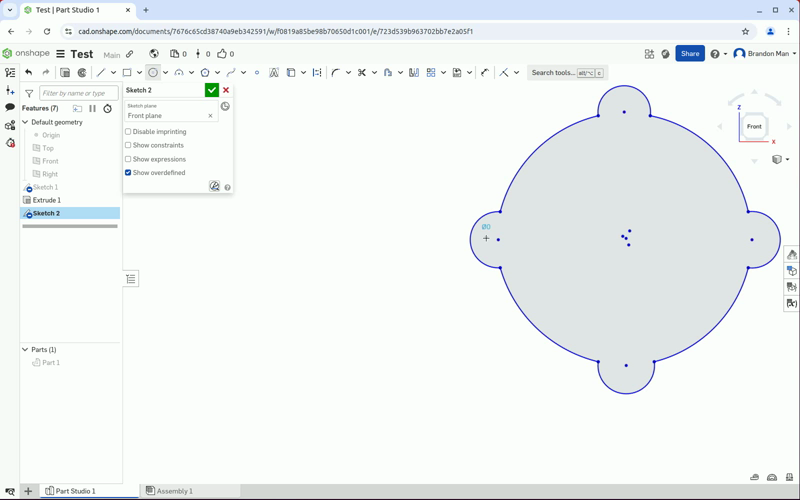
scroll(-6)
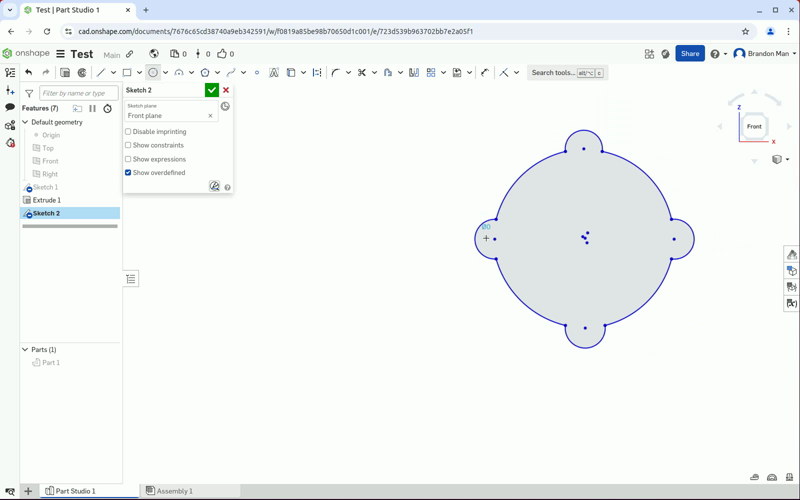
scroll(-6)
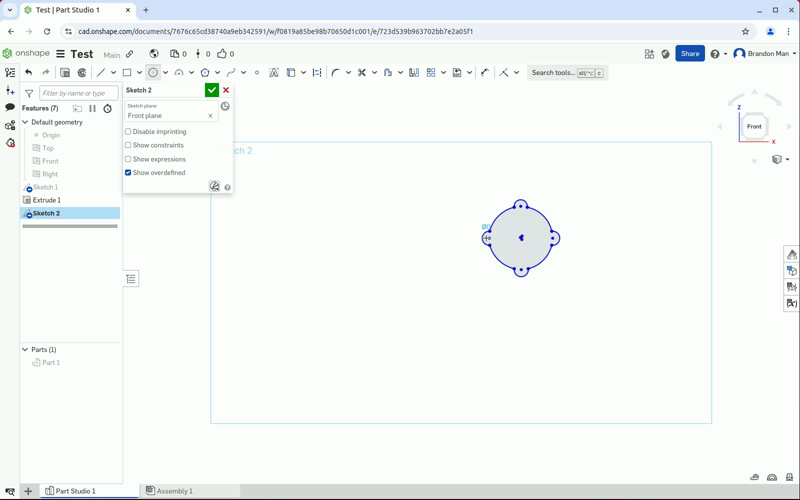
key_up(shift)
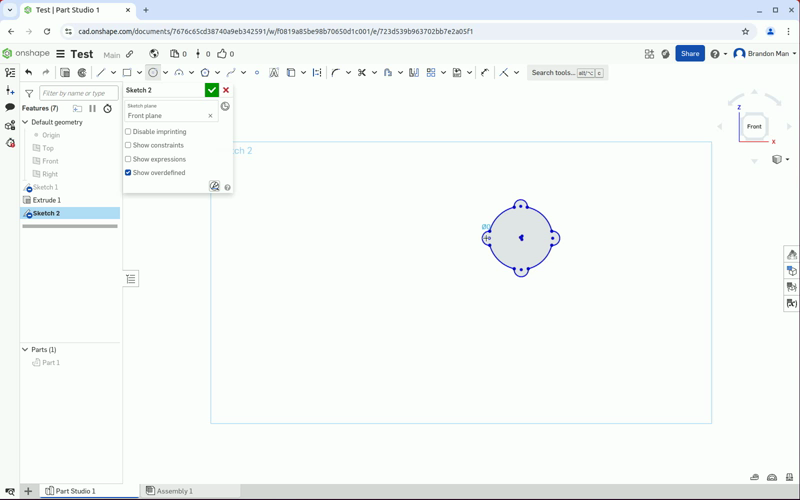
mouse_move(489, 237)
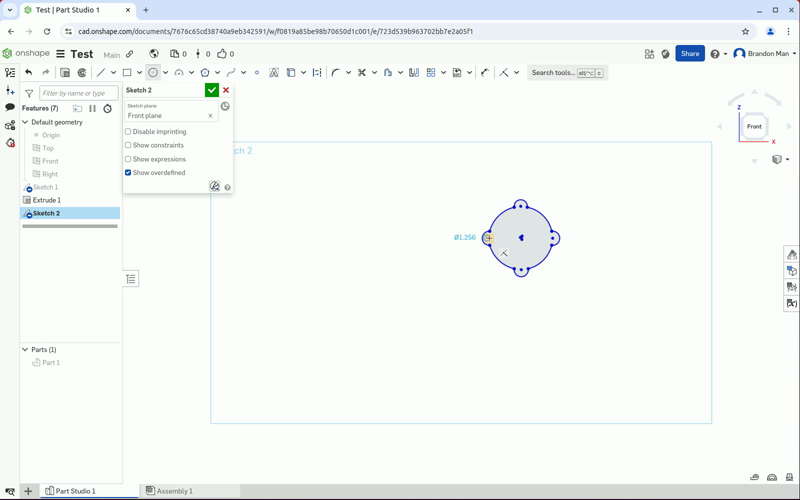
click(489, 237)
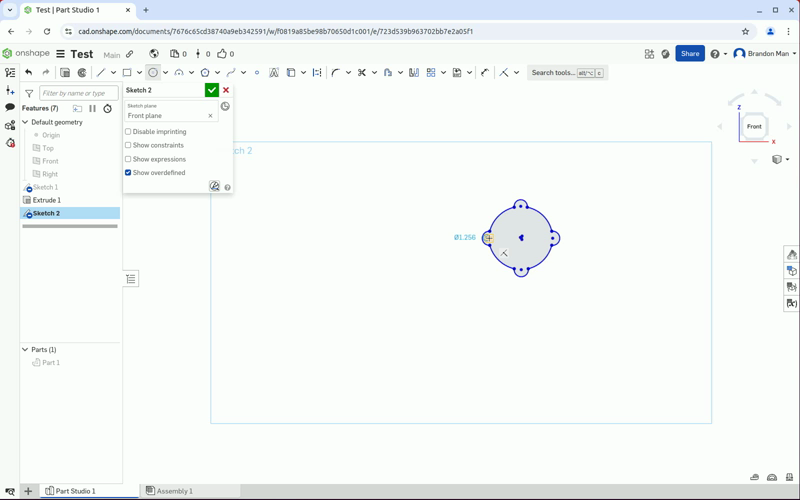
key(esc)
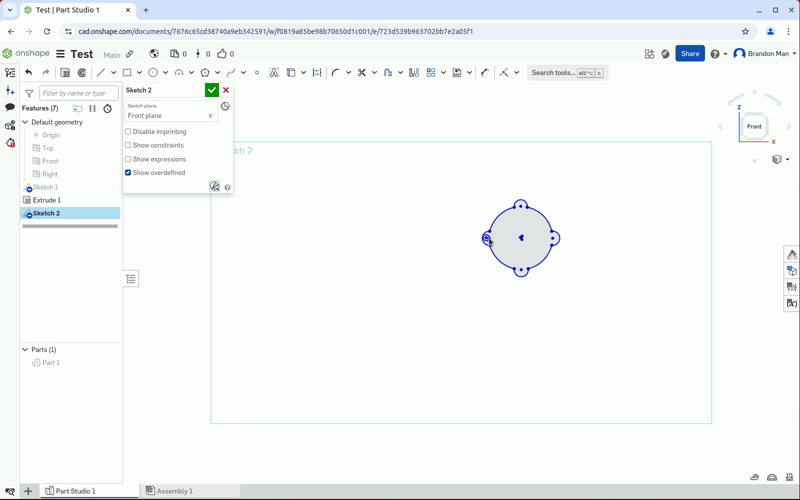
key(c)
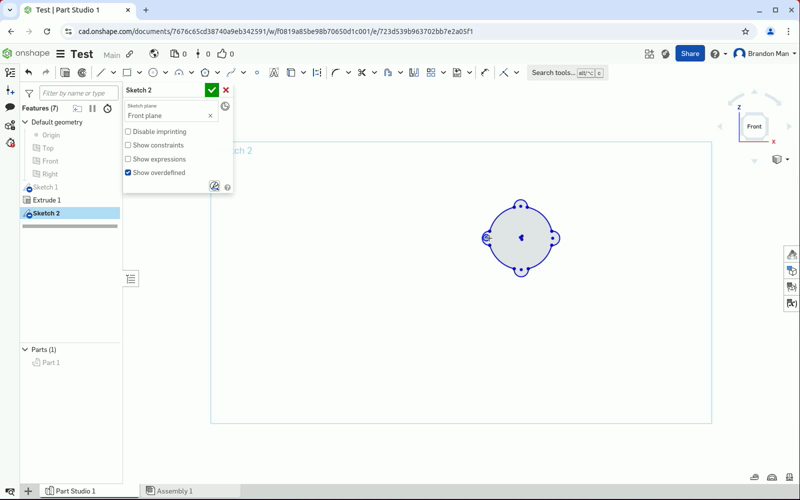
key_down(shift)
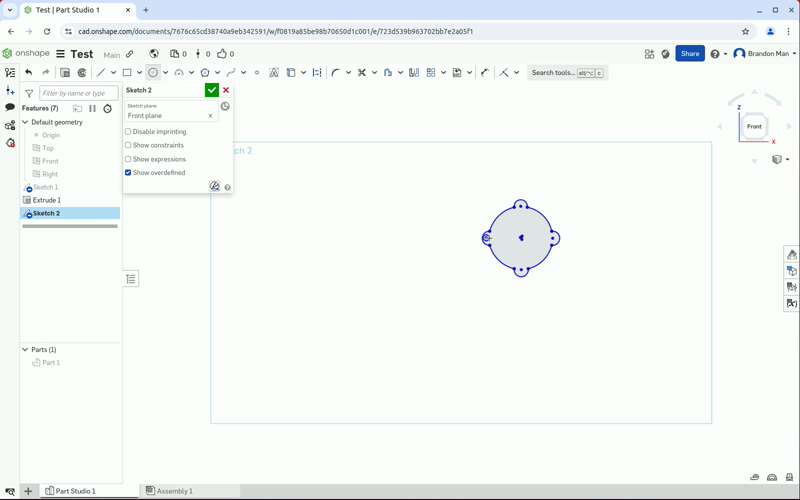
mouse_move(520, 237)
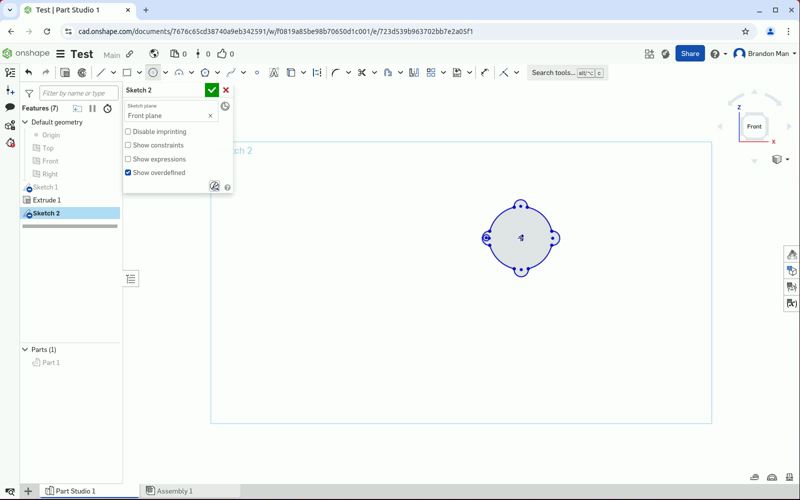
scroll(6)
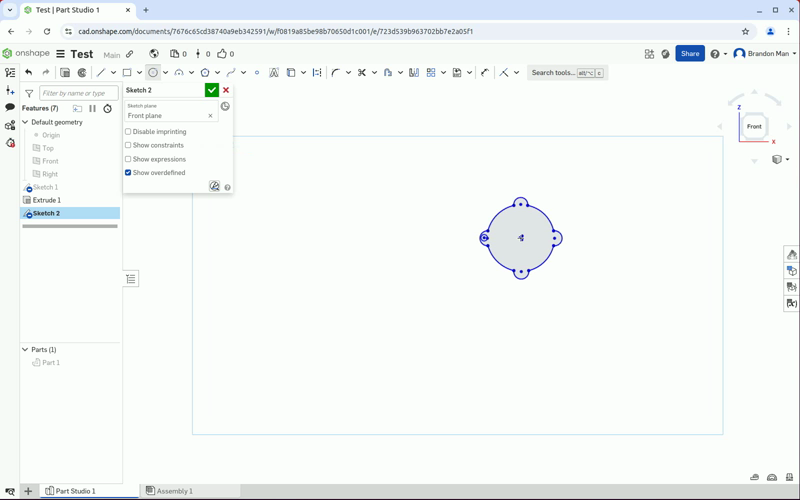
scroll(6)
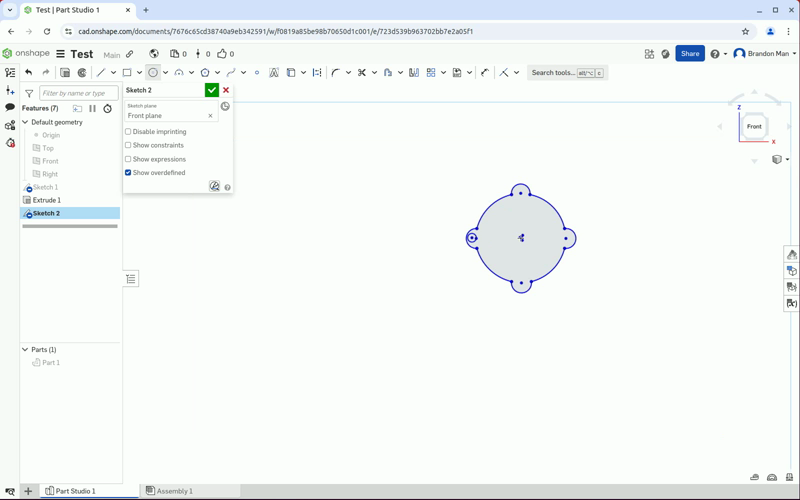
scroll(6)
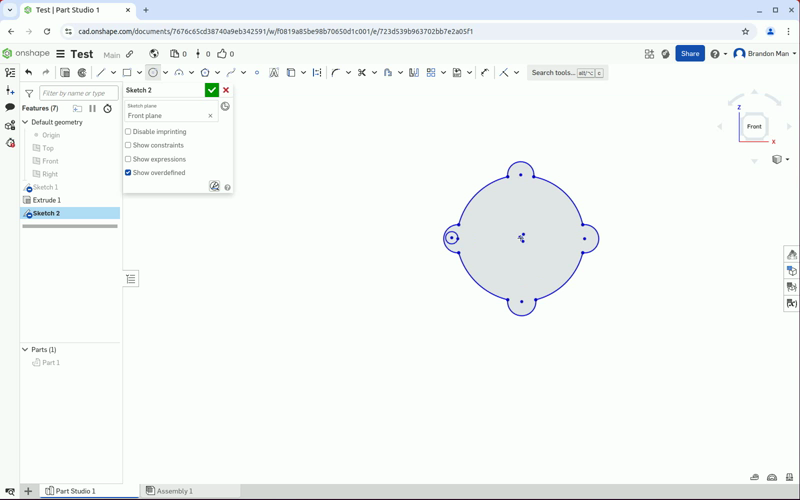
scroll(6)
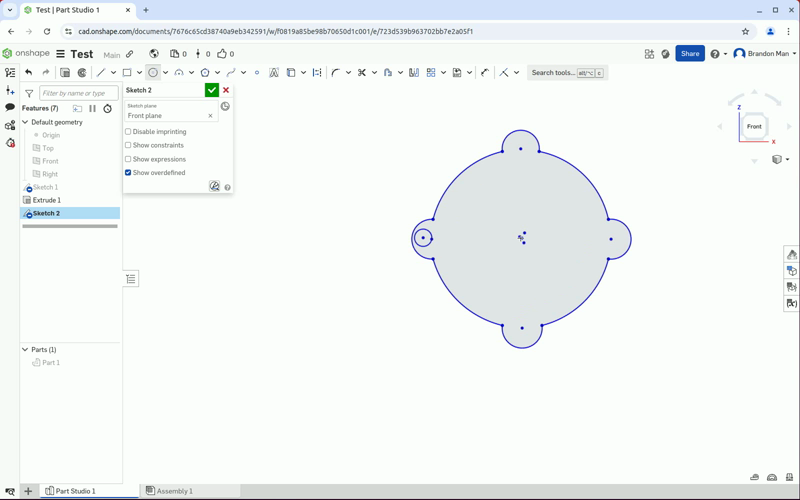
scroll(6)
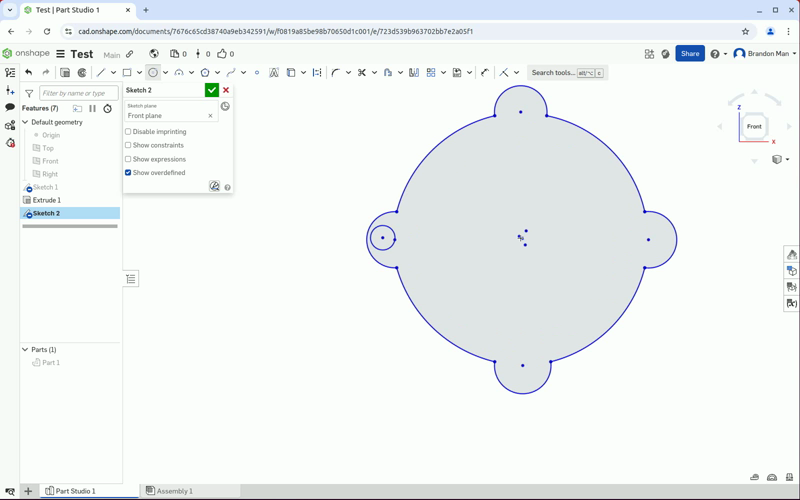
scroll(6)
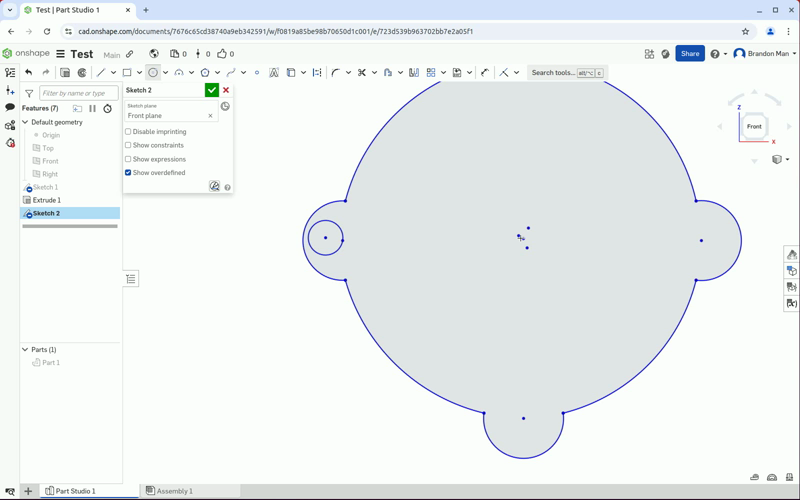
scroll(6)
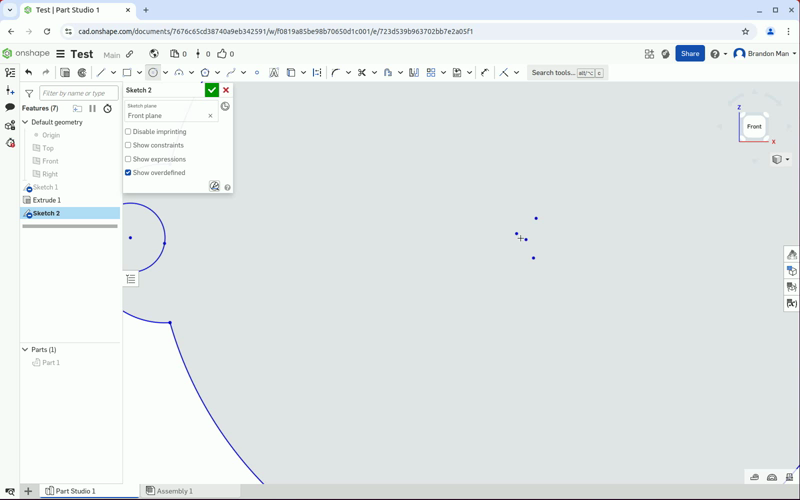
click(520, 237)
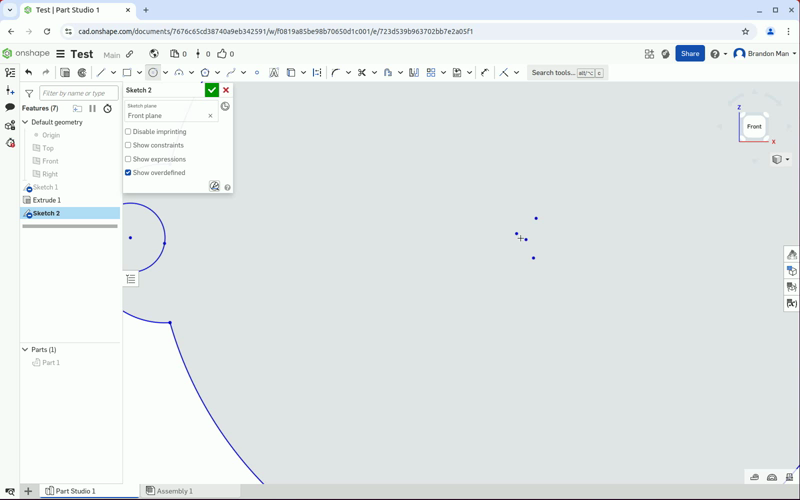
scroll(-6)
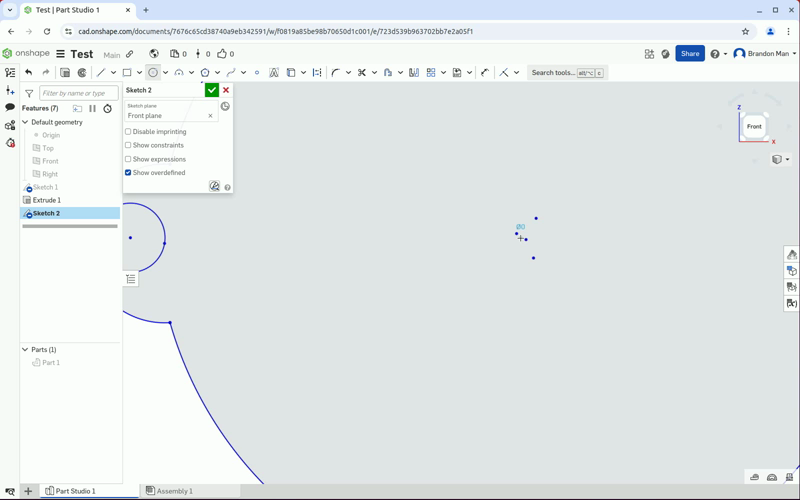
scroll(-6)
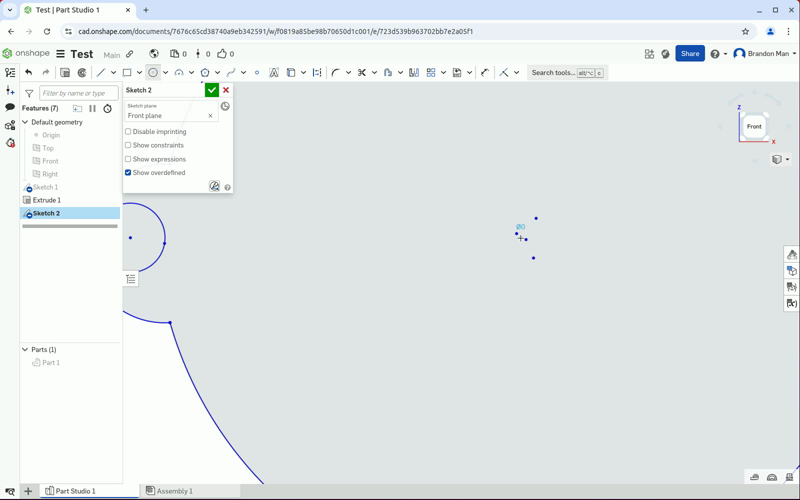
scroll(-6)
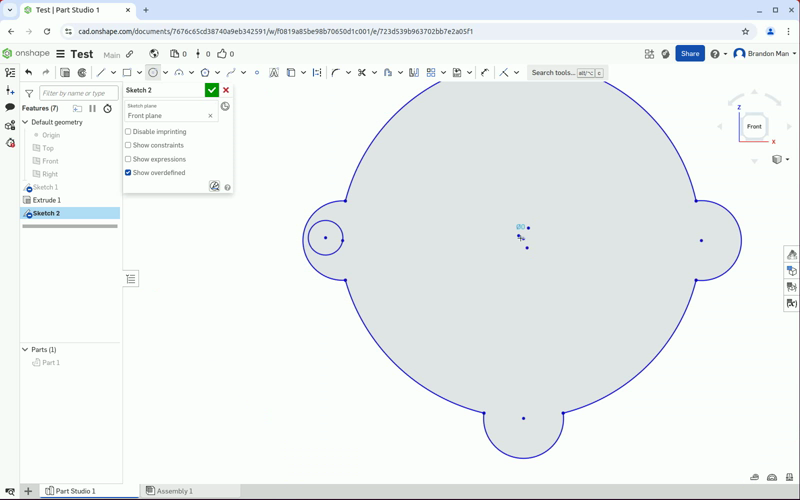
scroll(-6)
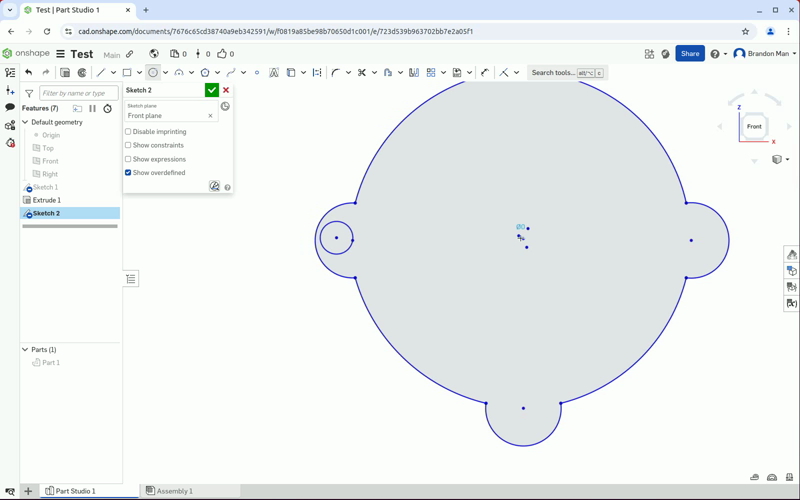
scroll(-6)
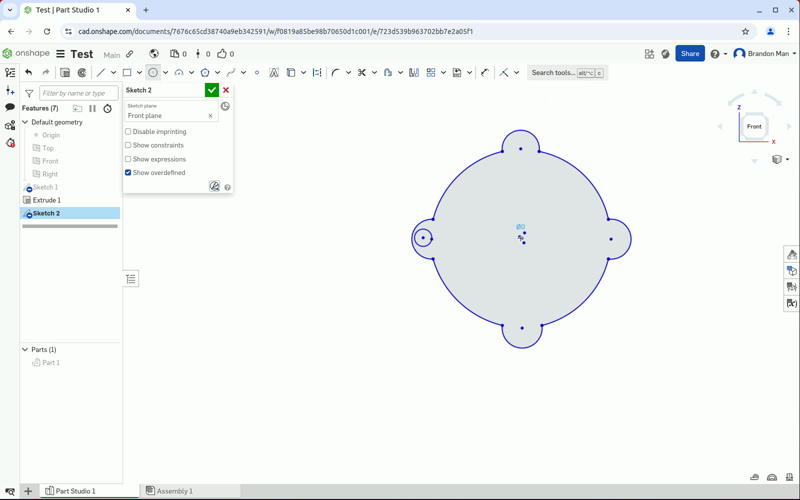
scroll(-6)
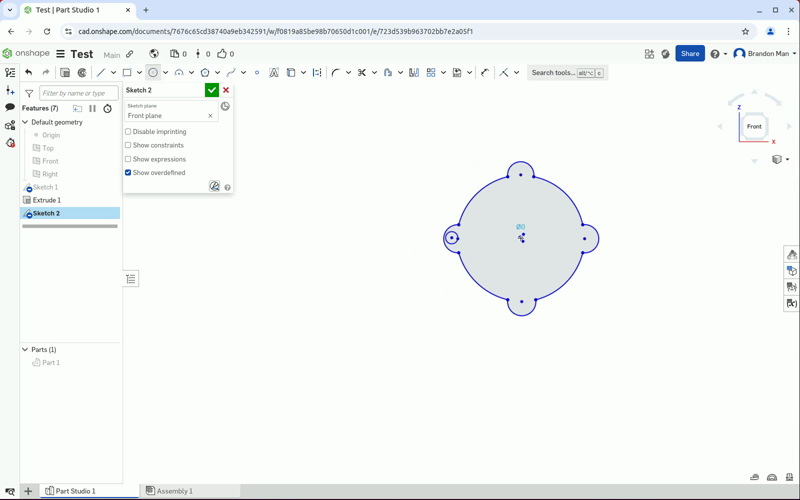
scroll(-6)
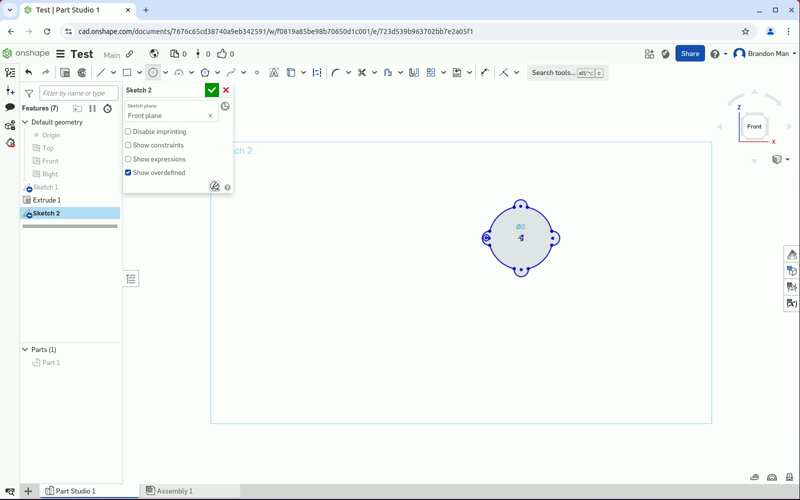
key_up(shift)
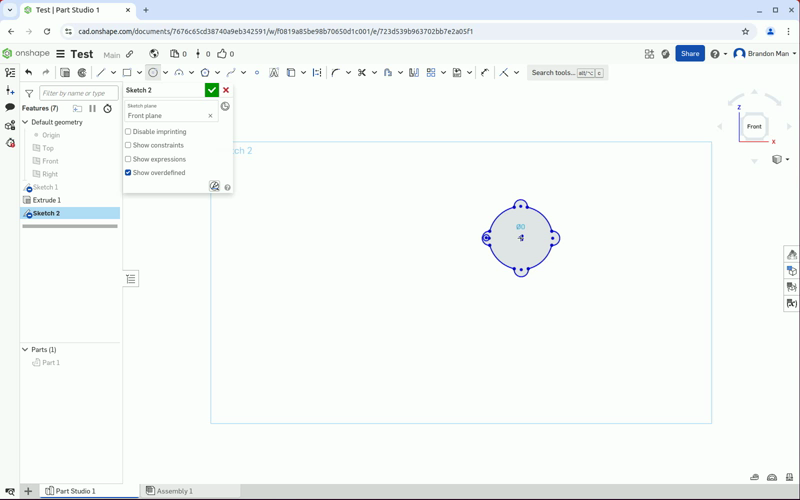
mouse_move(543, 237)
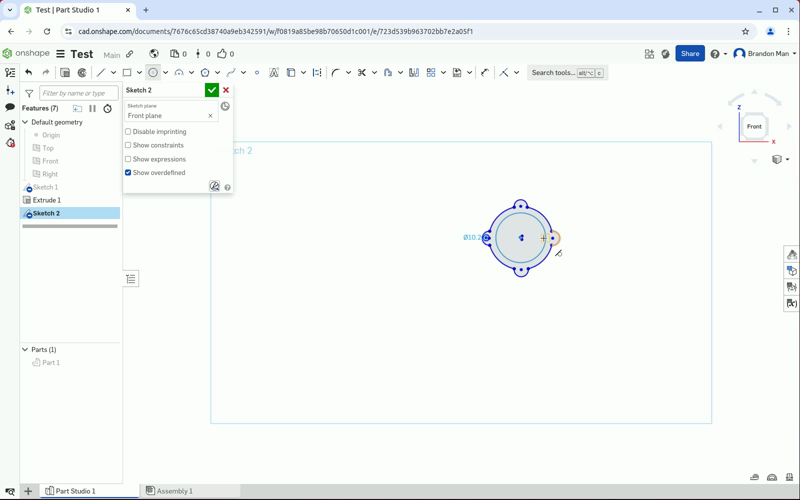
click(543, 237)
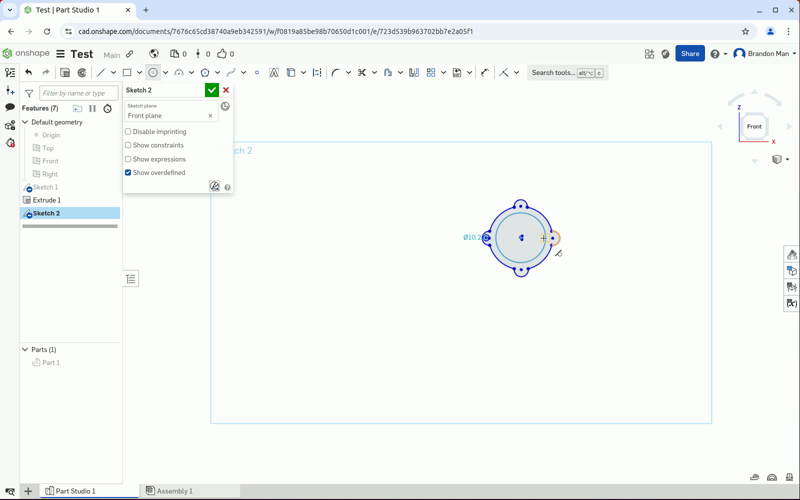
key(esc)
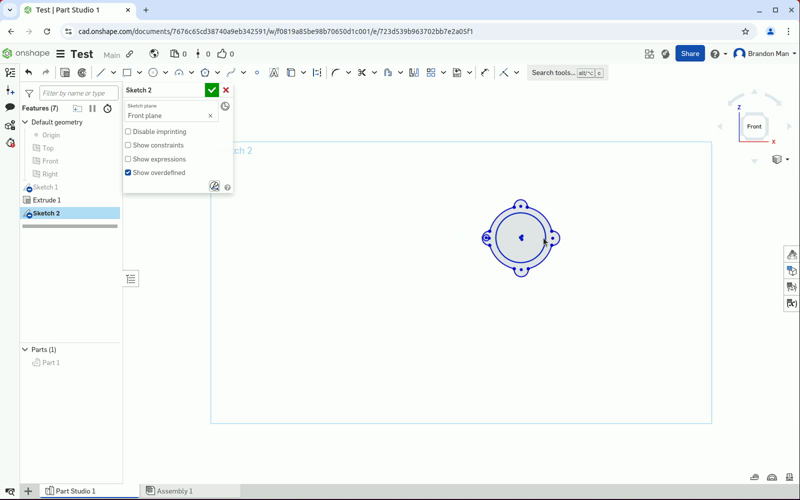
key(c)
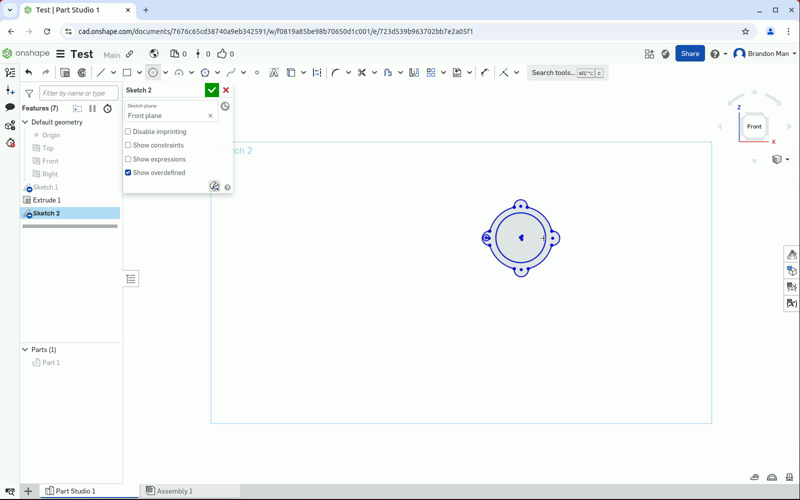
key_down(shift)
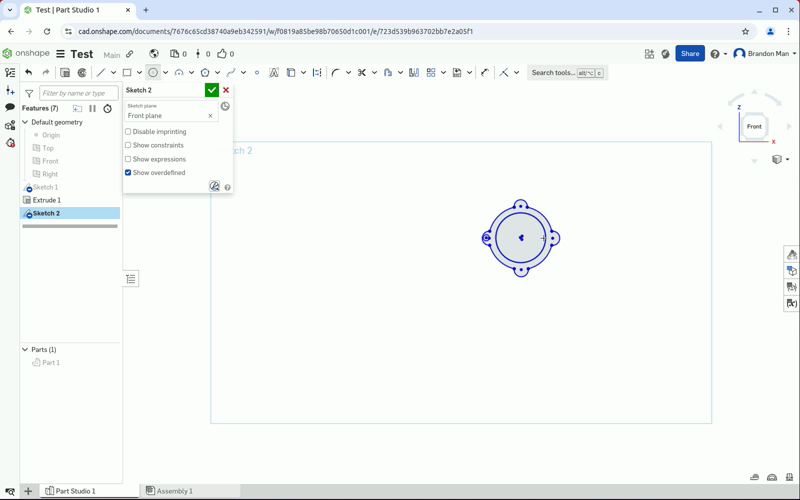
mouse_move(520, 273)
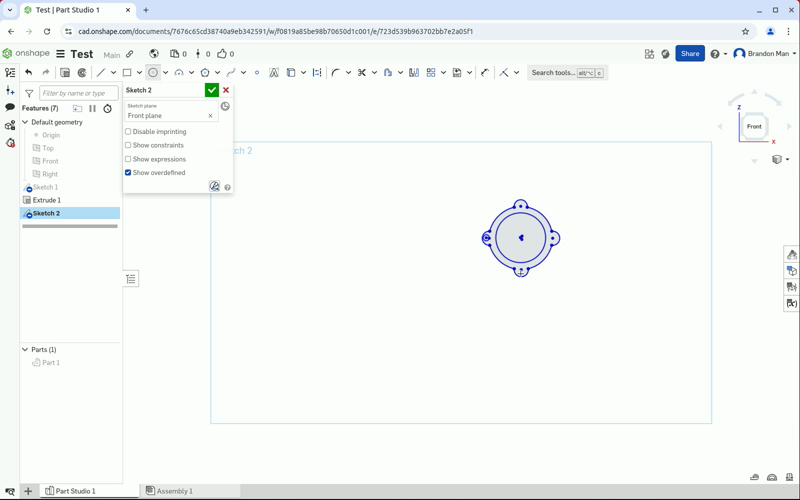
scroll(6)
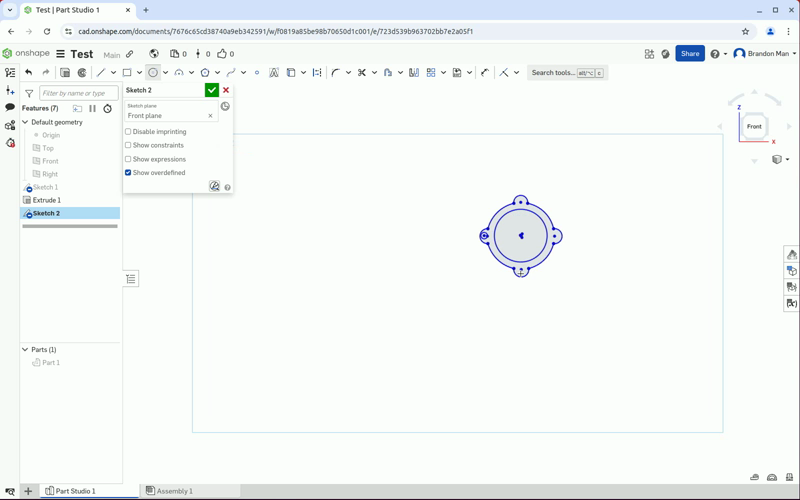
scroll(6)
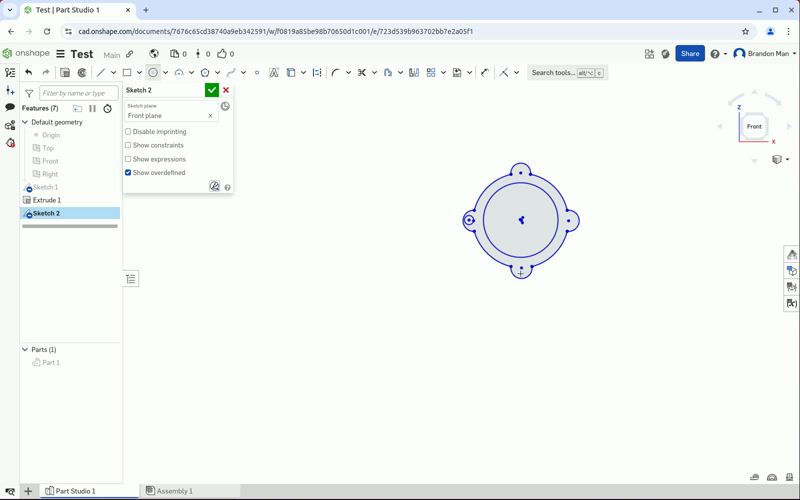
scroll(6)
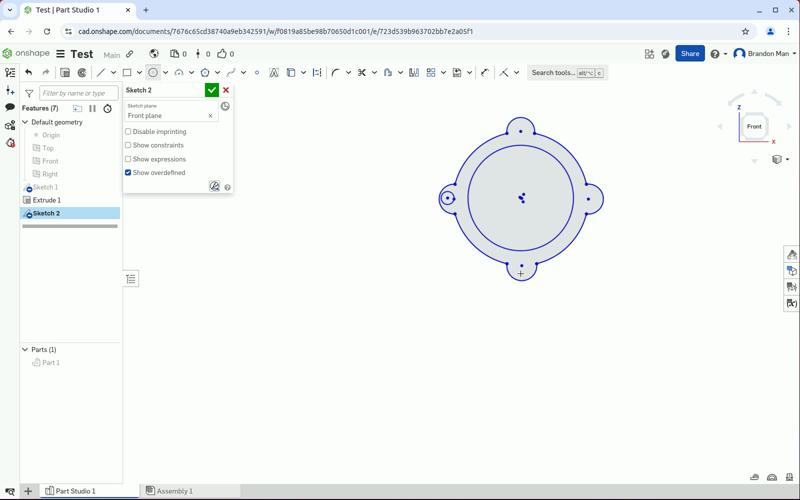
scroll(6)
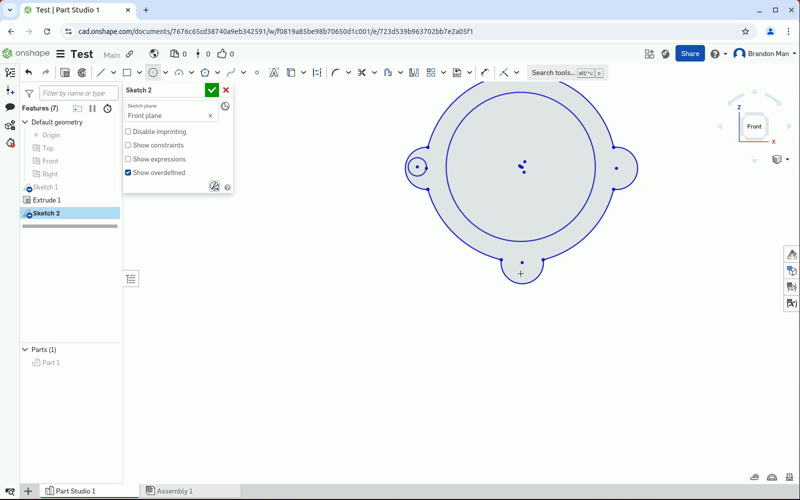
scroll(6)
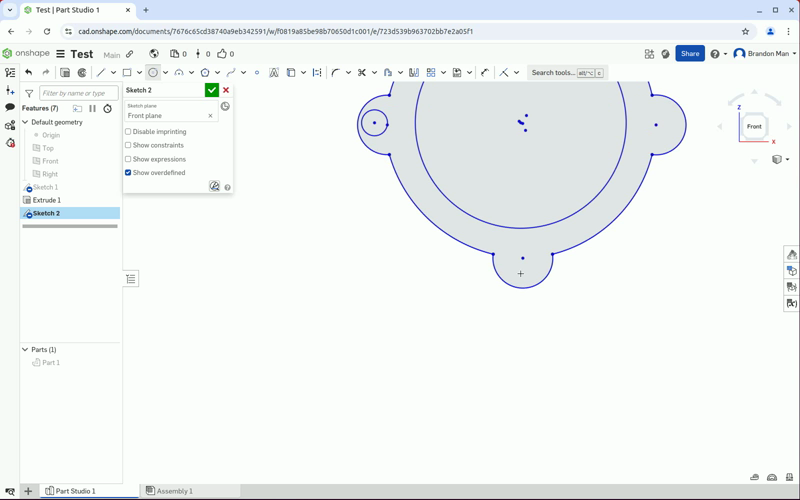
scroll(6)
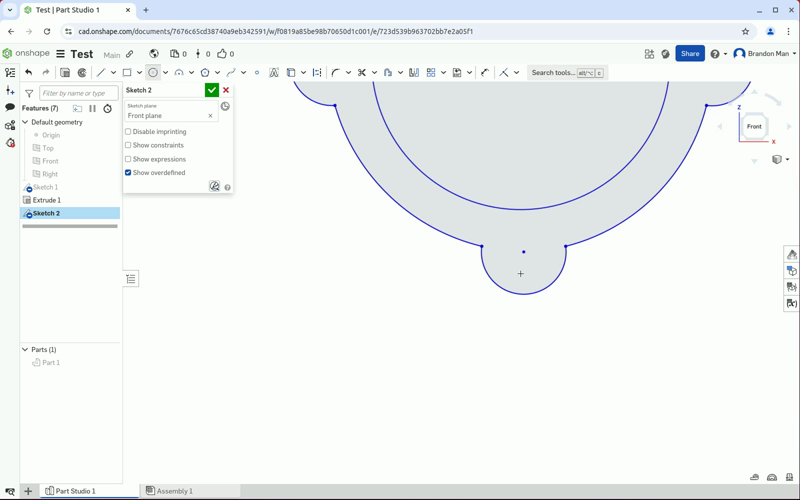
scroll(6)
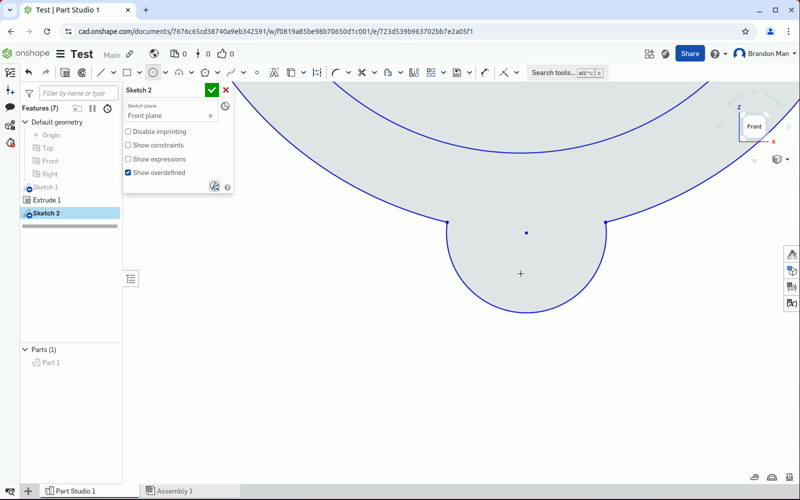
click(520, 273)
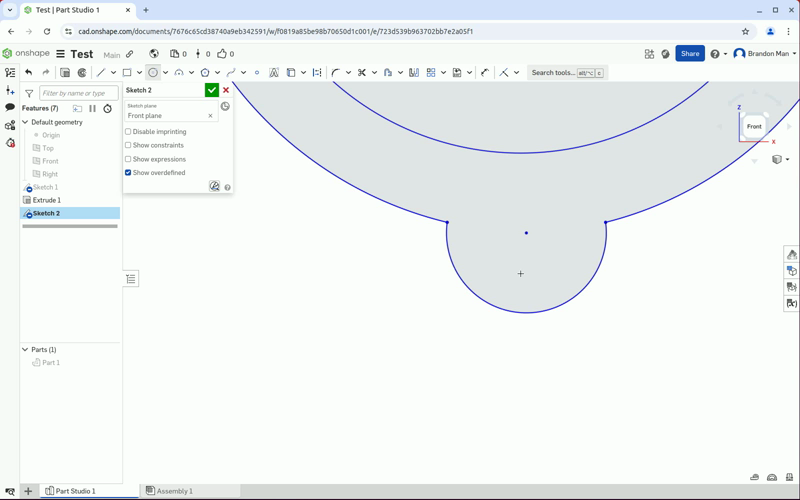
scroll(-6)
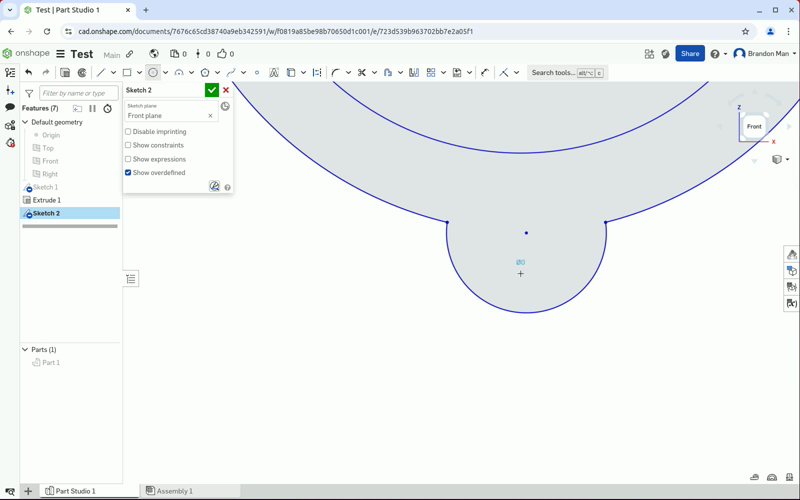
scroll(-6)
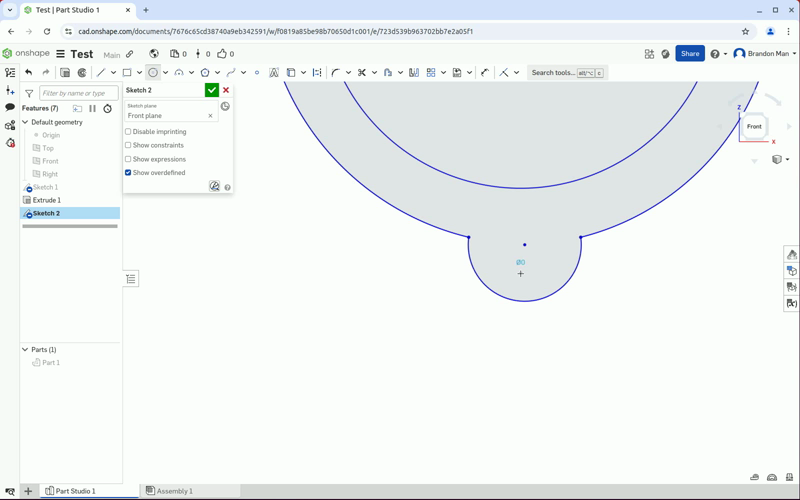
scroll(-6)
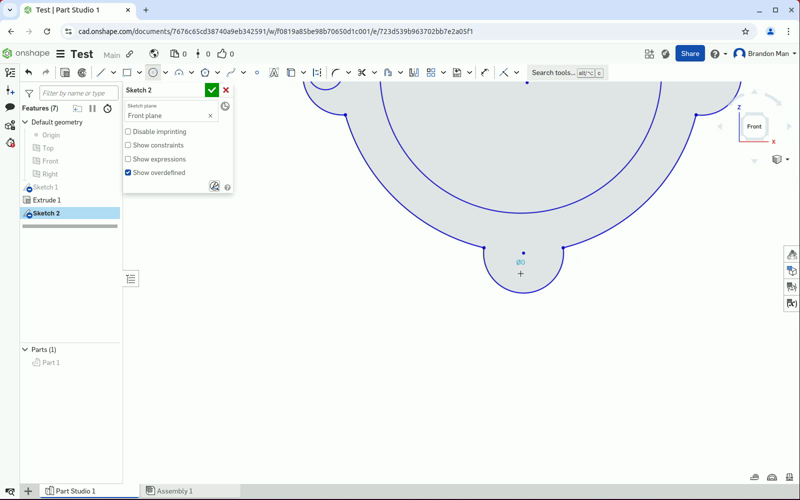
scroll(-6)
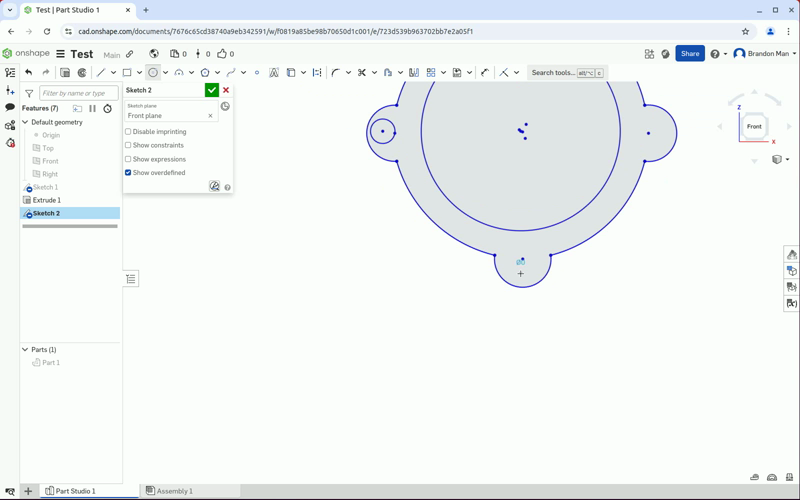
scroll(-6)
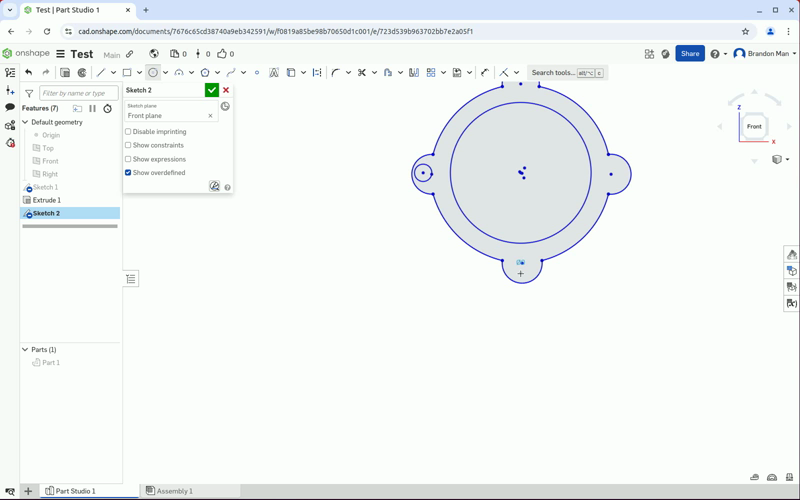
scroll(-6)
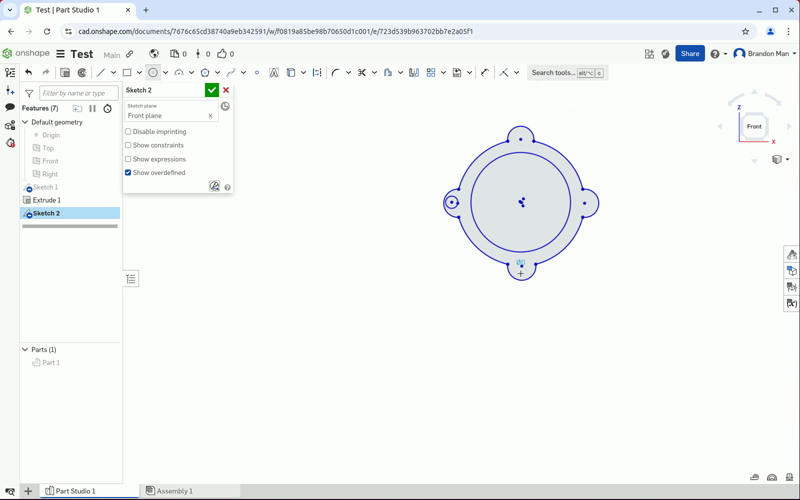
scroll(-6)
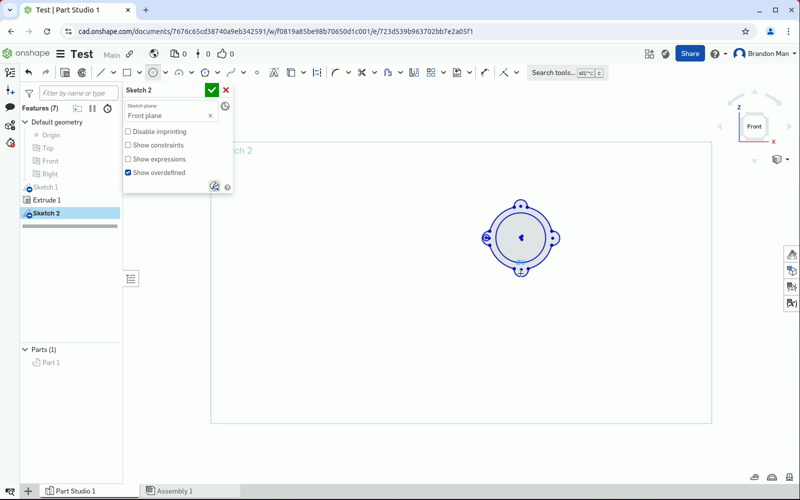
key_up(shift)
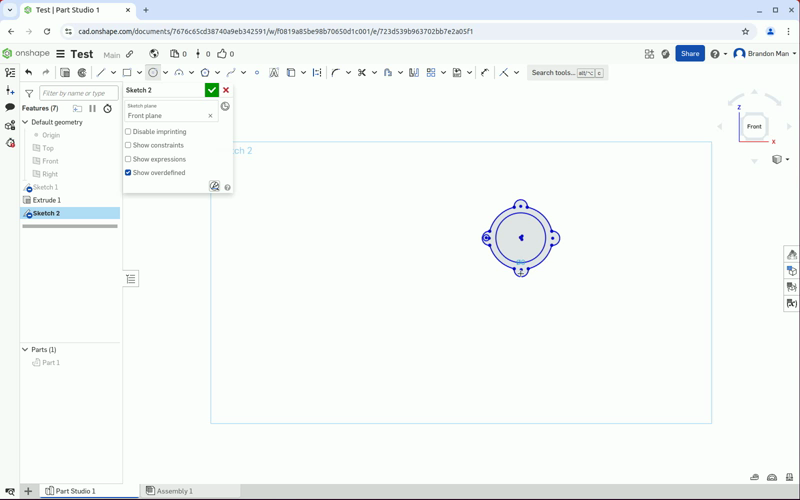
mouse_move(523, 273)
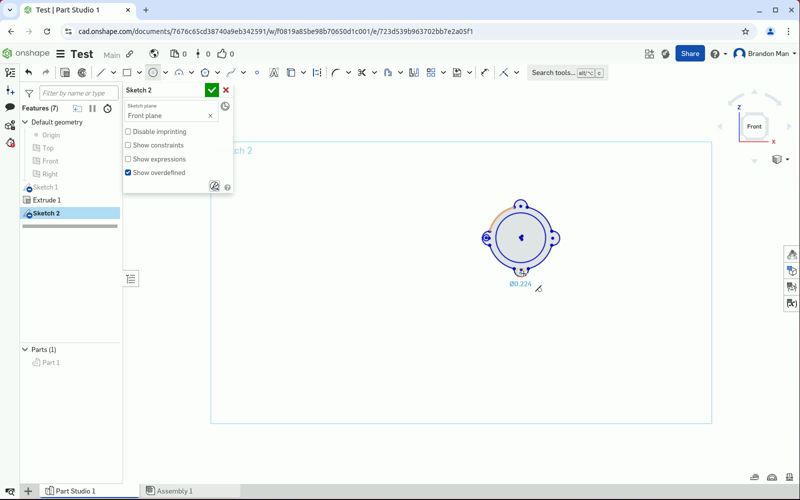
scroll(6)
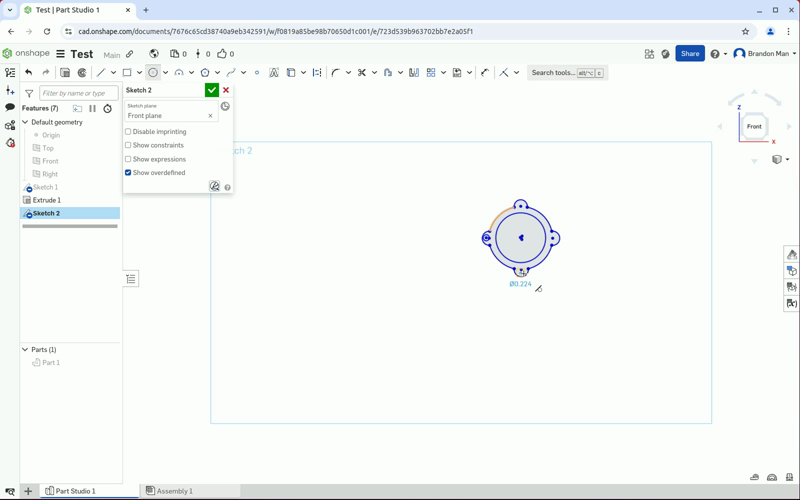
scroll(6)
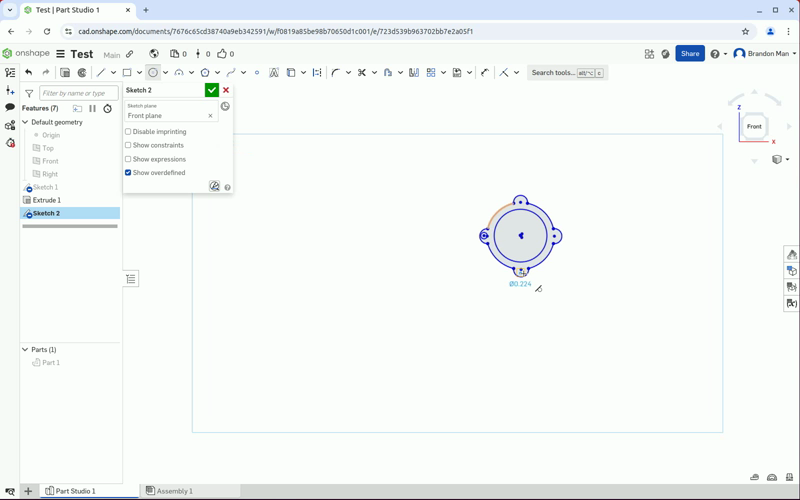
scroll(6)
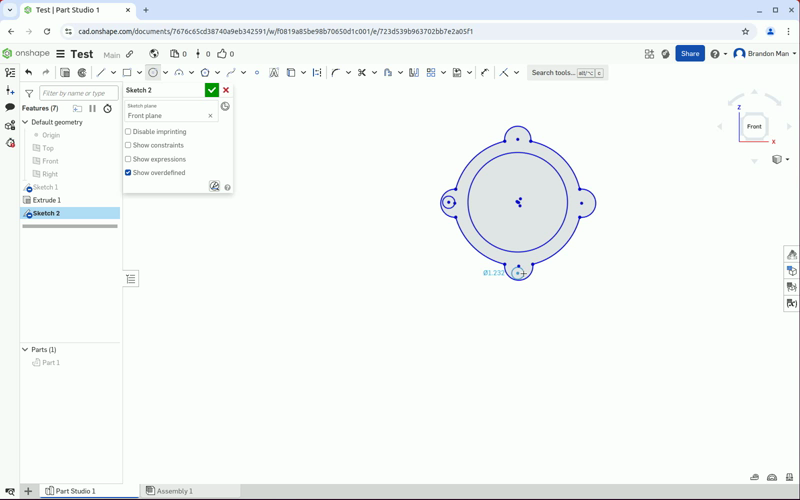
scroll(6)
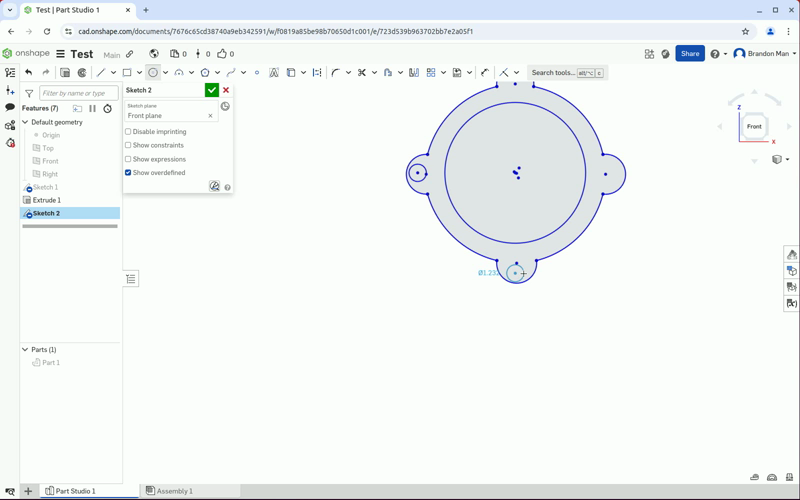
scroll(6)
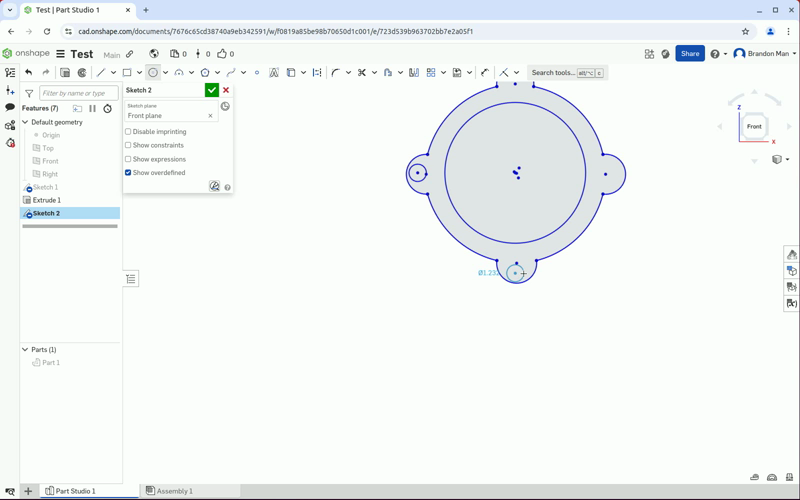
scroll(6)
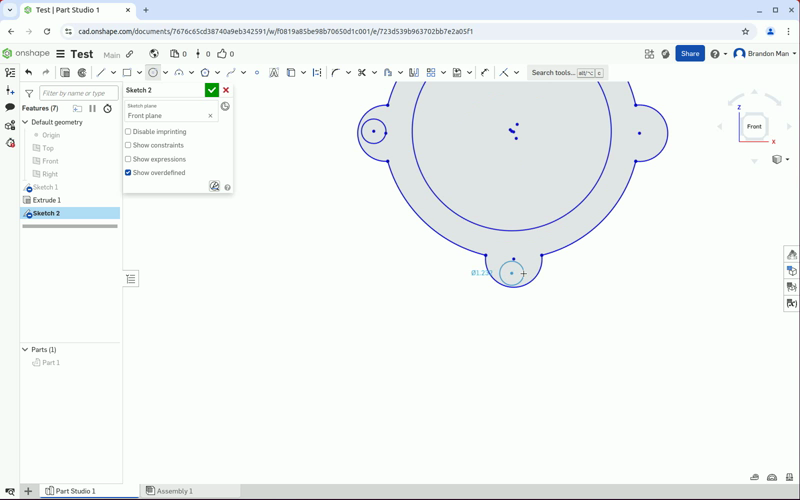
scroll(6)
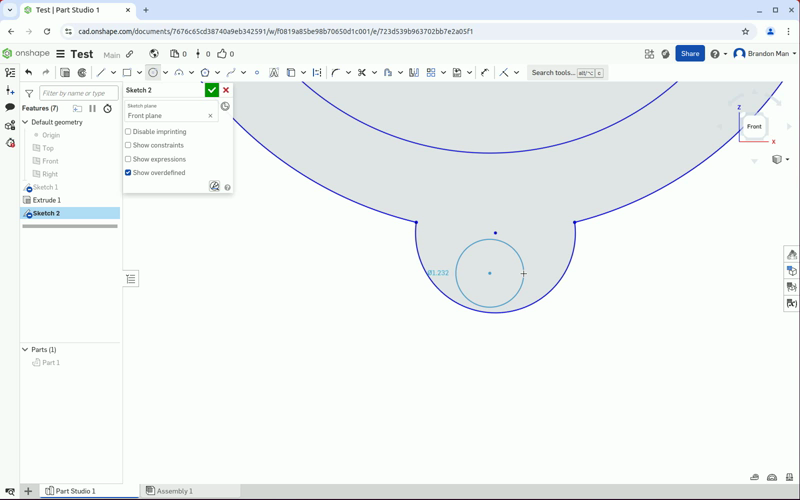
click(523, 273)
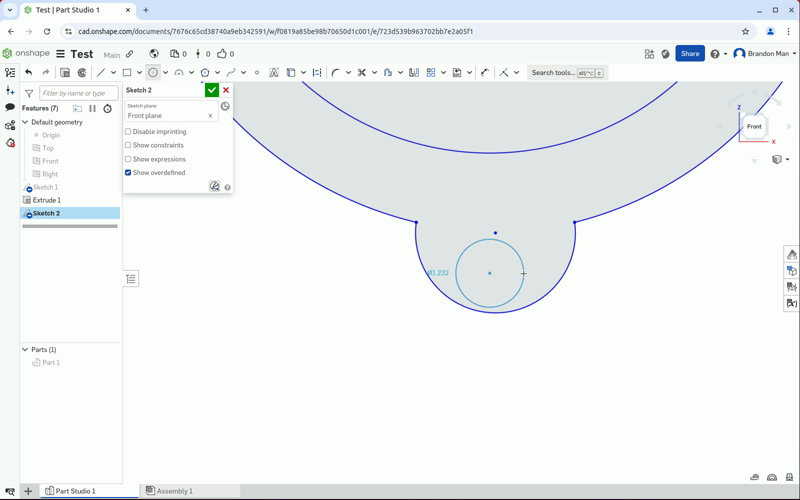
scroll(-6)
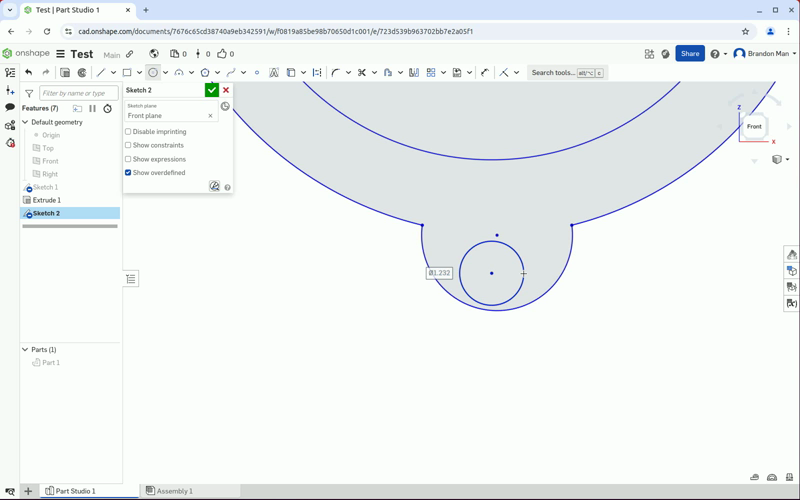
scroll(-6)
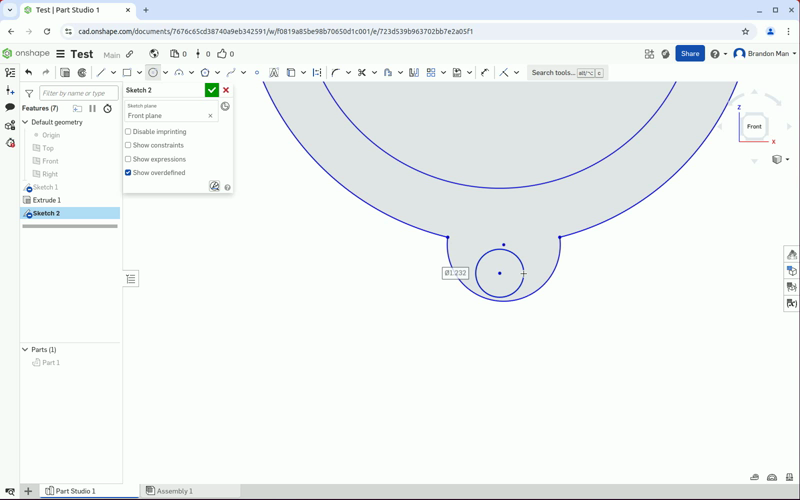
scroll(-6)
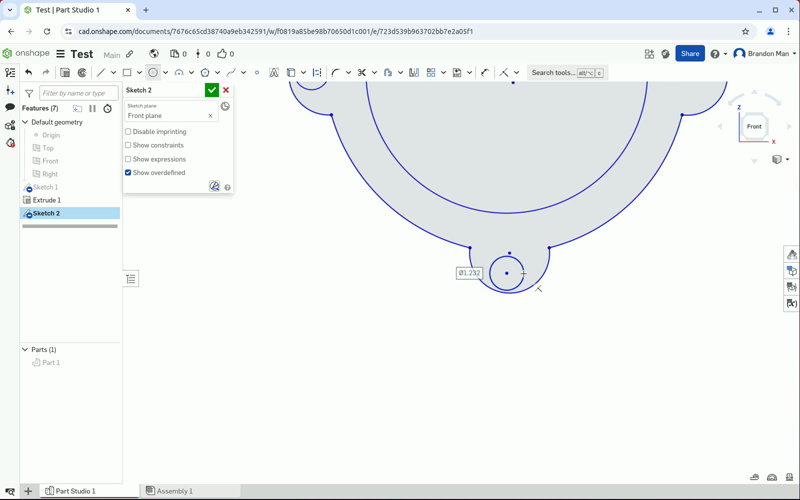
scroll(-6)
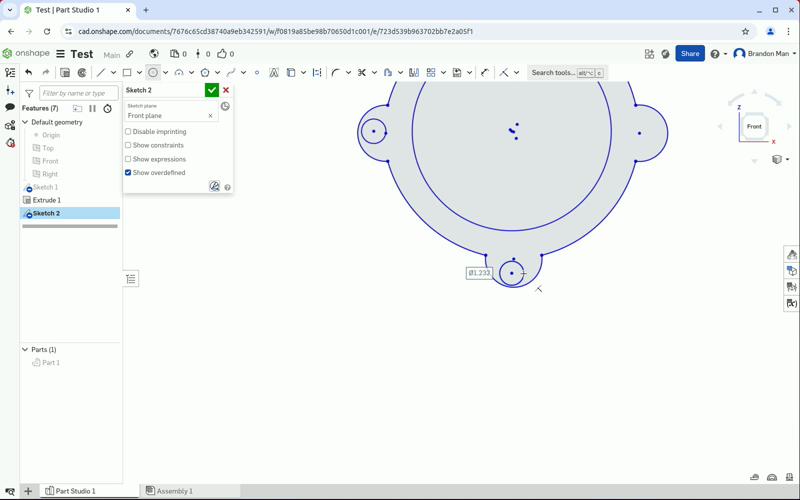
scroll(-6)
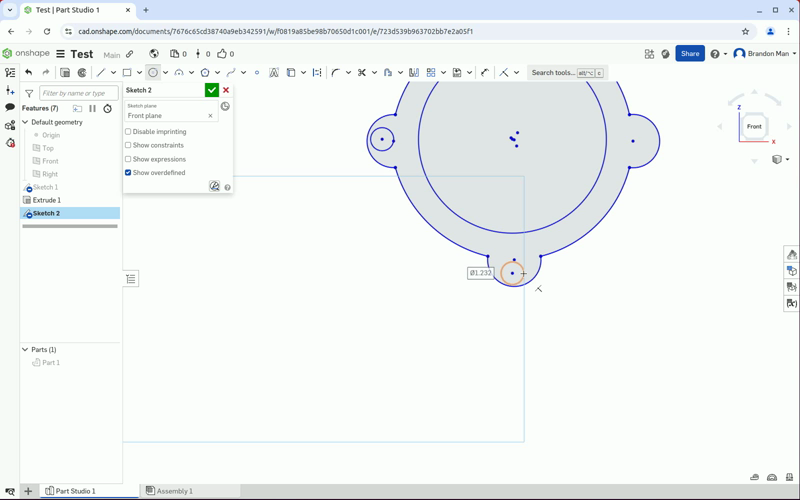
scroll(-6)
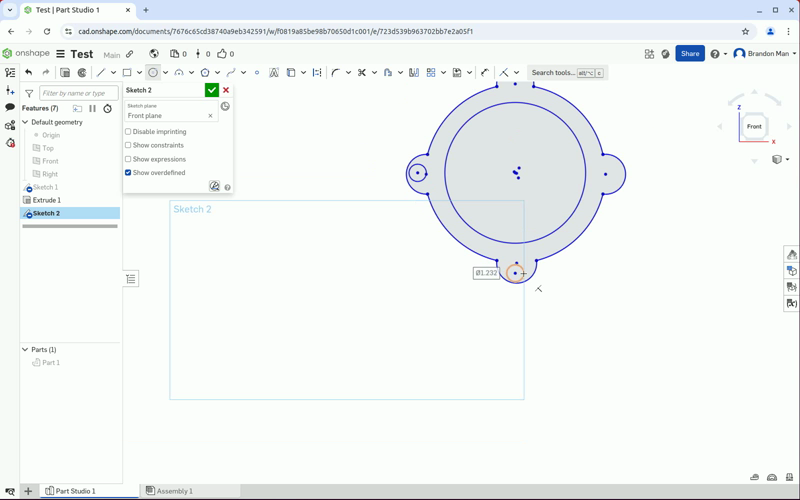
scroll(-6)
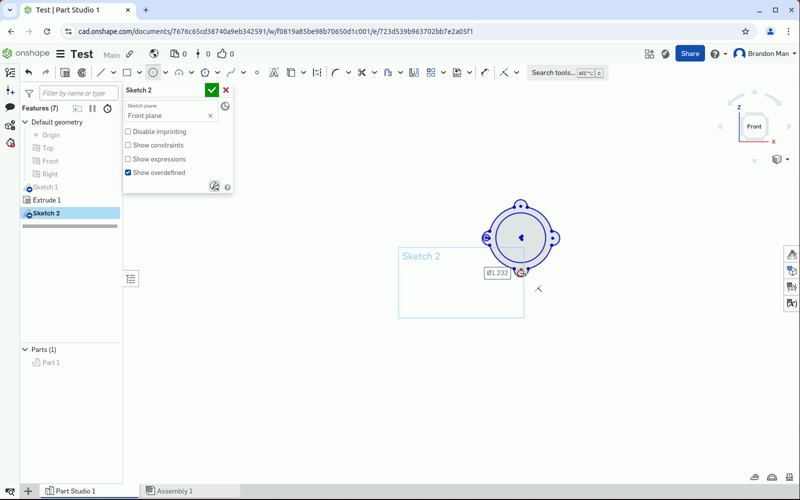
key(esc)
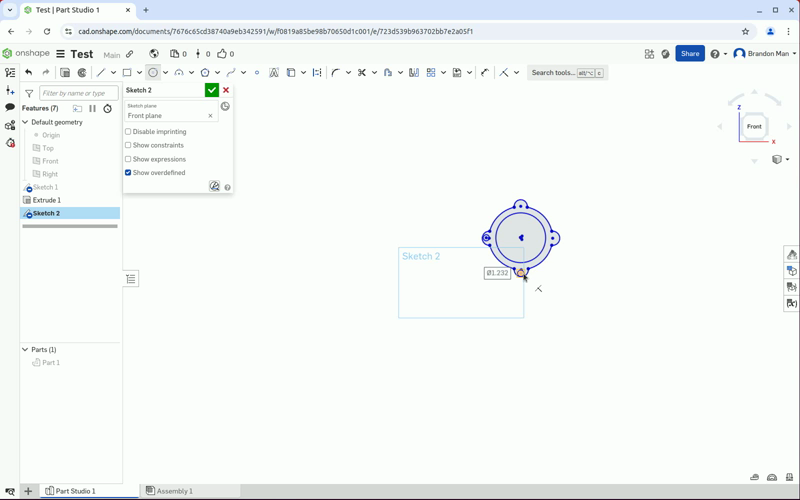
key(c)
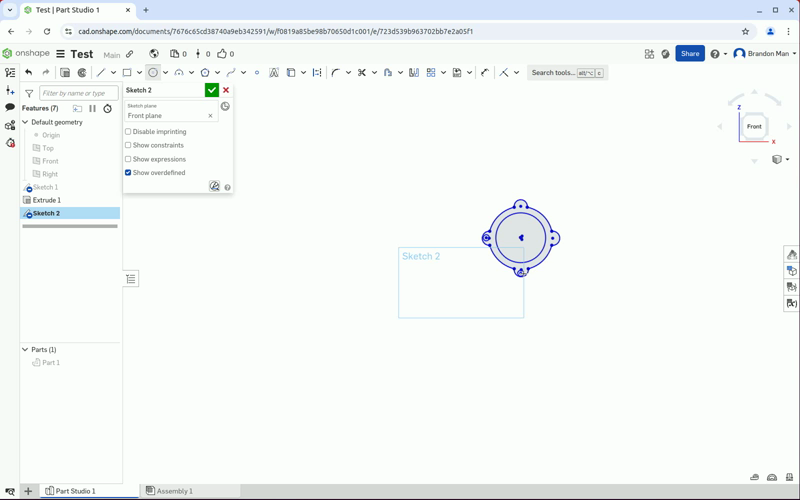
key_down(shift)
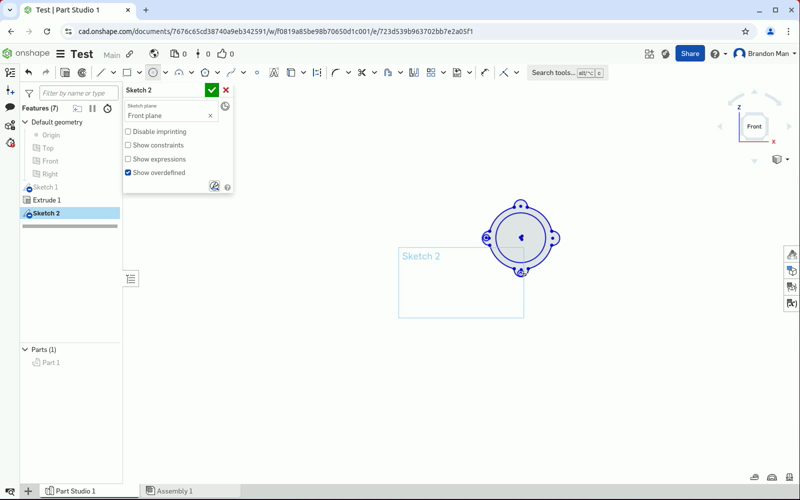
mouse_move(520, 203)
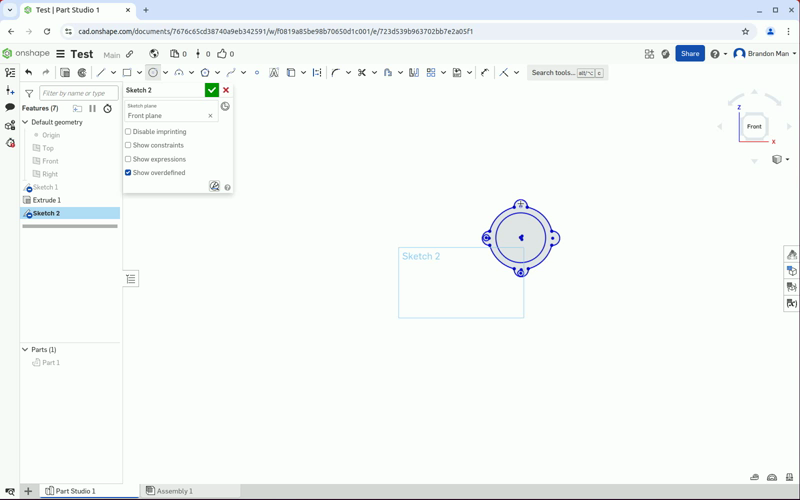
scroll(6)
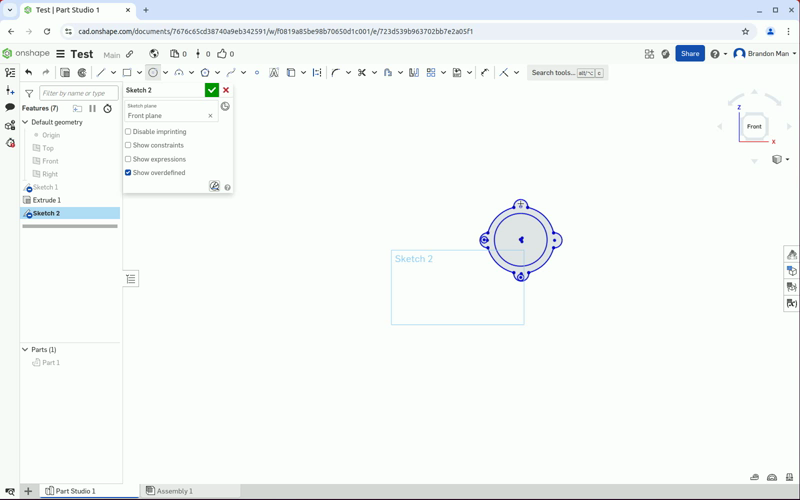
scroll(6)
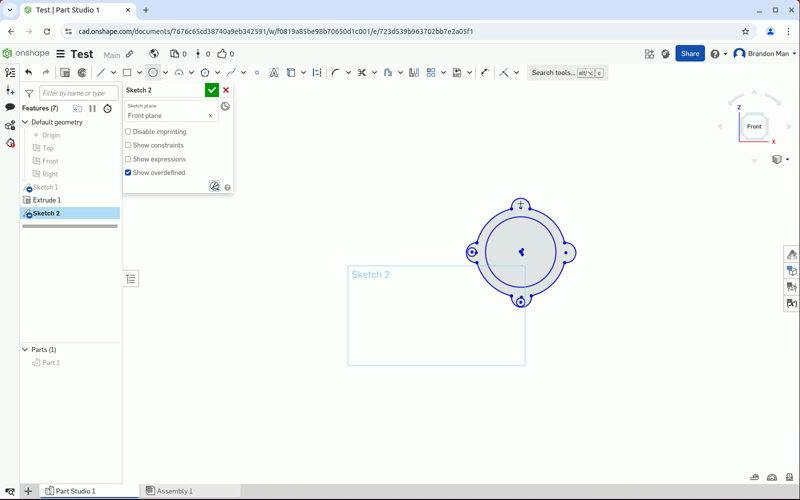
scroll(6)
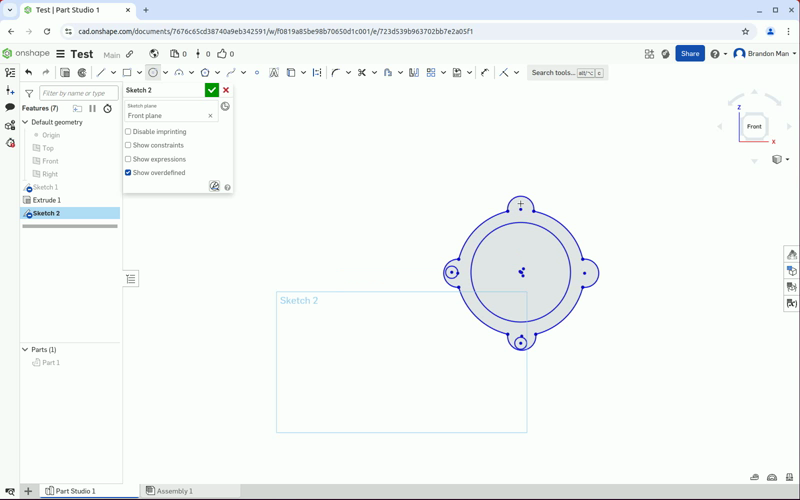
scroll(6)
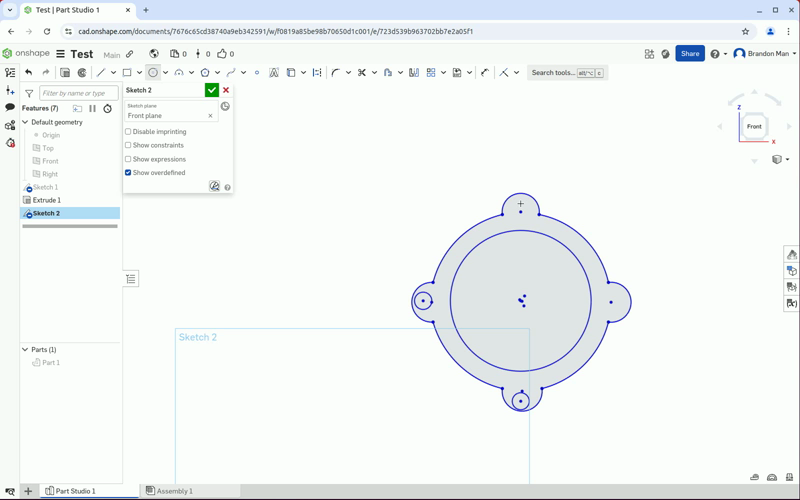
scroll(6)
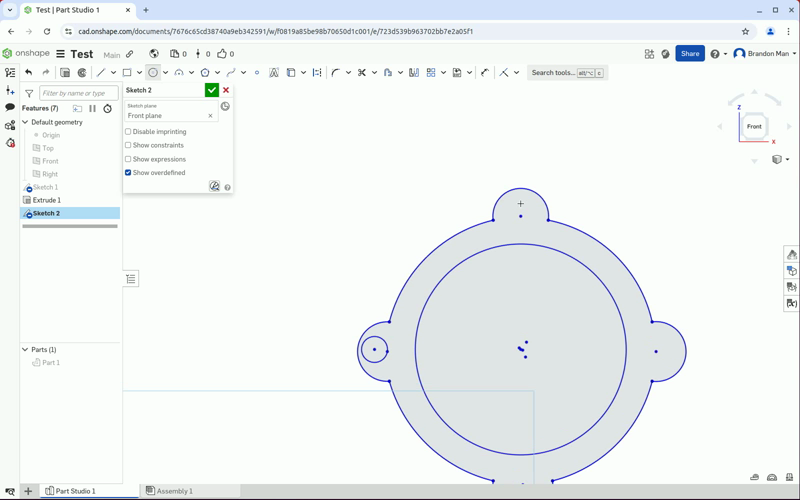
scroll(6)
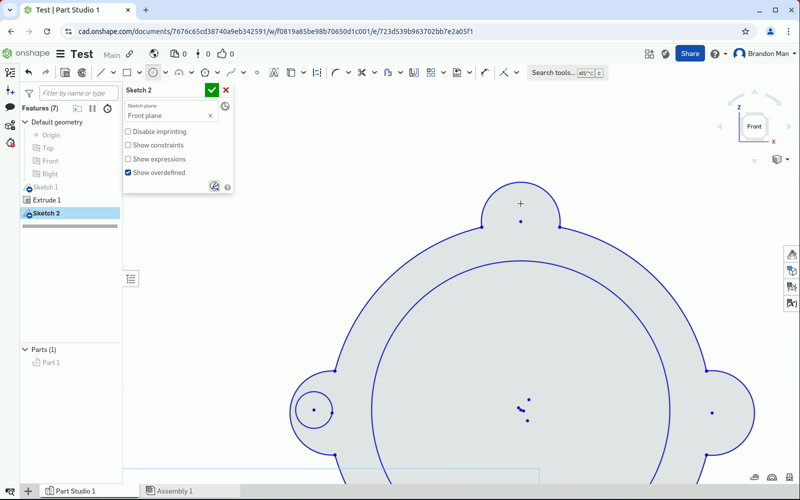
scroll(6)
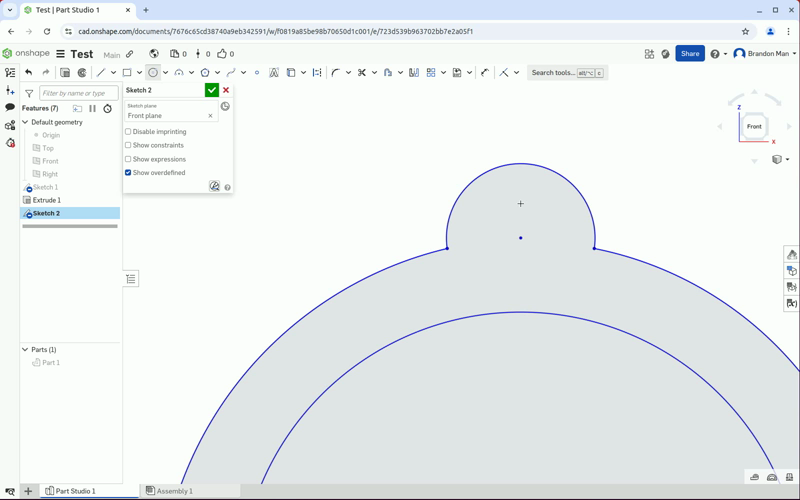
click(520, 203)
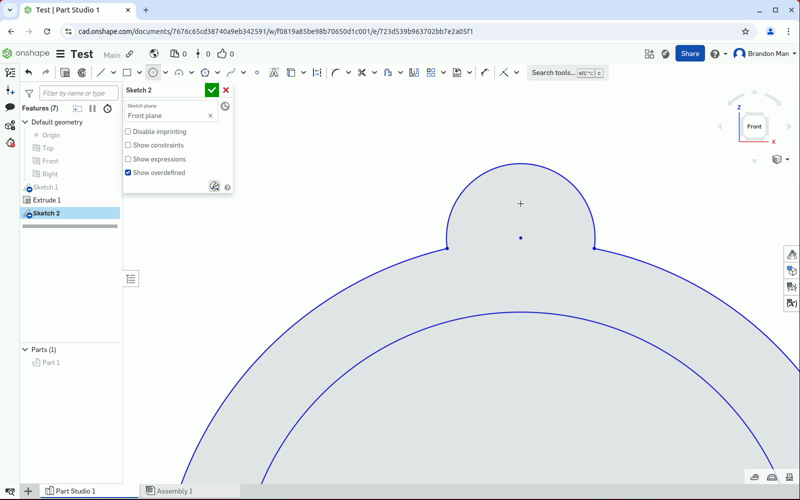
scroll(-6)
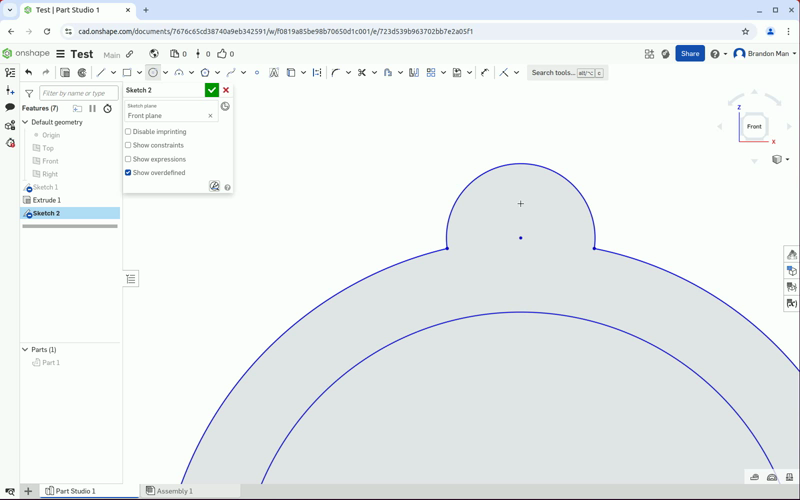
scroll(-6)
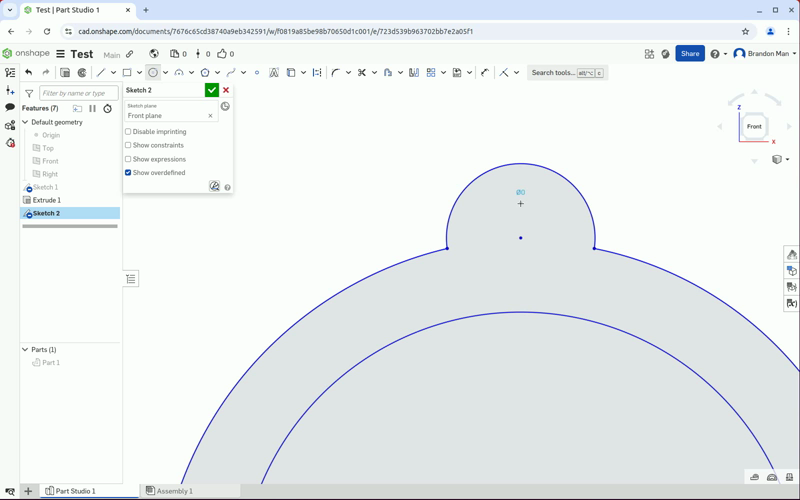
scroll(-6)
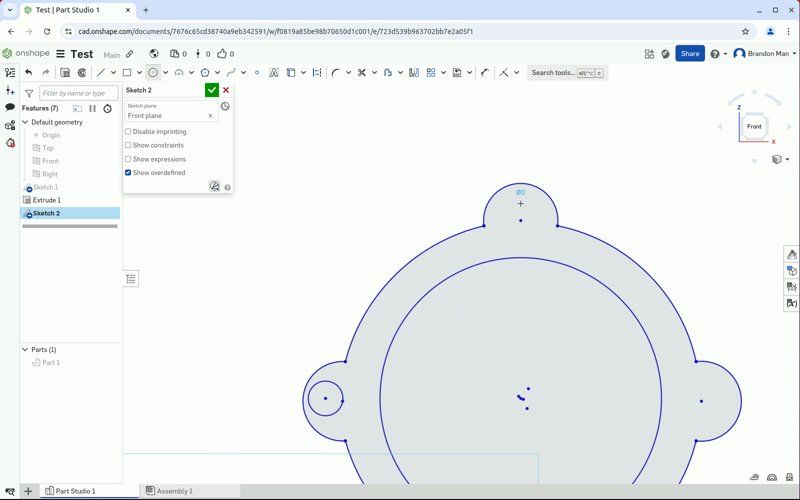
scroll(-6)
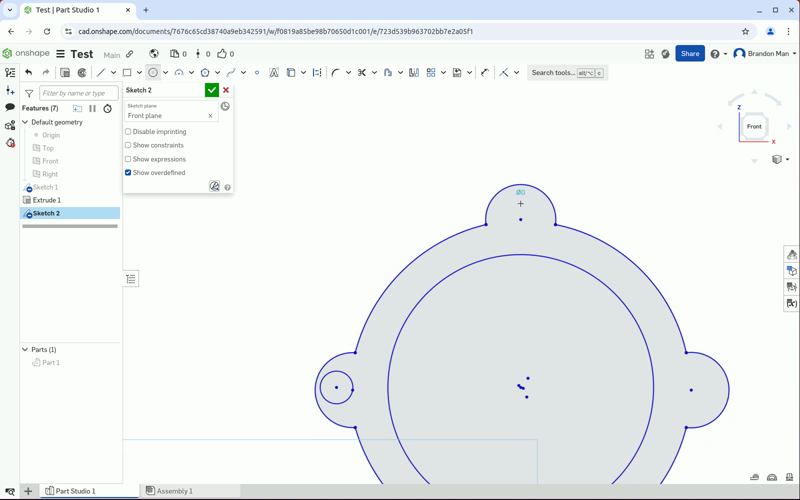
scroll(-6)
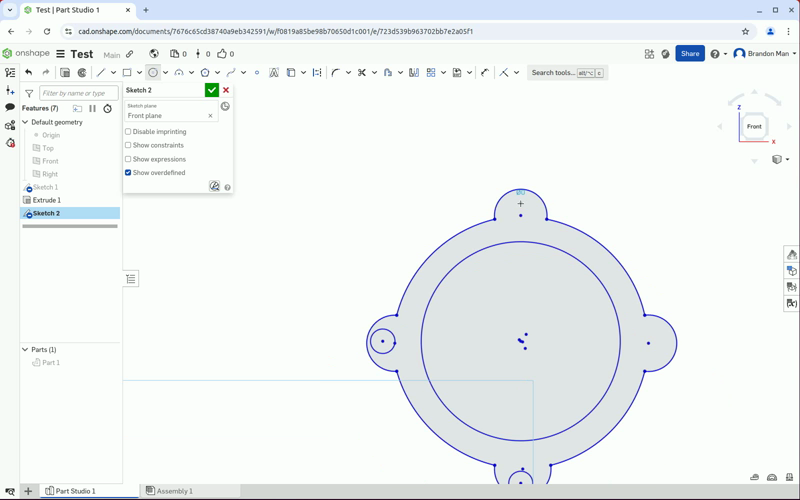
scroll(-6)
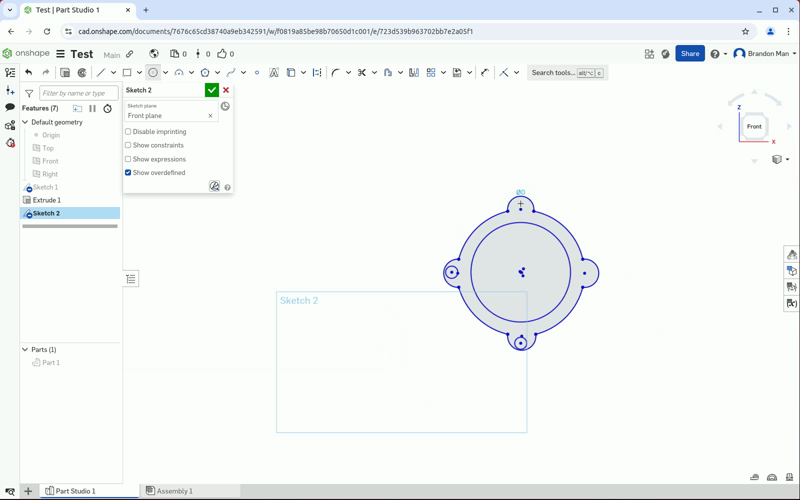
scroll(-6)
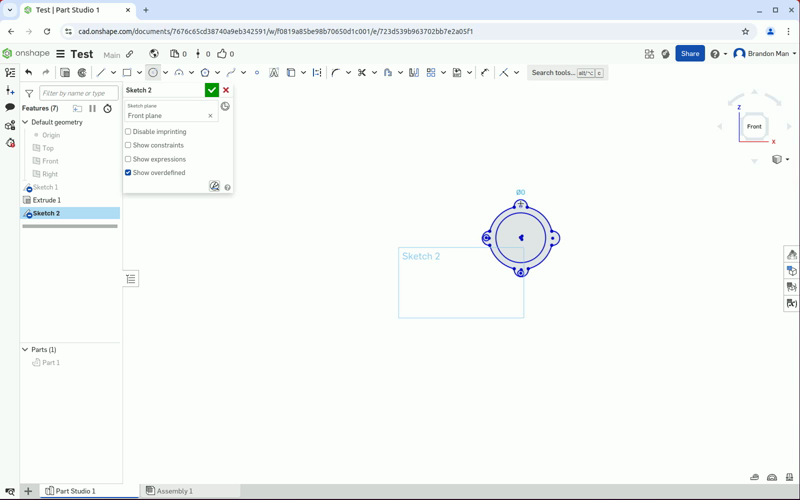
key_up(shift)
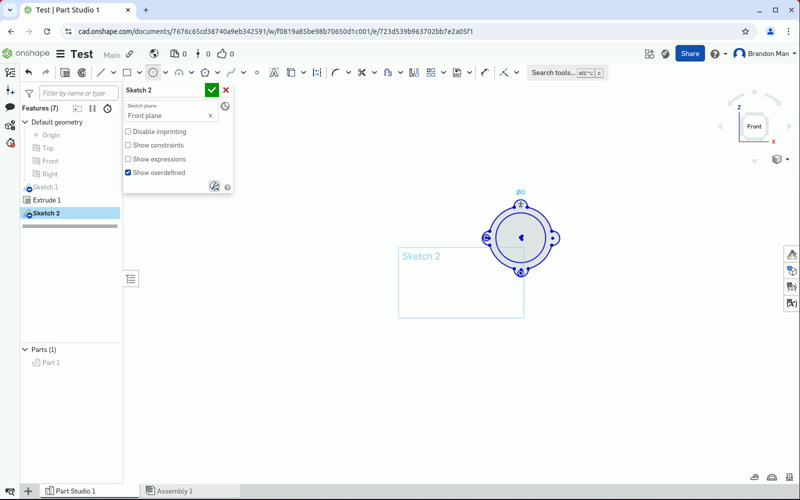
mouse_move(523, 203)
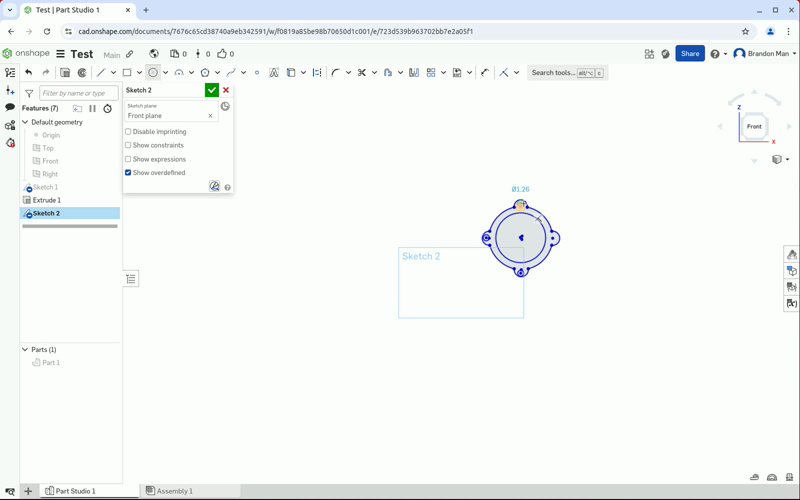
scroll(6)
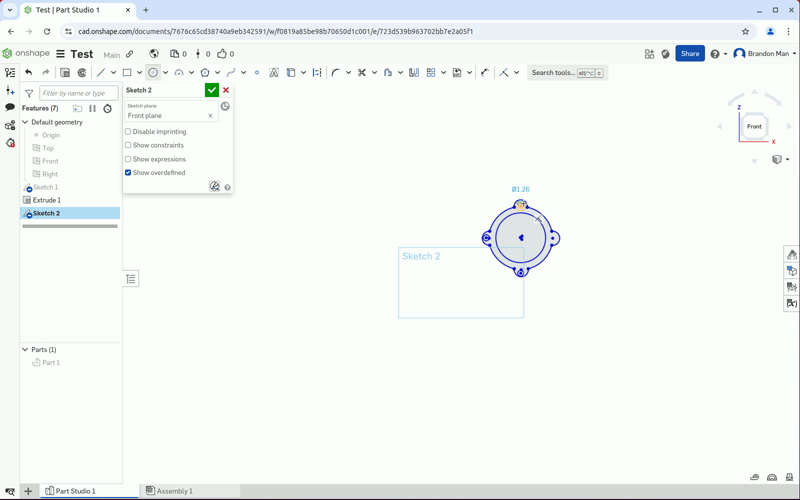
scroll(6)
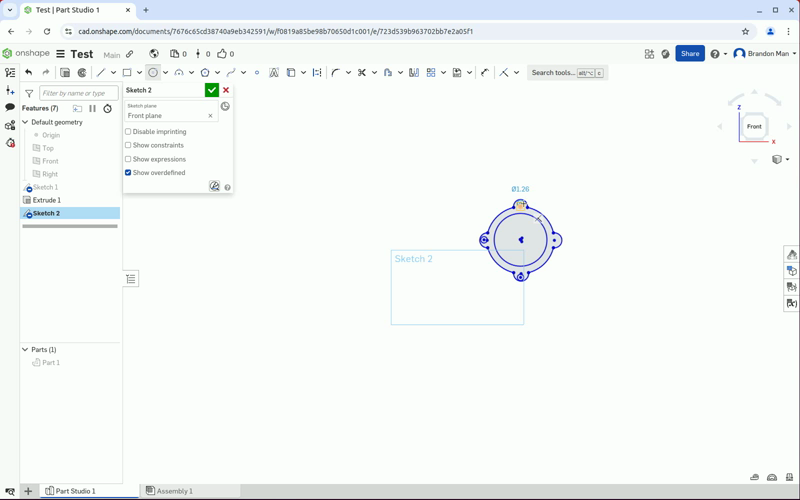
scroll(6)
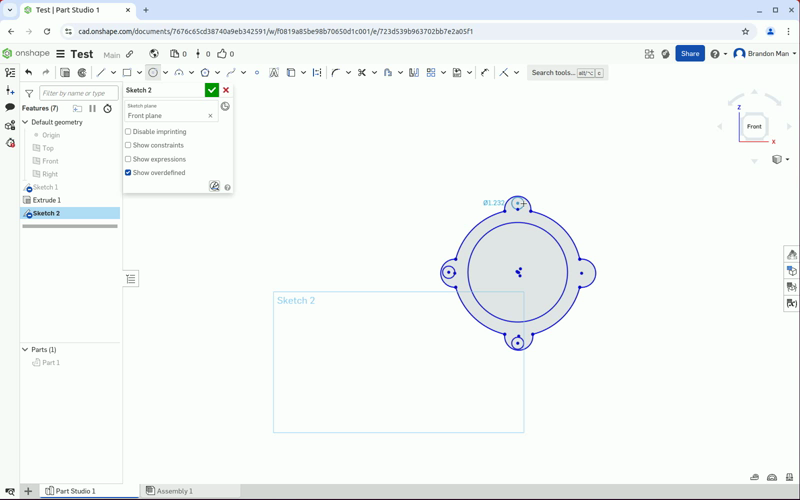
scroll(6)
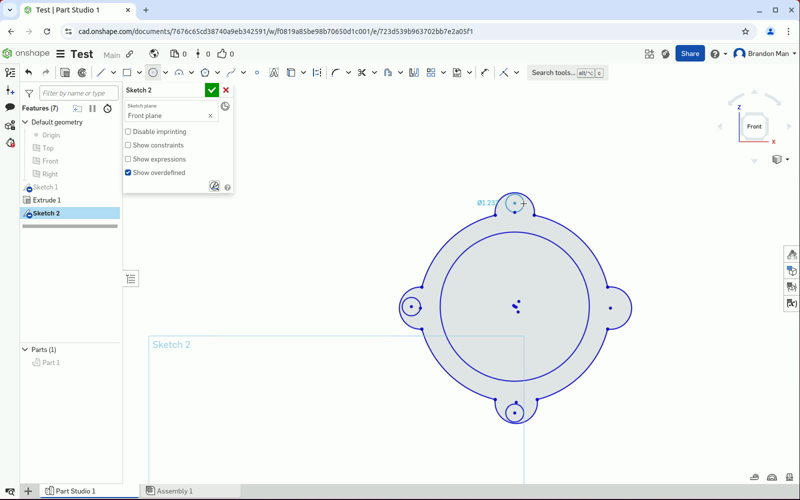
scroll(6)
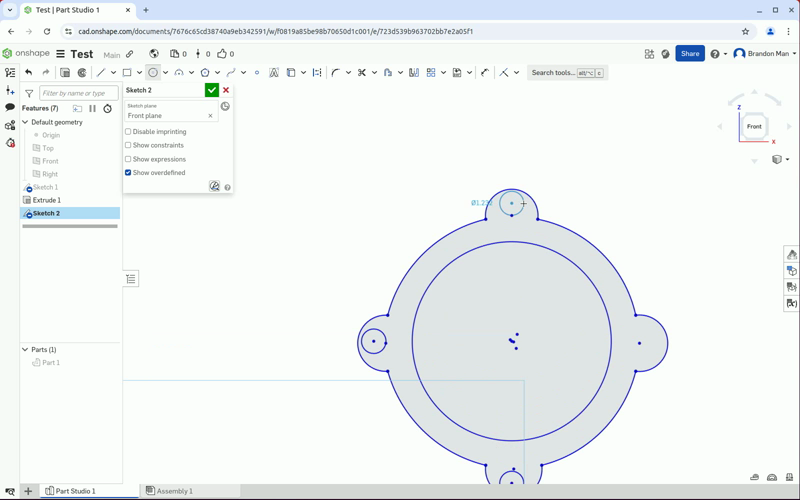
scroll(6)
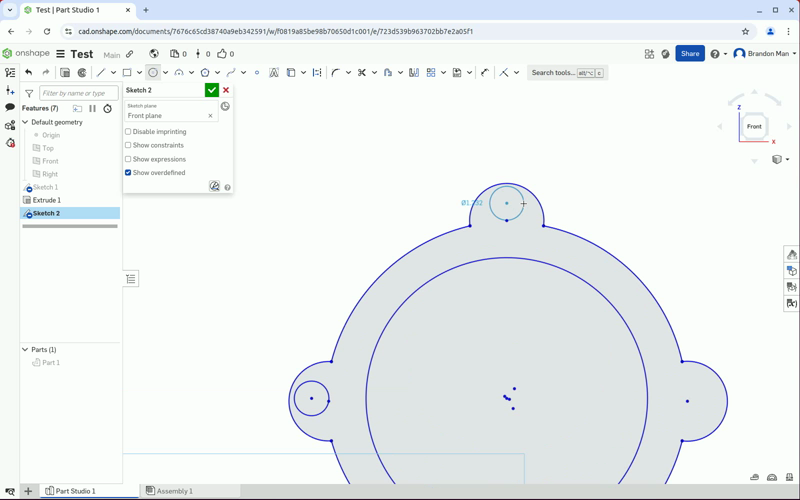
scroll(6)
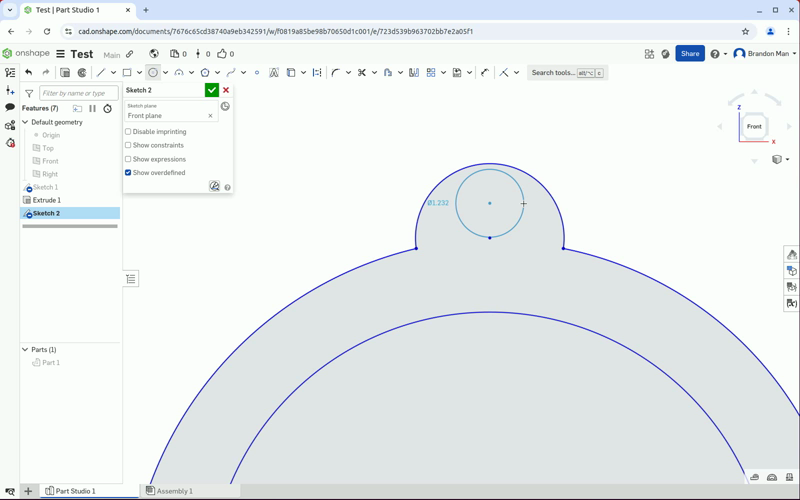
click(523, 203)
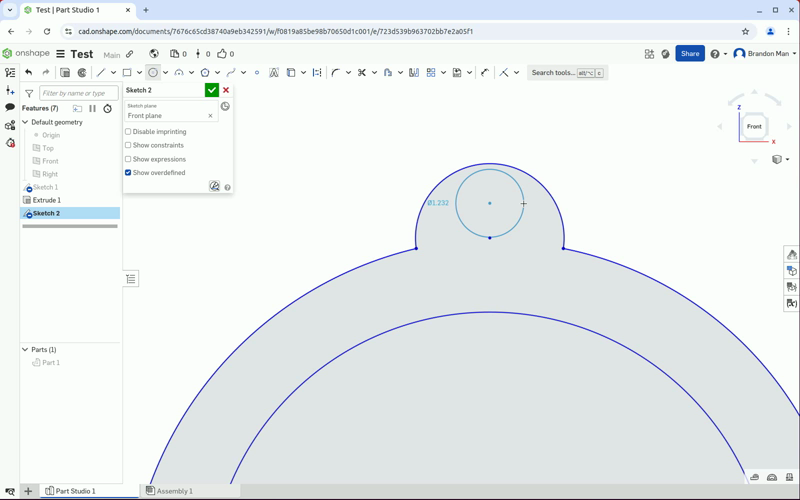
scroll(-6)
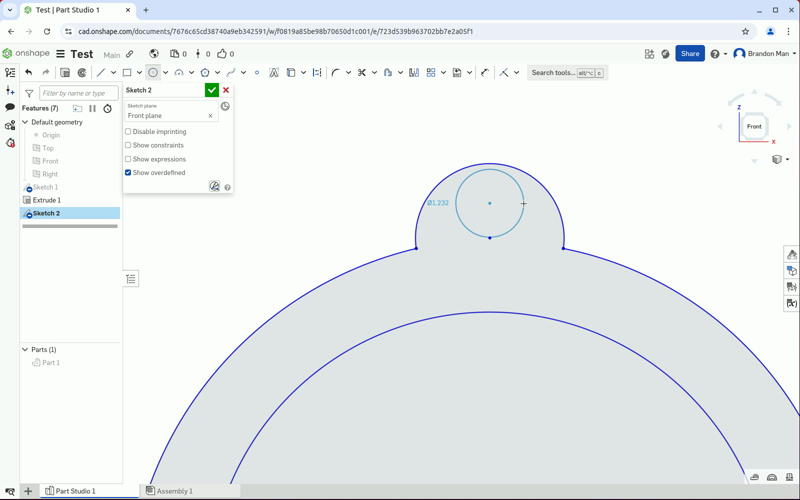
scroll(-6)
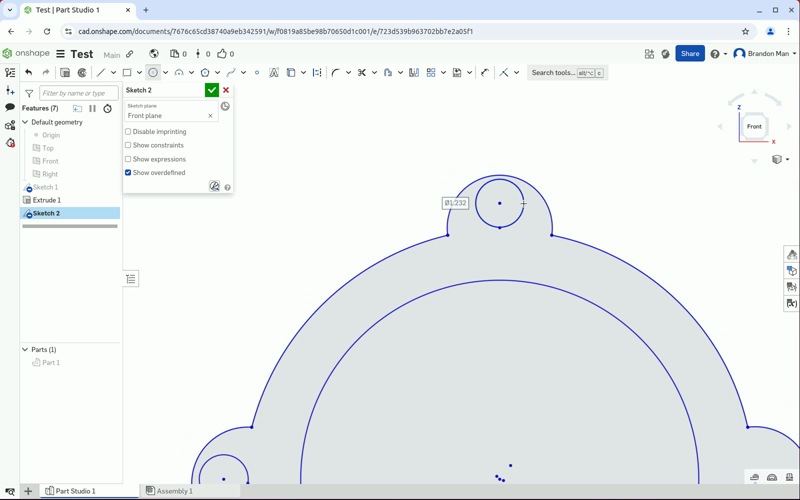
scroll(-6)
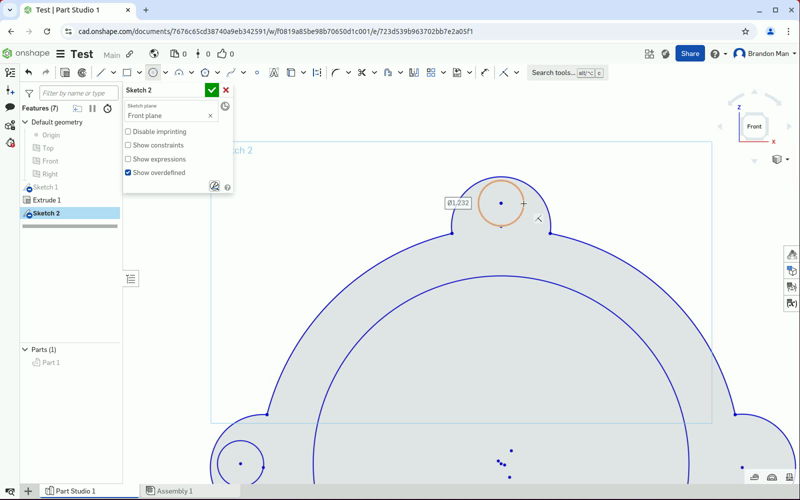
scroll(-6)
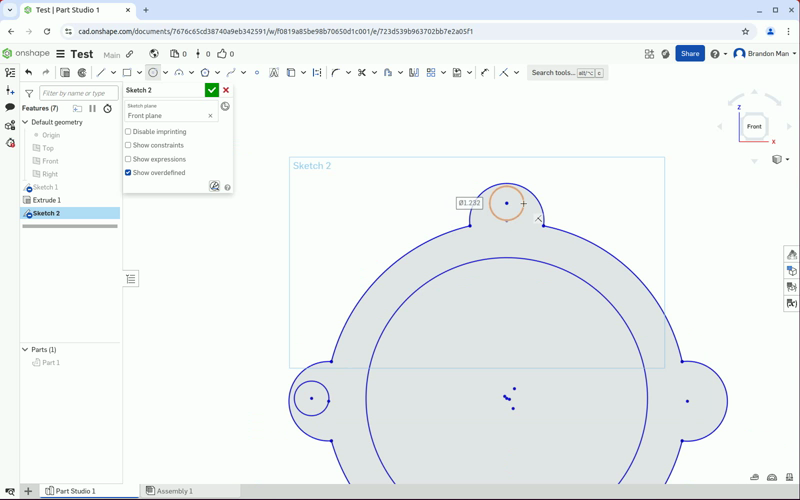
scroll(-6)
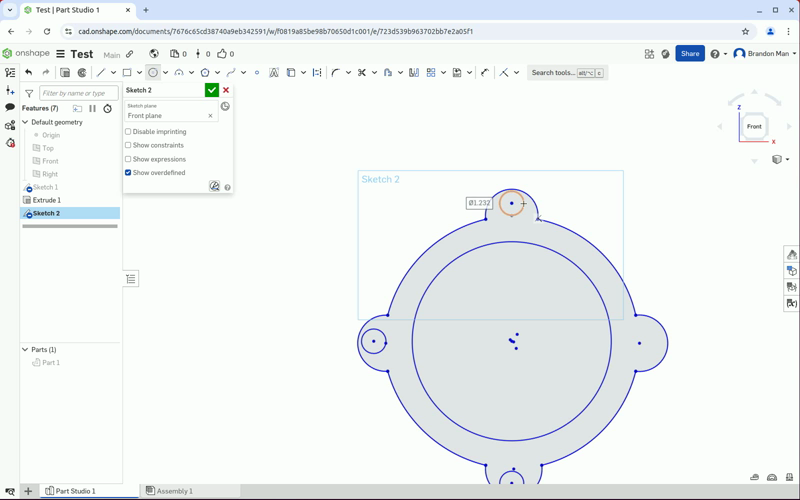
scroll(-6)
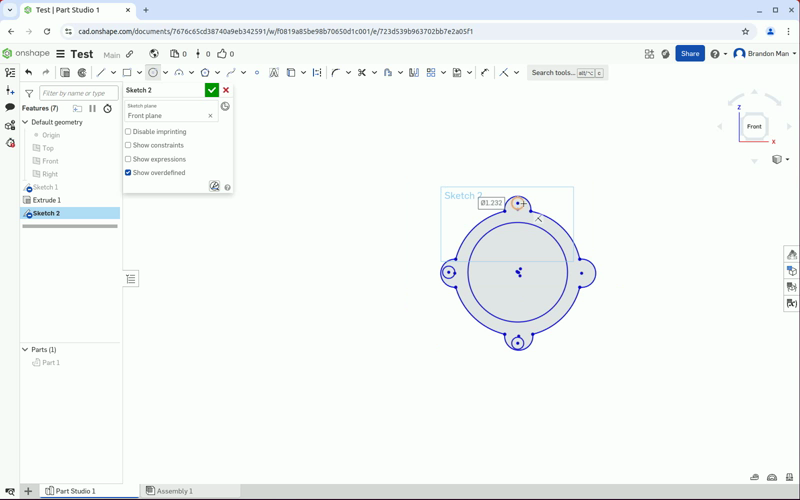
scroll(-6)
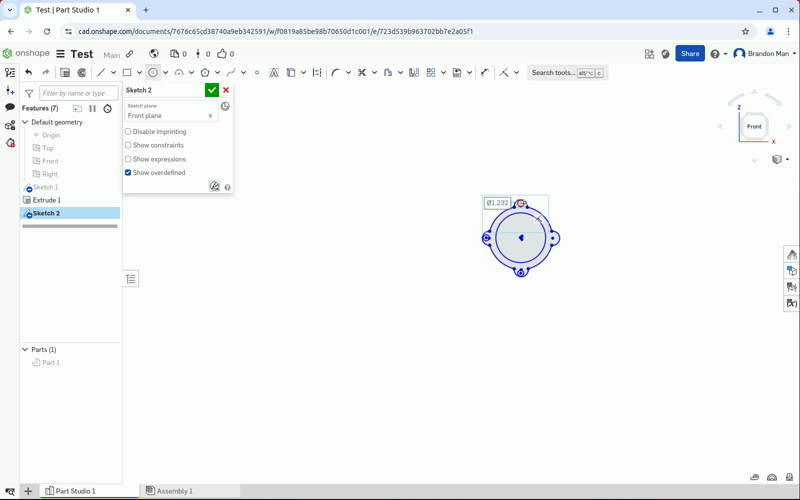
key(esc)
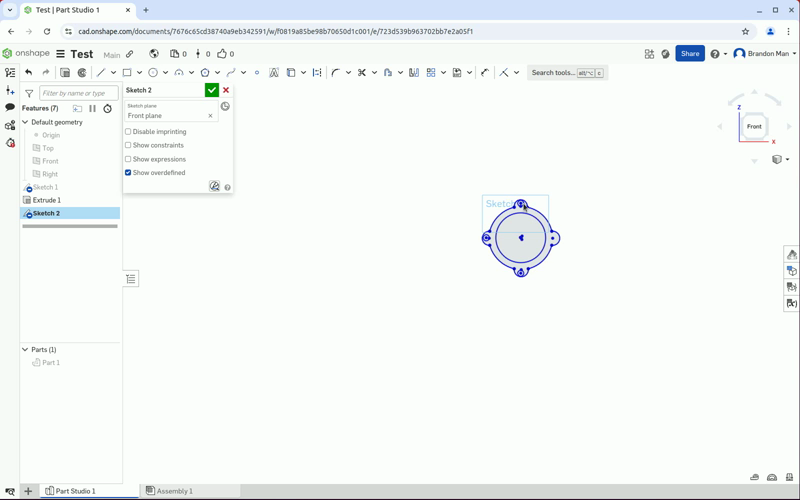
key(c)
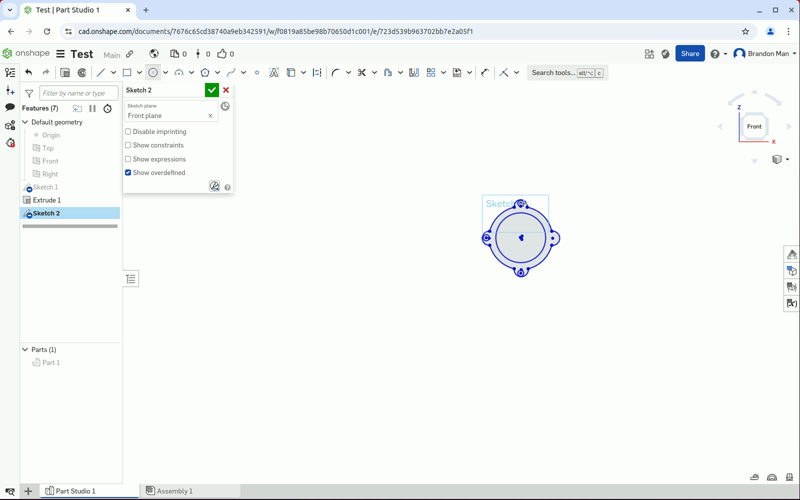
key_down(shift)
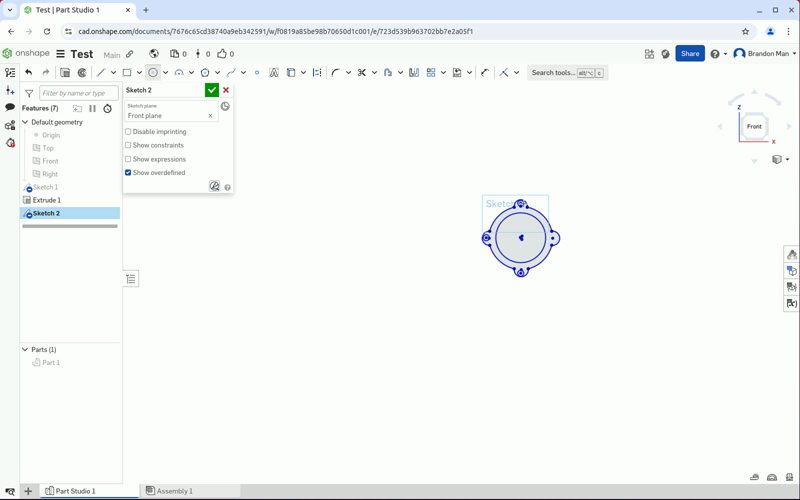
mouse_move(555, 237)
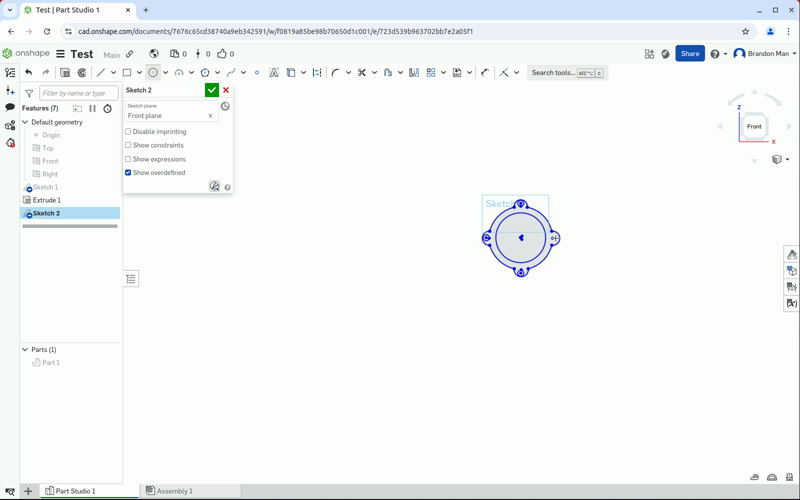
scroll(6)
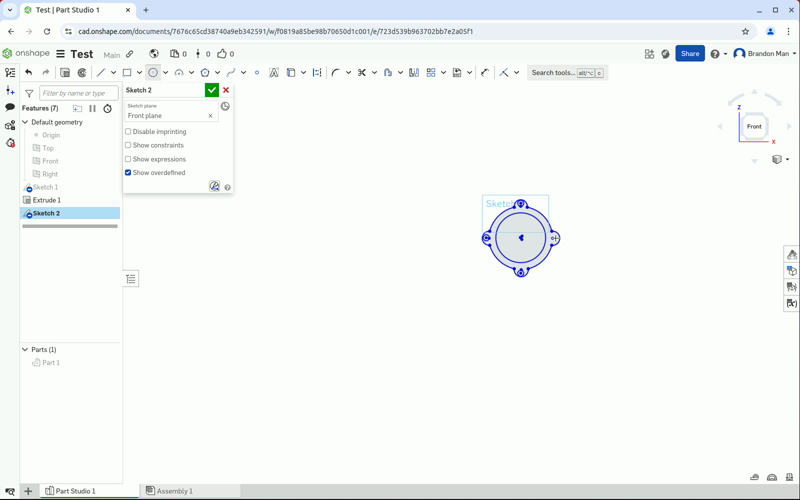
scroll(6)
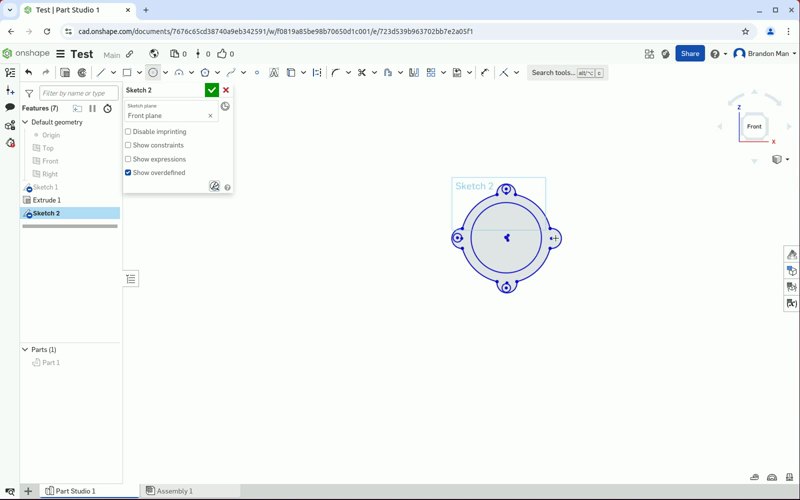
scroll(6)
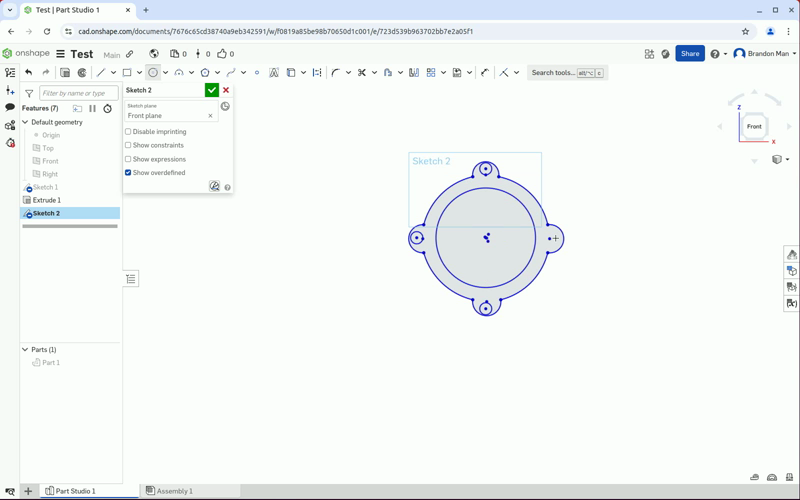
scroll(6)
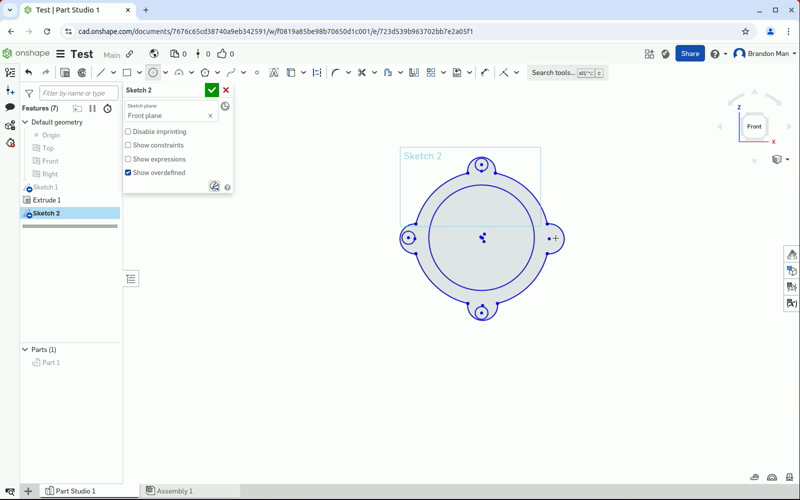
scroll(6)
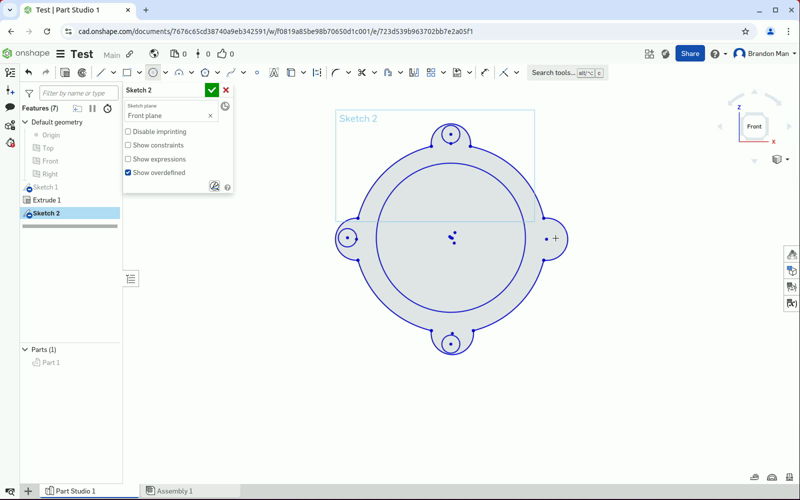
scroll(6)
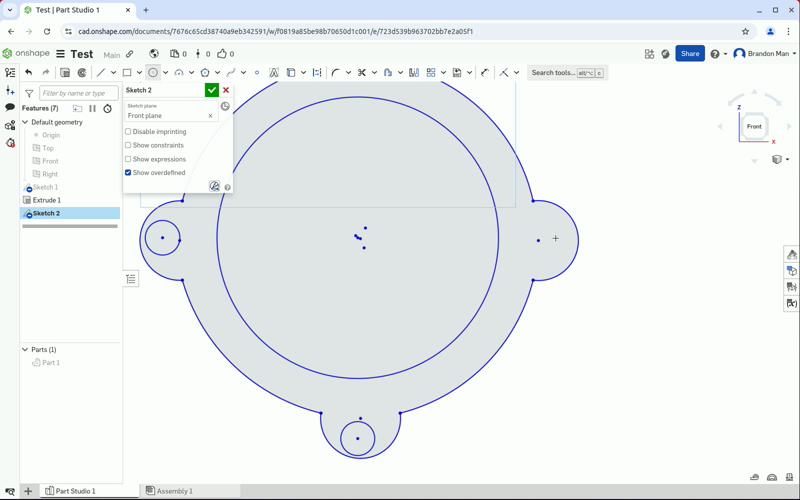
scroll(6)
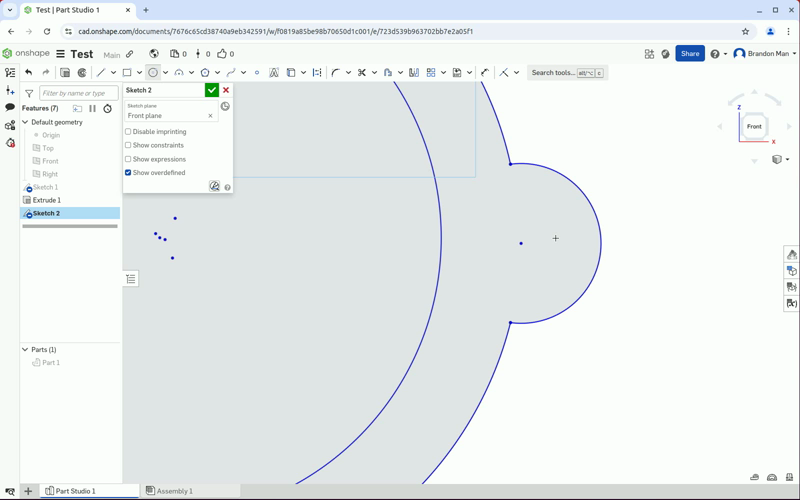
click(555, 237)
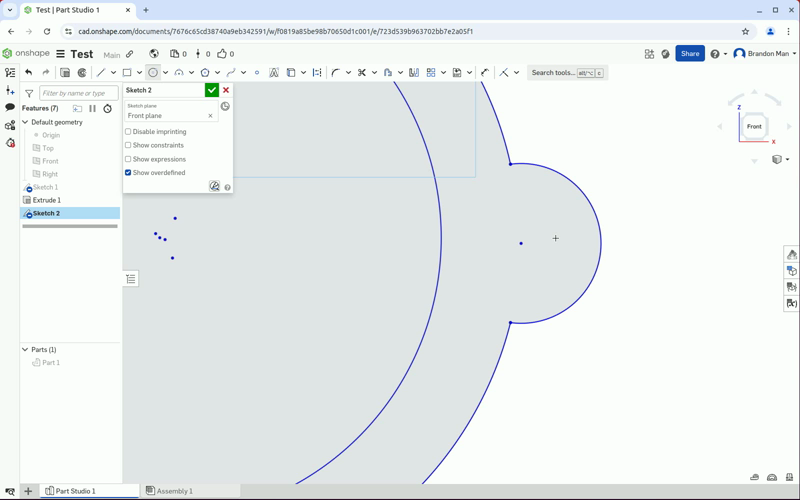
scroll(-6)
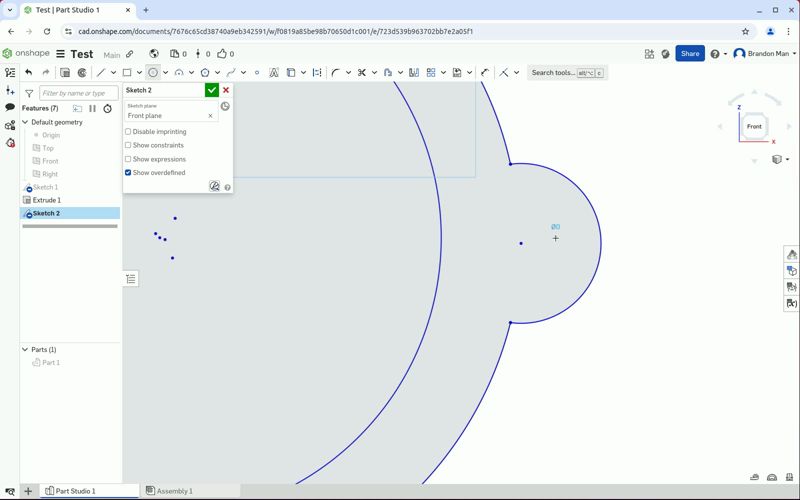
scroll(-6)
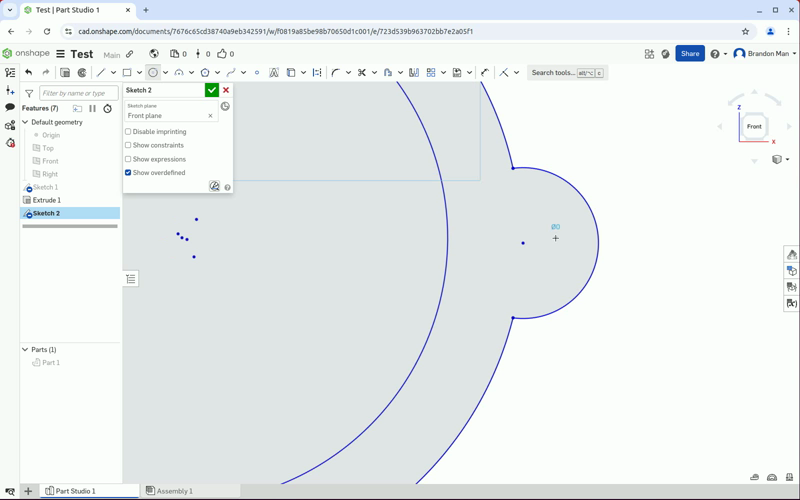
scroll(-6)
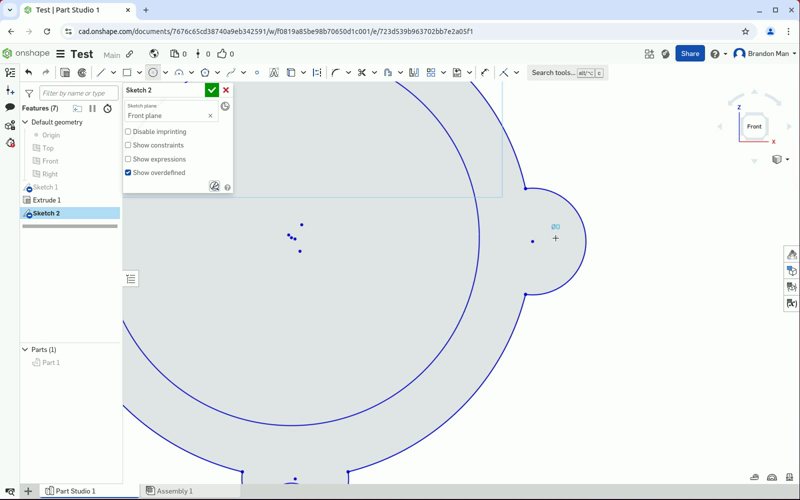
scroll(-6)
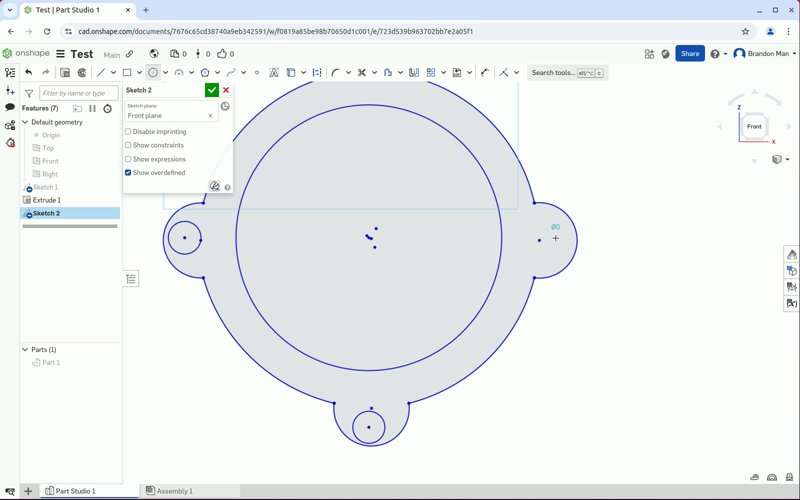
scroll(-6)
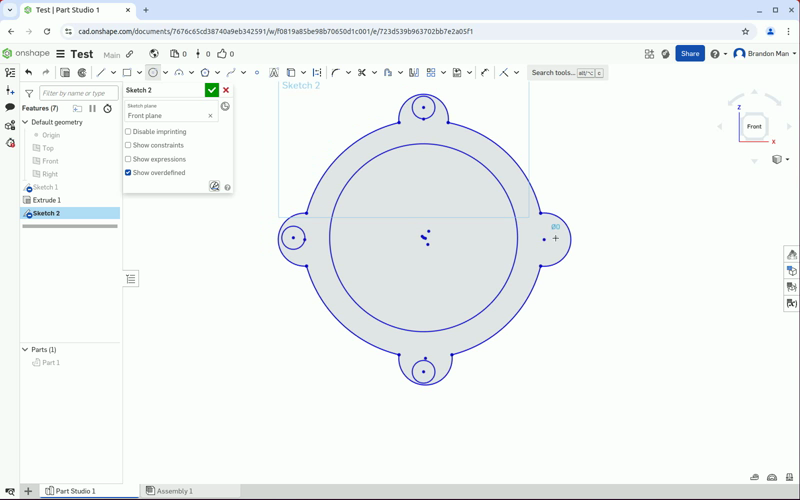
scroll(-6)
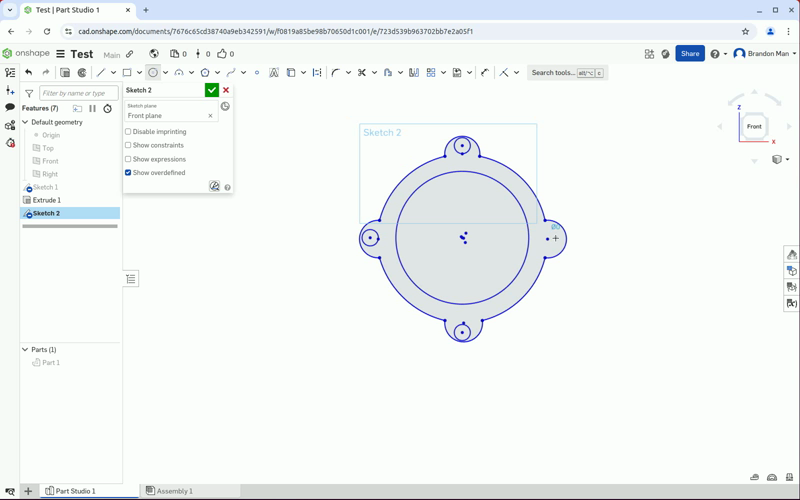
scroll(-6)
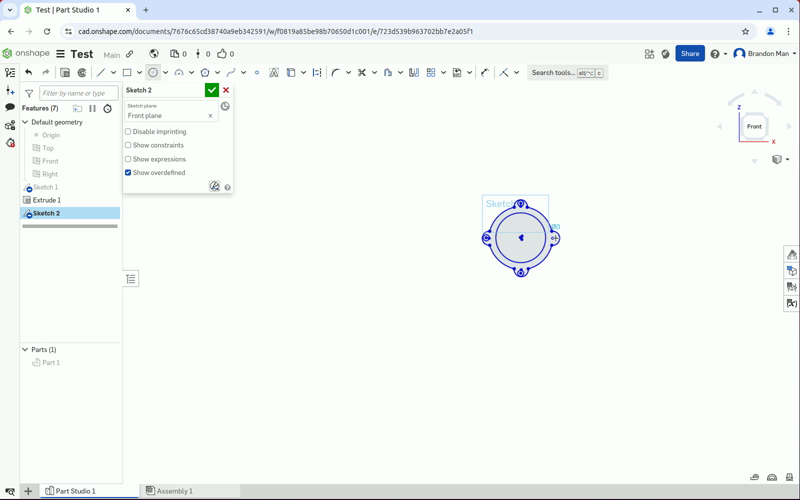
key_up(shift)
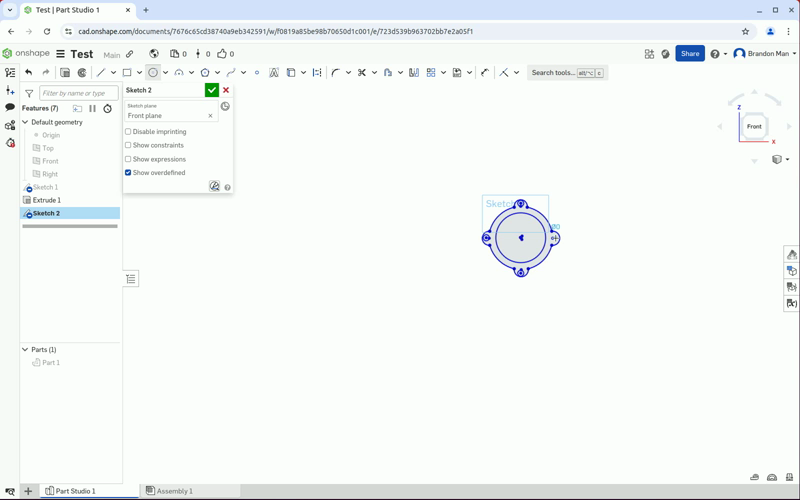
mouse_move(558, 237)
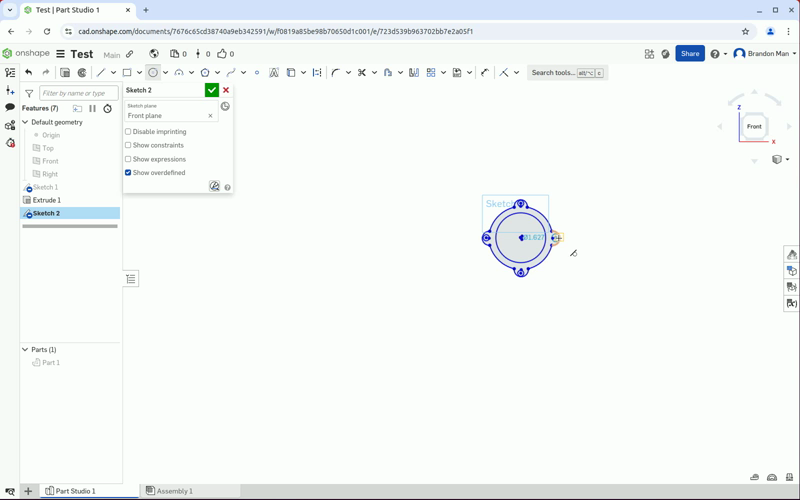
scroll(6)
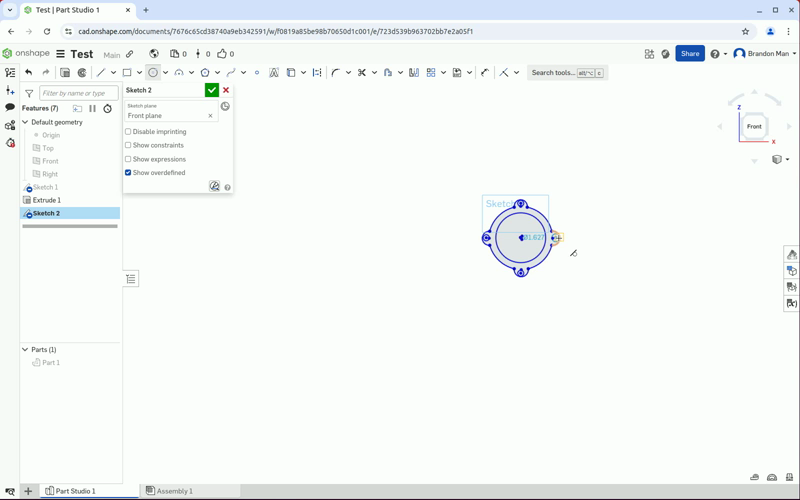
scroll(6)
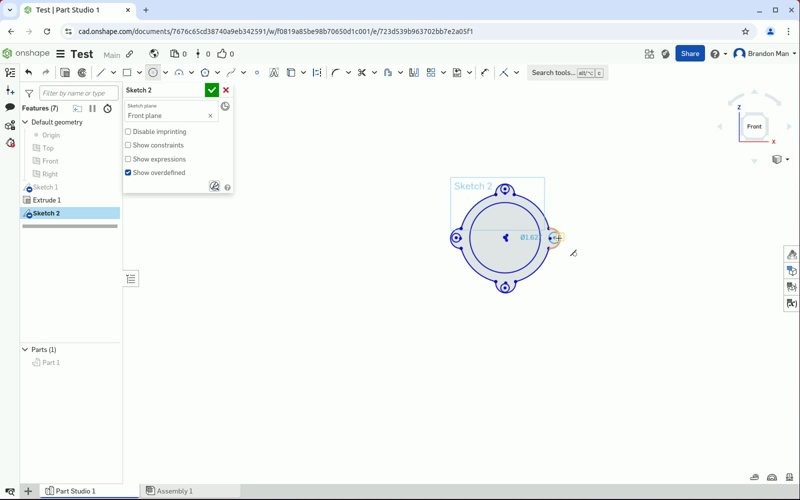
scroll(6)
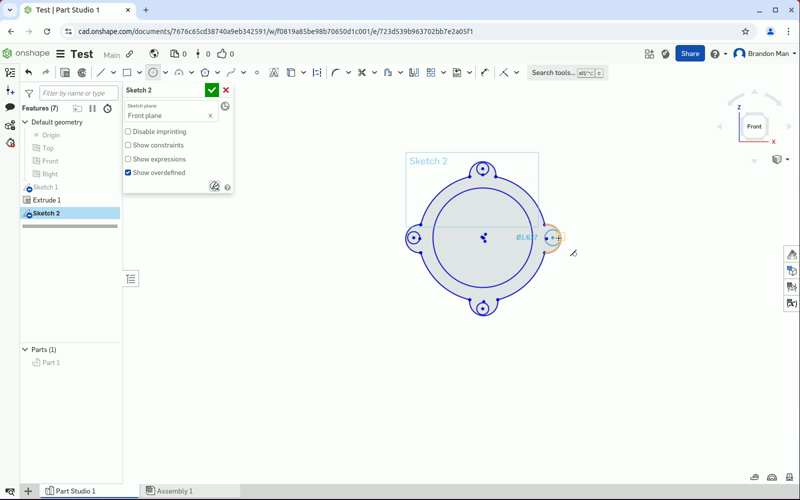
scroll(6)
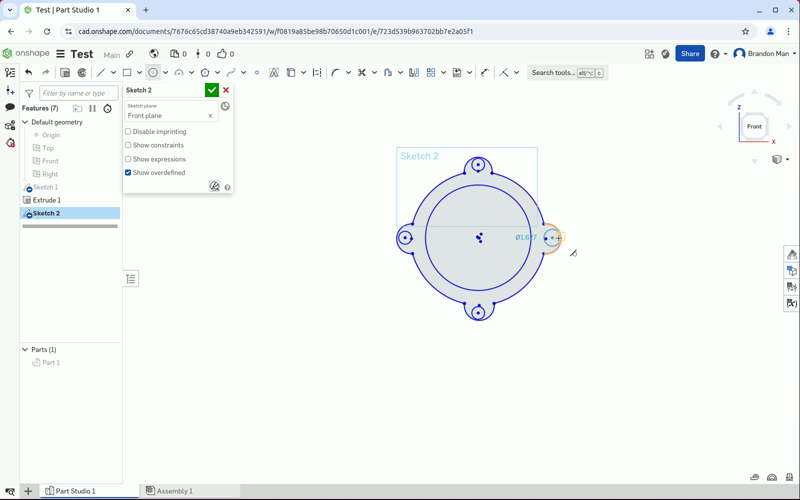
scroll(6)
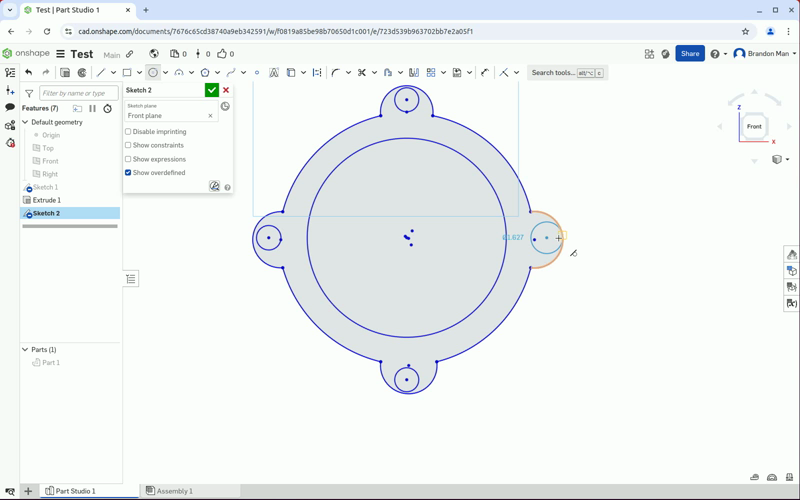
scroll(6)
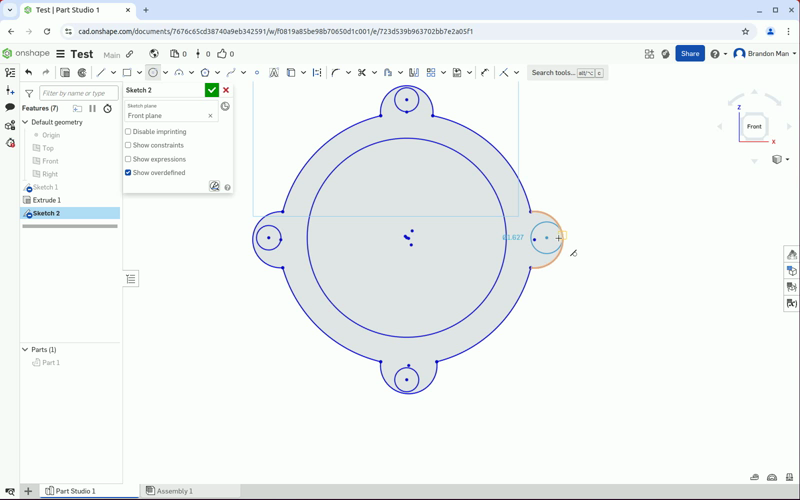
scroll(6)
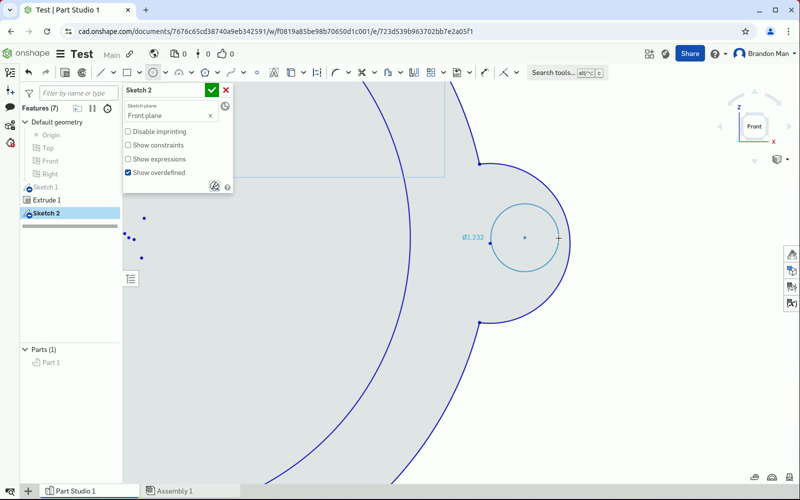
click(558, 237)
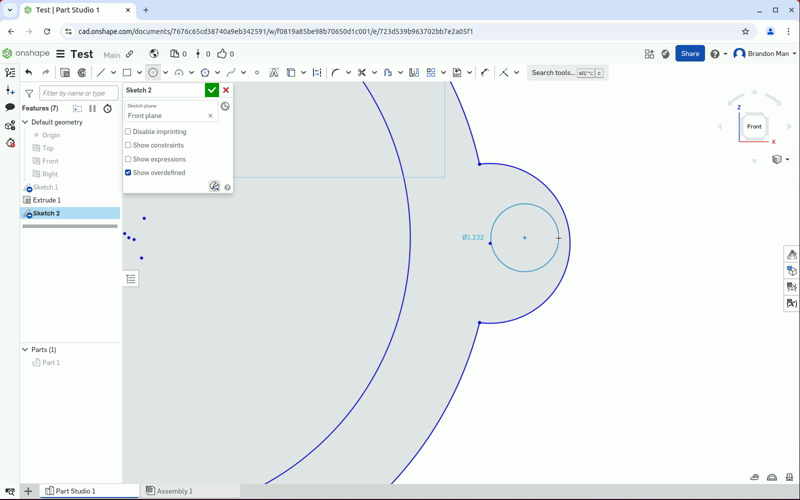
scroll(-6)
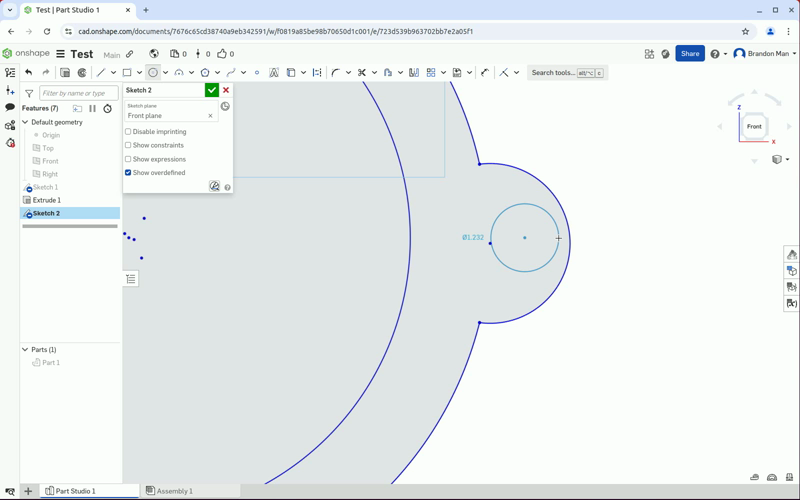
scroll(-6)
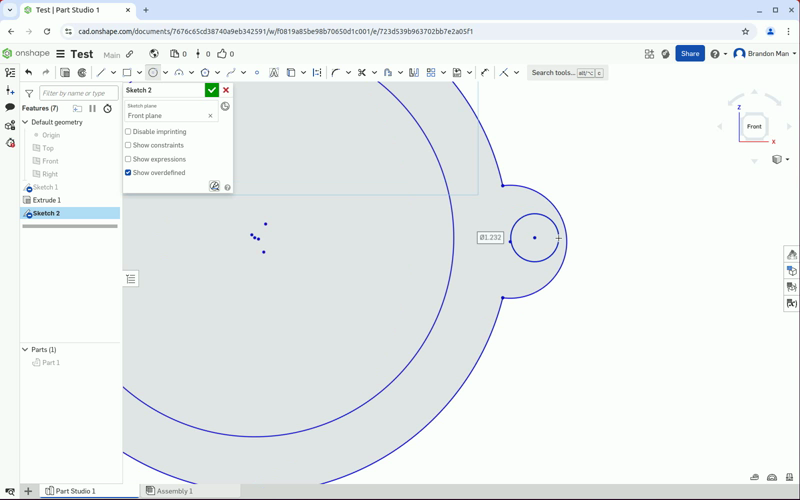
scroll(-6)
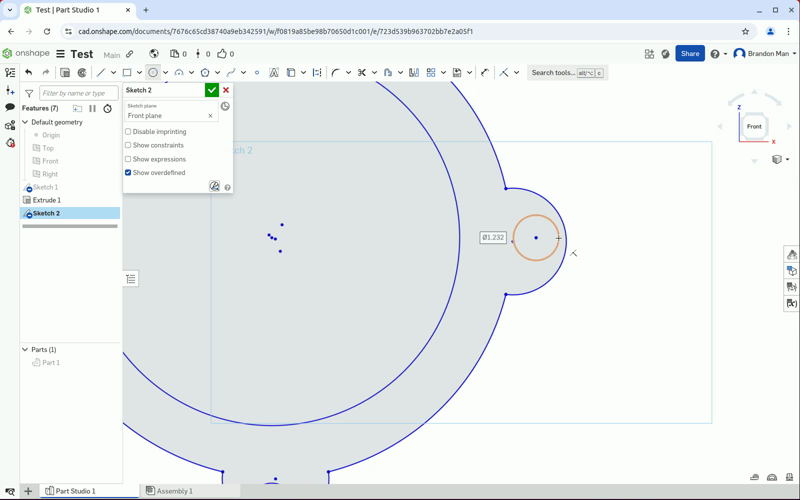
scroll(-6)
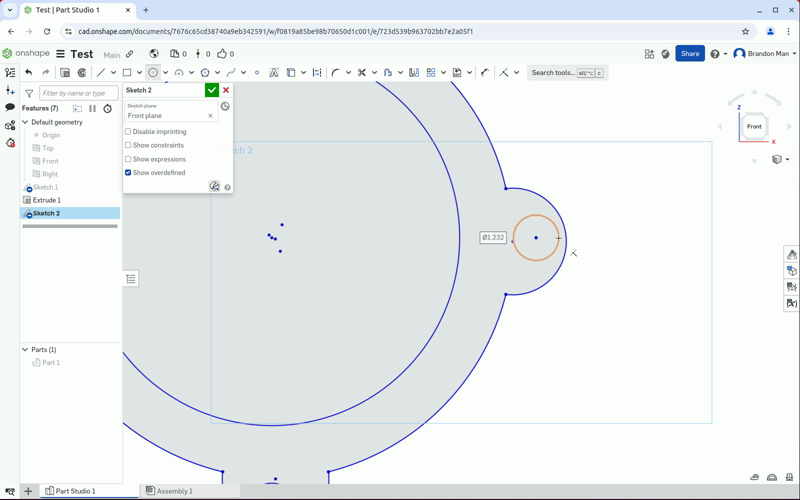
scroll(-6)
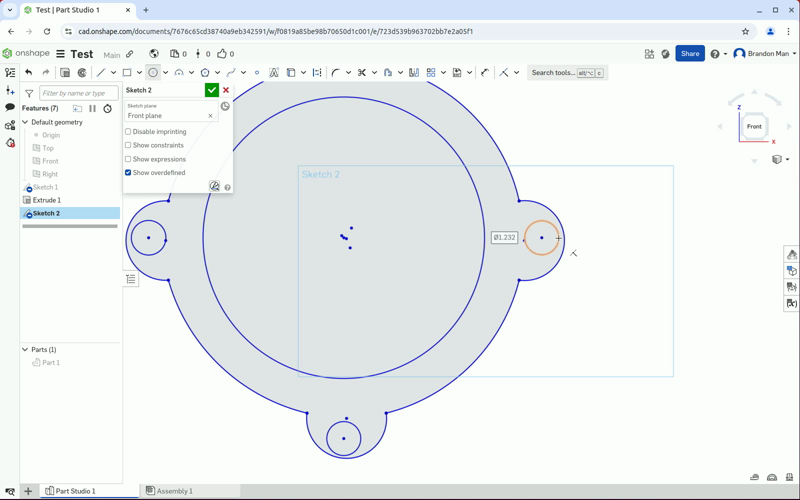
scroll(-6)
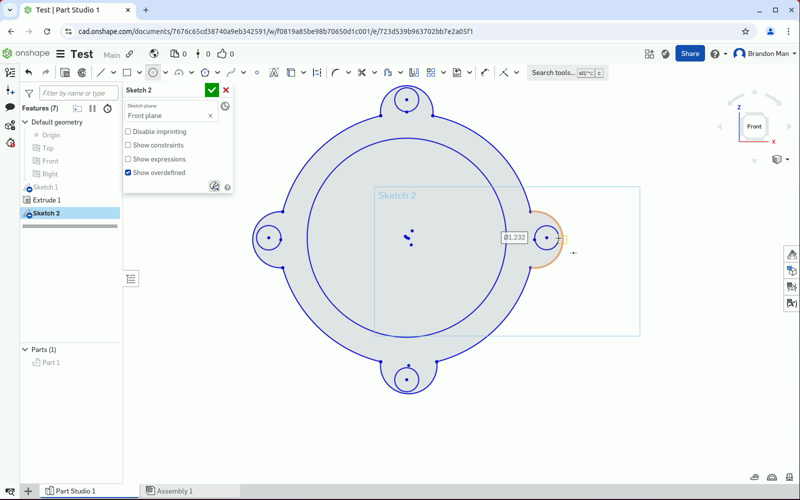
scroll(-6)
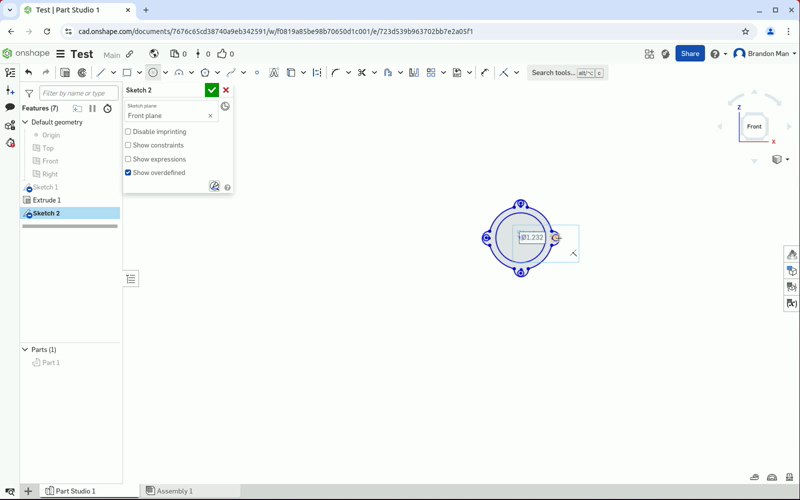
key(esc)
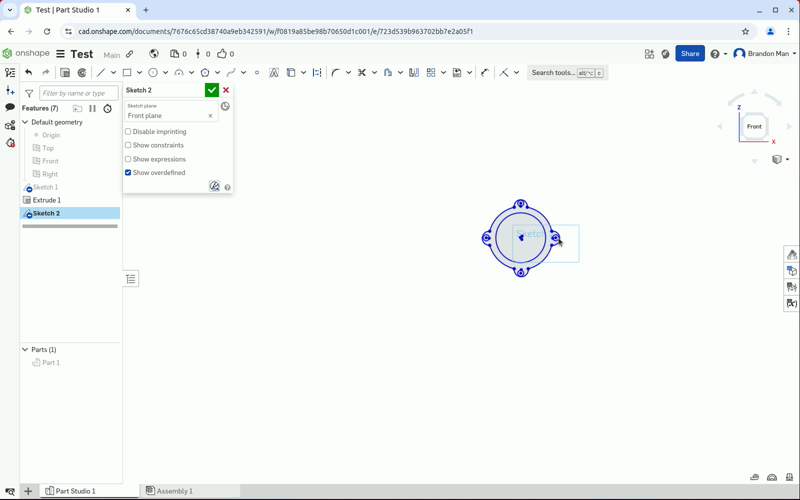
mouse_move(544, 223)
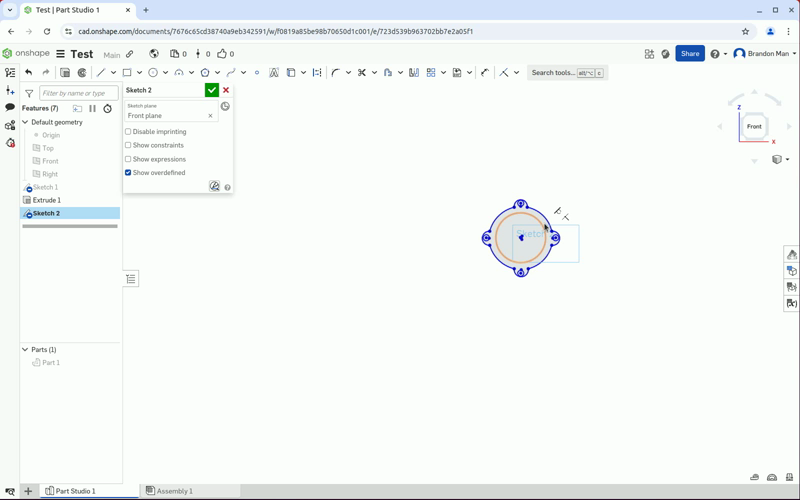
scroll(6)
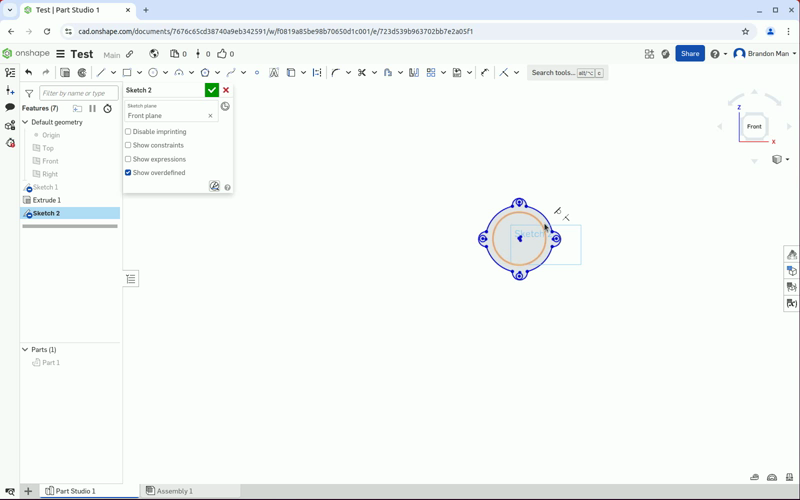
scroll(6)
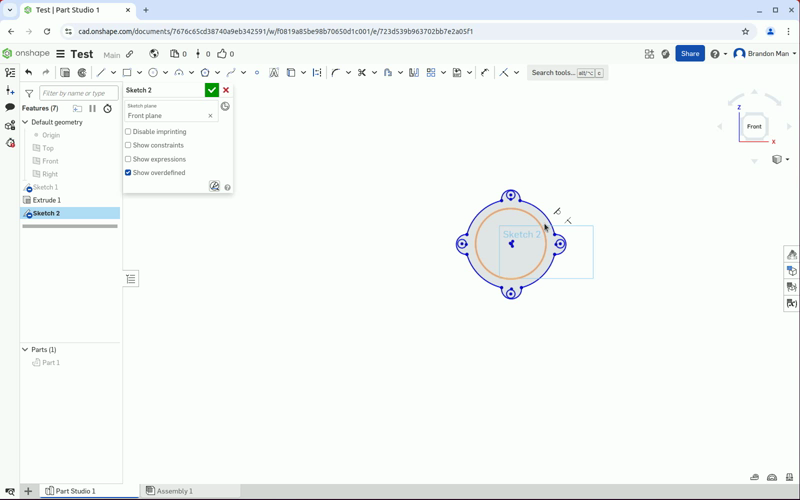
scroll(6)
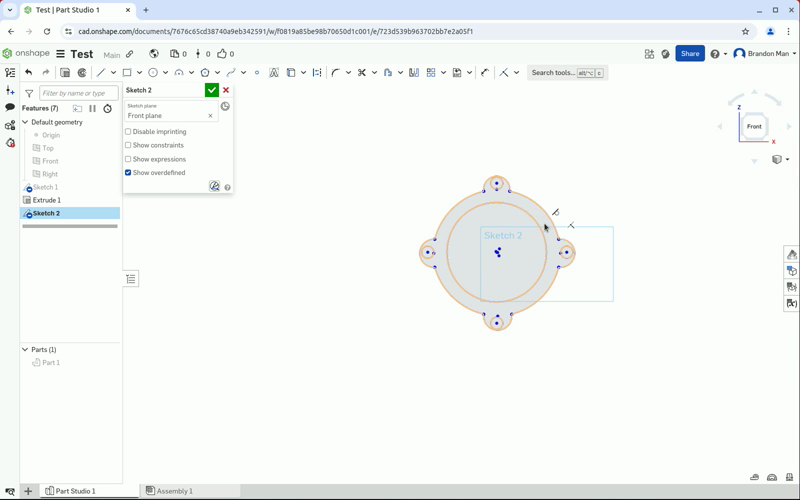
scroll(6)
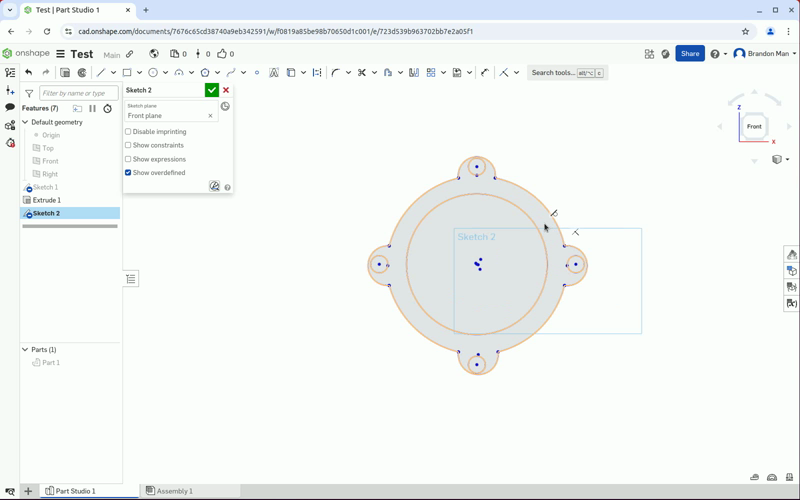
scroll(6)
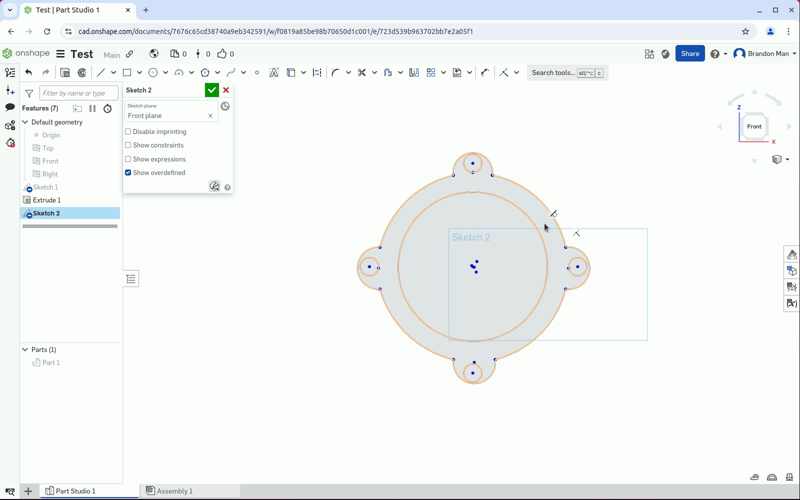
scroll(6)
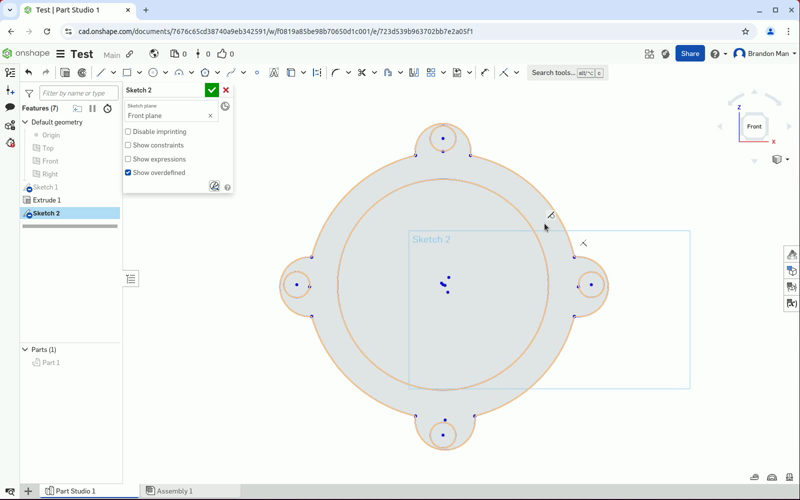
scroll(6)
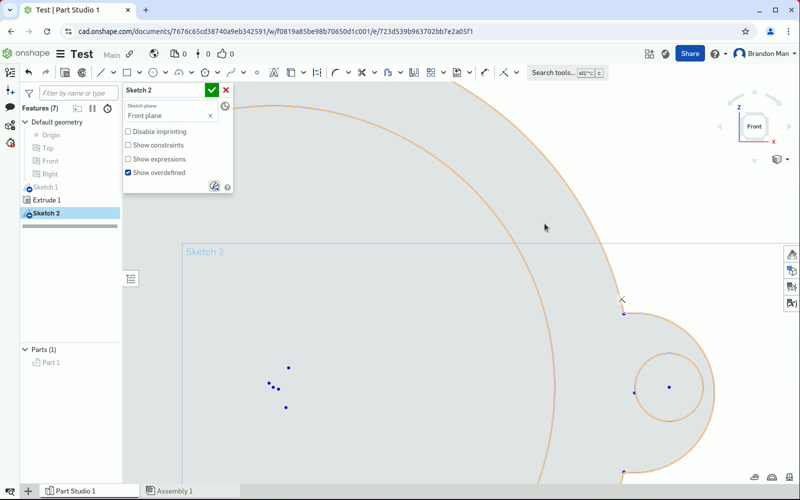
click(544, 223)
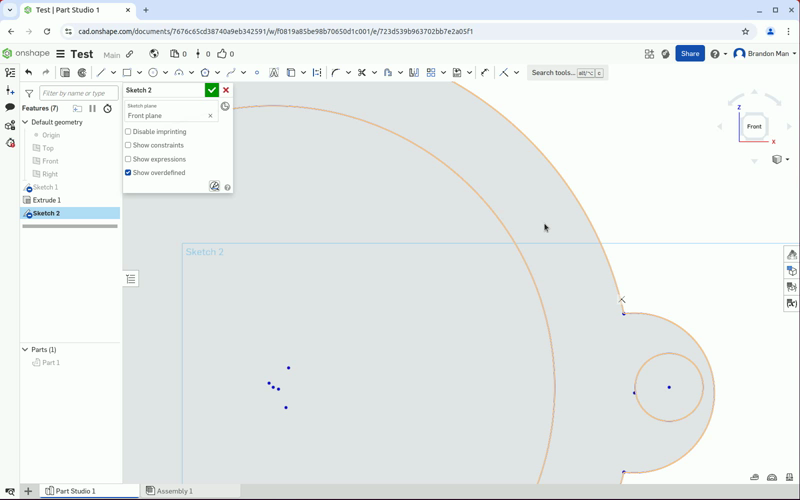
scroll(-6)
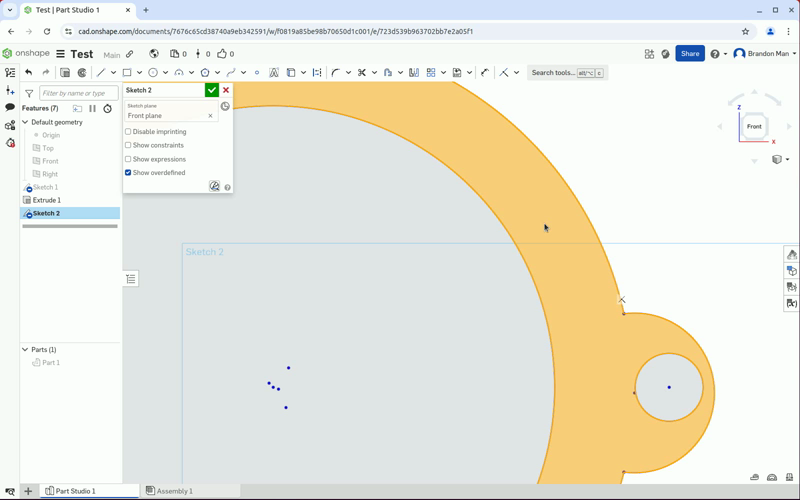
scroll(-6)
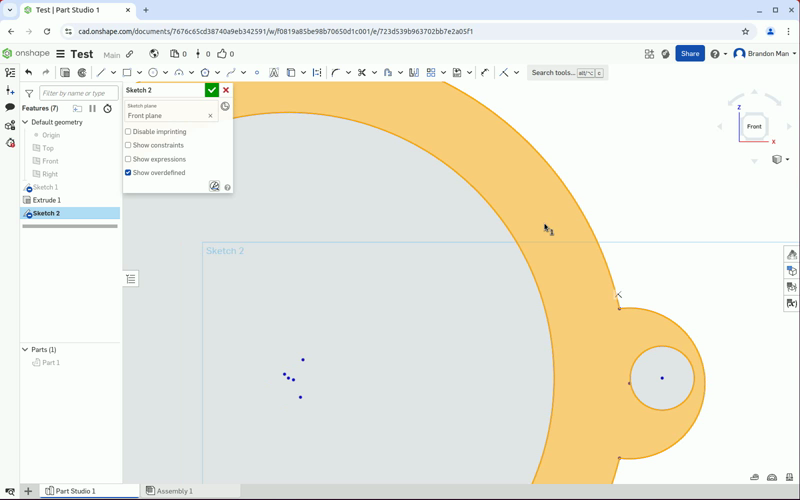
scroll(-6)
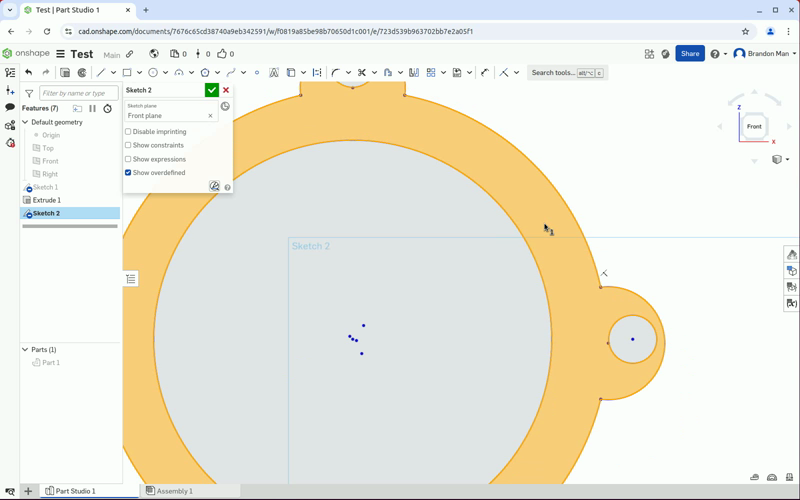
scroll(-6)
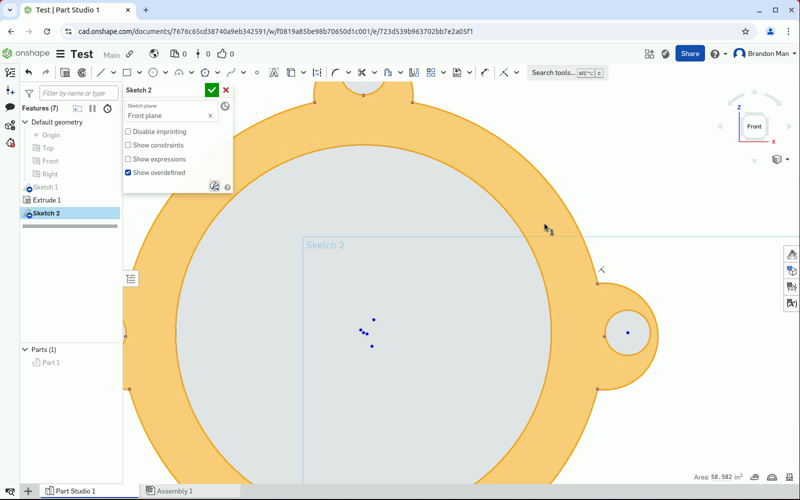
scroll(-6)
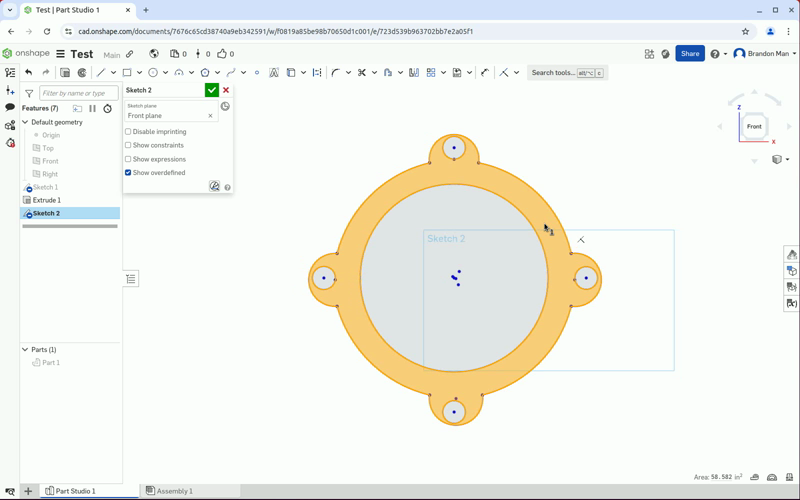
scroll(-6)
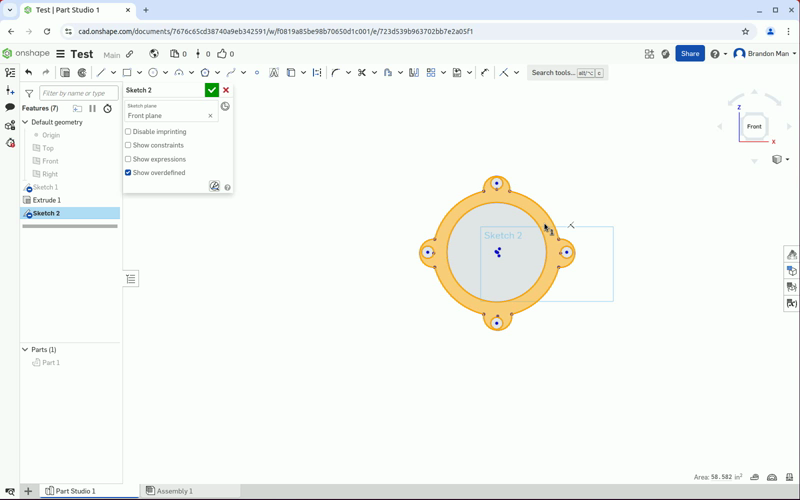
scroll(-6)
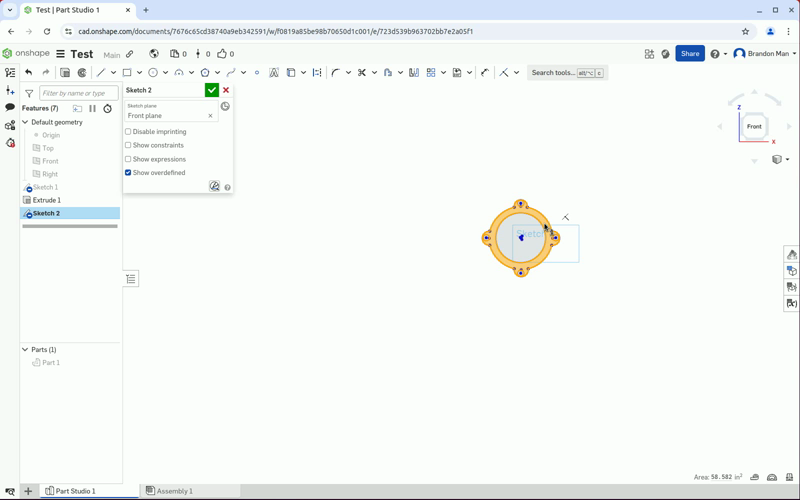
mouse_move(73, 352)
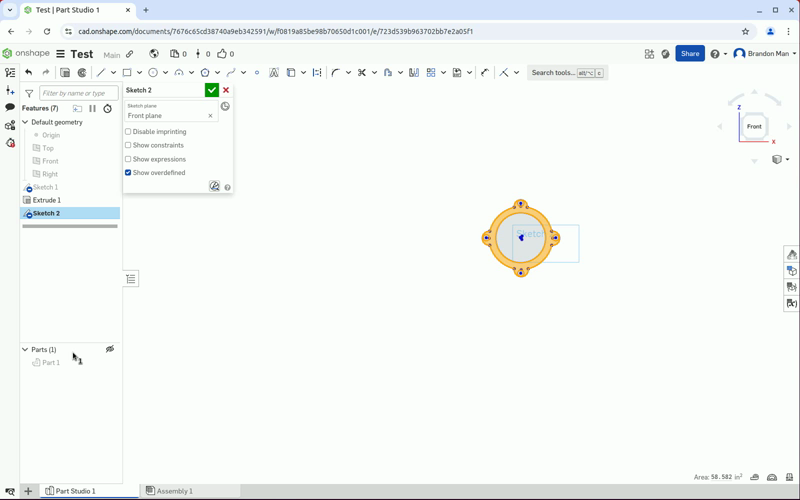
key(shift+y)
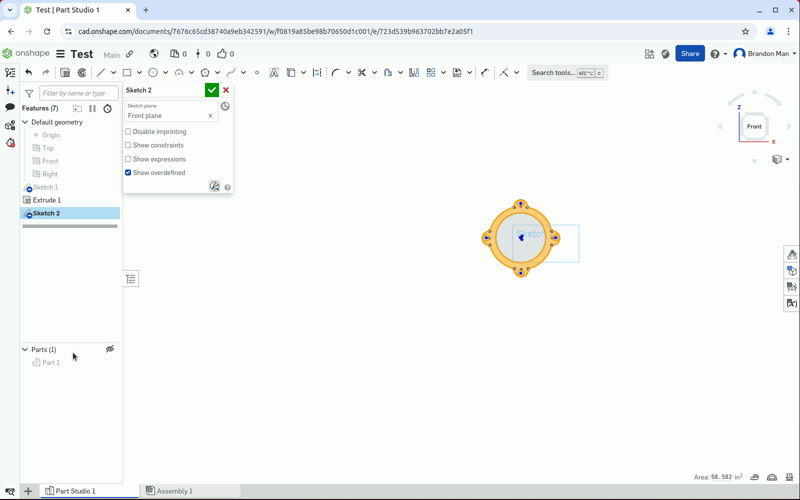
key(shift+e)
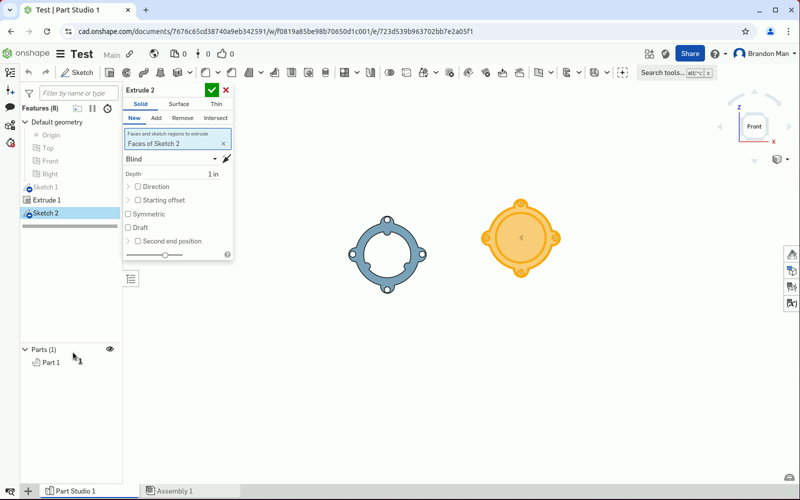
mouse_move(143, 106)
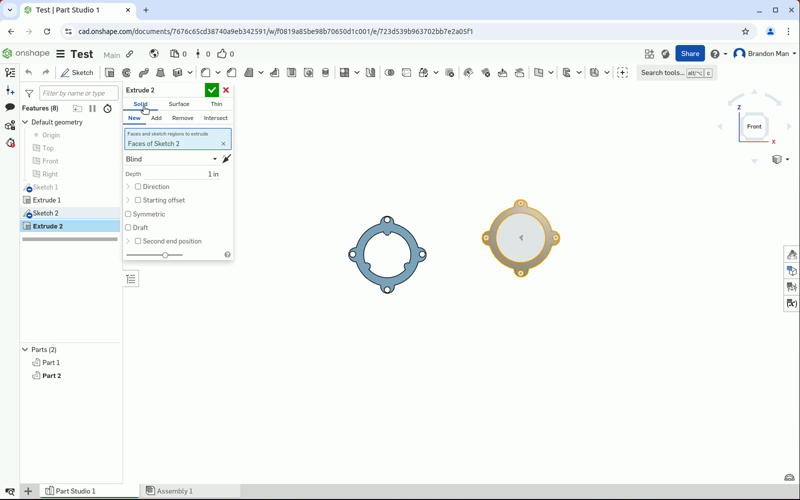
click(143, 106)
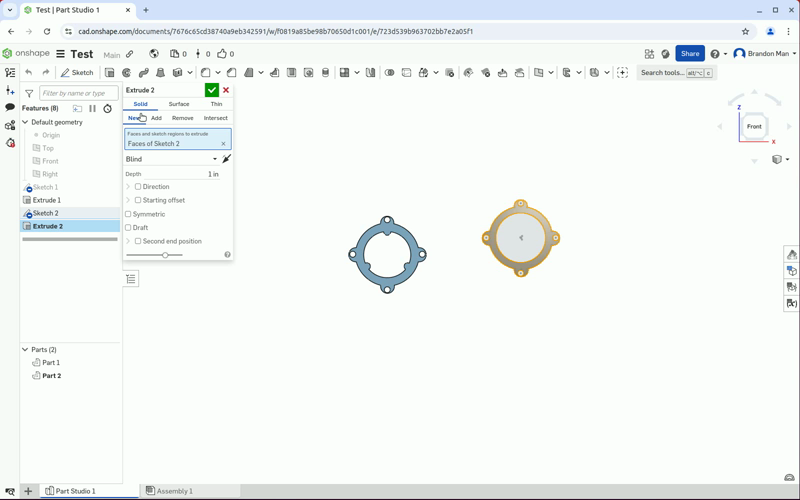
mouse_move(137, 120)
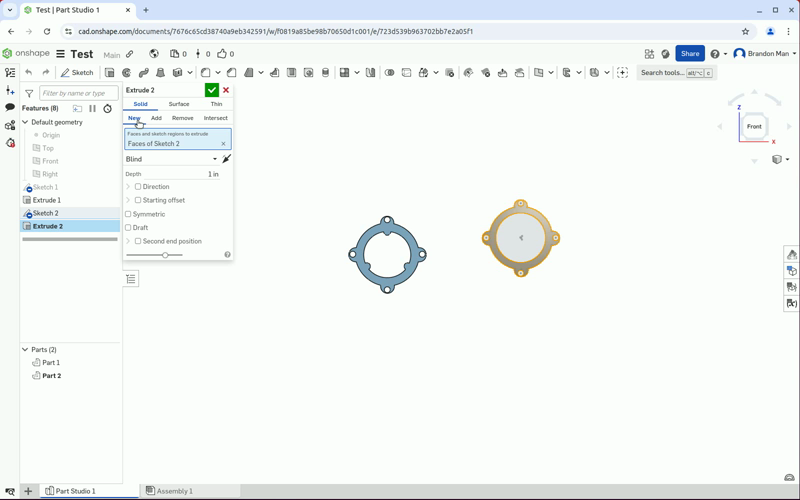
click(137, 120)
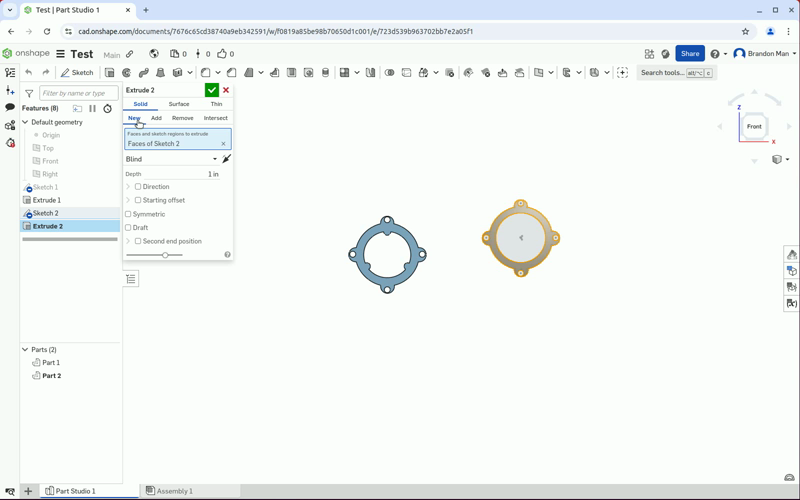
key(tab, 4)
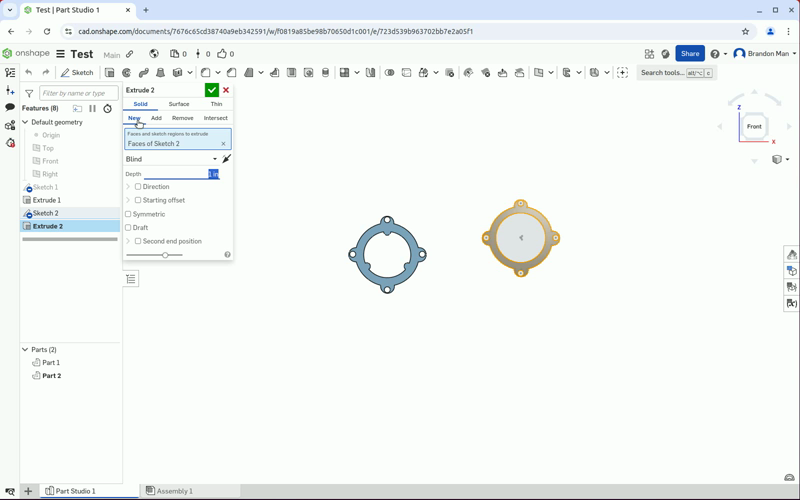
text(1.204)
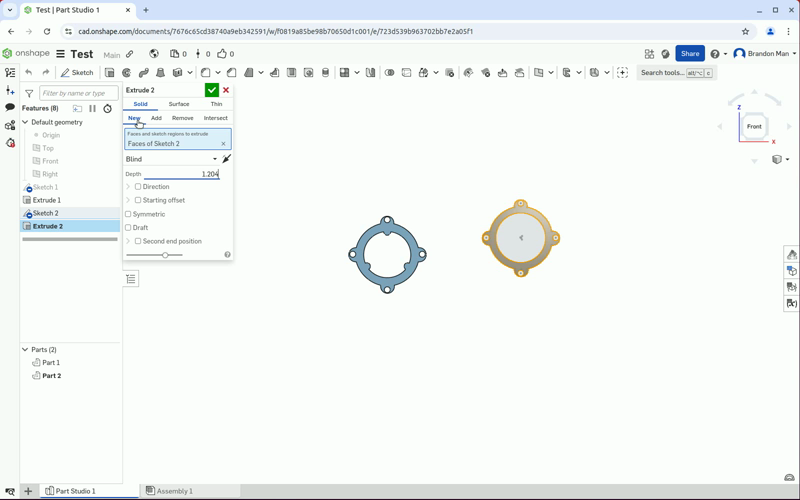
key(enter)
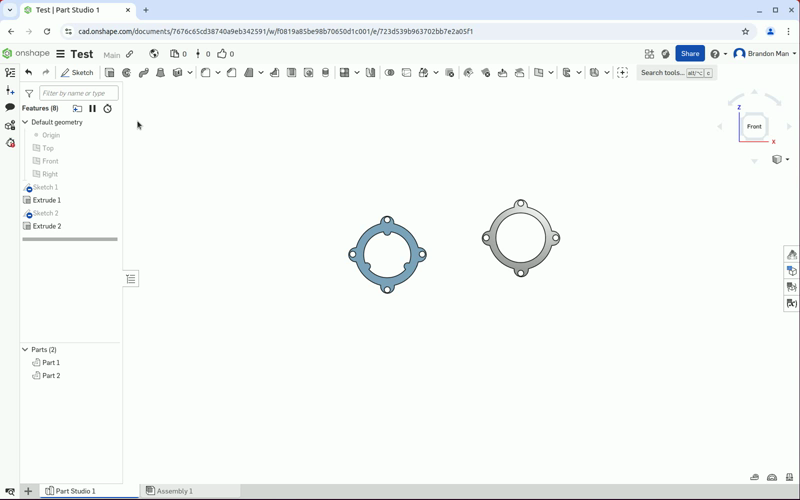
key(shift+h)
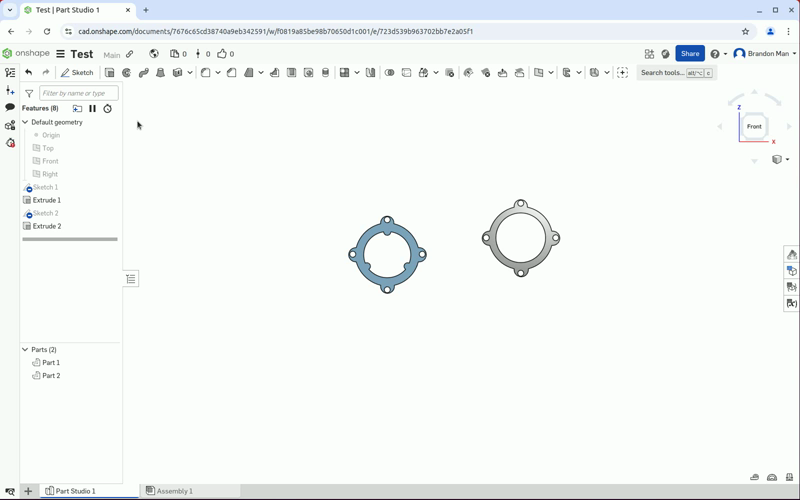
key(shift+h)
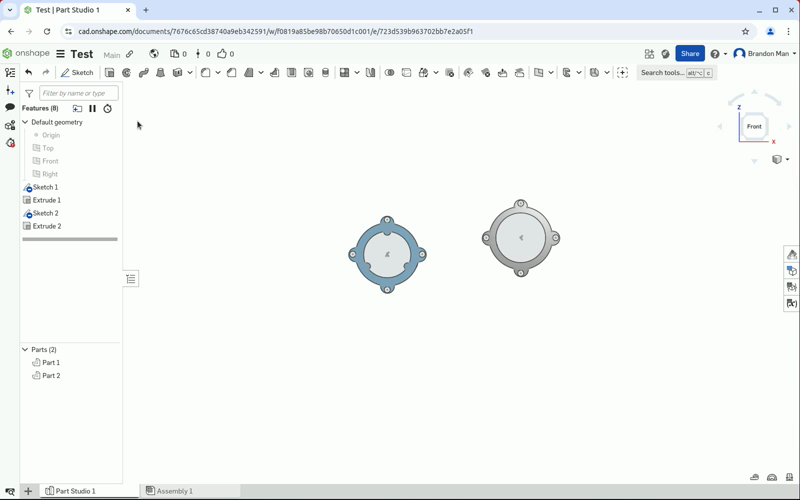
key(shift+7)
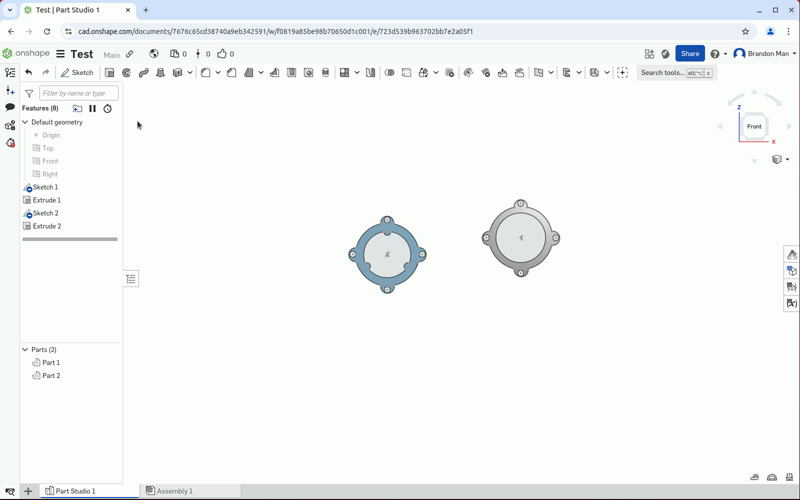
key(left, 2)
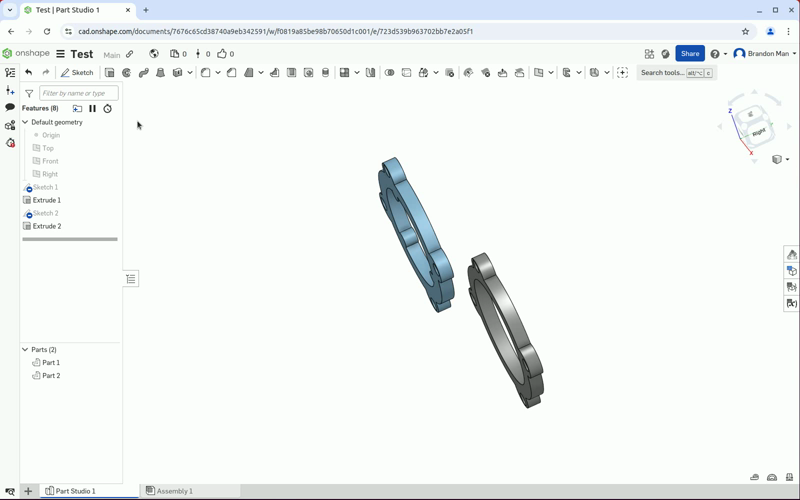
key(down, 2)
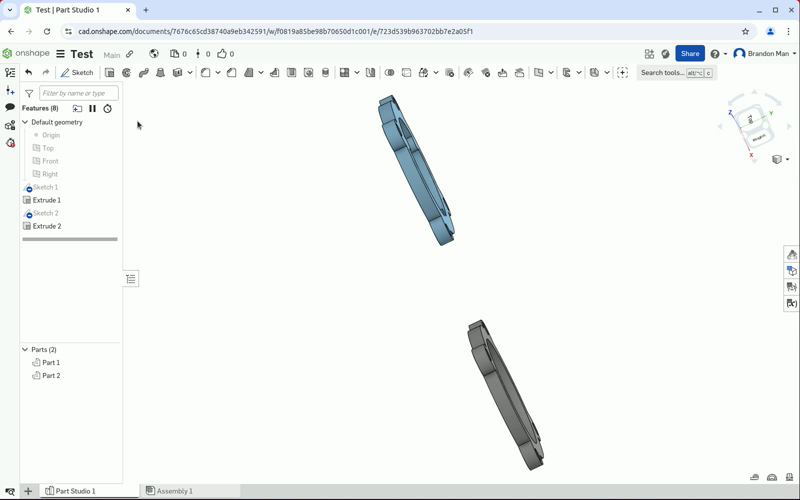
key(up, 2)
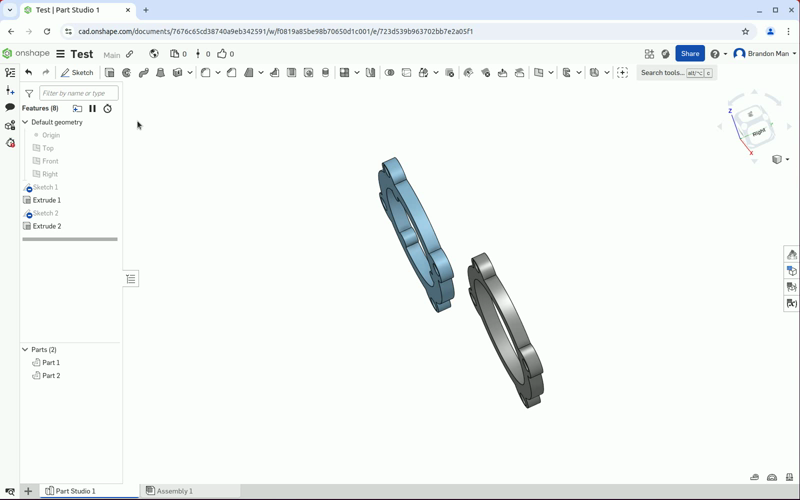
key(right, 2)
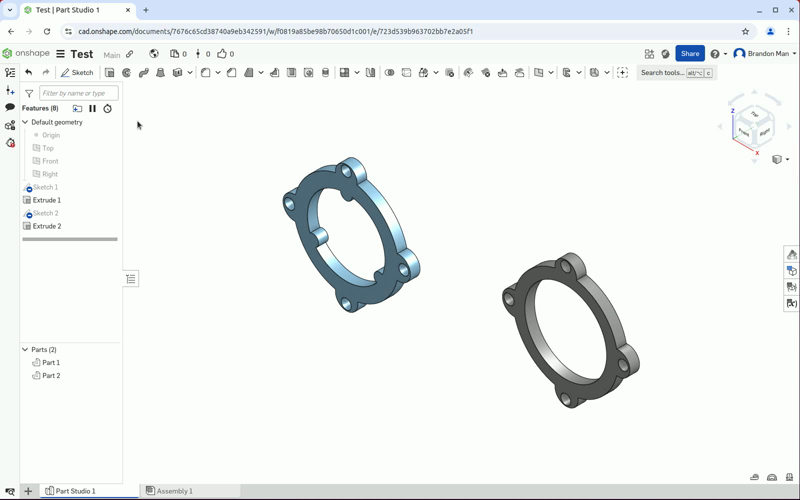
mouse_move(73, 189)
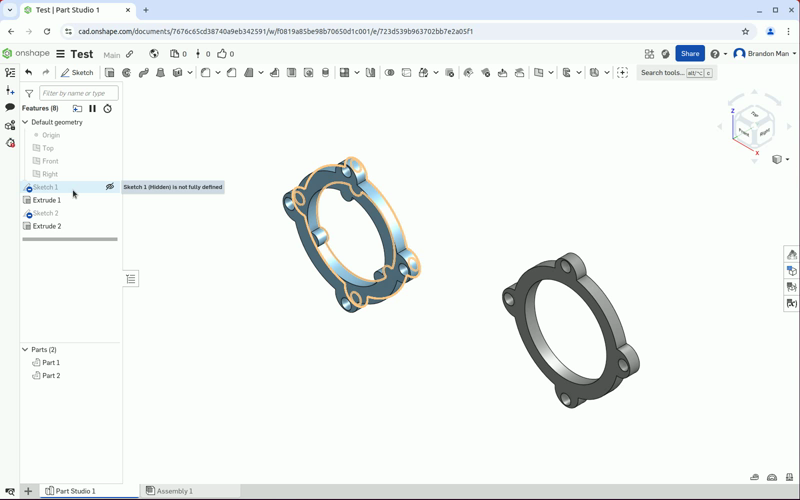
click(73, 189)